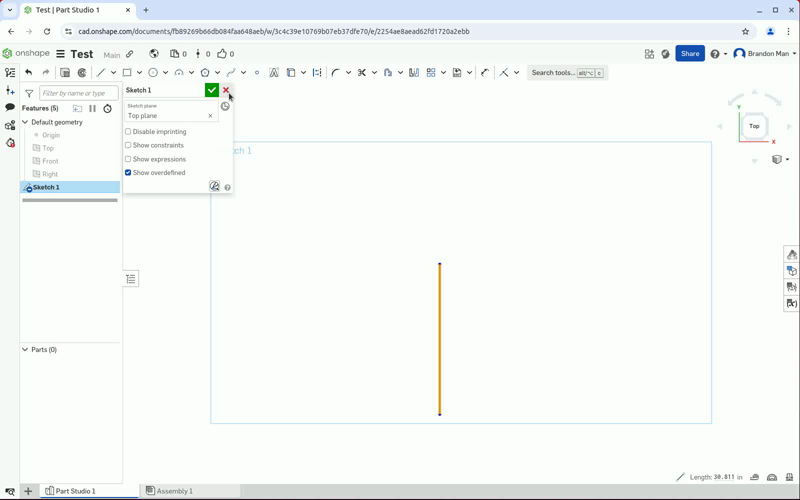
key(shift+h)
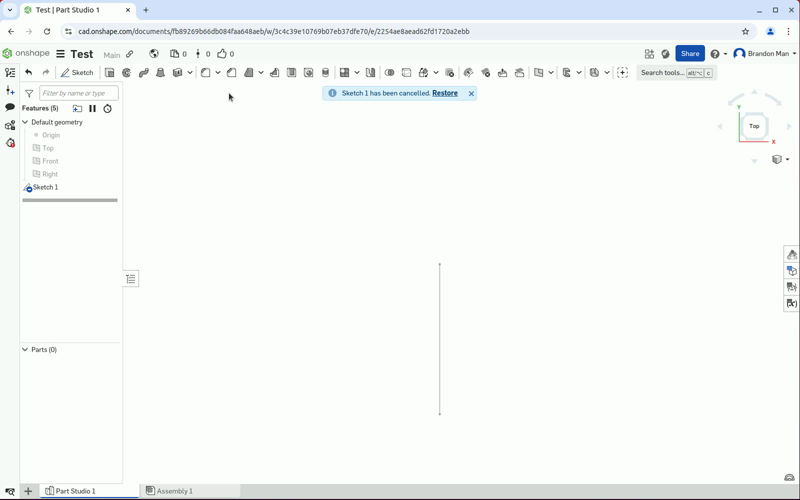
mouse_move(73, 352)
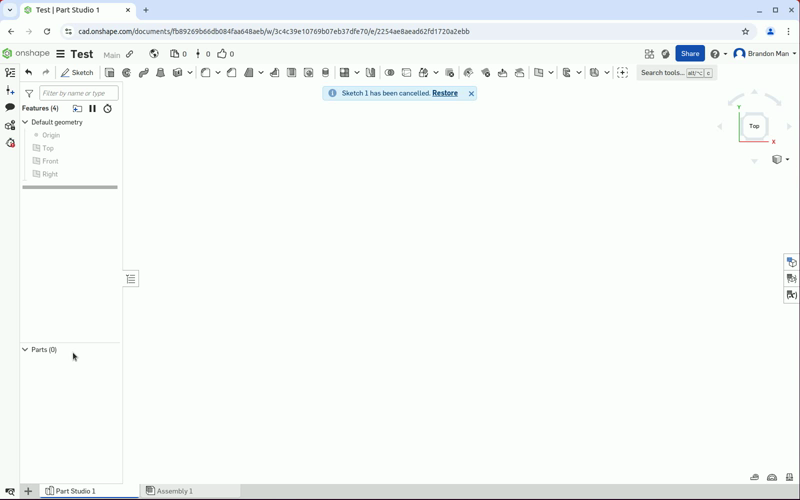
key(y)
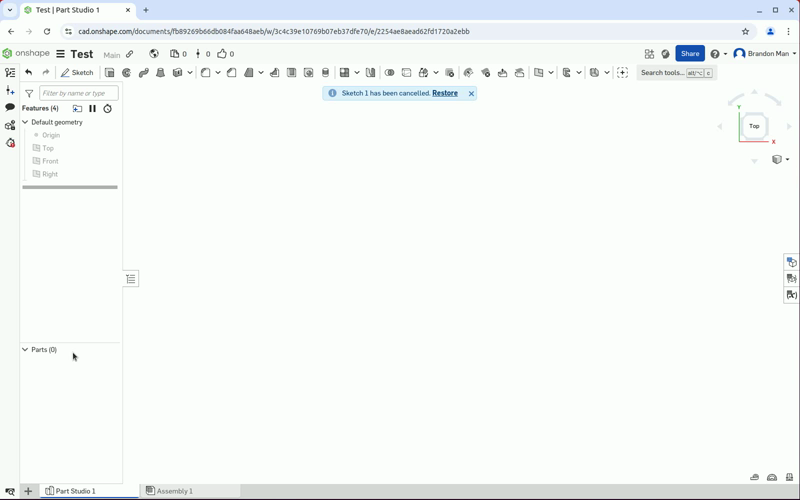
key(shift+p)
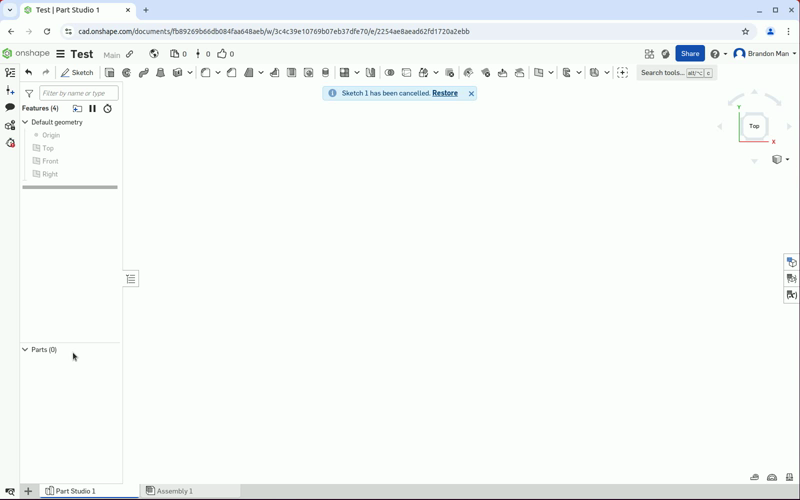
key(space)
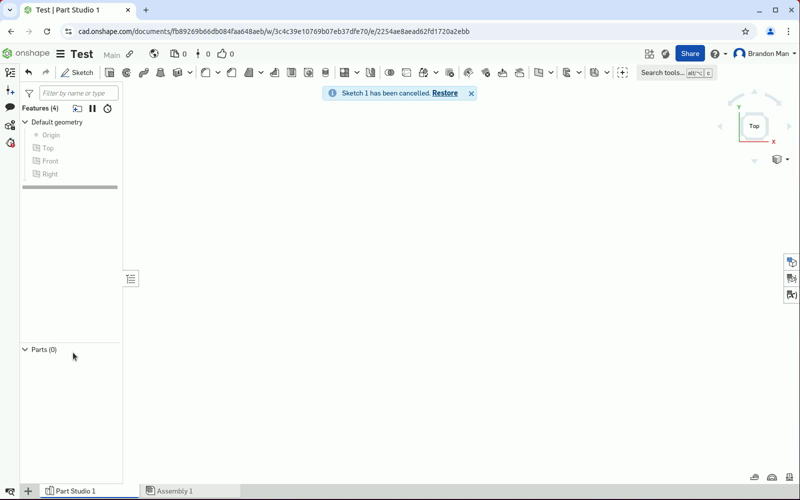
key_down(shift)
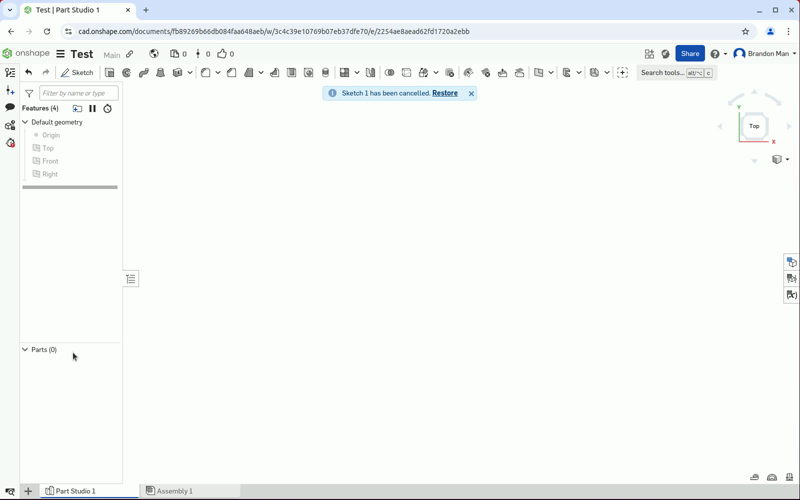
key(up)
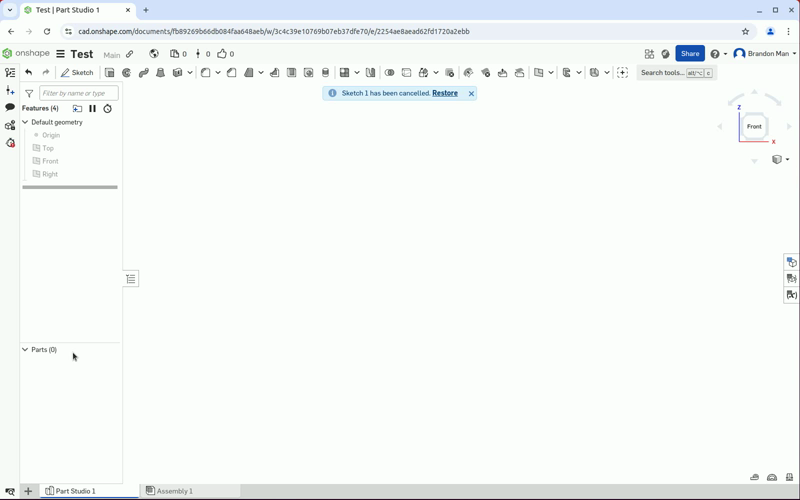
key_up(shift)
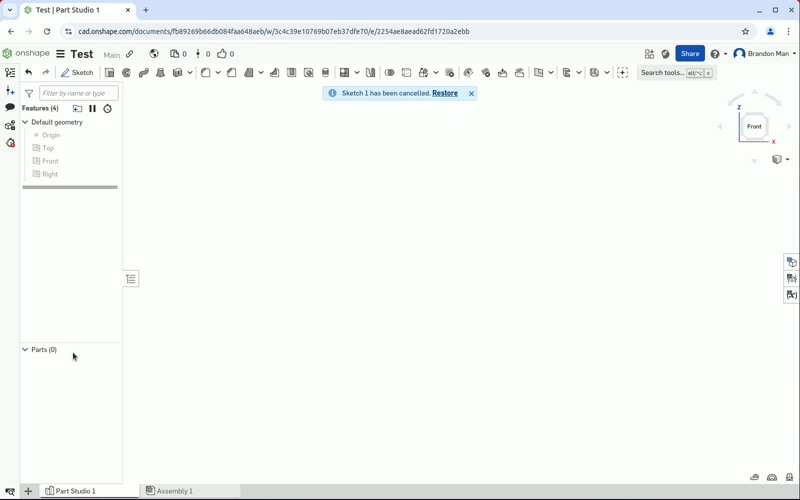
mouse_move(73, 352)
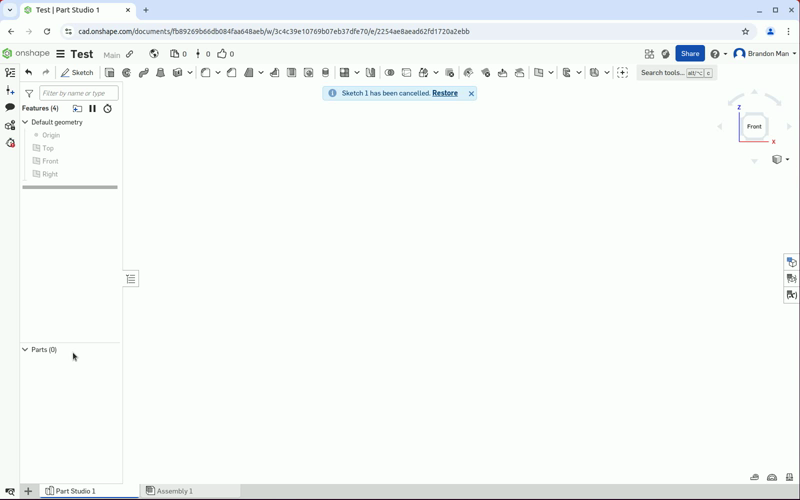
key(shift+y)
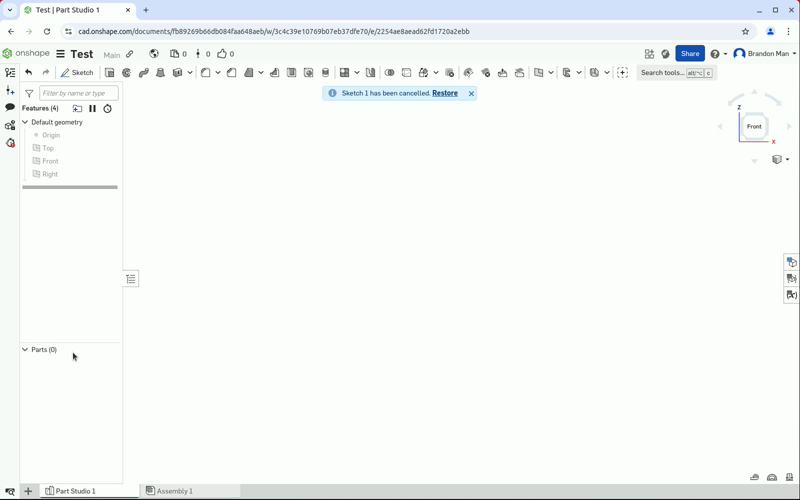
key(shift+s)
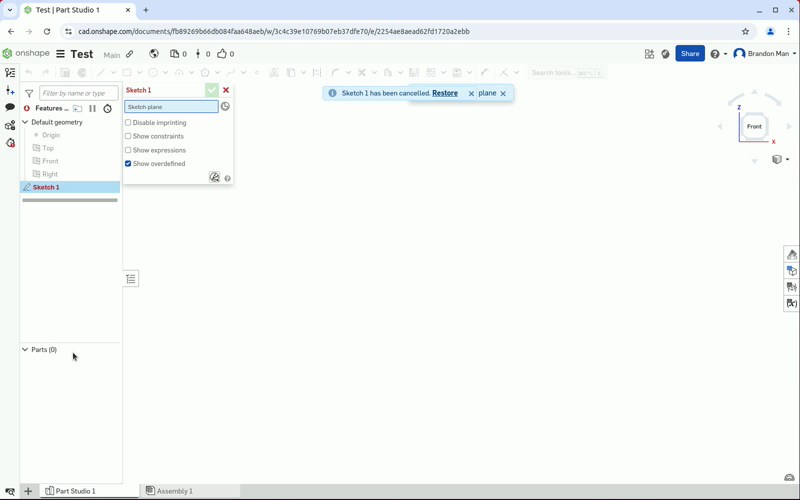
mouse_move(73, 163)
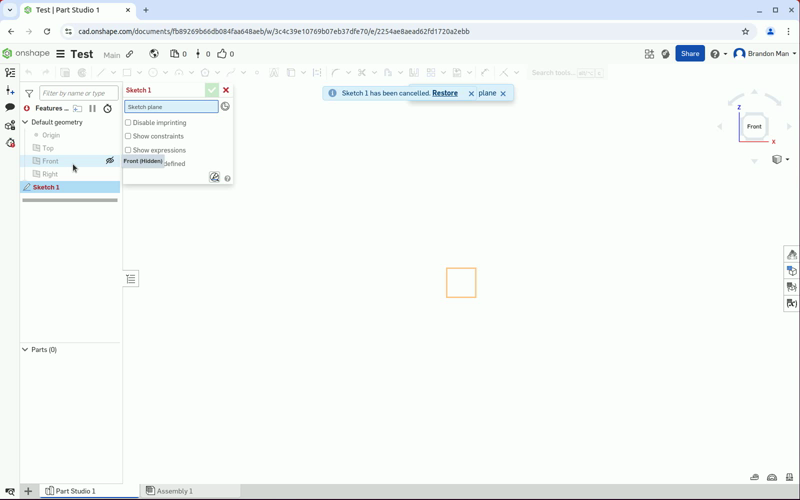
click(73, 163)
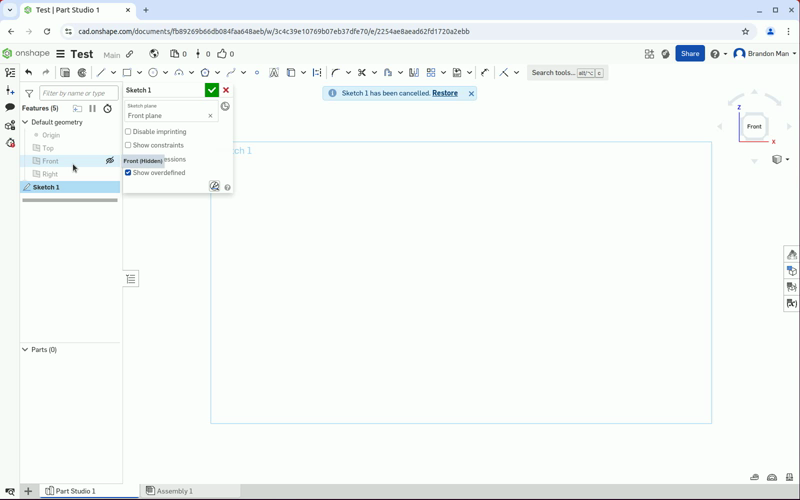
mouse_move(73, 352)
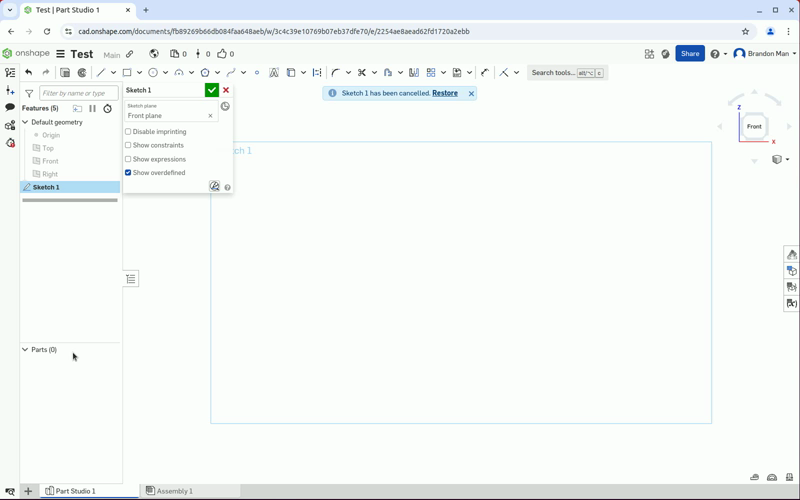
key(y)
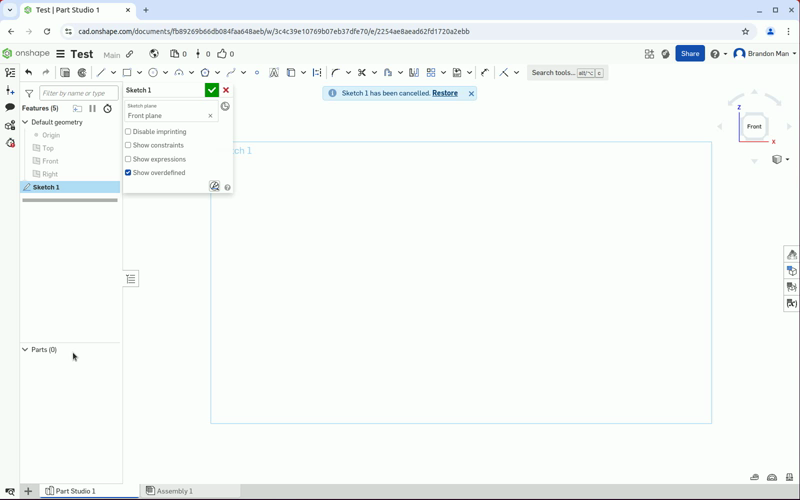
key(l)
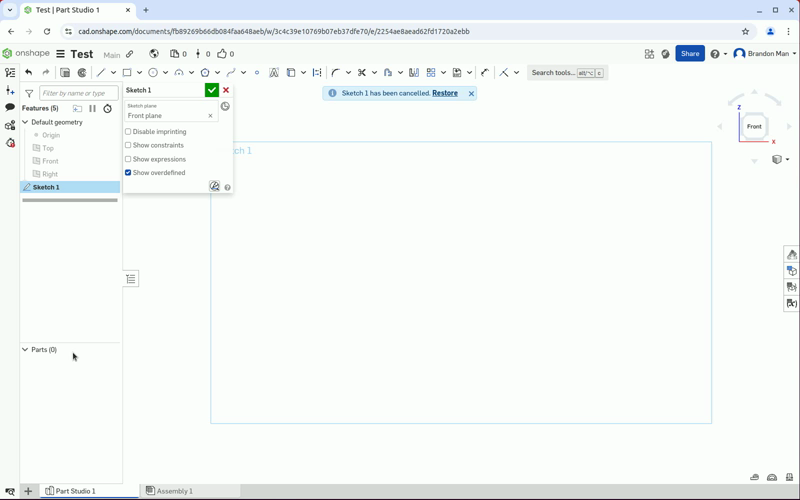
key_down(shift)
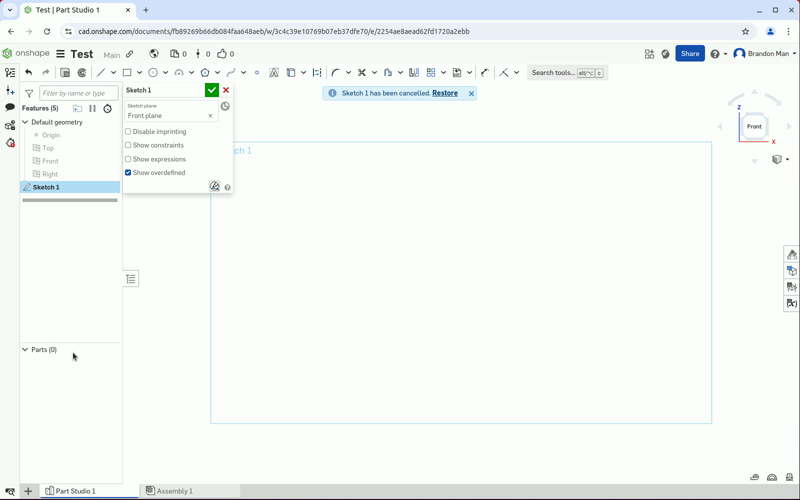
mouse_move(460, 359)
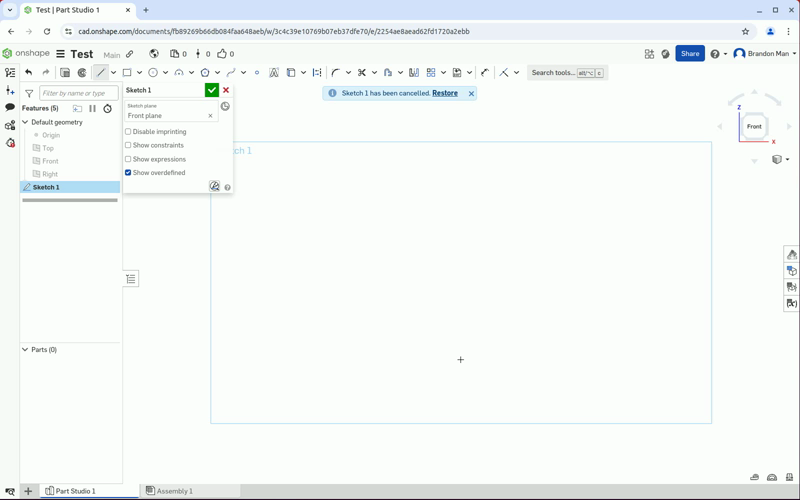
click(460, 359)
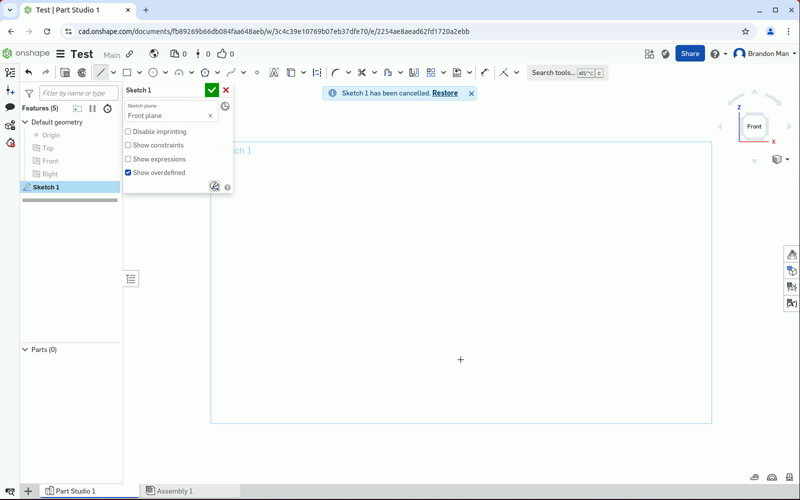
key_up(shift)
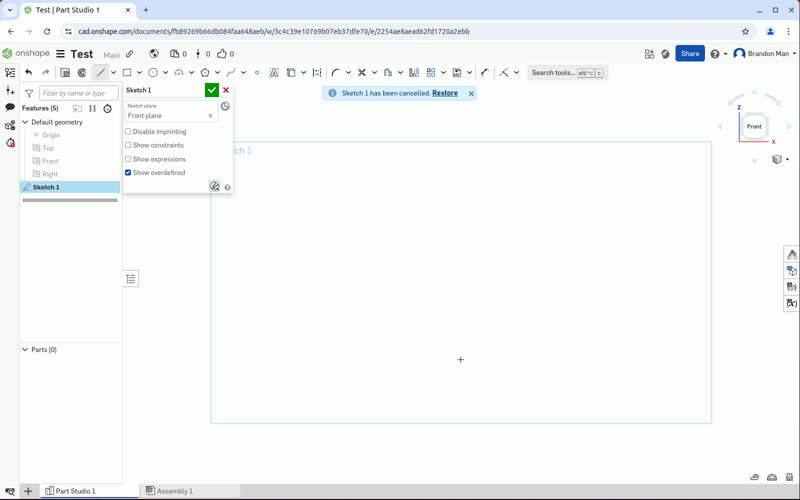
key_down(shift)
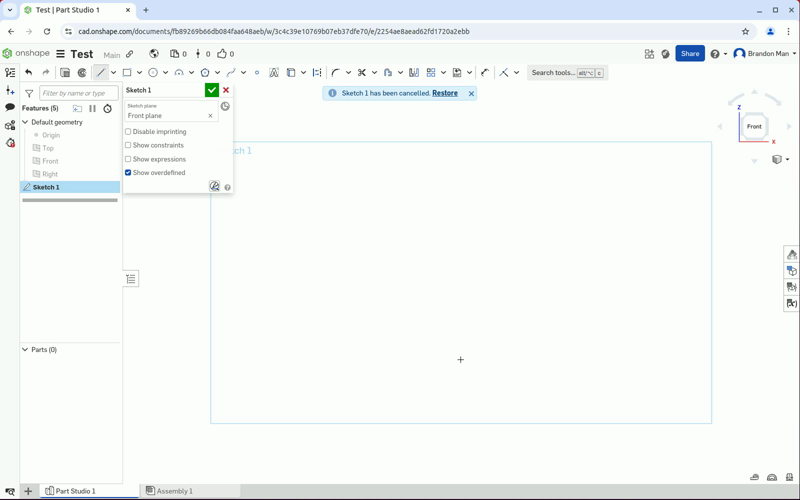
mouse_move(490, 359)
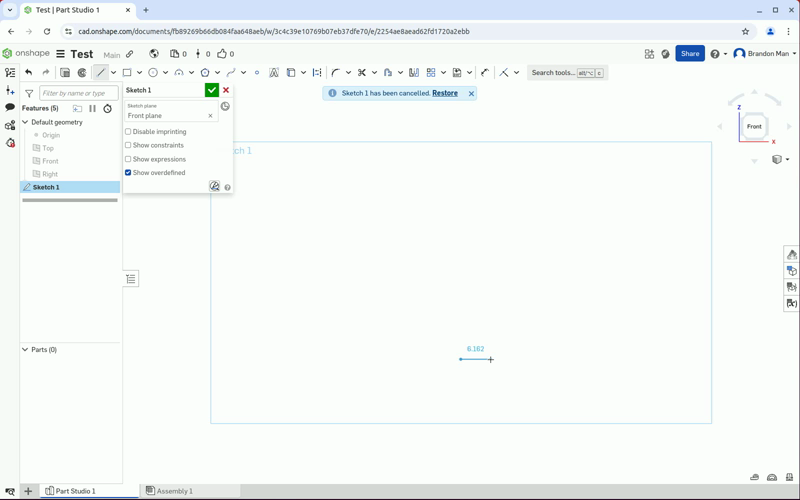
mouse_move(470, 359)
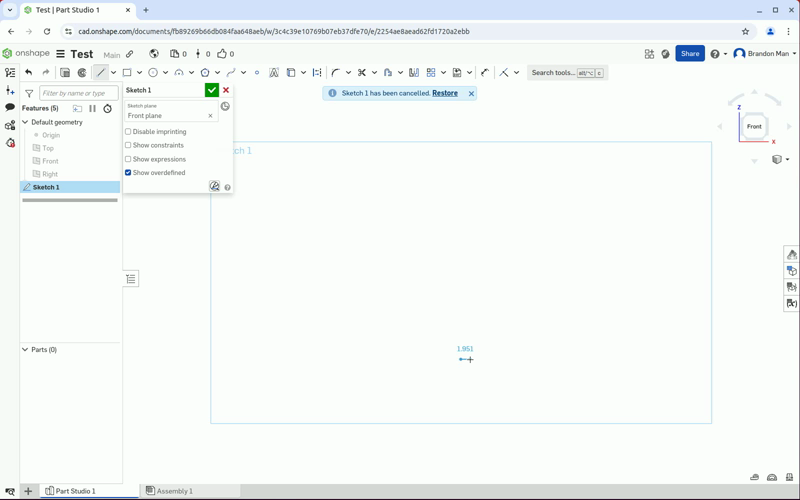
click(470, 359)
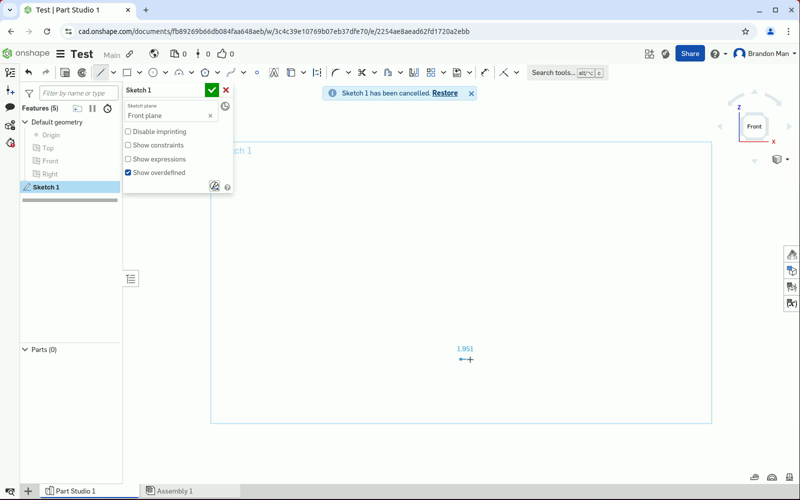
key_up(shift)
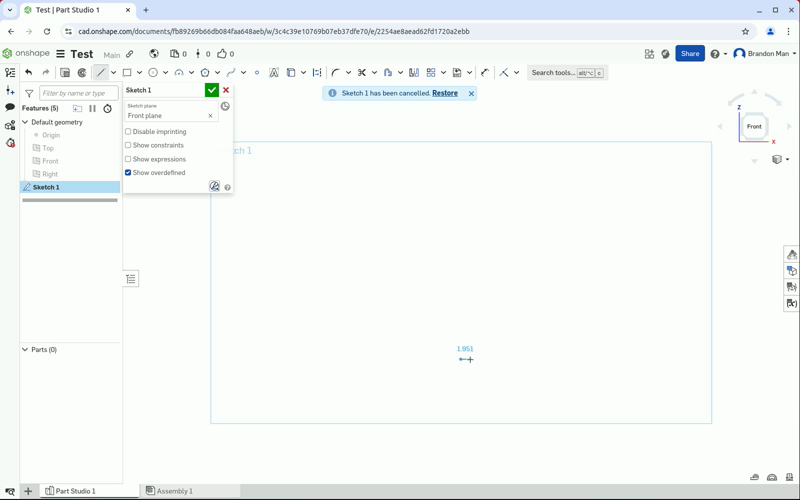
key_down(shift)
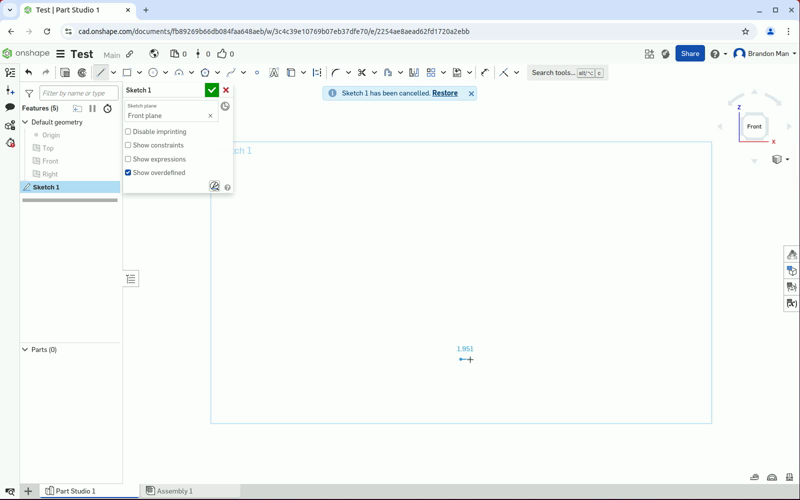
mouse_move(500, 359)
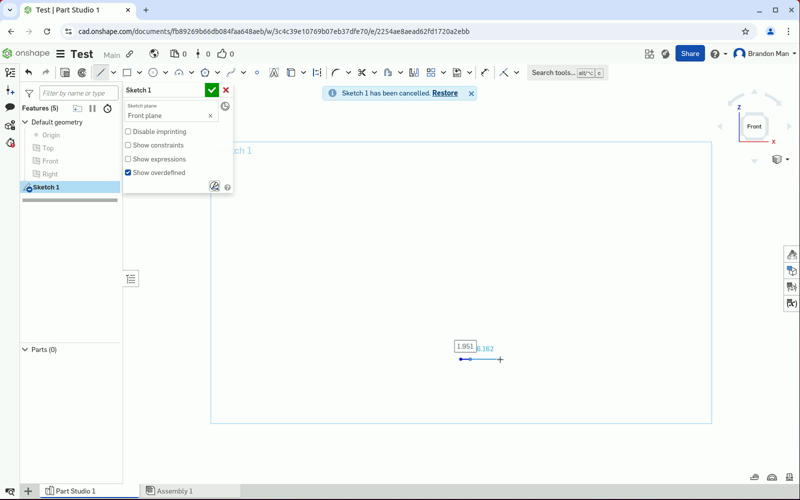
mouse_move(470, 386)
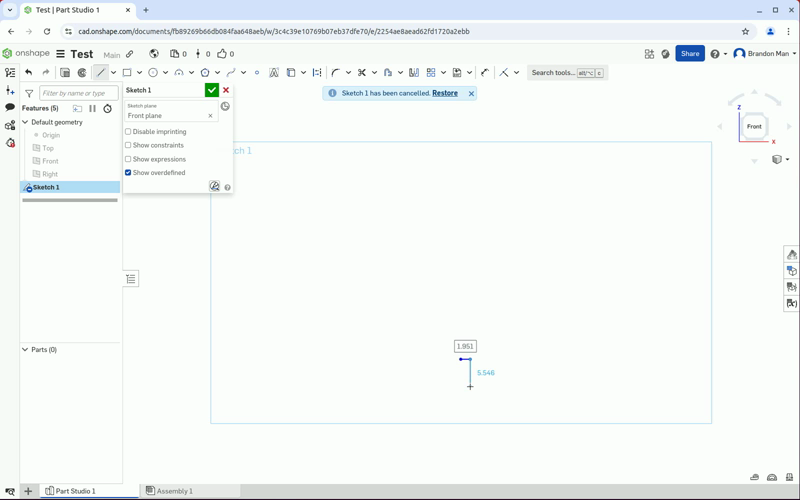
click(470, 386)
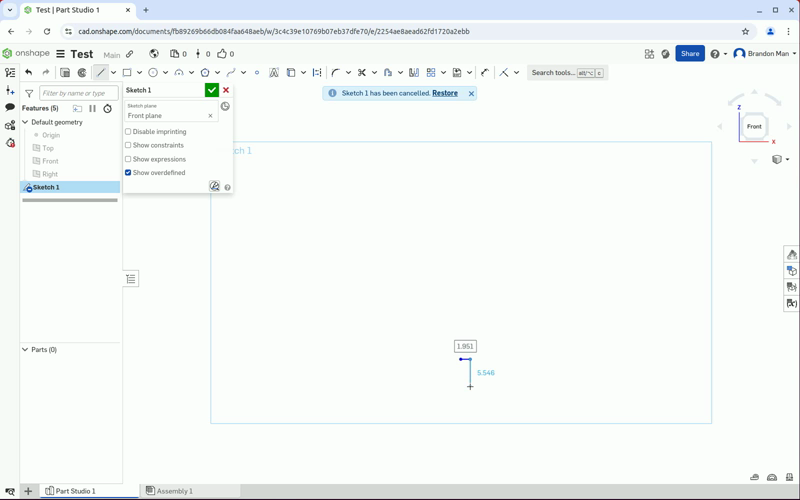
key_up(shift)
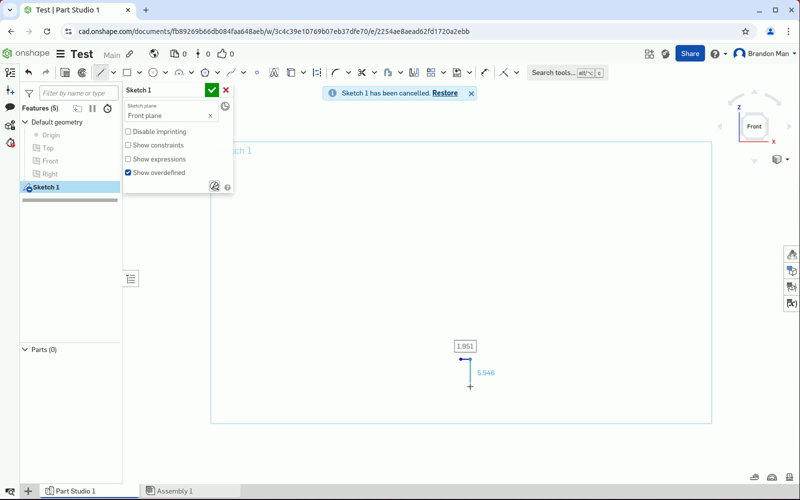
key_down(shift)
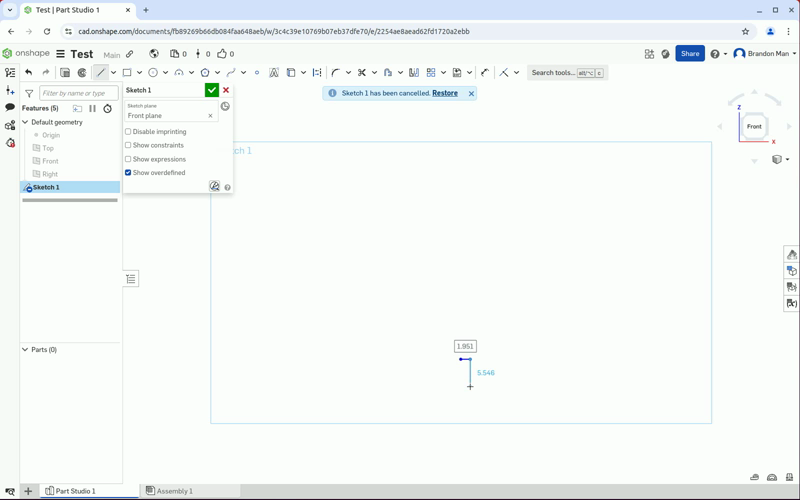
mouse_move(500, 386)
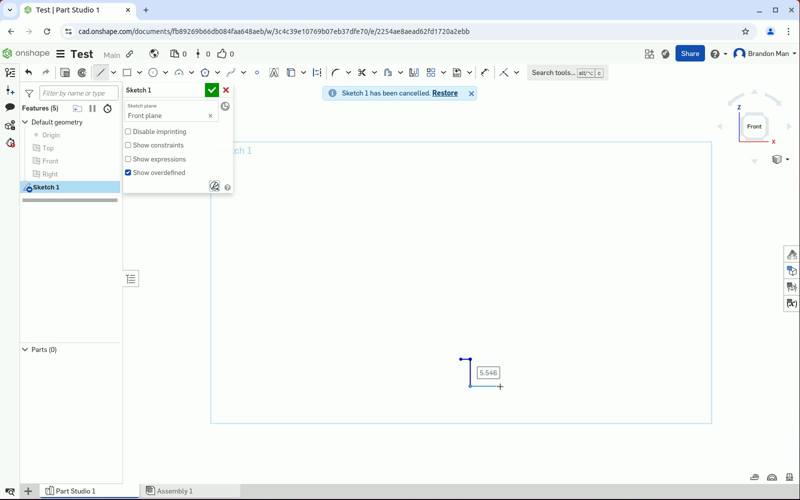
mouse_move(482, 386)
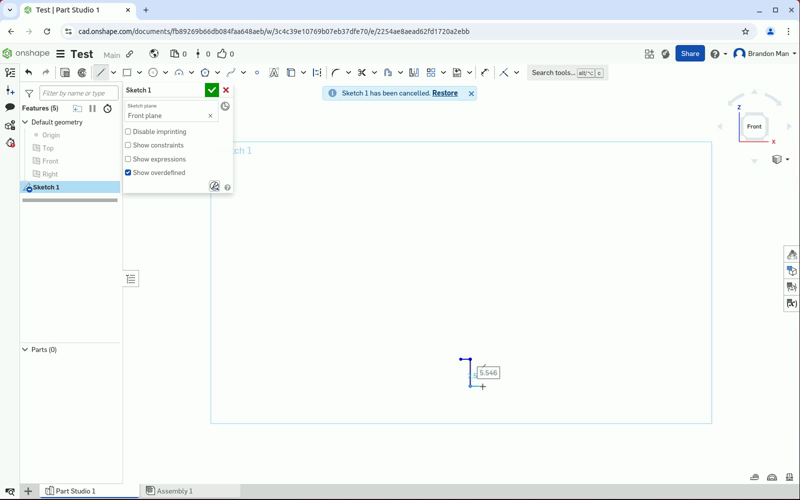
click(482, 386)
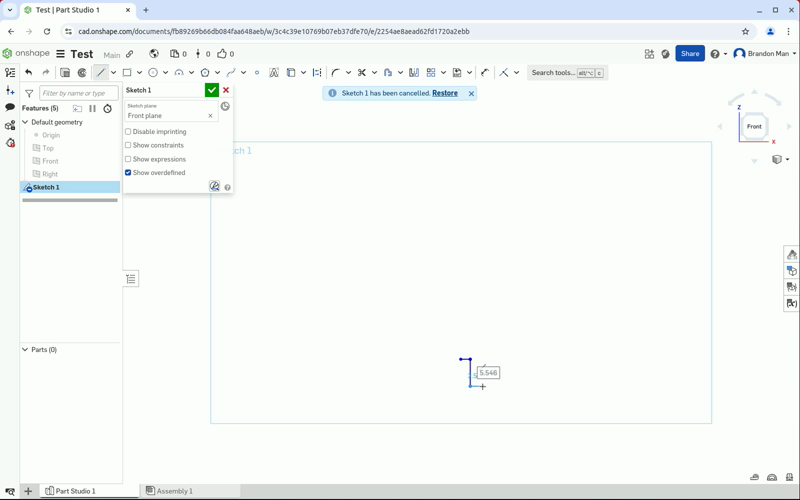
key_up(shift)
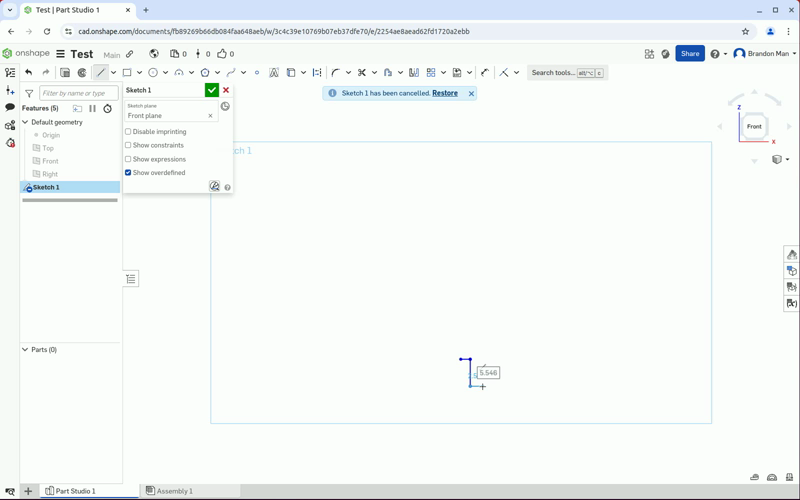
key_down(shift)
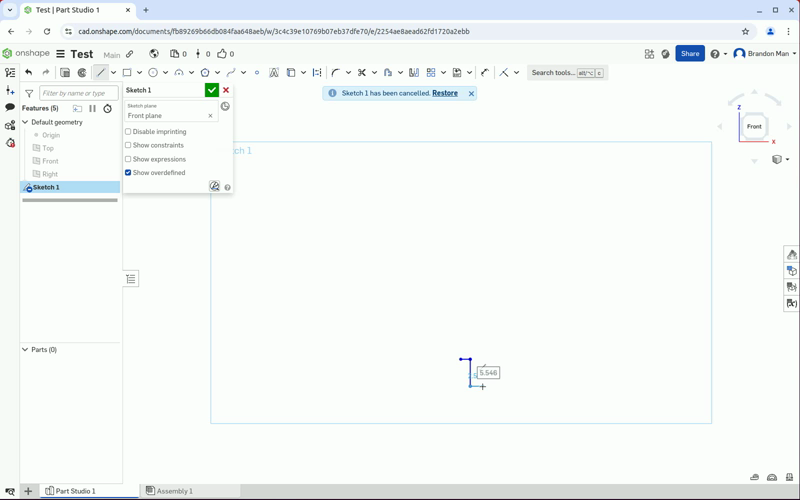
mouse_move(512, 386)
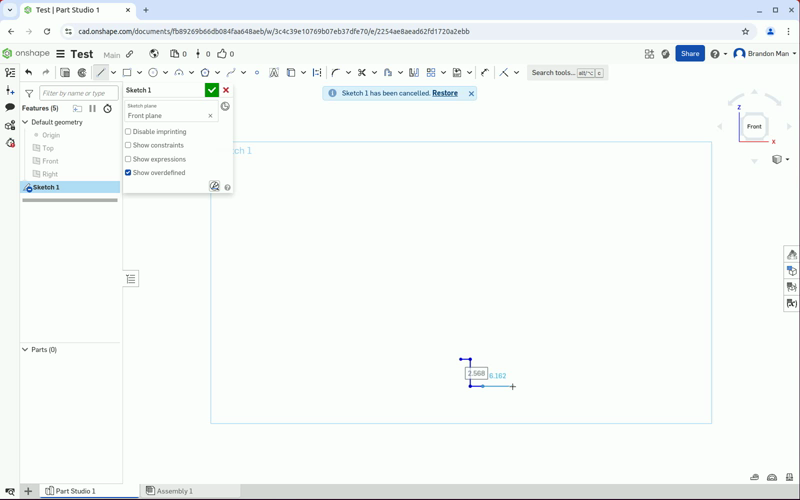
mouse_move(482, 396)
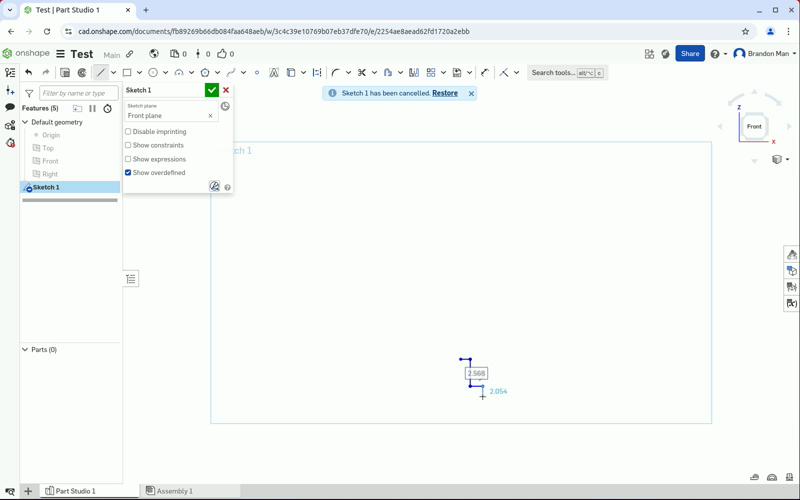
click(482, 396)
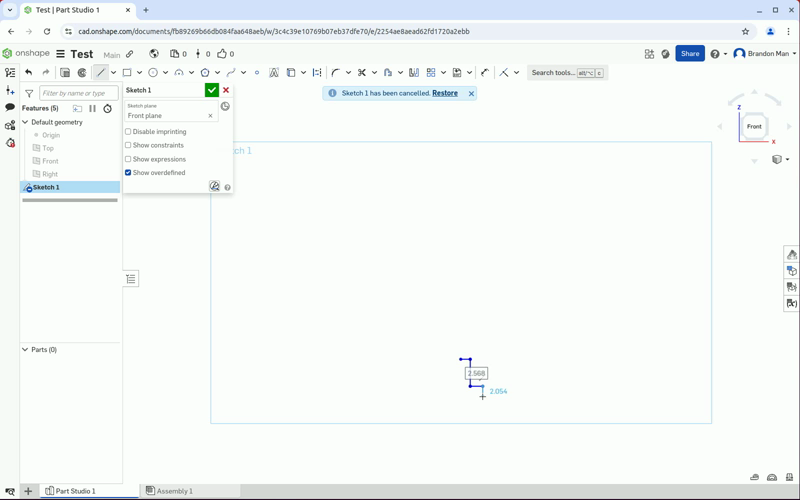
key_up(shift)
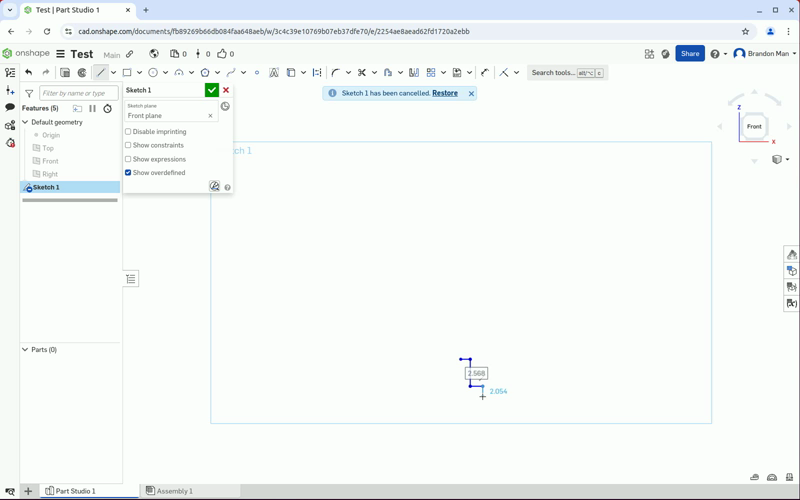
key_down(shift)
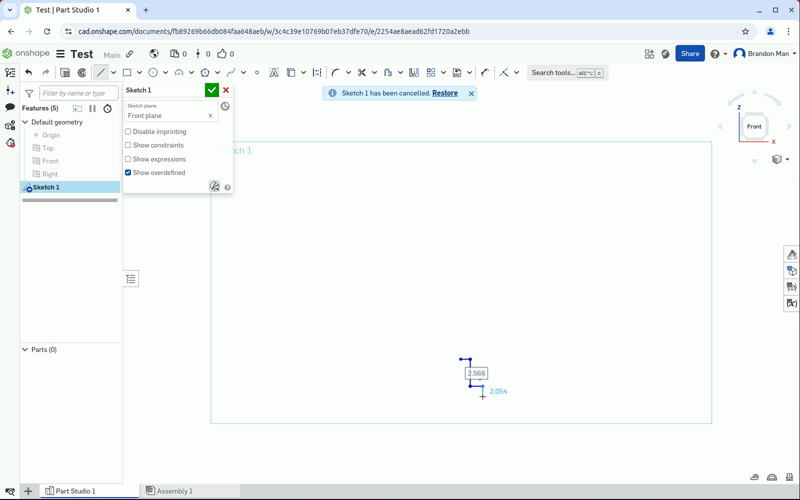
mouse_move(512, 396)
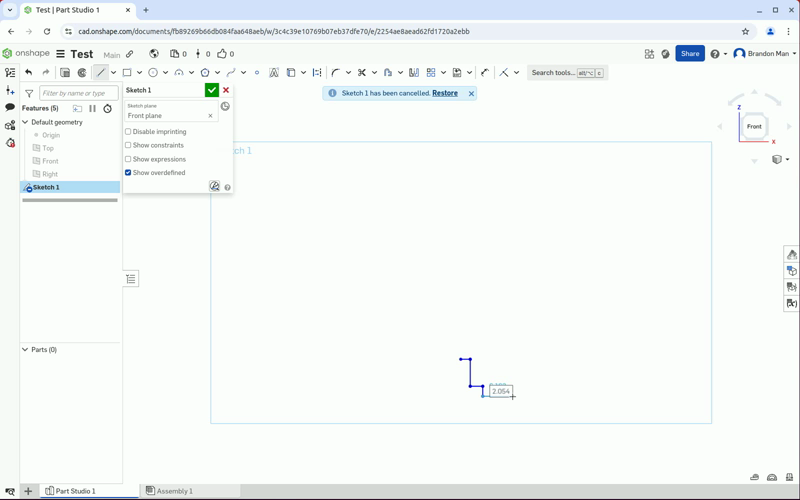
mouse_move(511, 396)
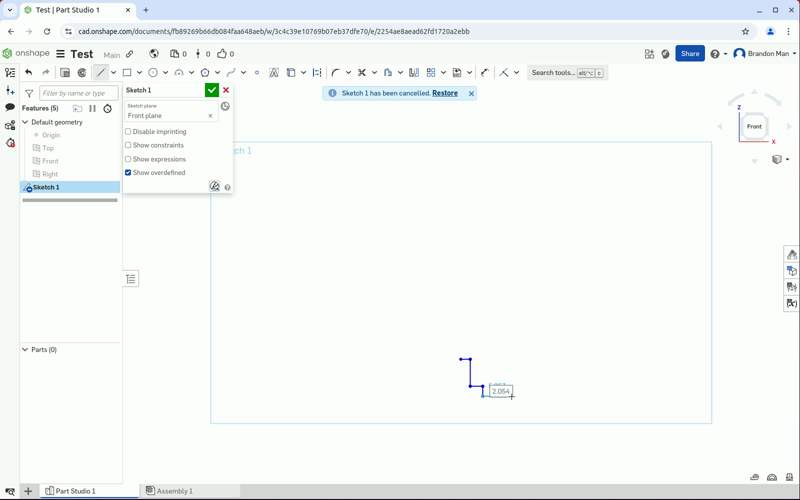
click(511, 396)
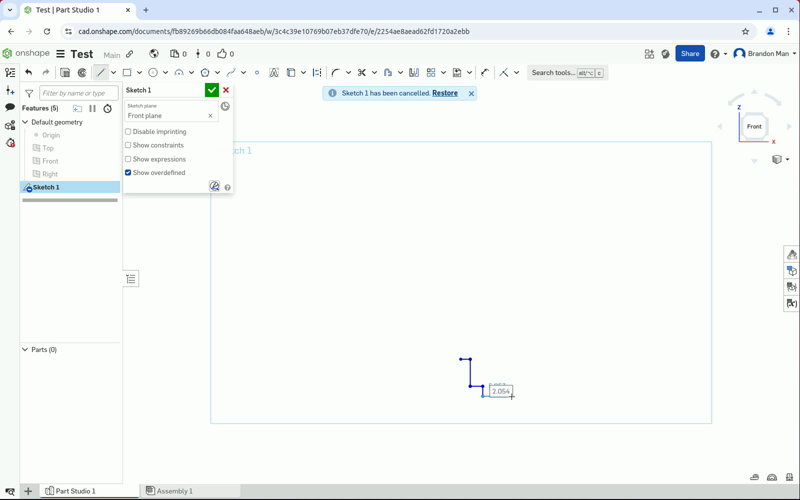
key_up(shift)
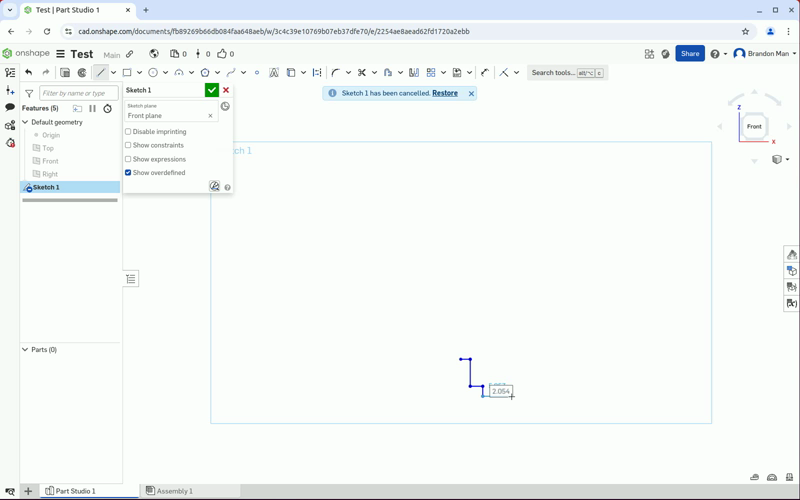
key_down(shift)
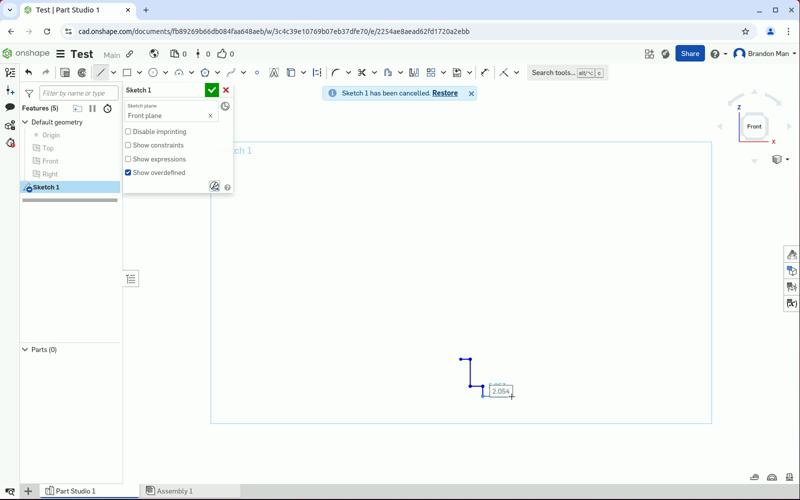
mouse_move(511, 285)
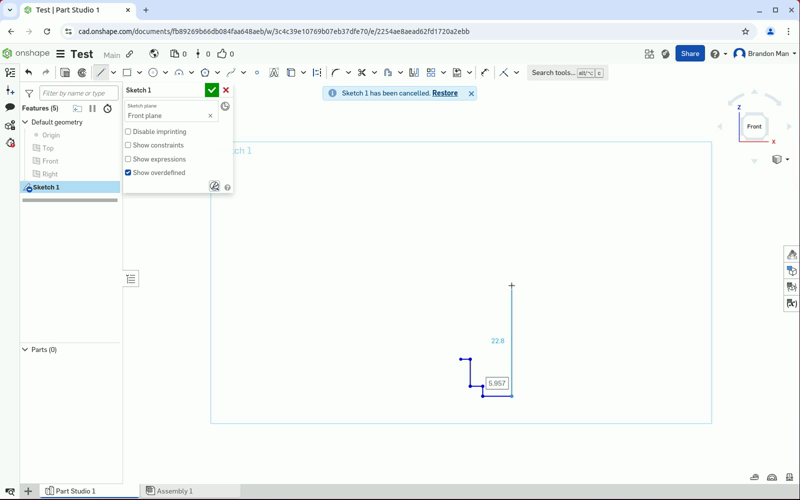
click(511, 285)
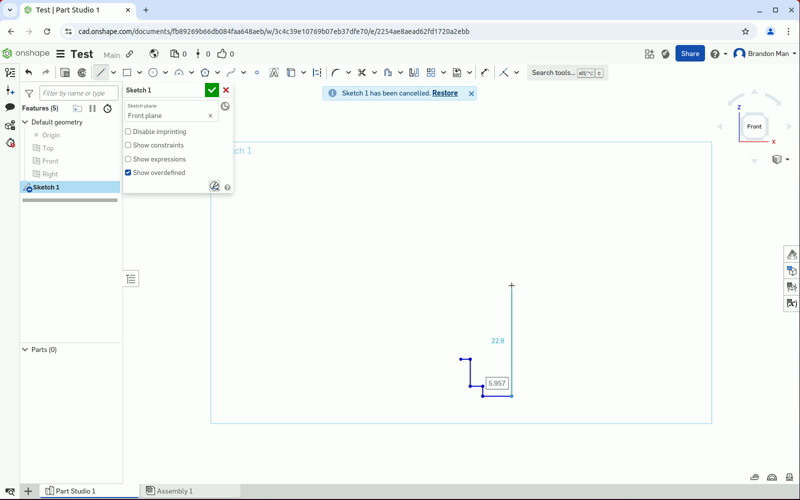
key_up(shift)
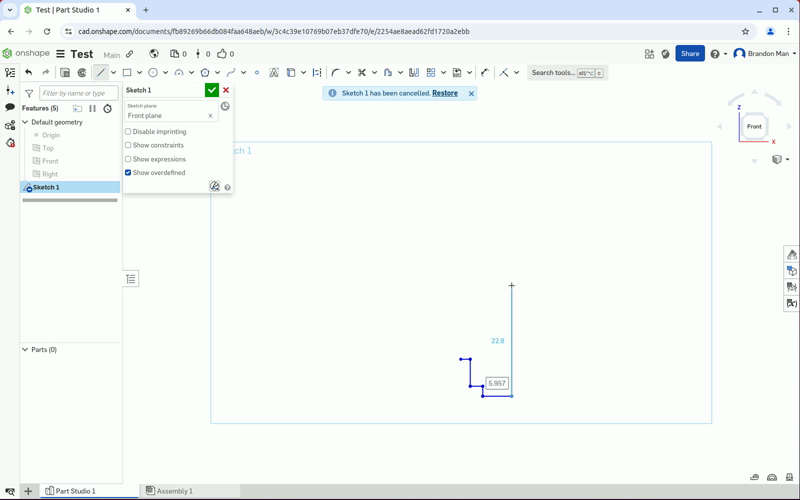
key(esc)
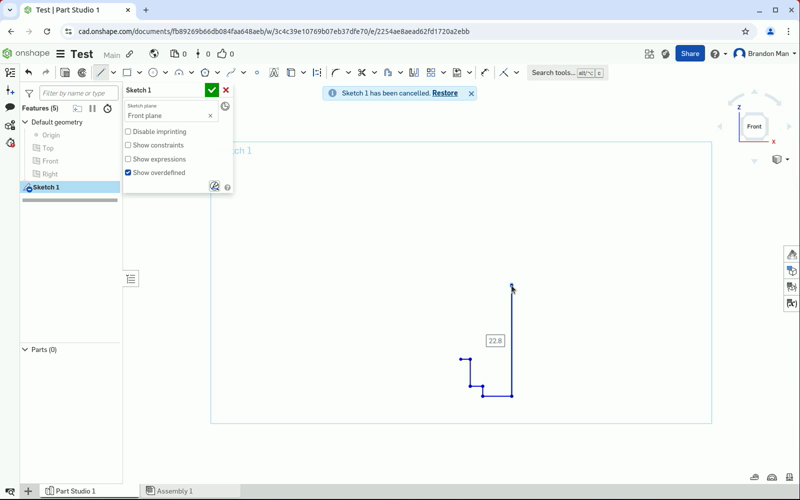
key(a)
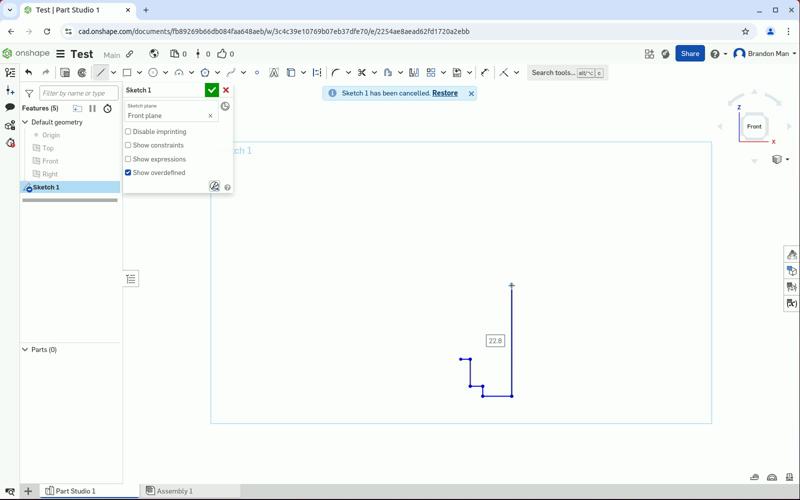
mouse_move(511, 285)
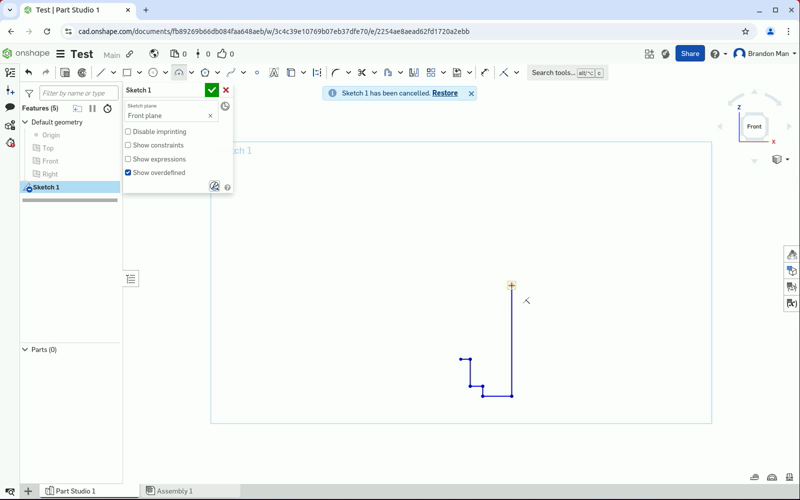
click(511, 285)
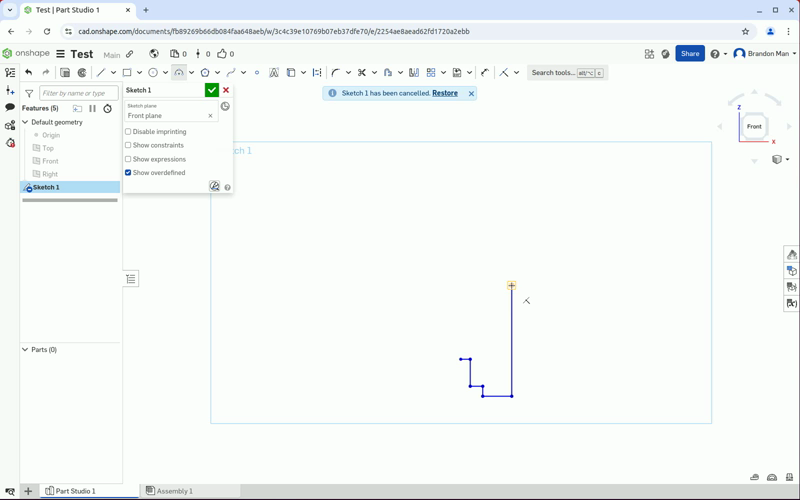
key_down(shift)
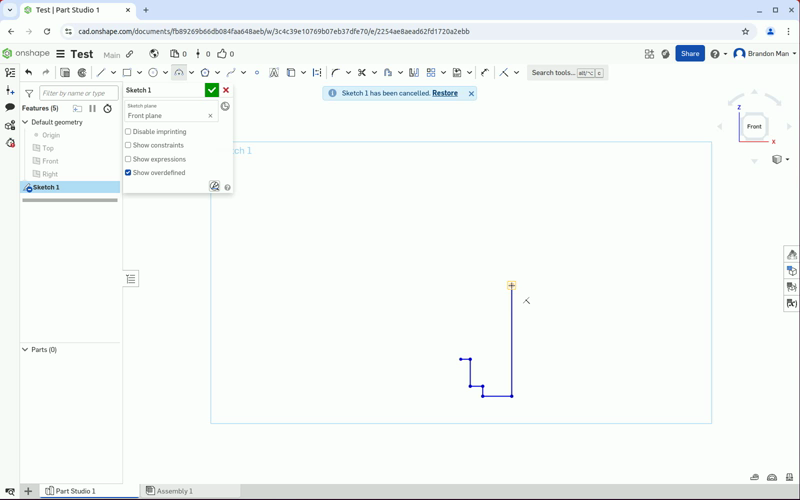
mouse_move(509, 282)
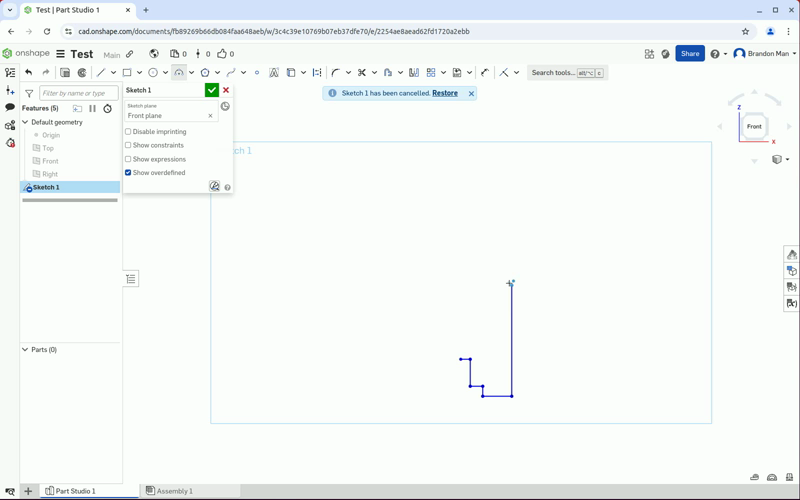
scroll(6)
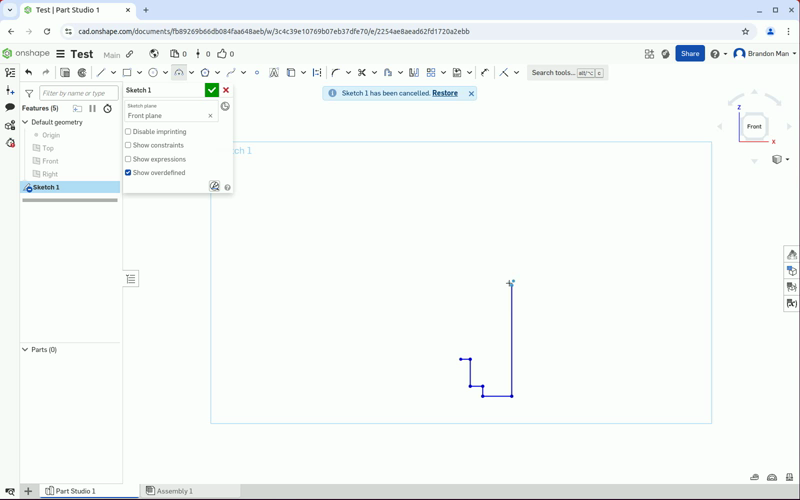
scroll(6)
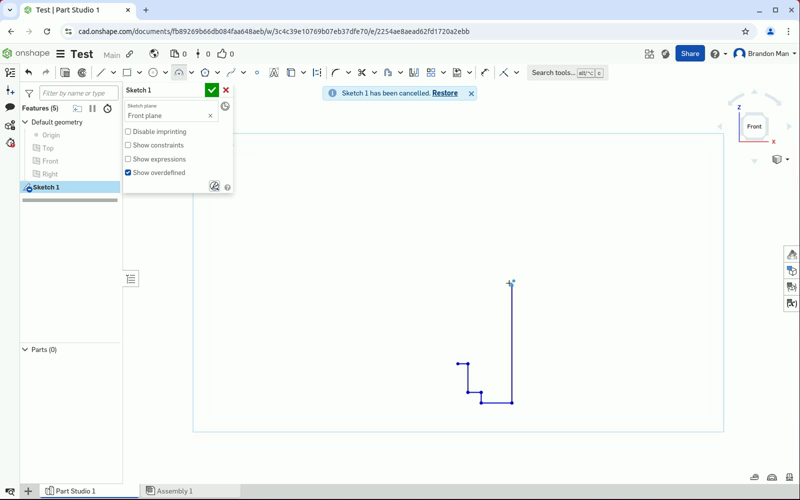
scroll(6)
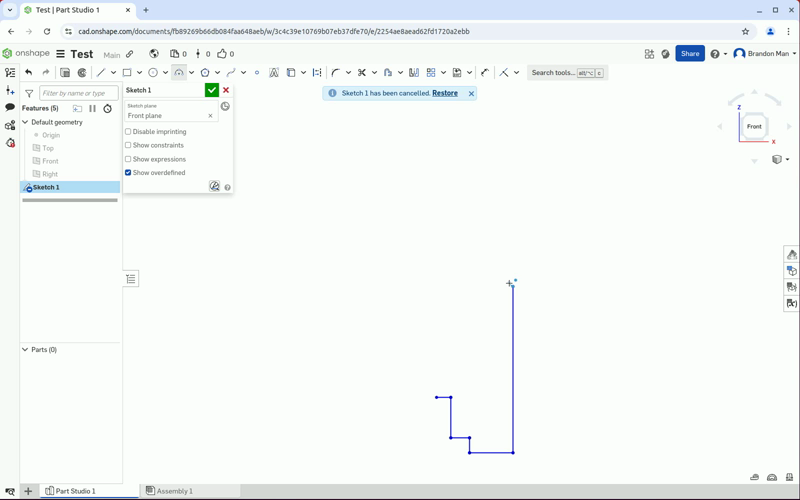
scroll(6)
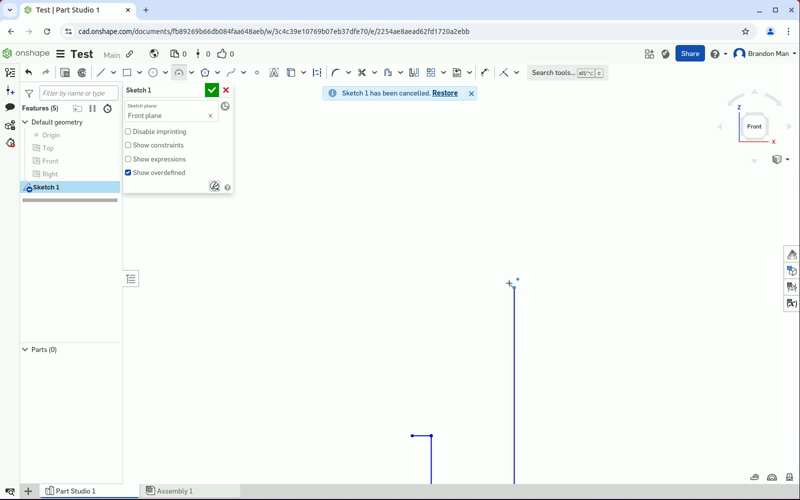
scroll(6)
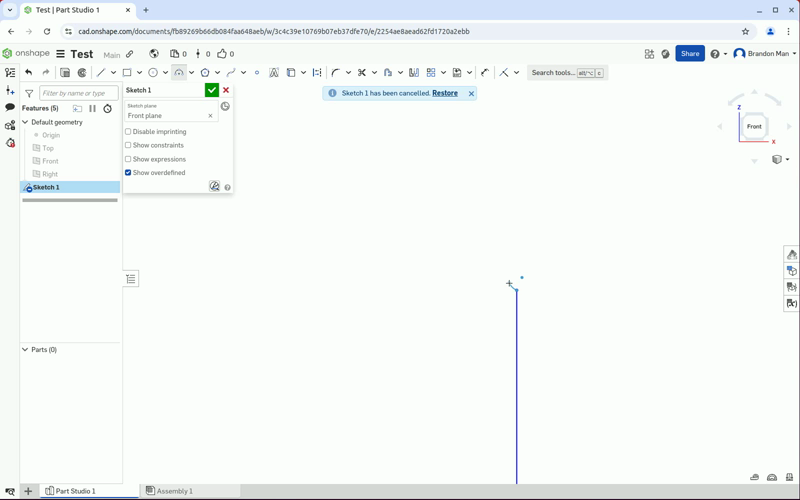
scroll(6)
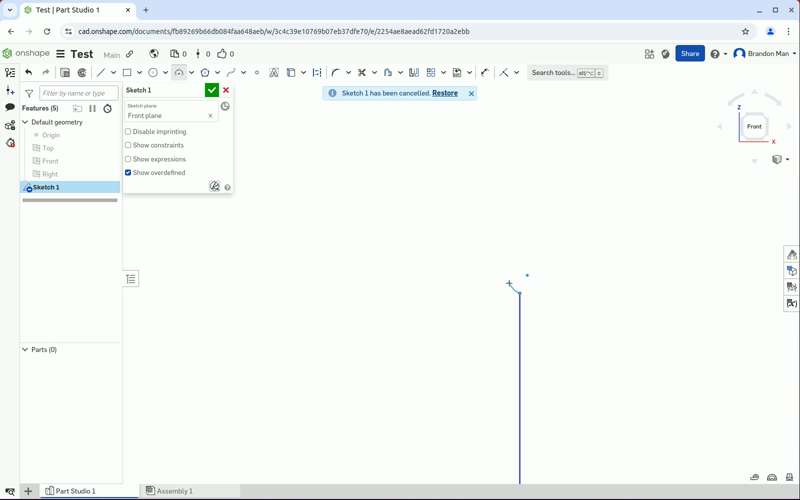
scroll(6)
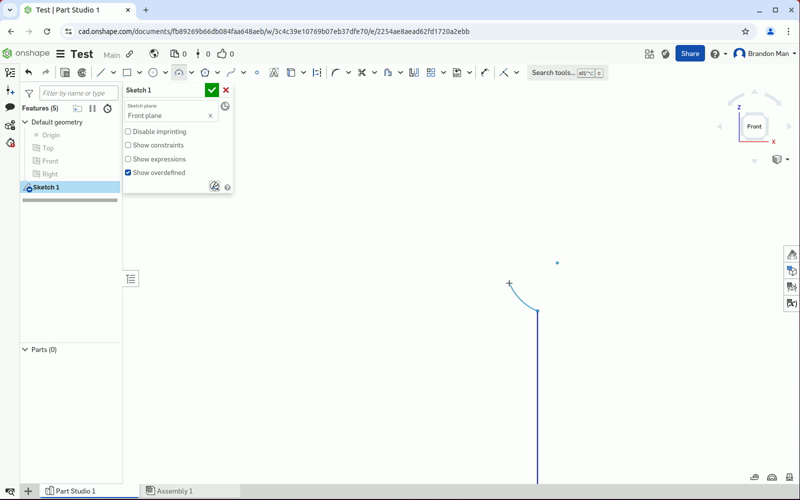
click(509, 282)
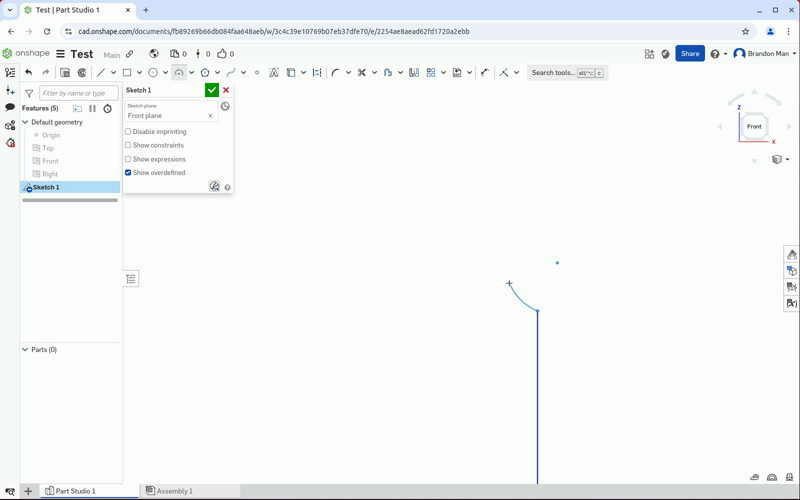
scroll(-6)
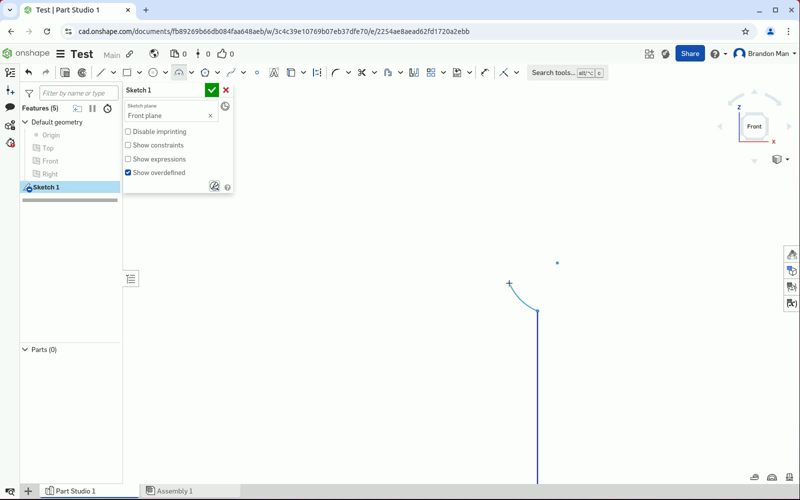
scroll(-6)
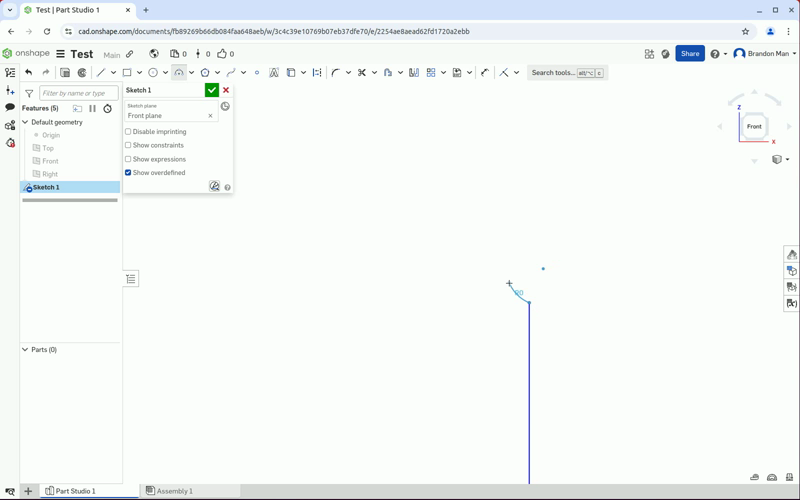
scroll(-6)
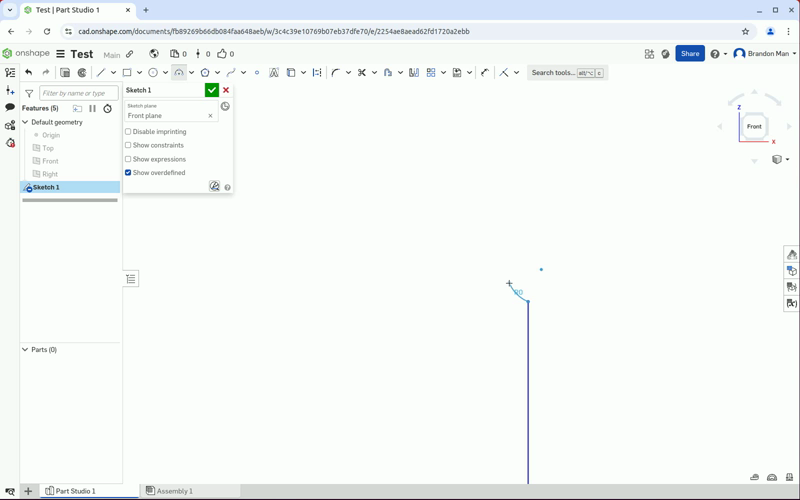
scroll(-6)
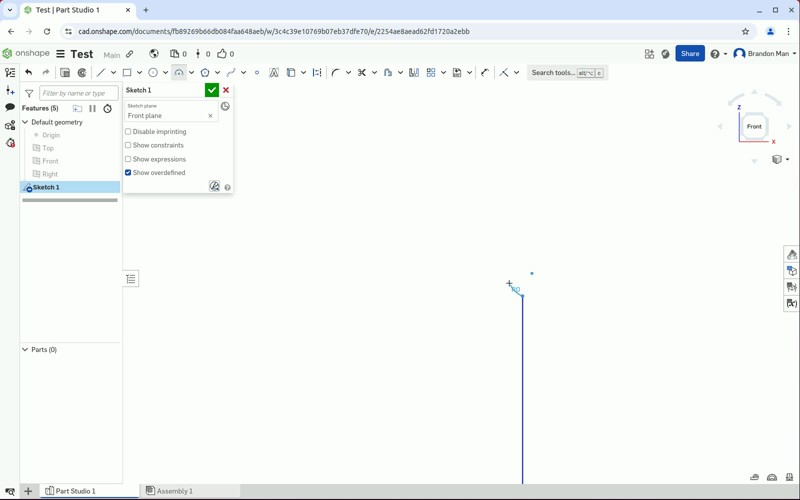
scroll(-6)
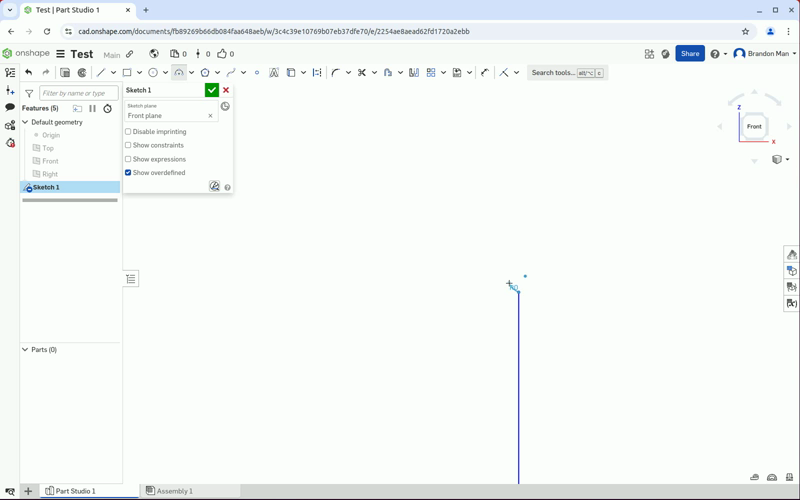
scroll(-6)
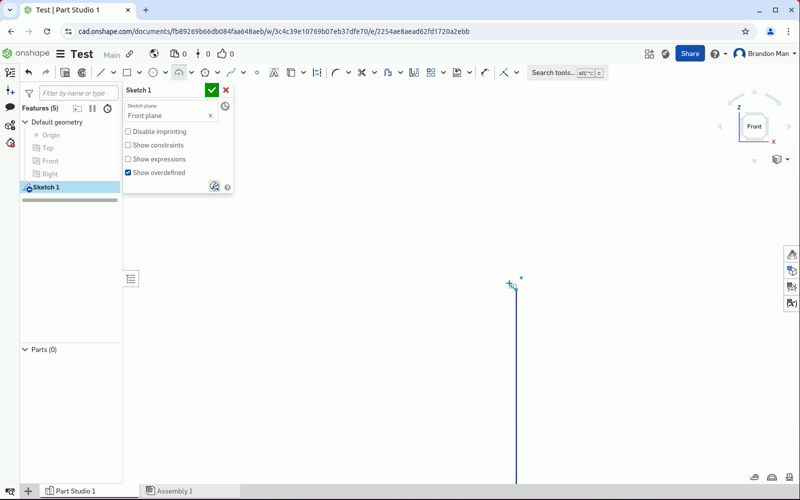
scroll(-6)
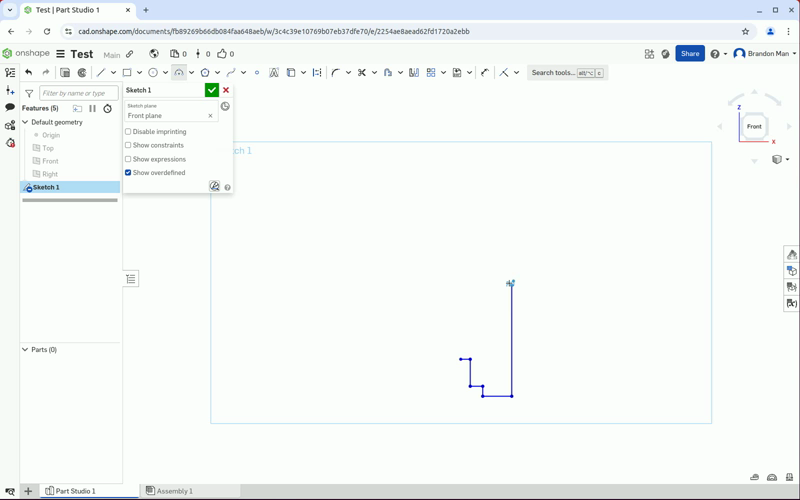
mouse_move(509, 284)
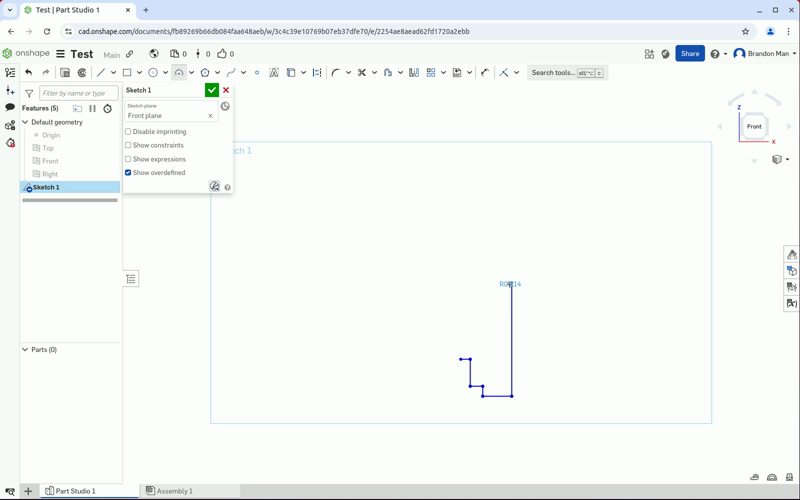
scroll(6)
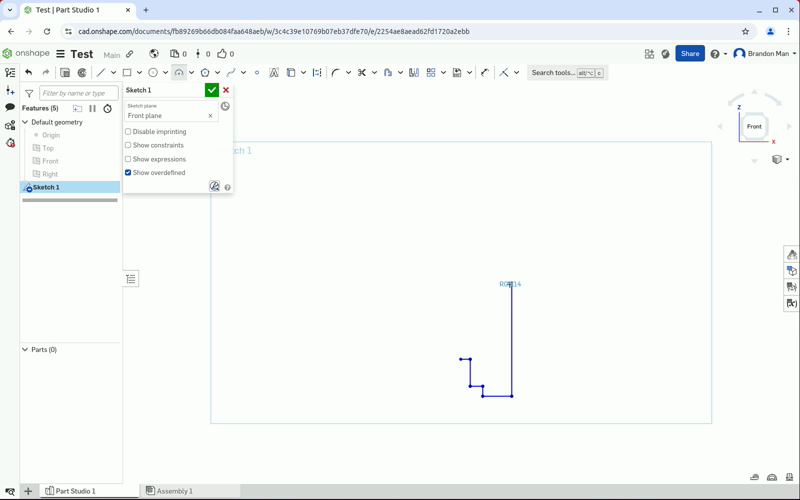
scroll(6)
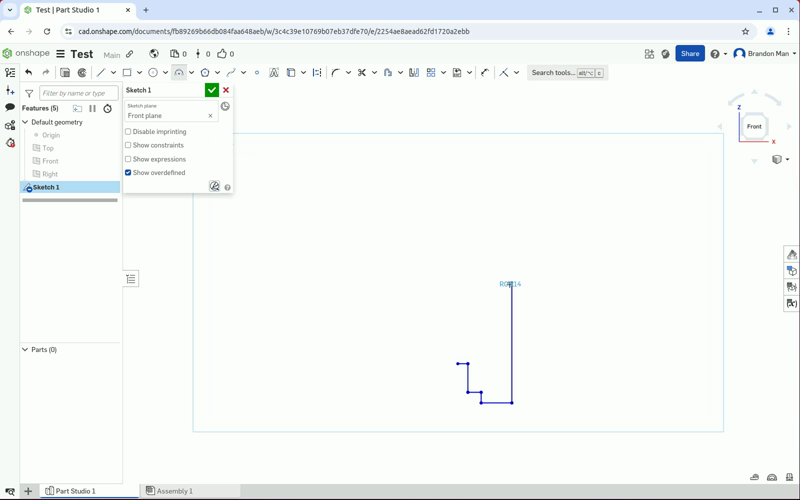
scroll(6)
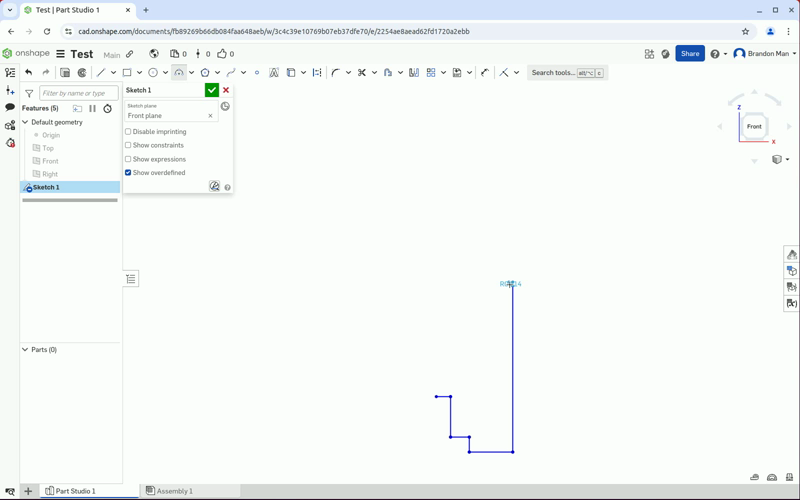
scroll(6)
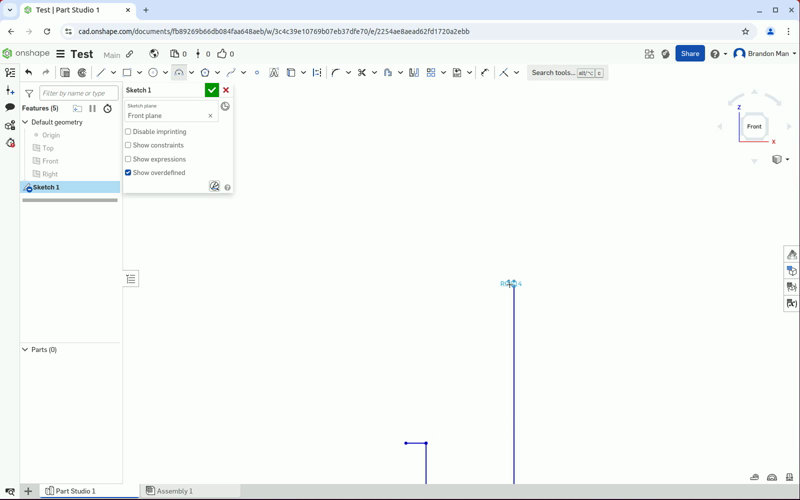
scroll(6)
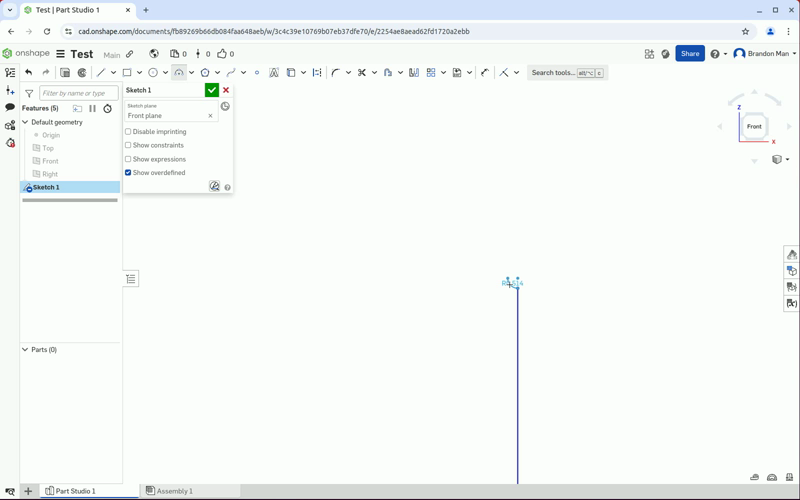
scroll(6)
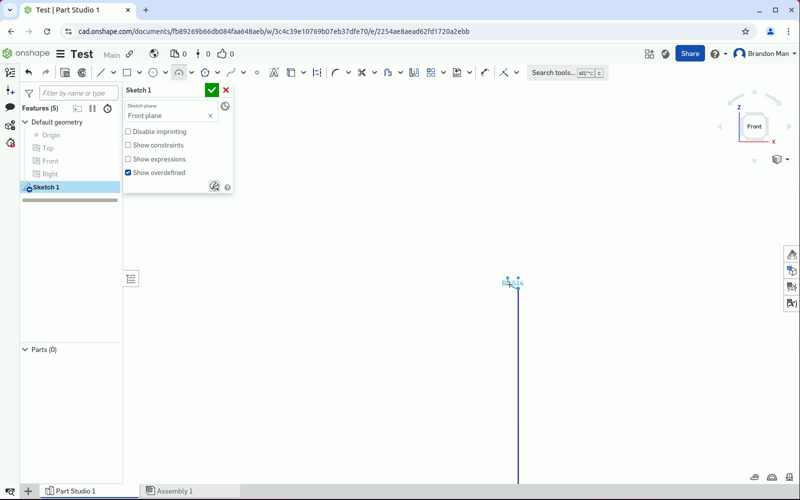
scroll(6)
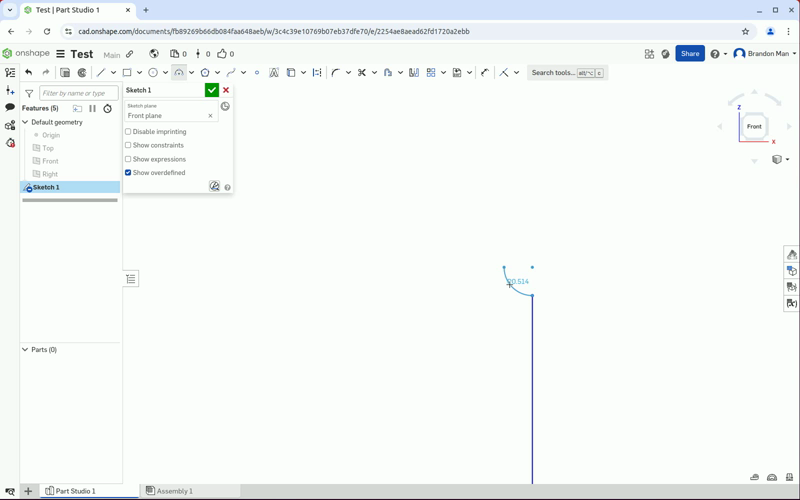
click(509, 284)
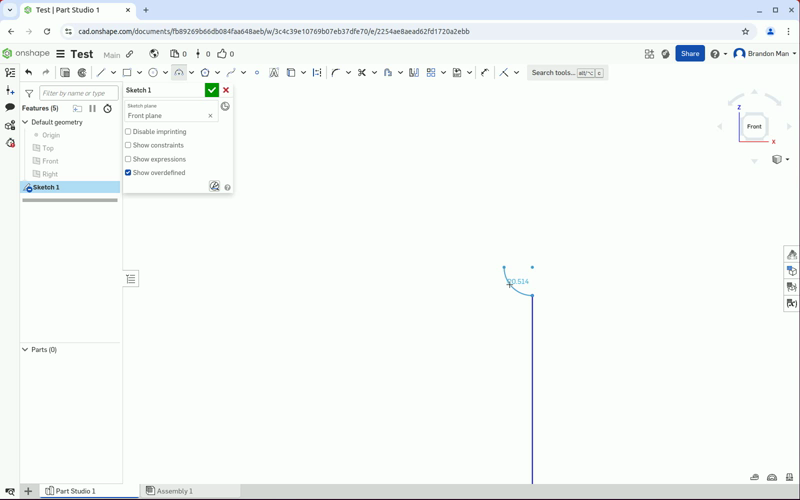
scroll(-6)
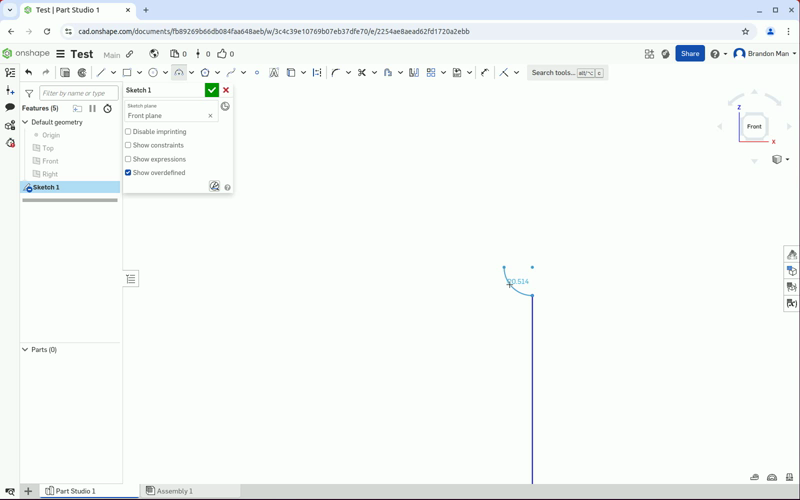
scroll(-6)
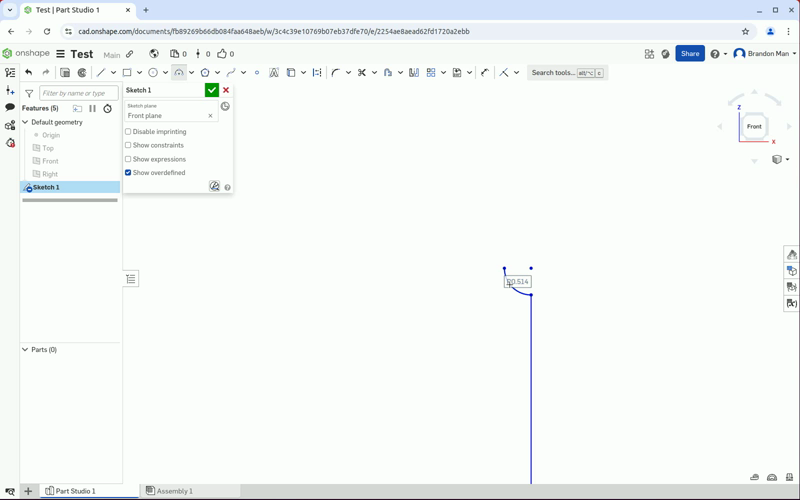
scroll(-6)
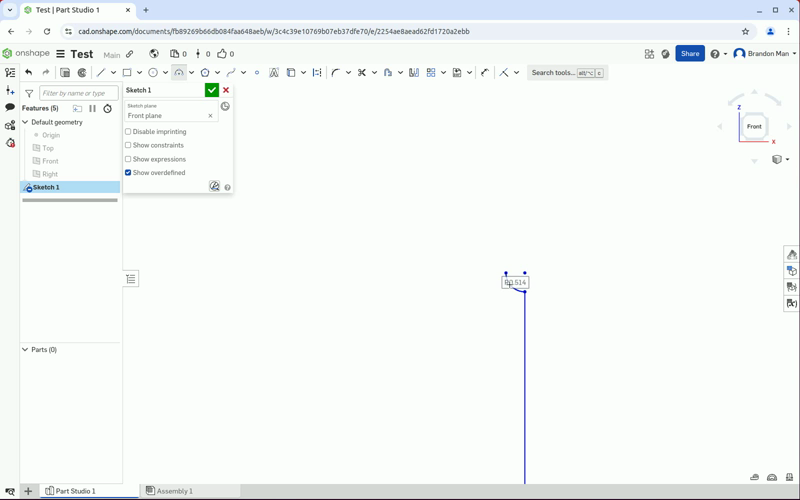
scroll(-6)
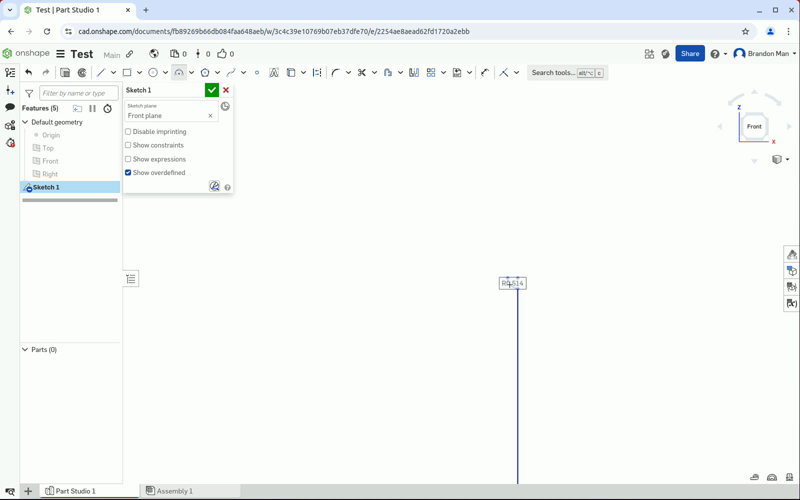
scroll(-6)
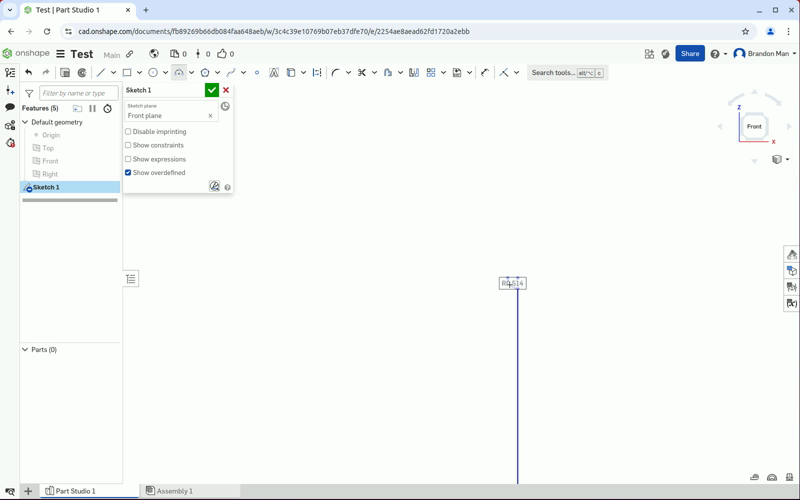
scroll(-6)
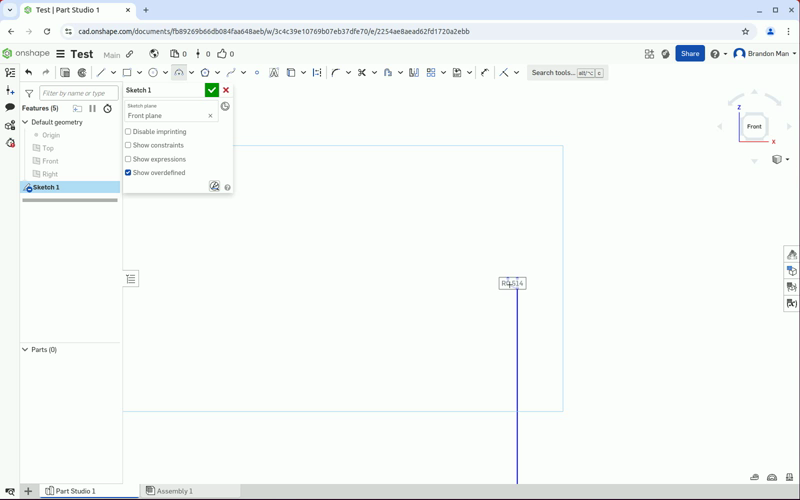
scroll(-6)
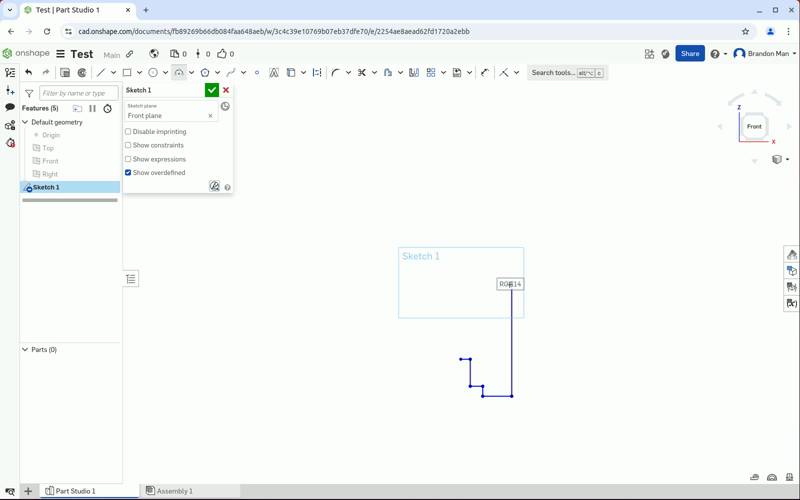
key_up(shift)
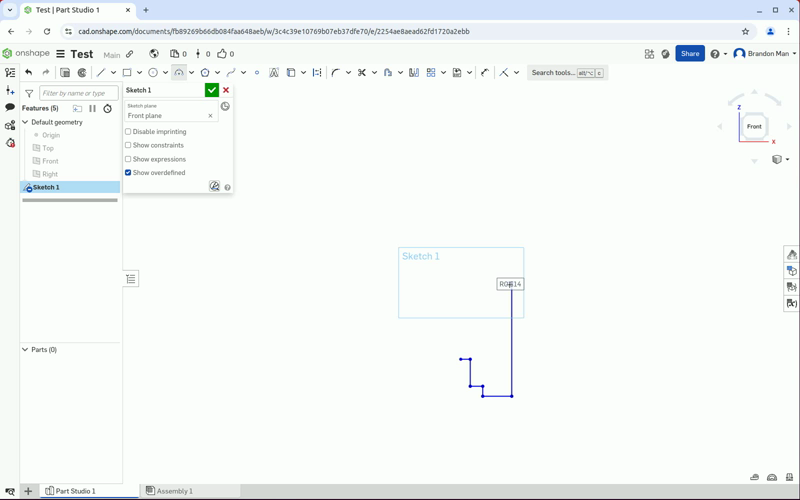
key(esc)
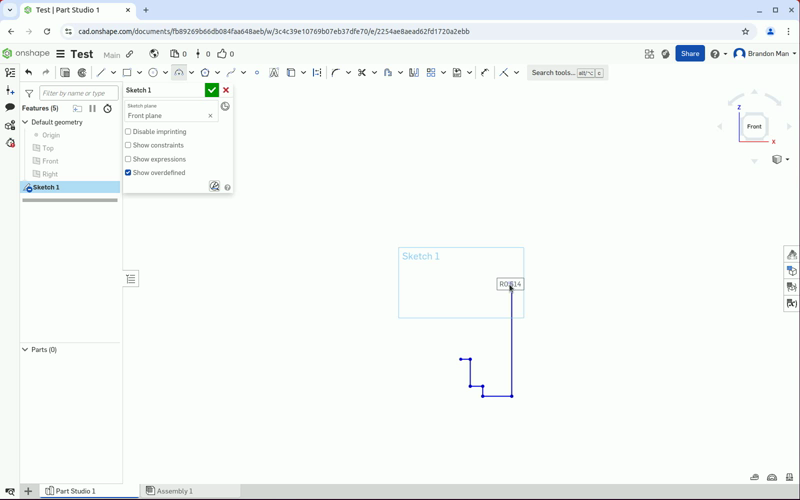
key(l)
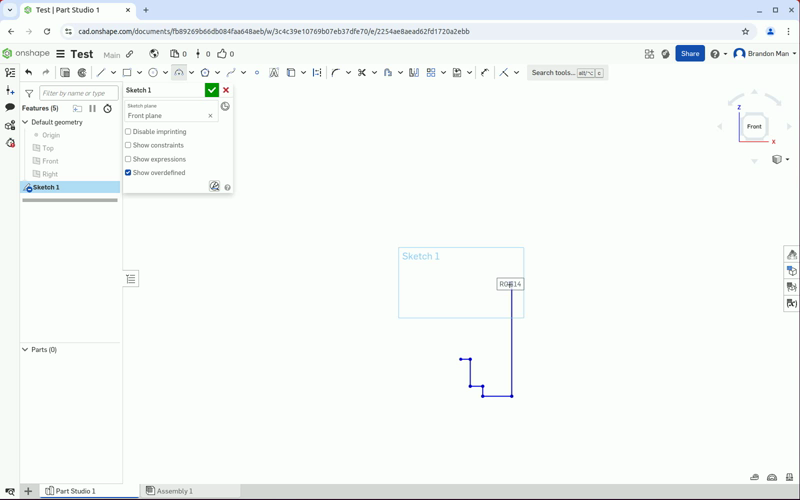
mouse_move(509, 282)
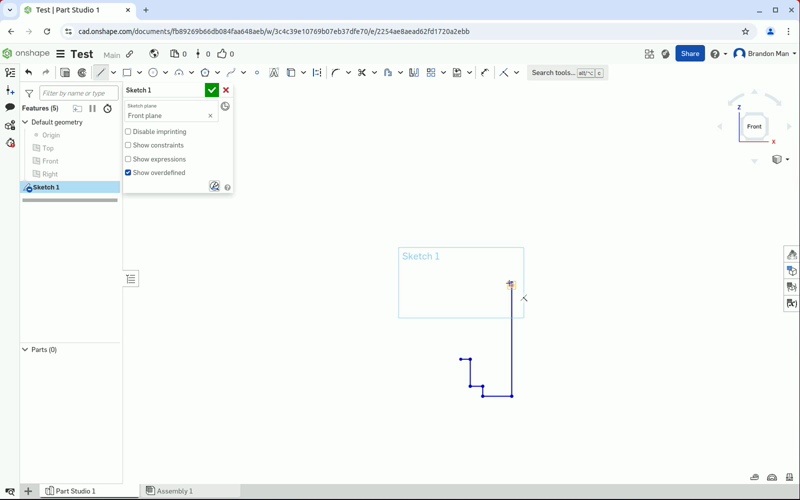
scroll(6)
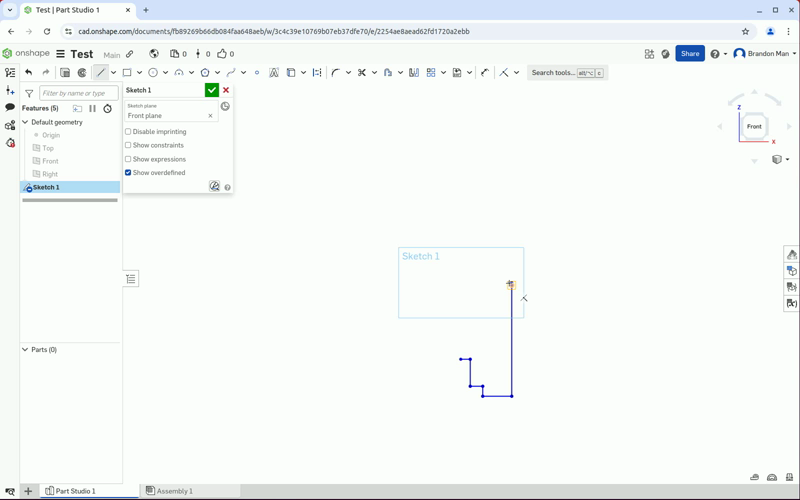
scroll(6)
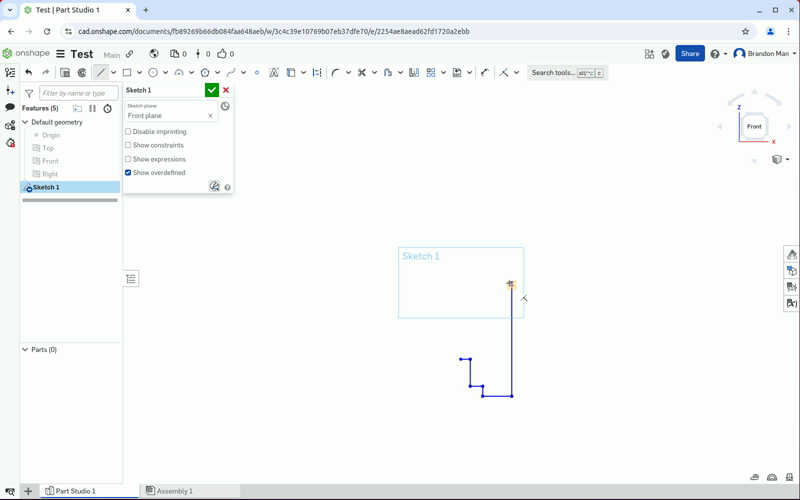
scroll(6)
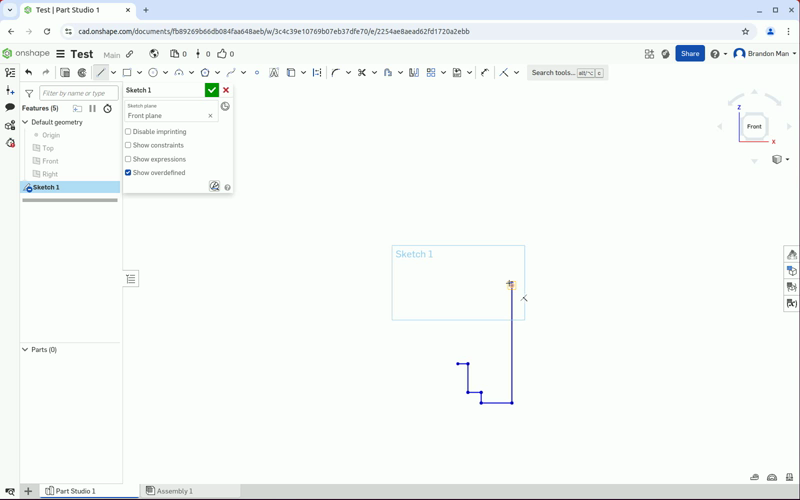
scroll(6)
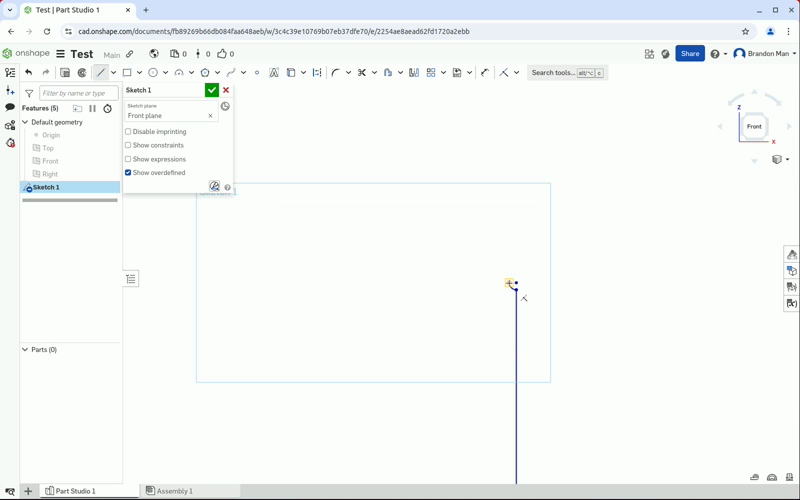
scroll(6)
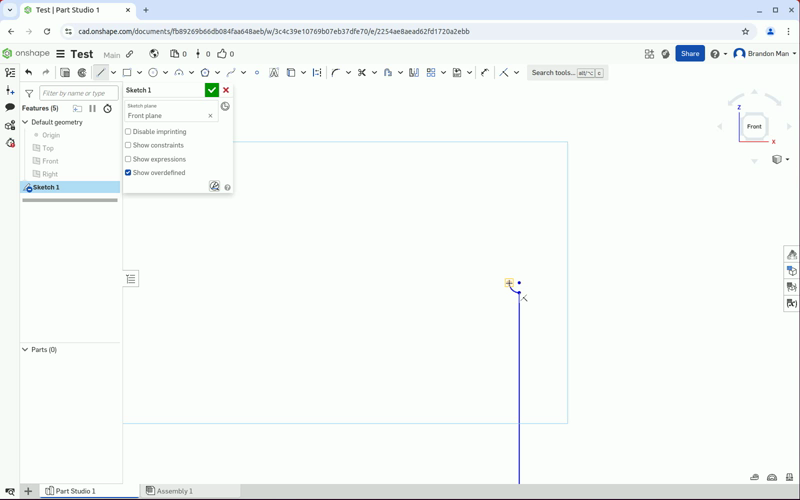
scroll(6)
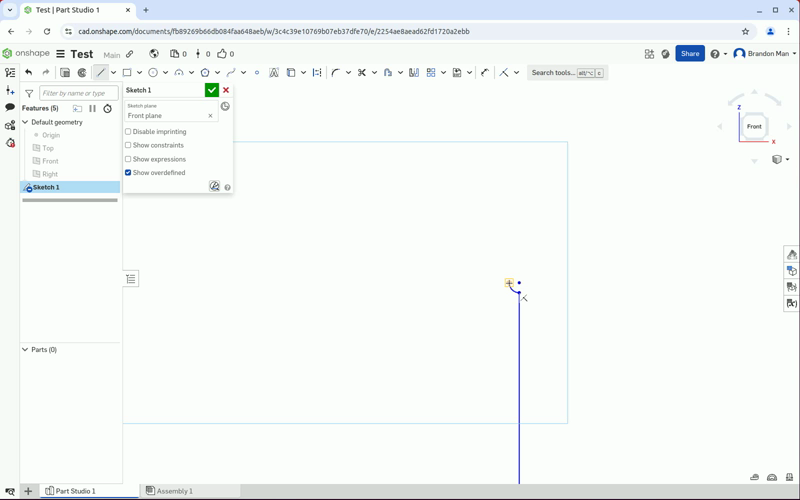
scroll(6)
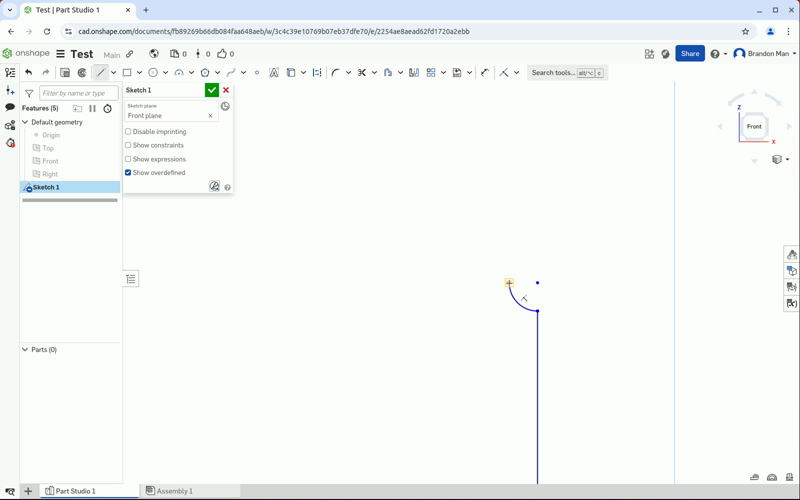
click(509, 282)
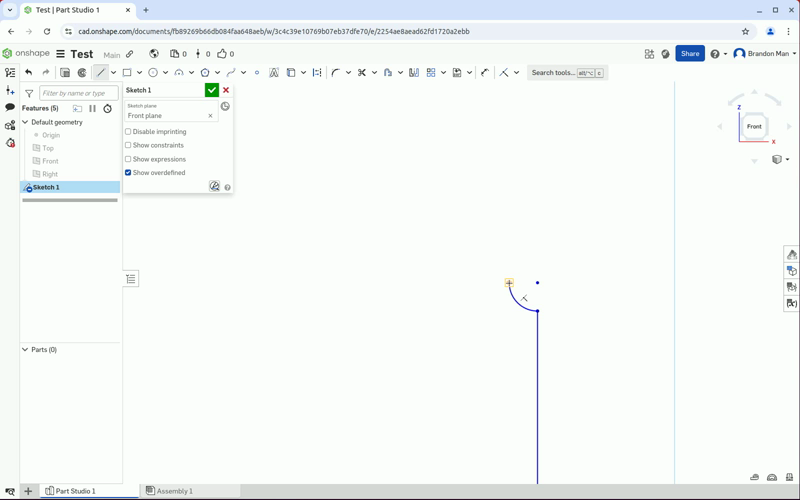
scroll(-6)
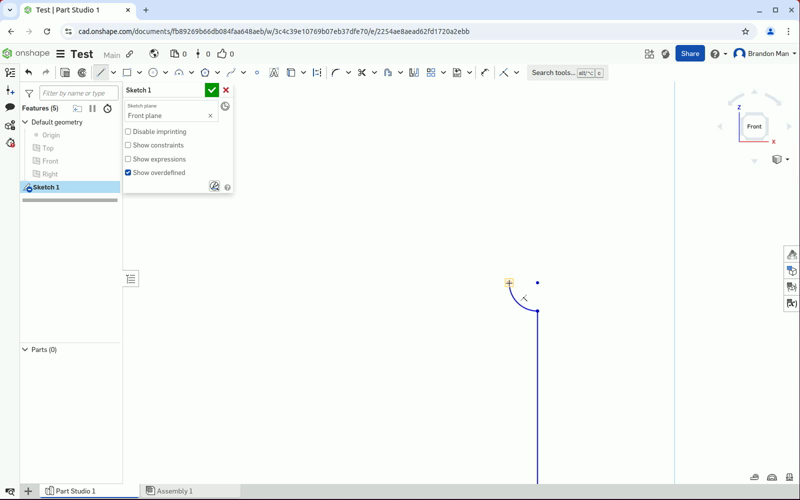
scroll(-6)
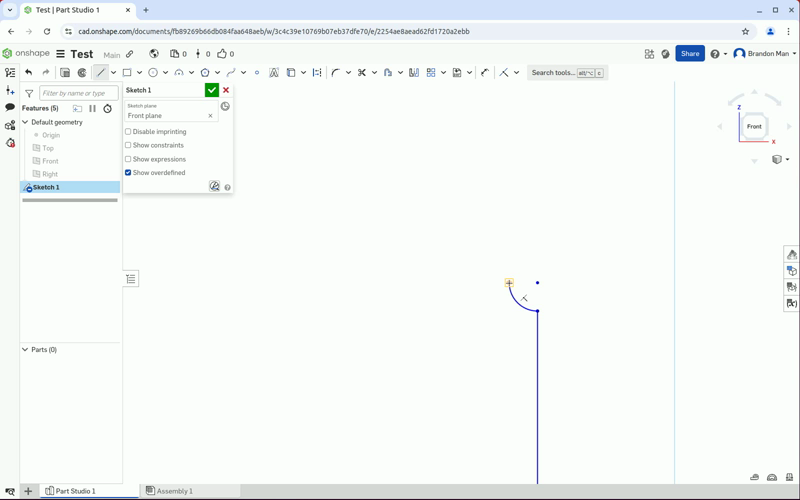
scroll(-6)
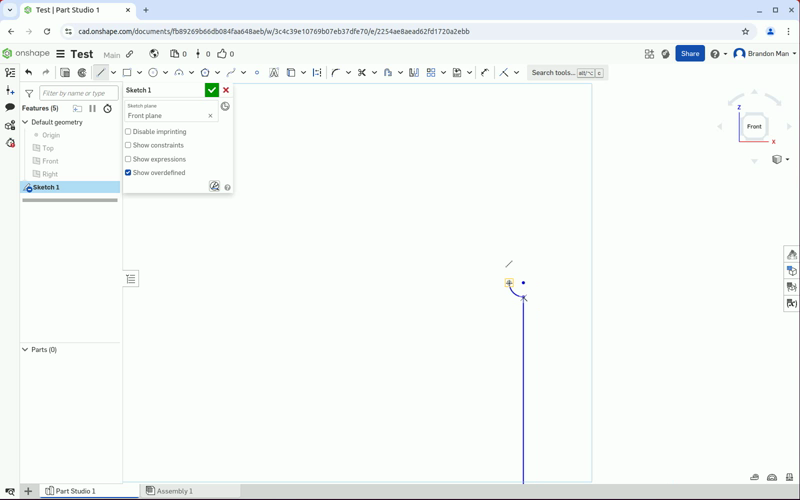
scroll(-6)
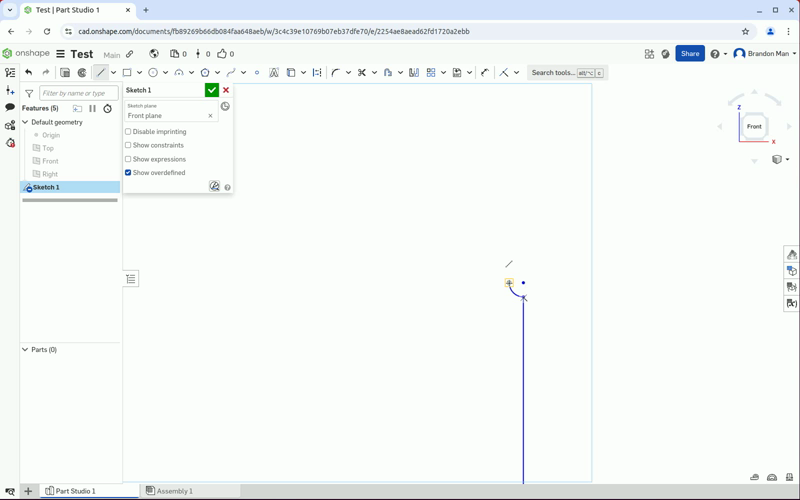
scroll(-6)
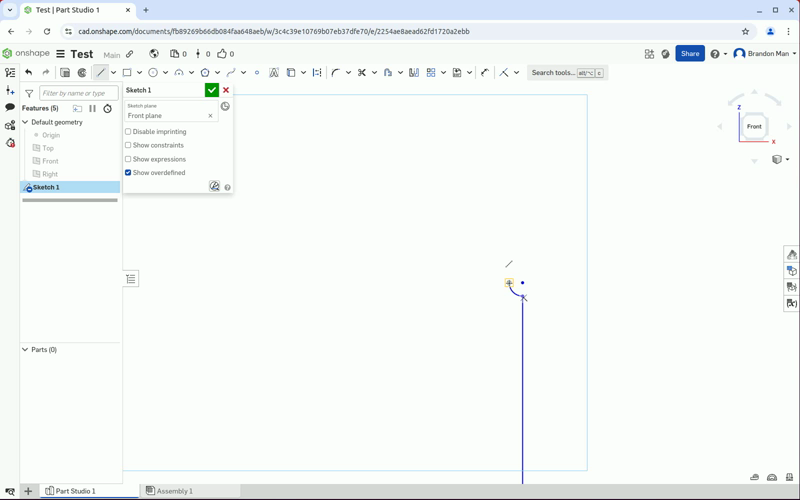
scroll(-6)
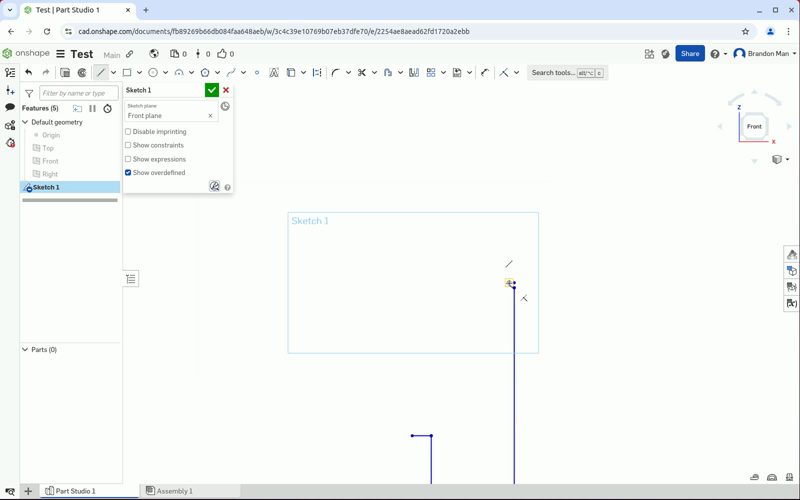
scroll(-6)
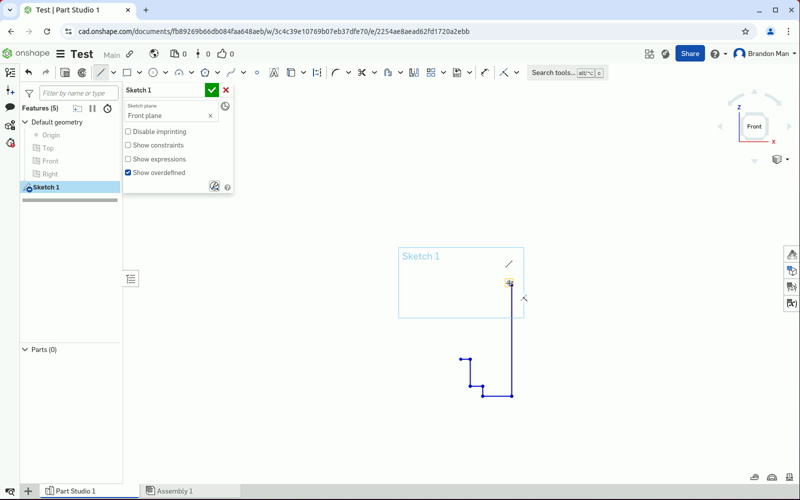
key_down(shift)
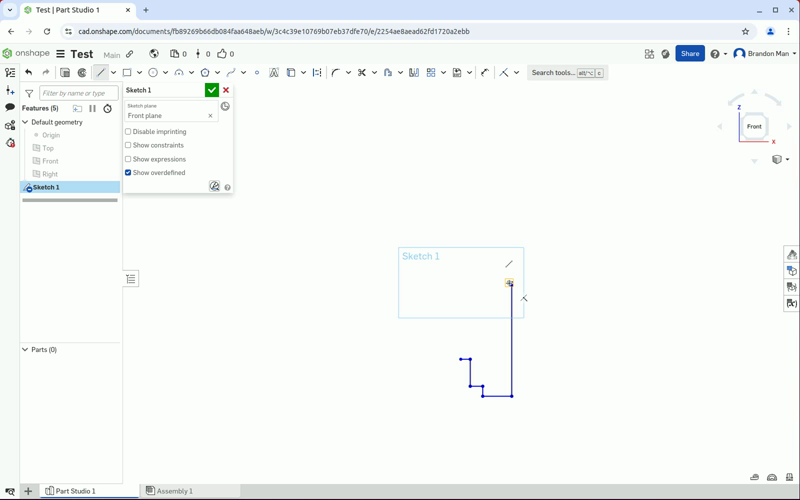
mouse_move(539, 282)
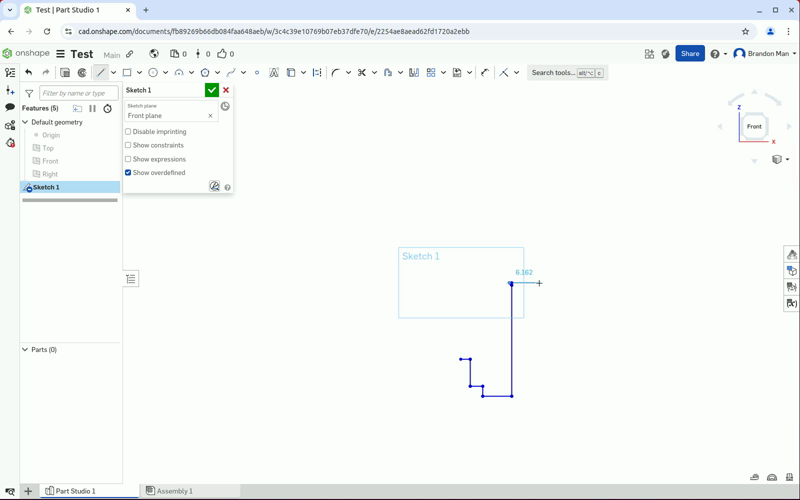
mouse_move(463, 282)
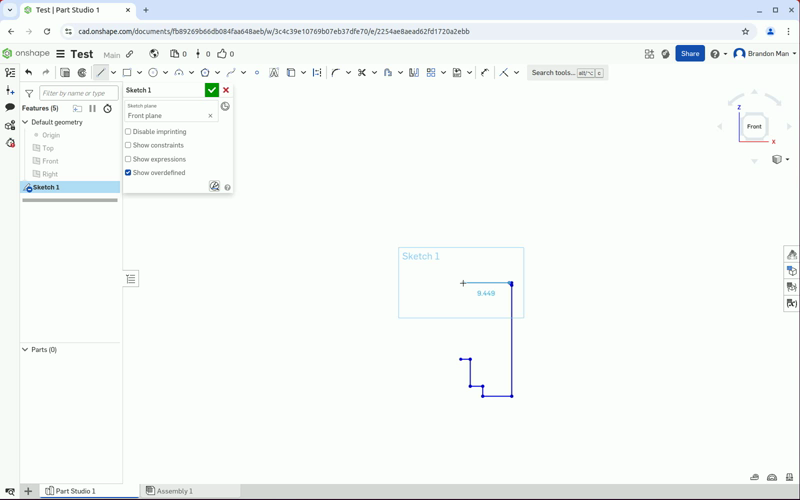
click(463, 282)
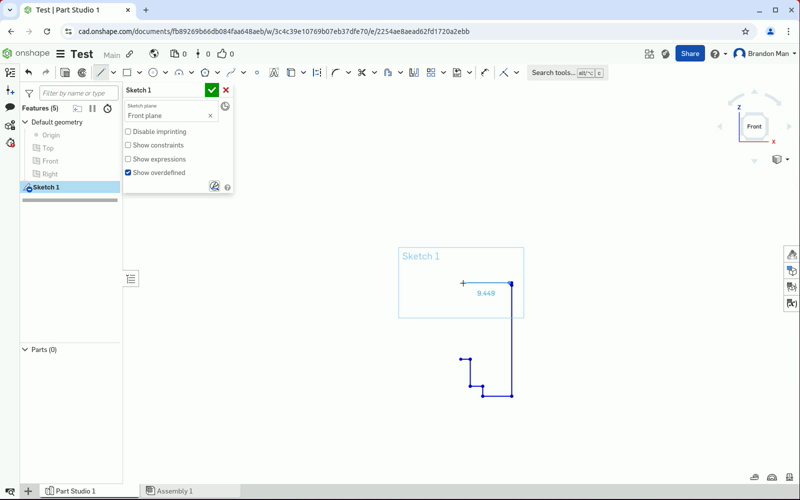
key_up(shift)
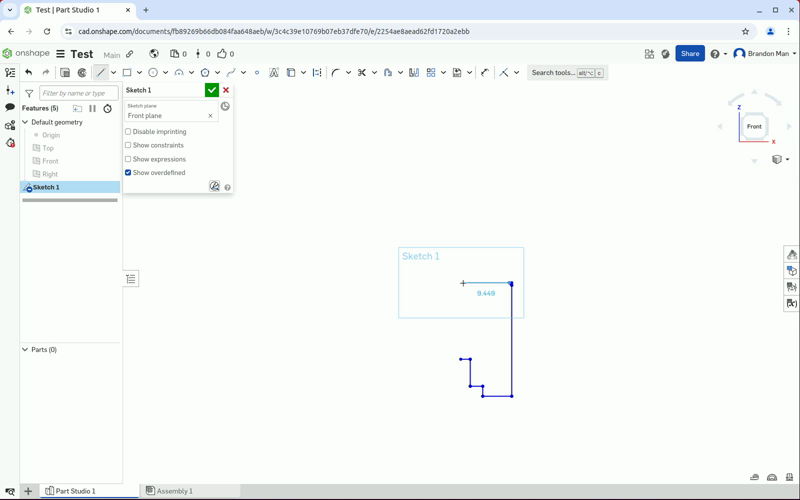
key(esc)
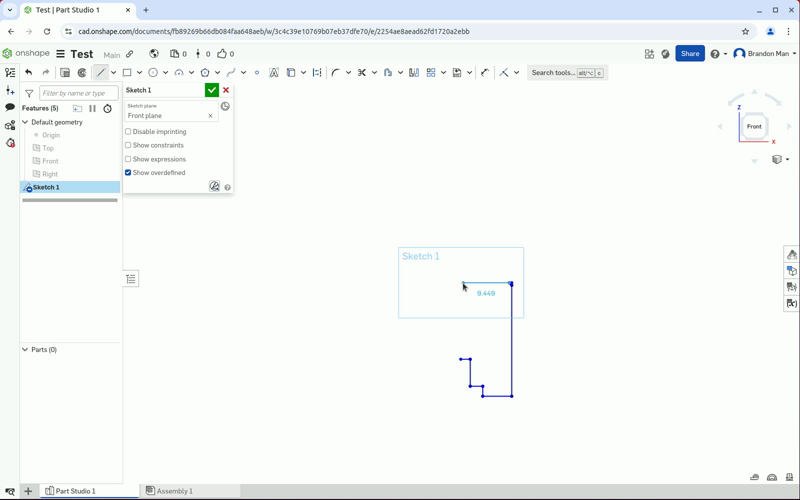
key(a)
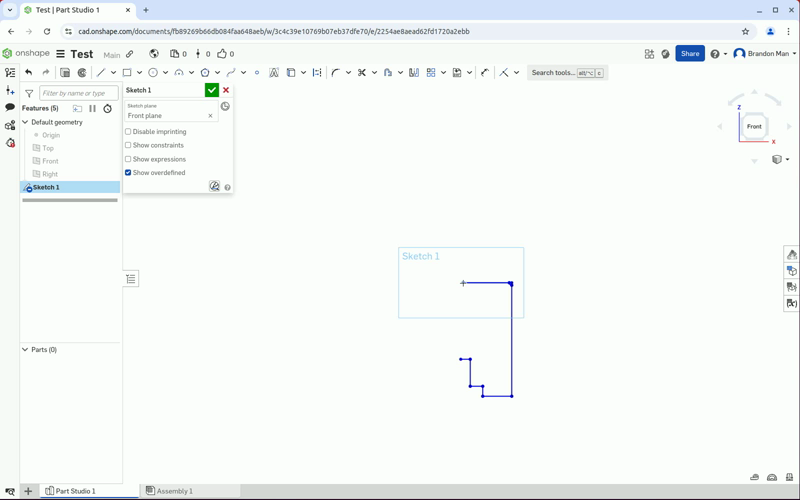
mouse_move(463, 282)
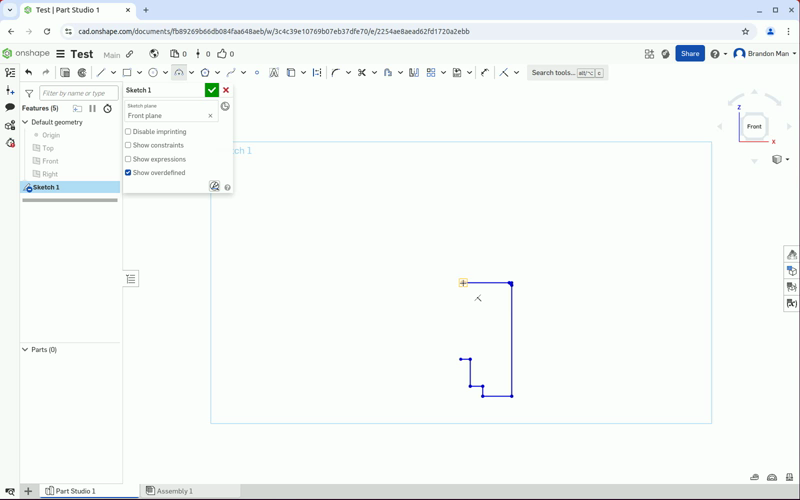
click(463, 282)
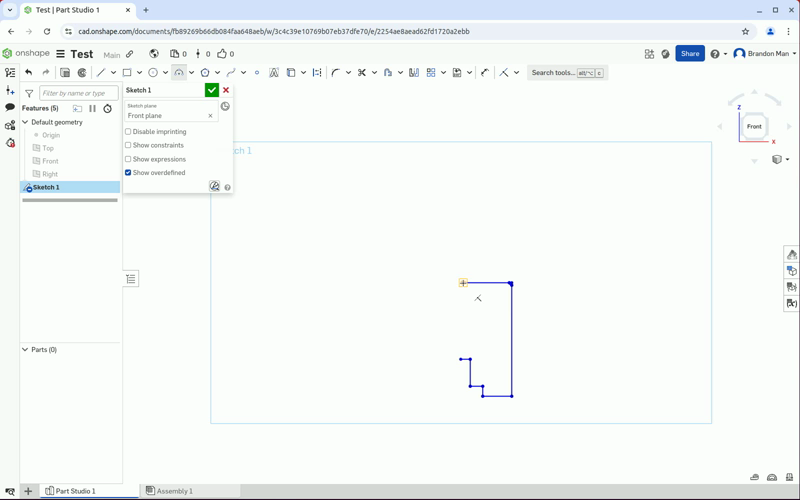
key_down(shift)
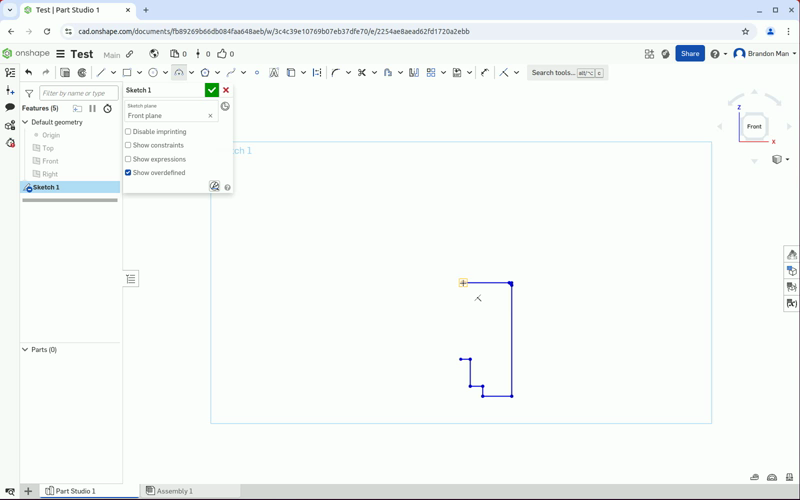
mouse_move(460, 285)
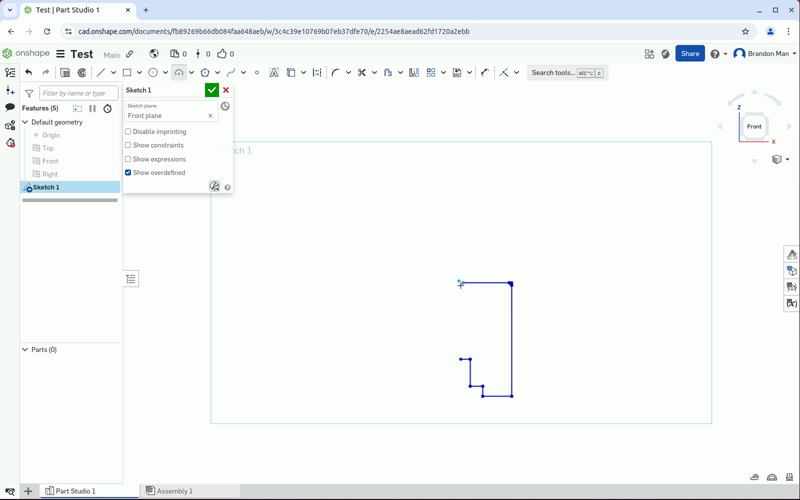
scroll(6)
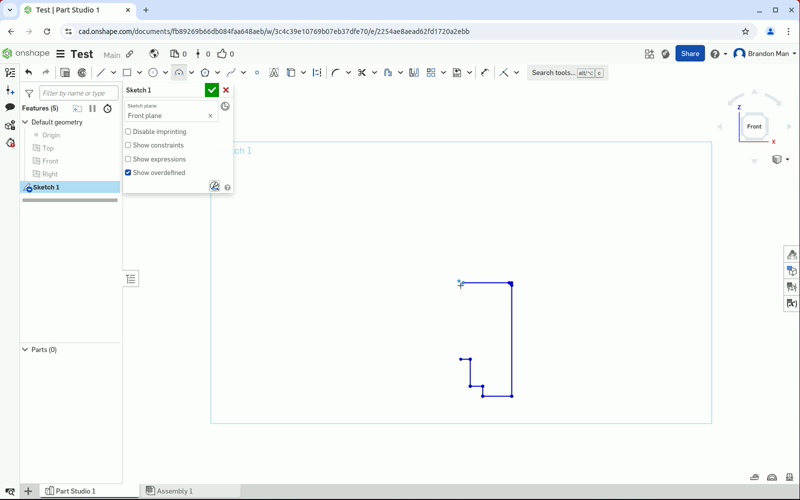
scroll(6)
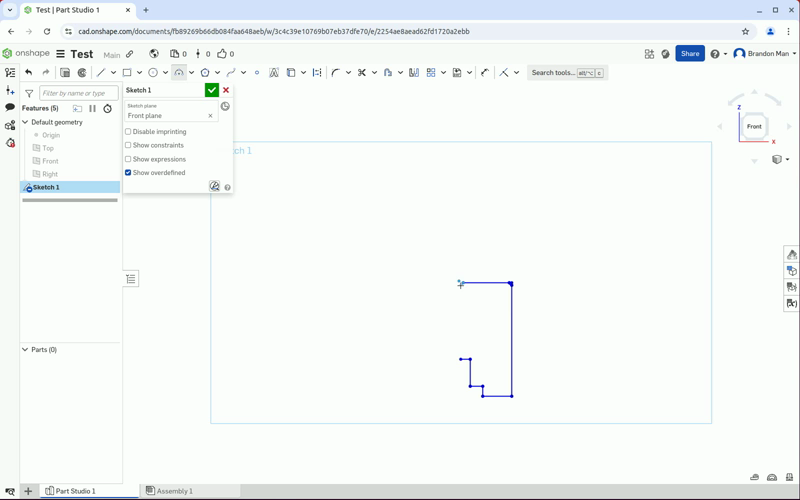
scroll(6)
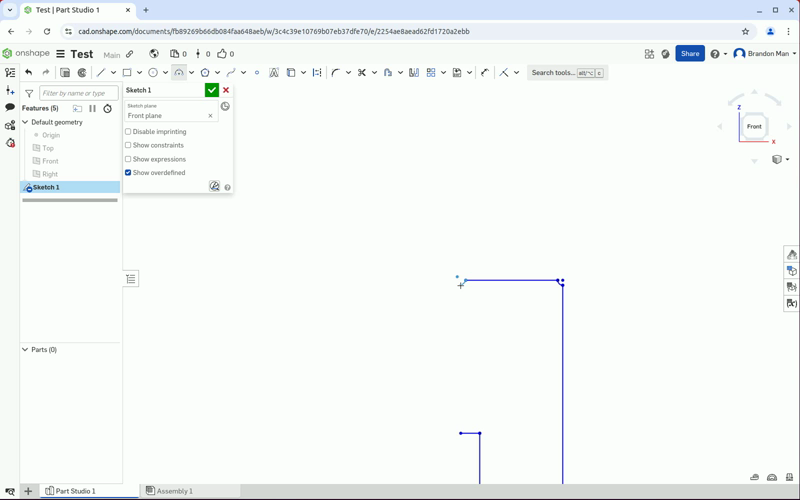
scroll(6)
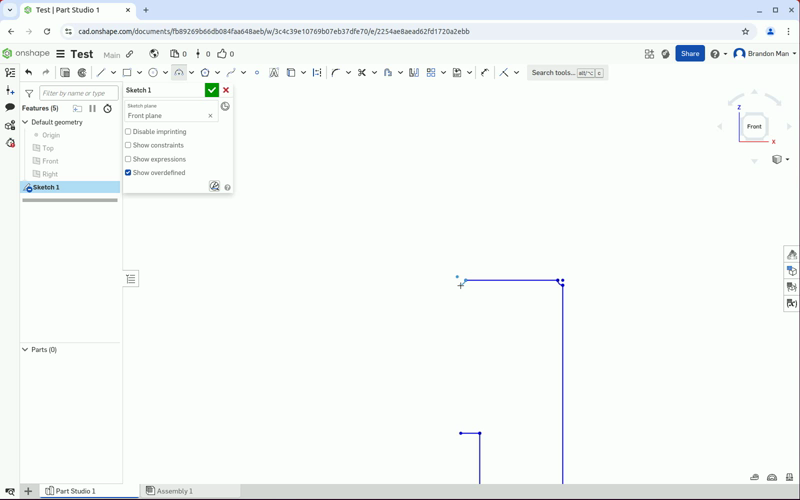
scroll(6)
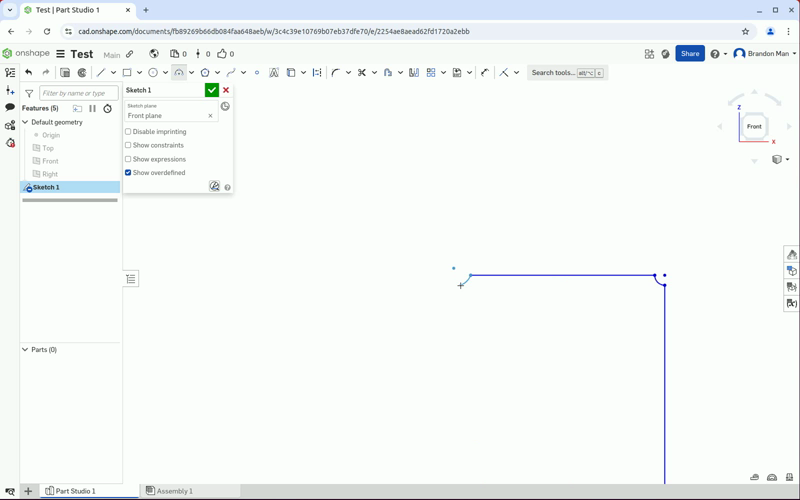
scroll(6)
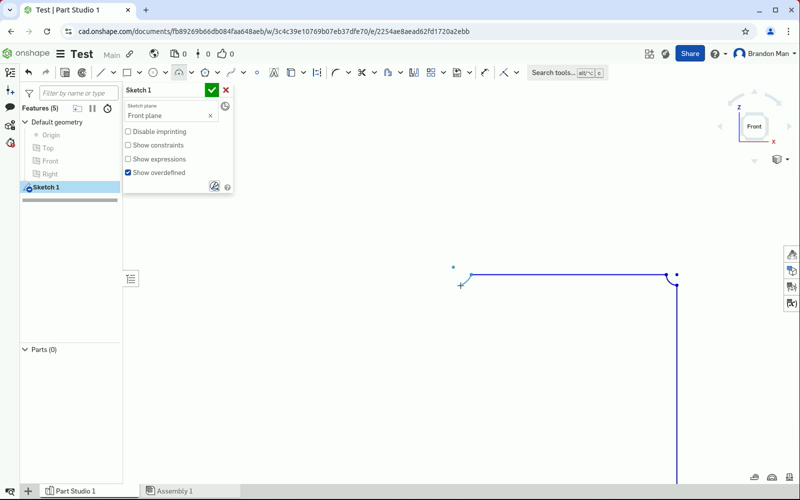
scroll(6)
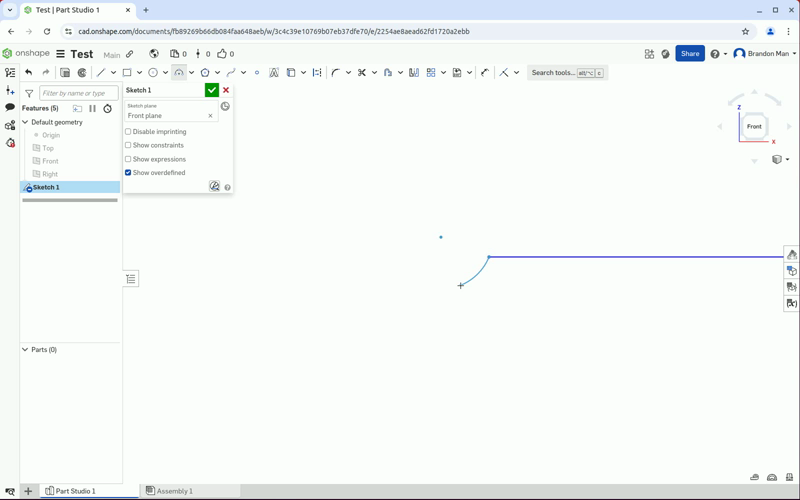
click(460, 285)
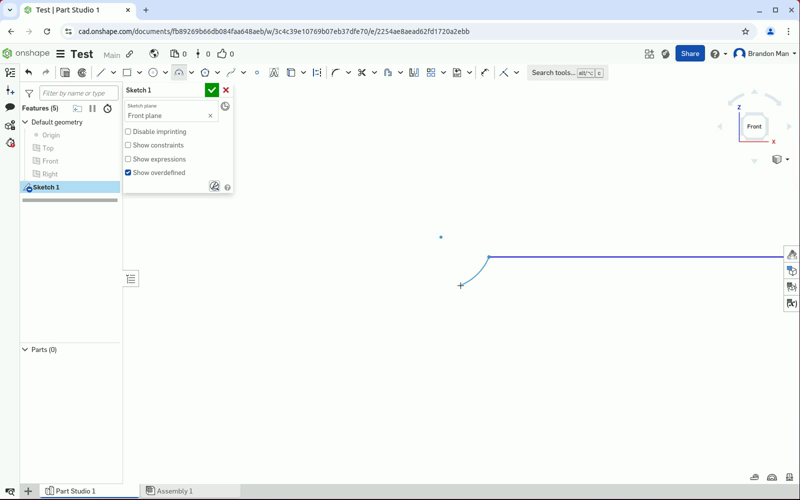
scroll(-6)
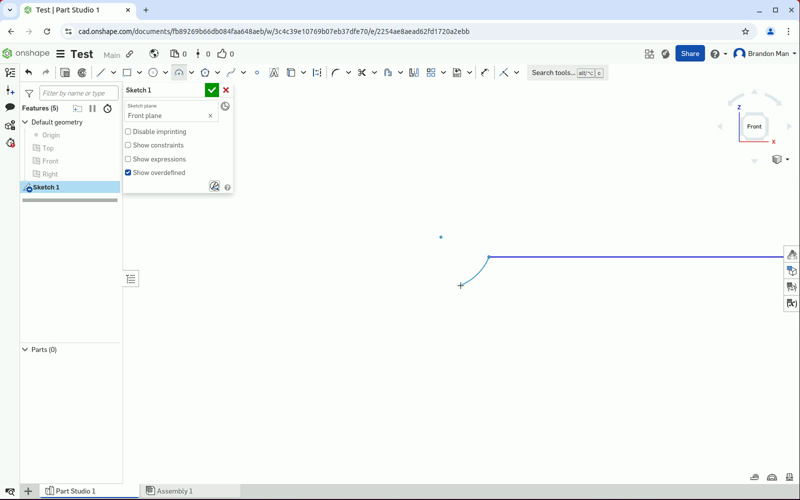
scroll(-6)
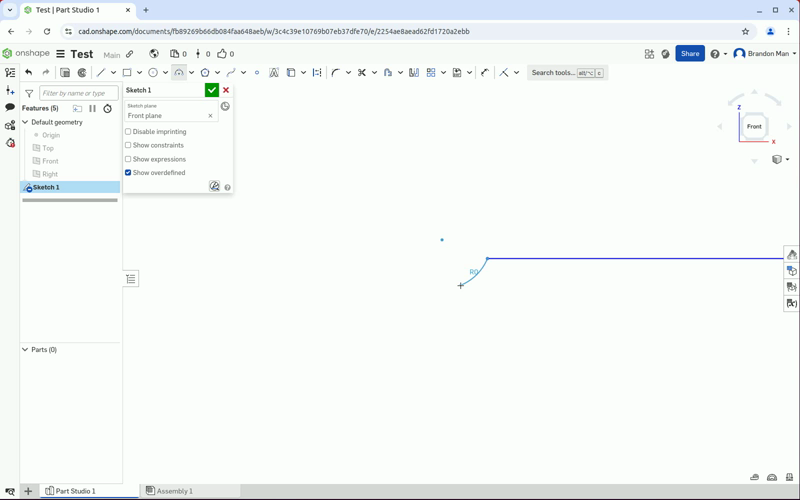
scroll(-6)
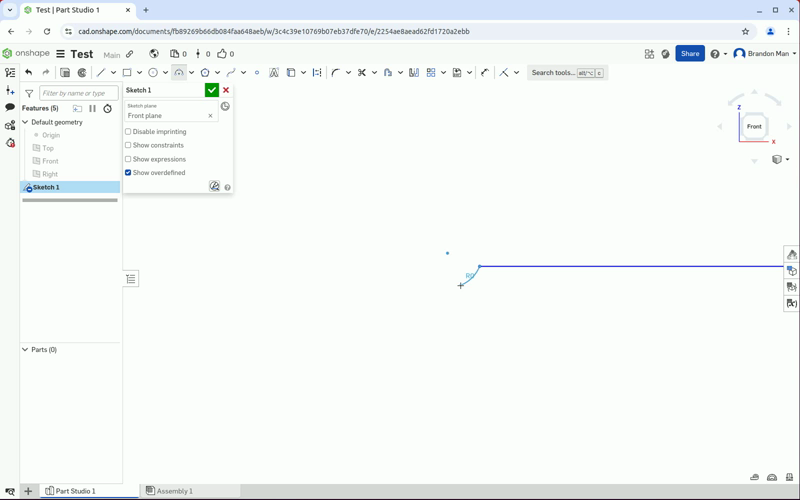
scroll(-6)
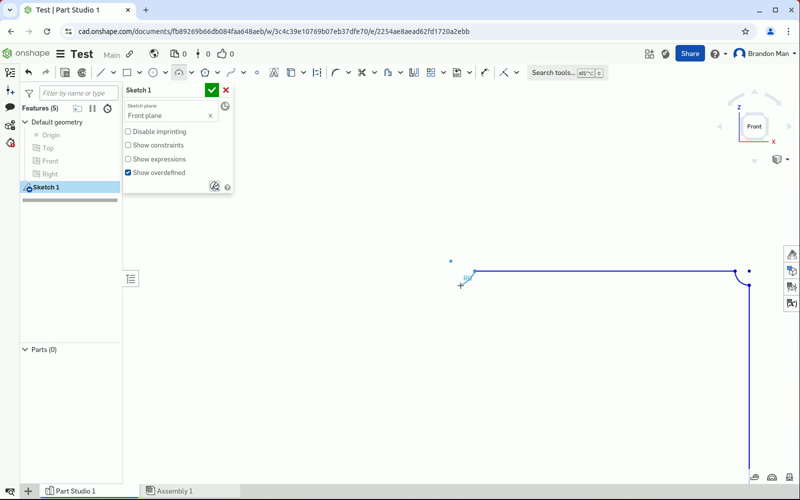
scroll(-6)
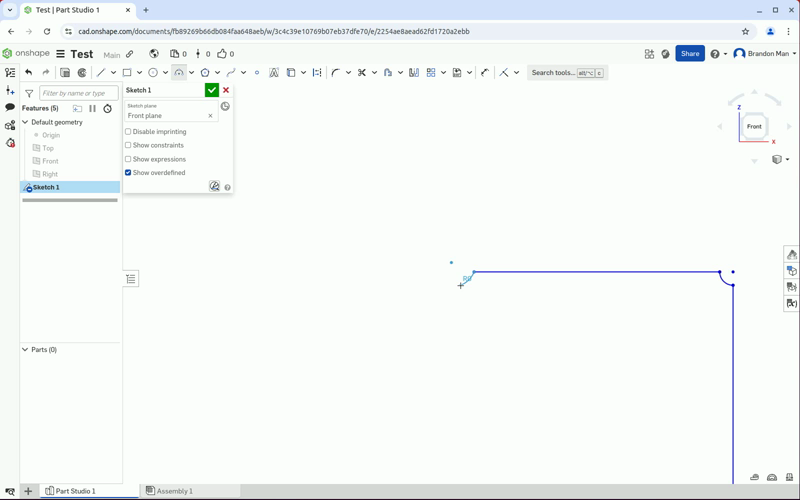
scroll(-6)
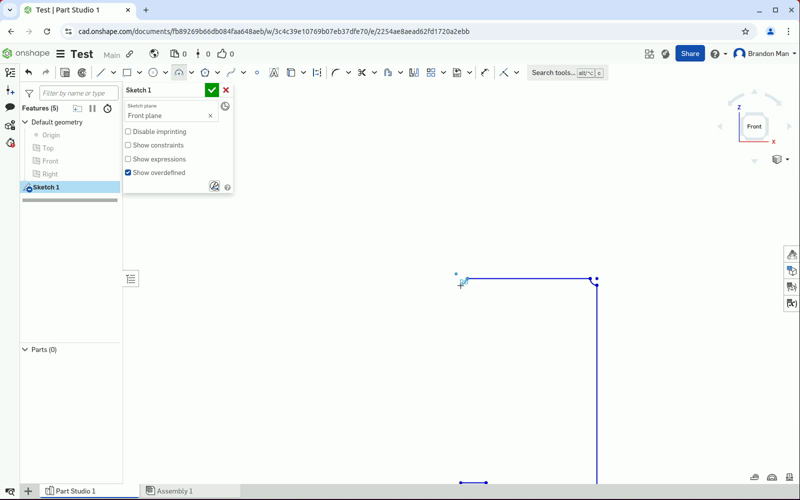
scroll(-6)
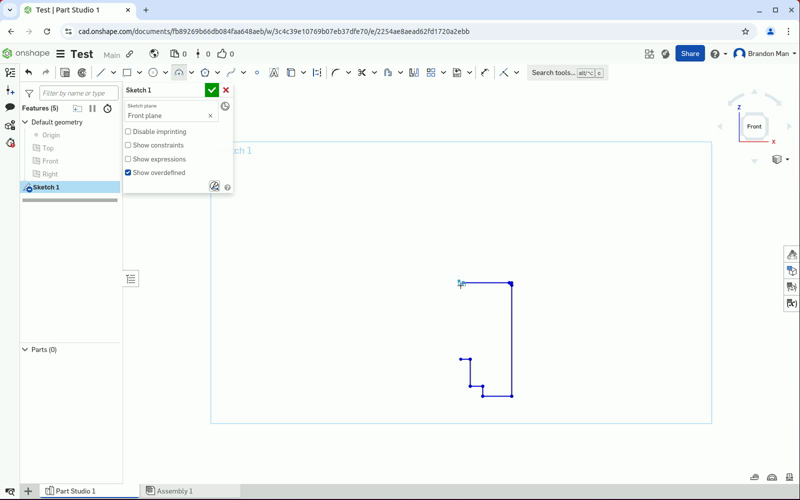
mouse_move(462, 284)
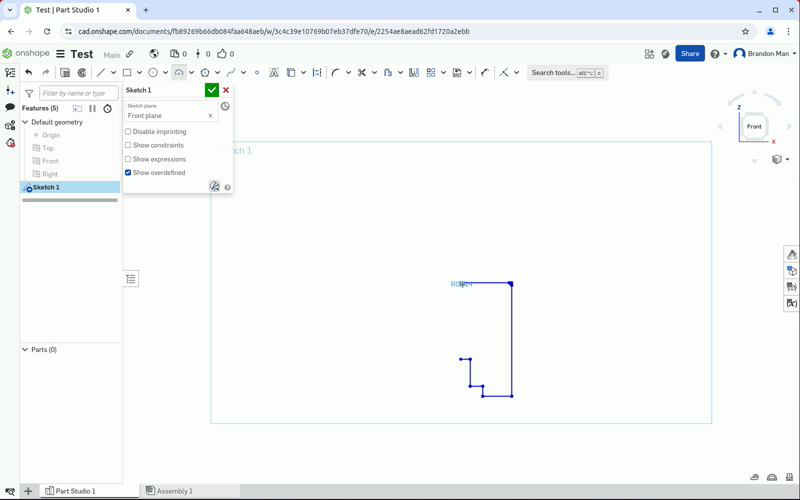
scroll(6)
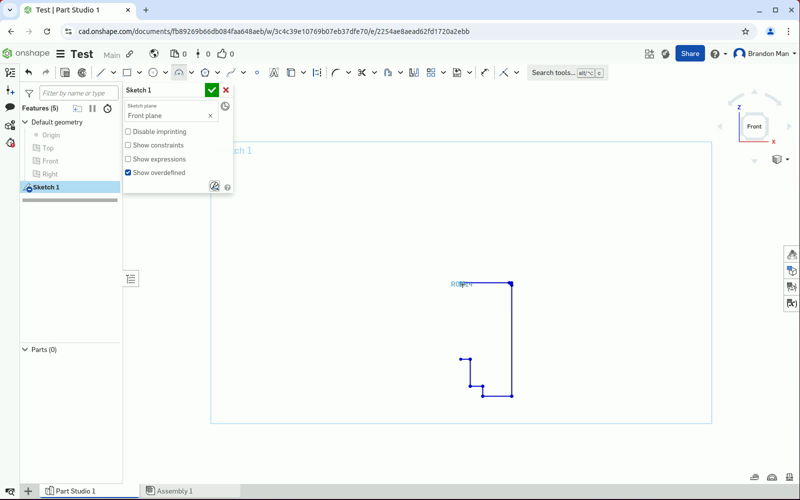
scroll(6)
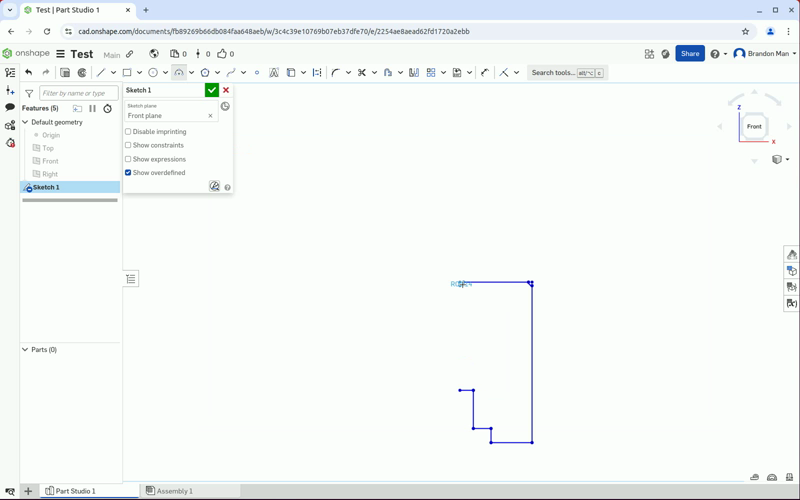
scroll(6)
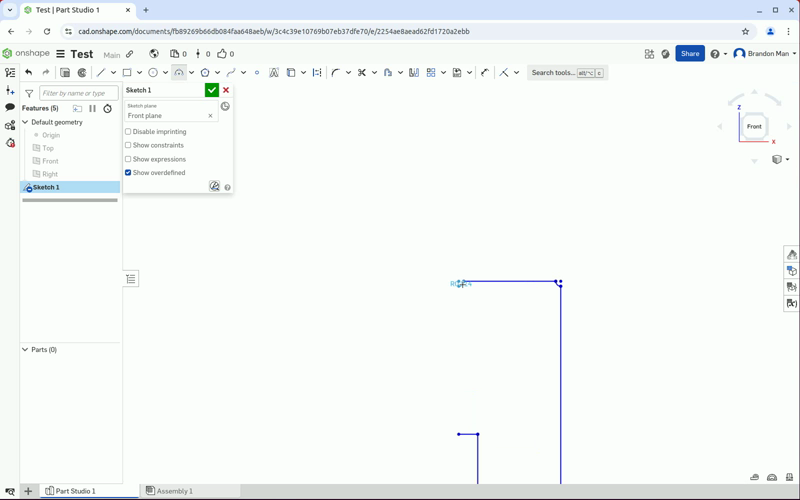
scroll(6)
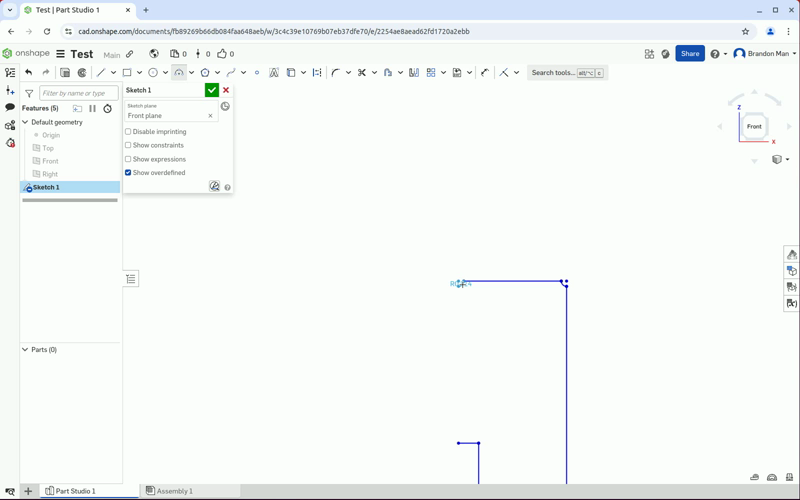
scroll(6)
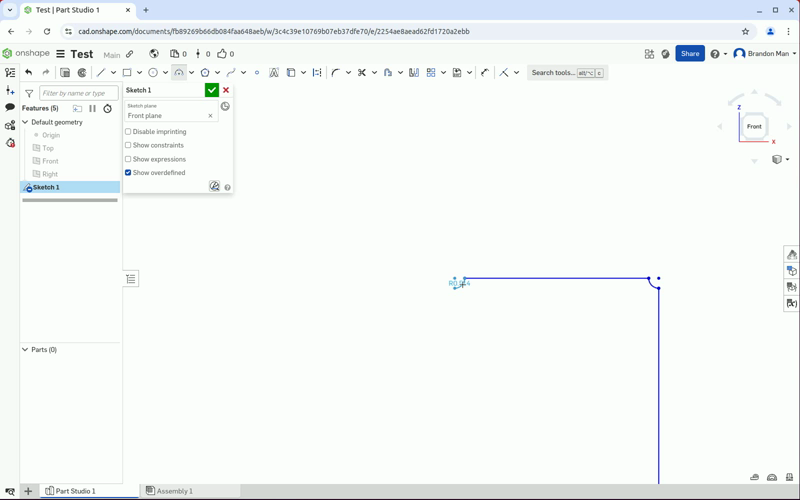
scroll(6)
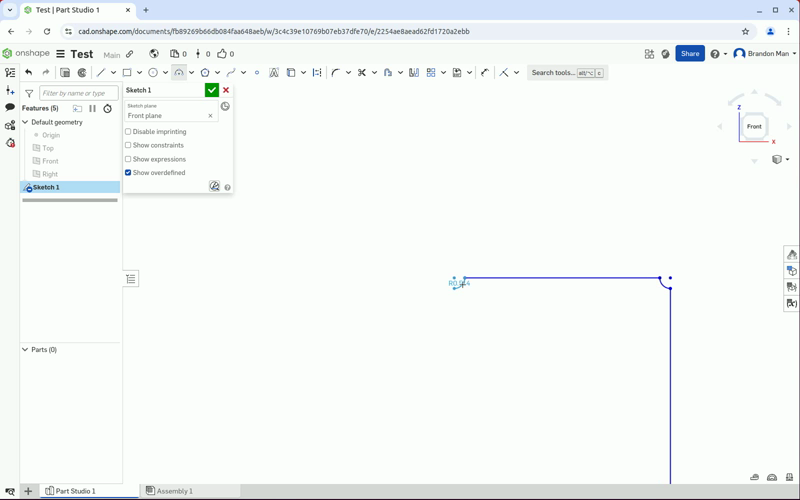
scroll(6)
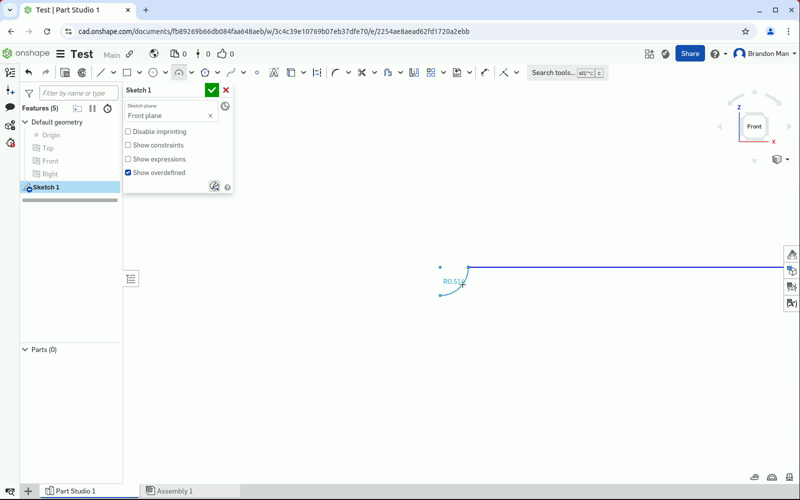
click(462, 284)
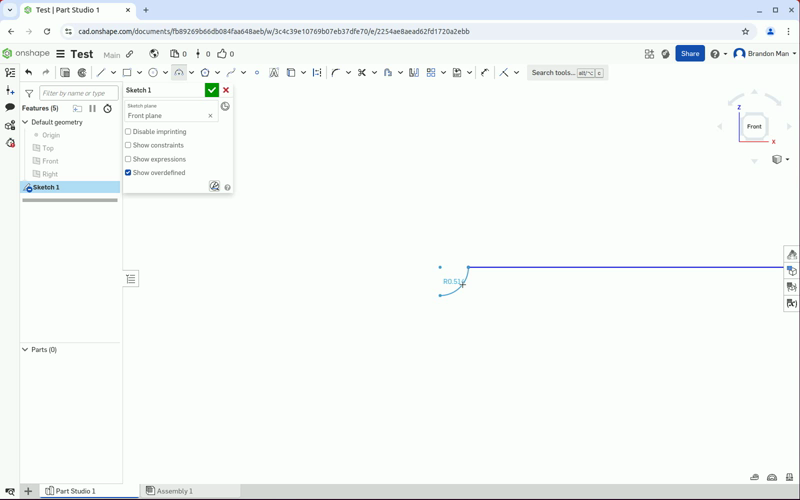
scroll(-6)
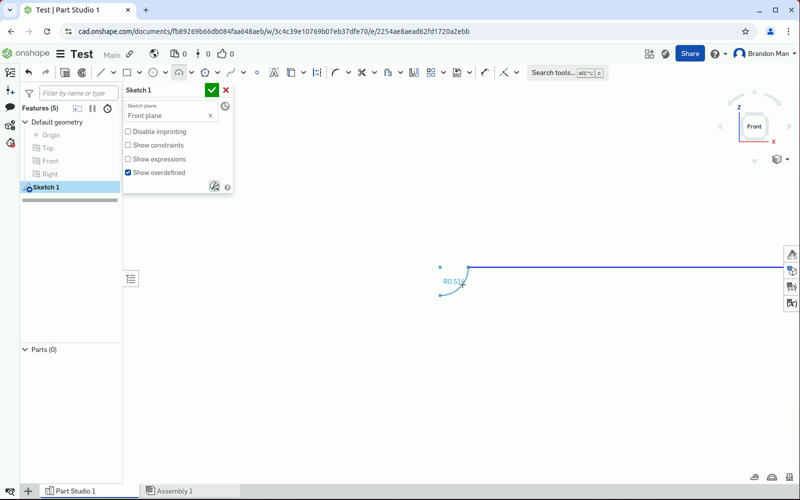
scroll(-6)
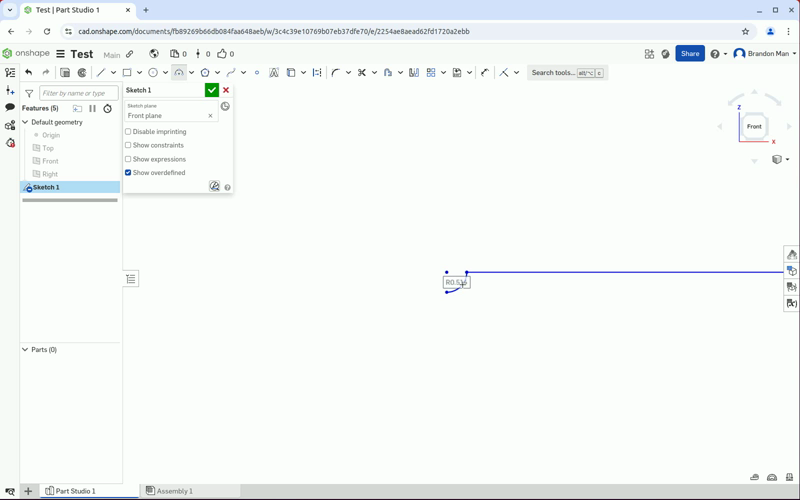
scroll(-6)
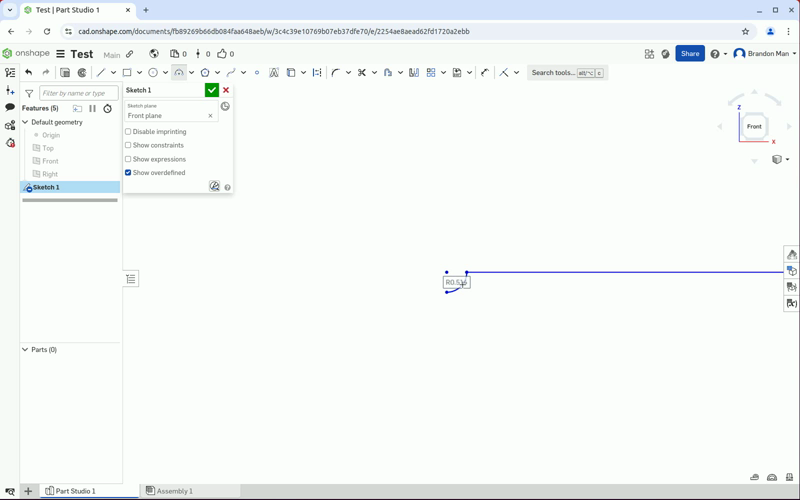
scroll(-6)
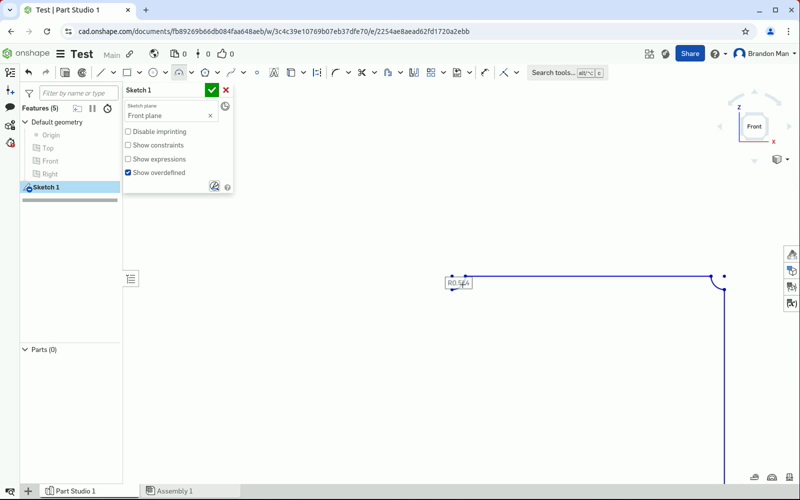
scroll(-6)
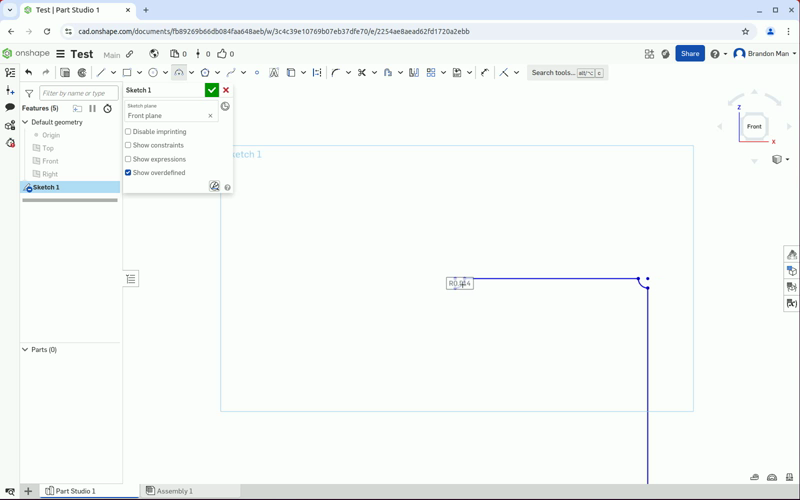
scroll(-6)
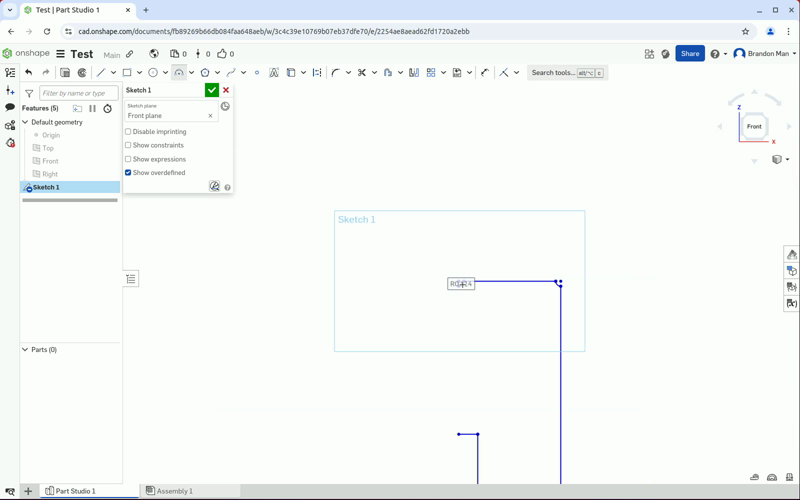
scroll(-6)
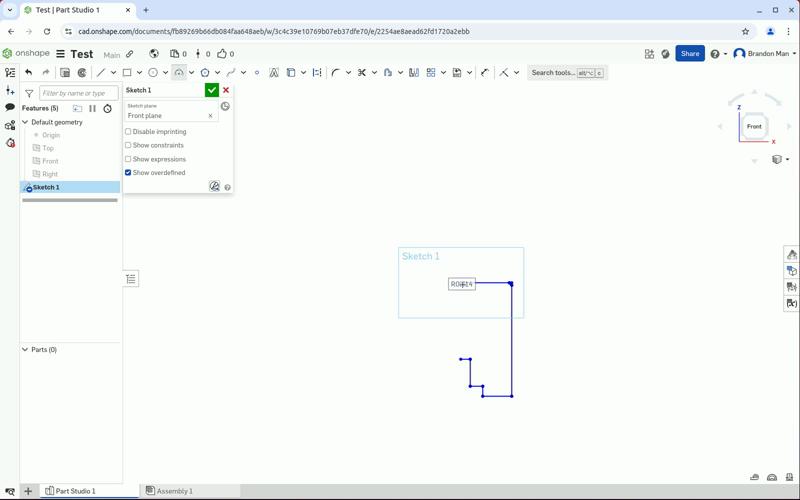
key_up(shift)
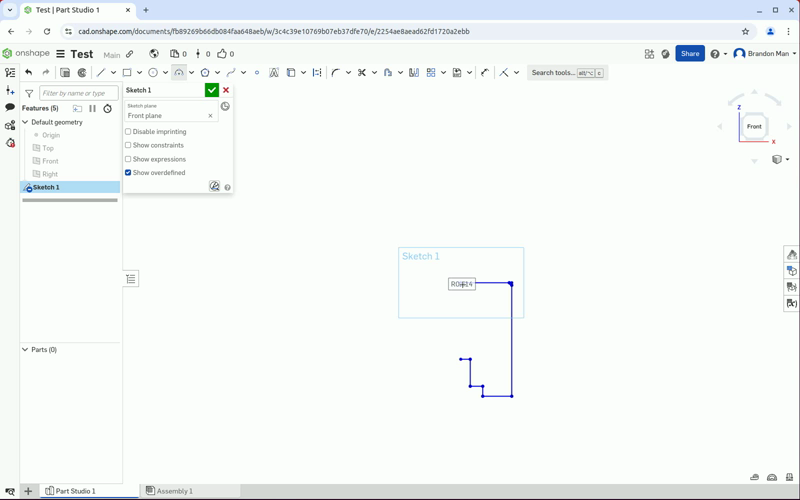
key(esc)
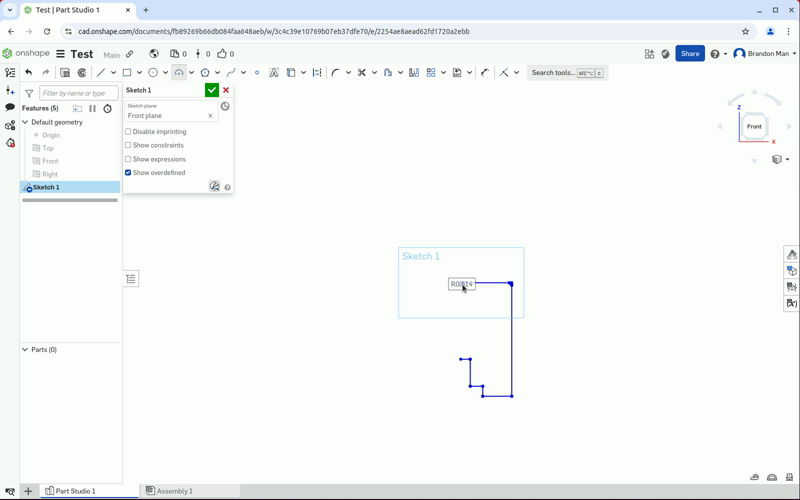
key(l)
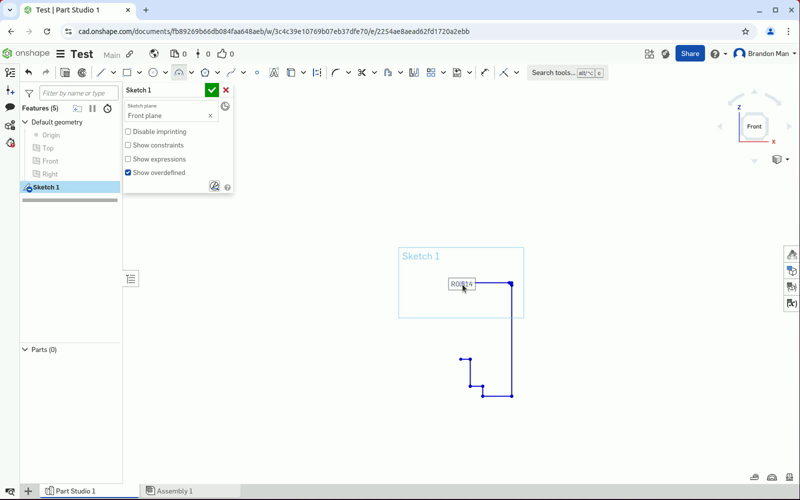
mouse_move(460, 285)
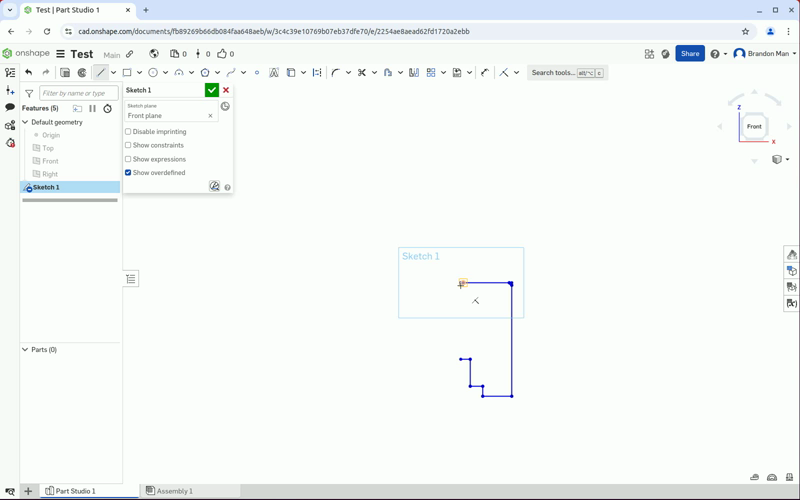
scroll(6)
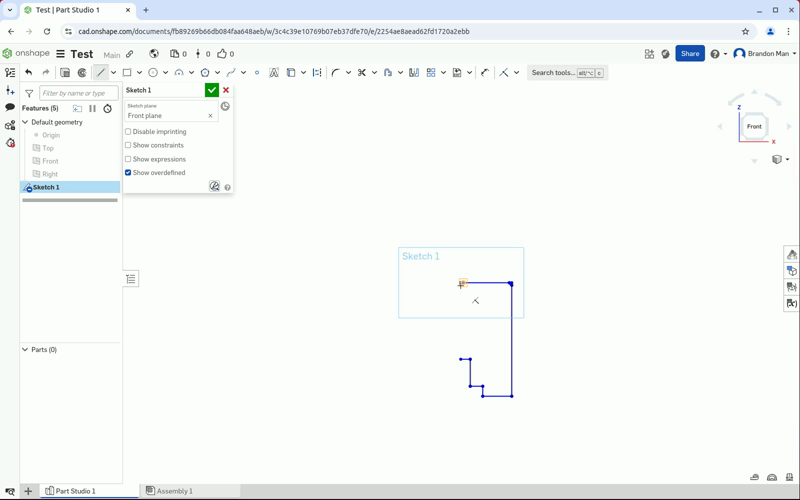
scroll(6)
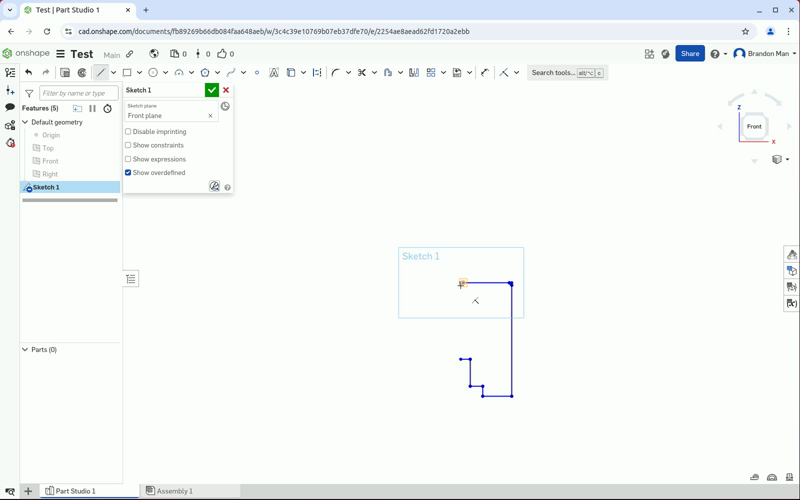
scroll(6)
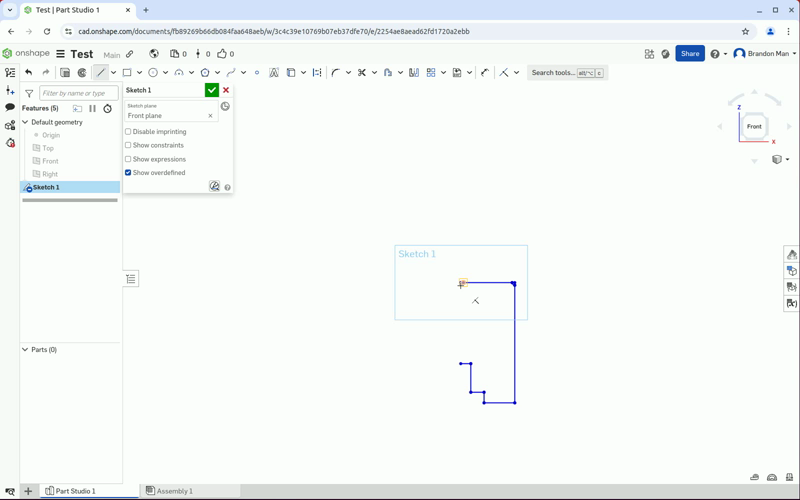
scroll(6)
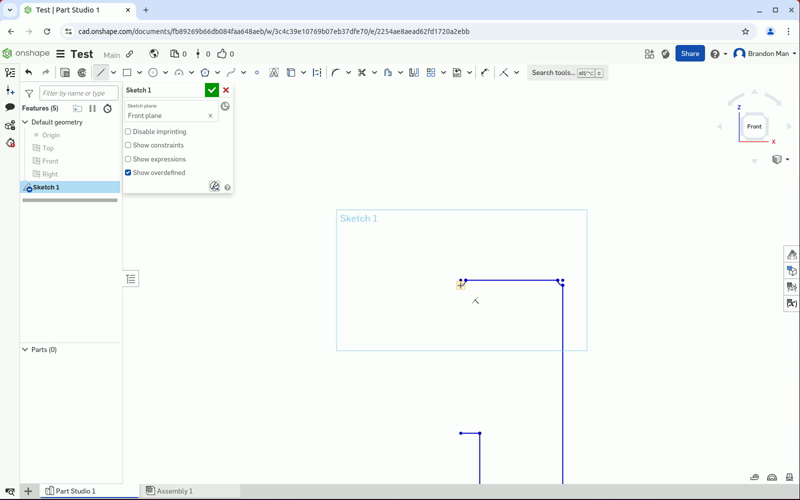
scroll(6)
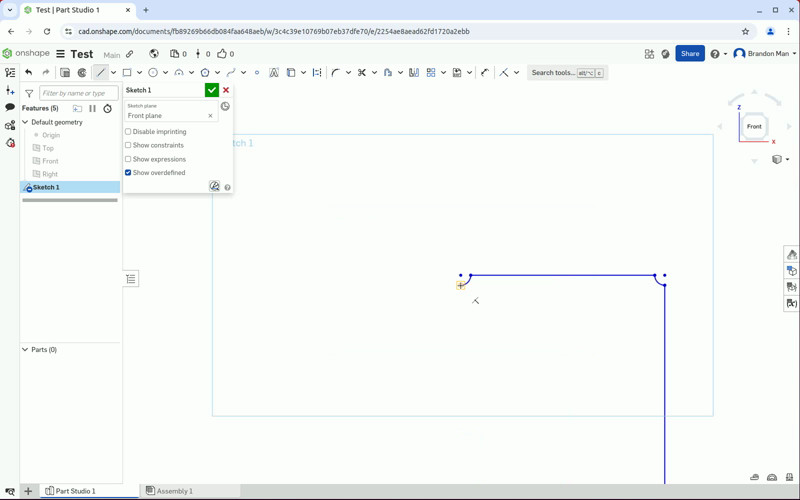
scroll(6)
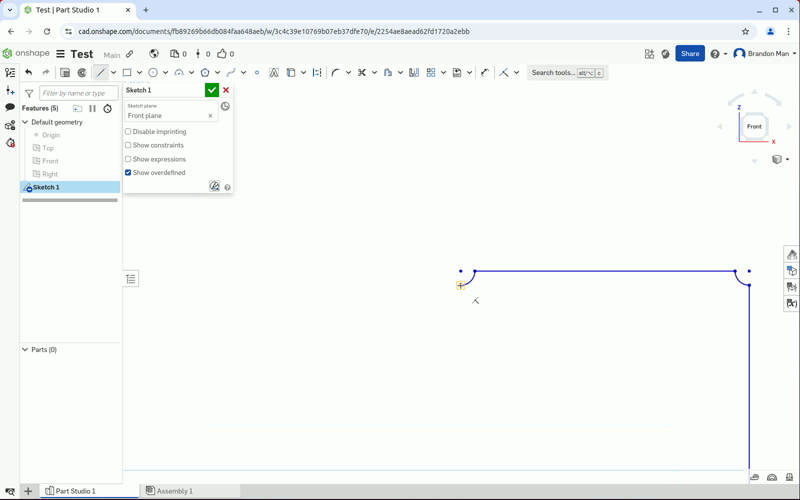
scroll(6)
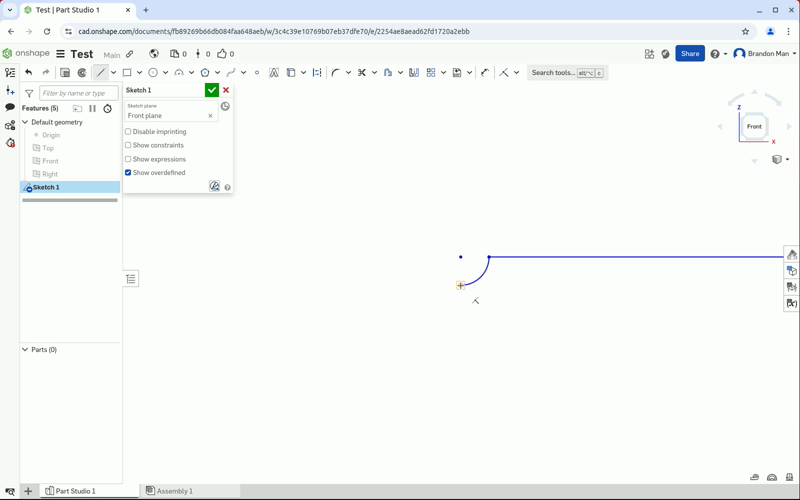
click(460, 285)
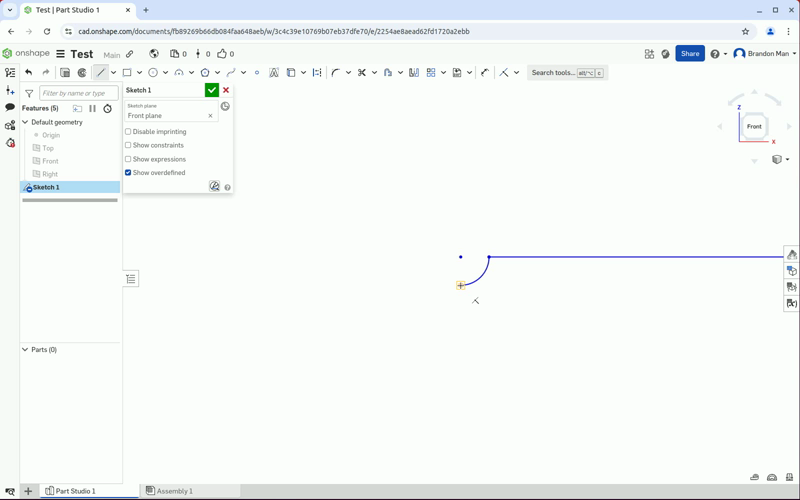
scroll(-6)
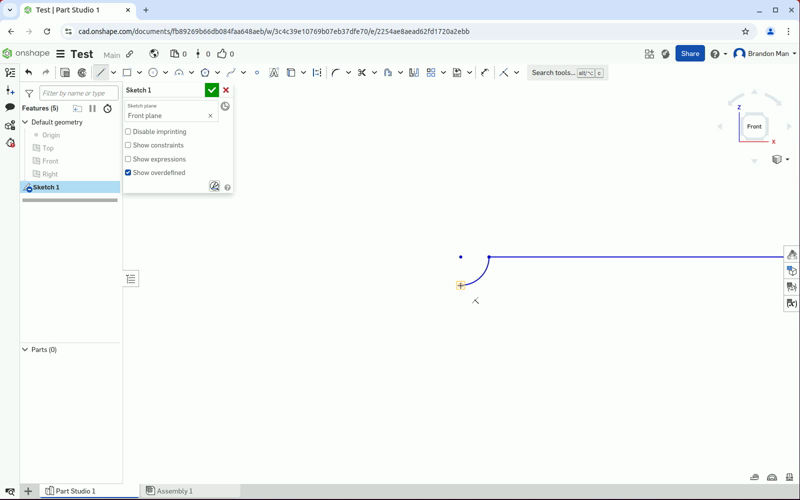
scroll(-6)
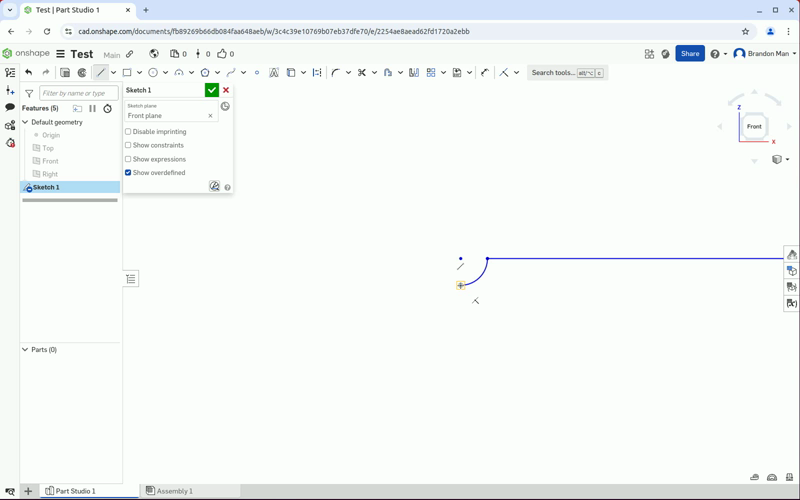
scroll(-6)
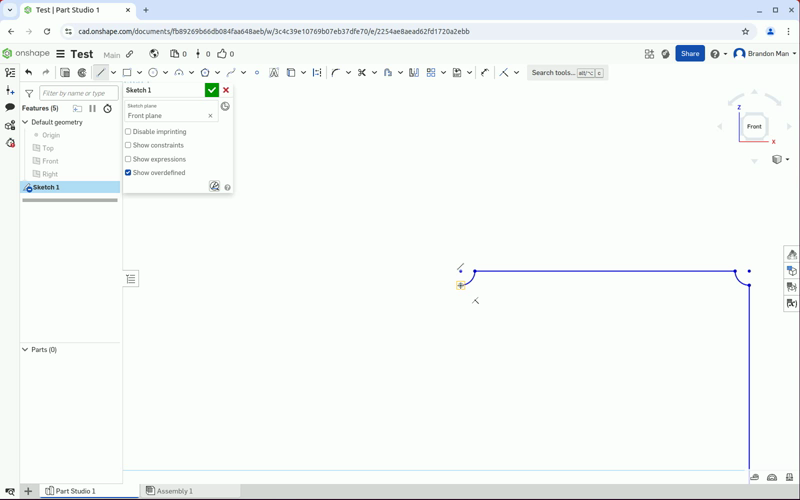
scroll(-6)
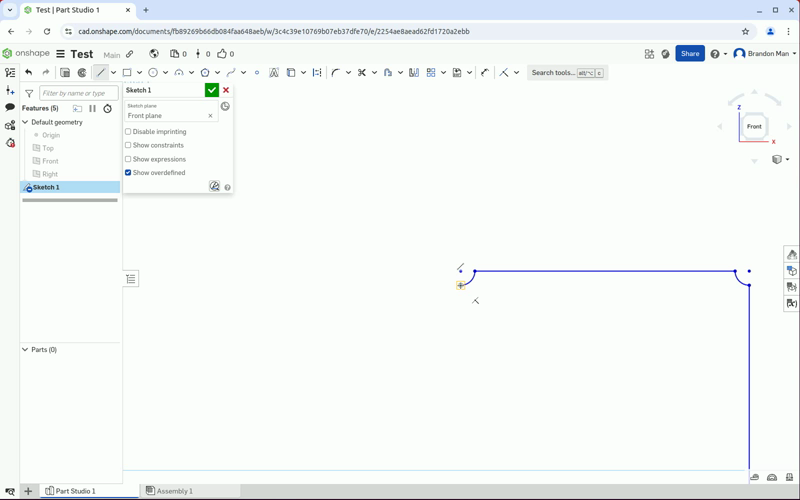
scroll(-6)
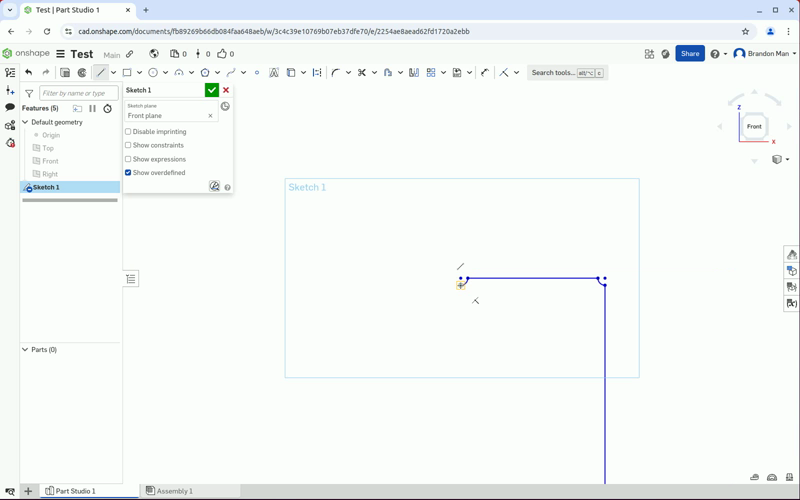
scroll(-6)
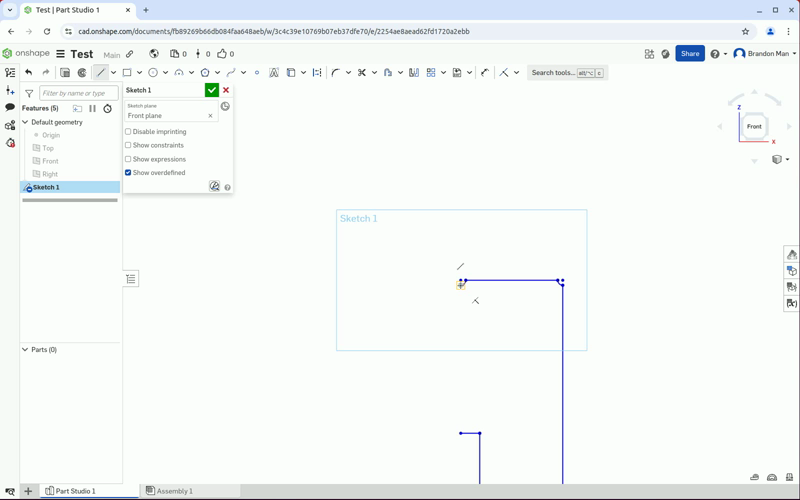
scroll(-6)
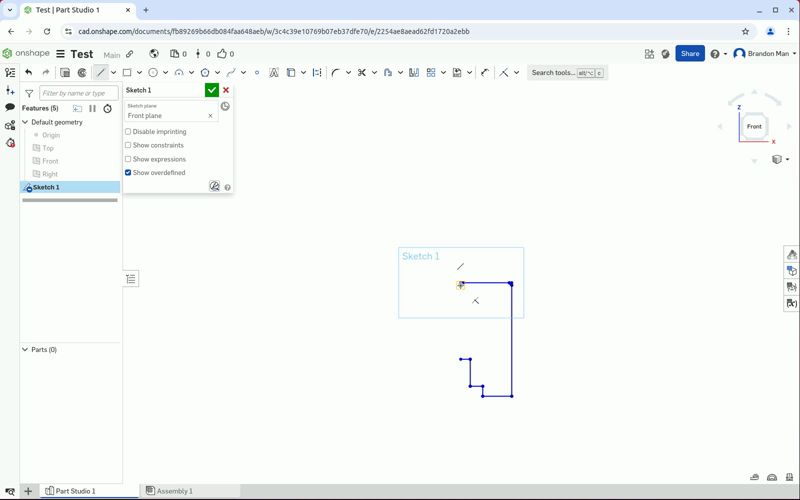
key_down(shift)
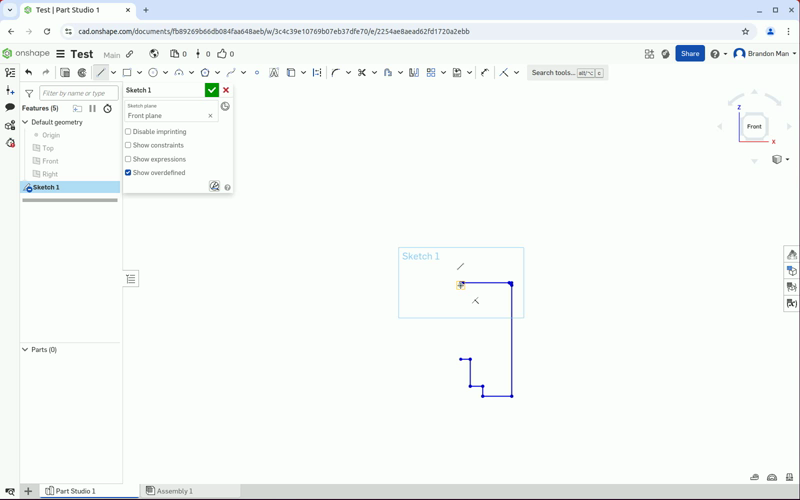
mouse_move(490, 285)
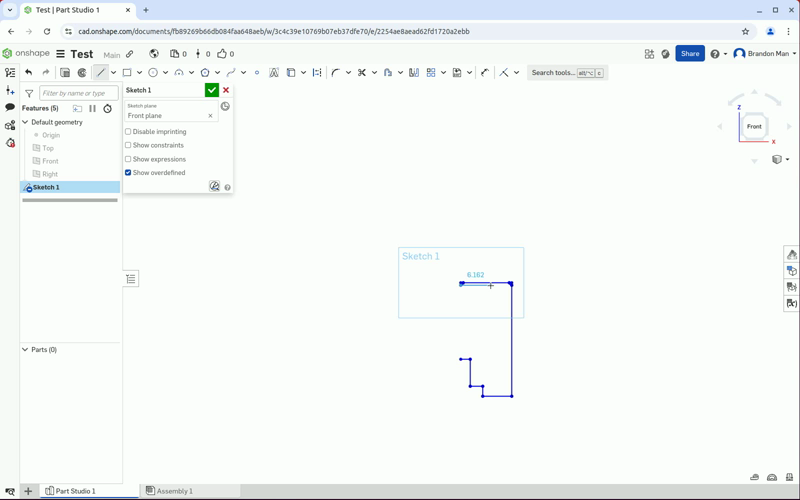
mouse_move(460, 341)
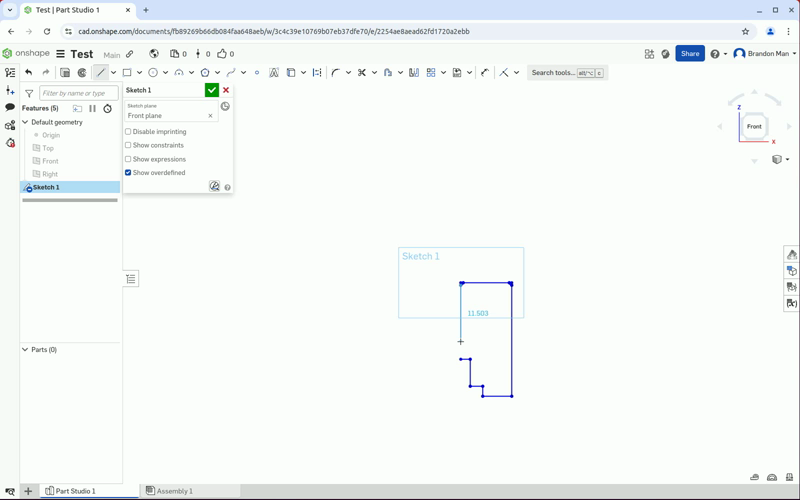
click(460, 341)
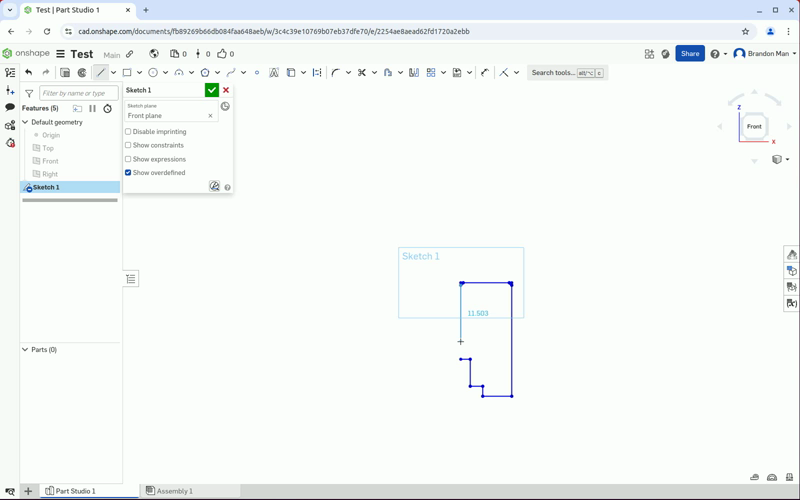
key_up(shift)
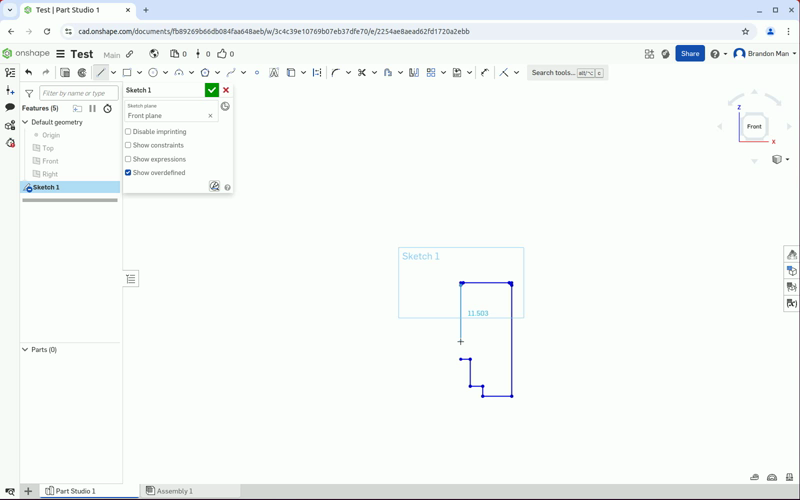
mouse_move(490, 341)
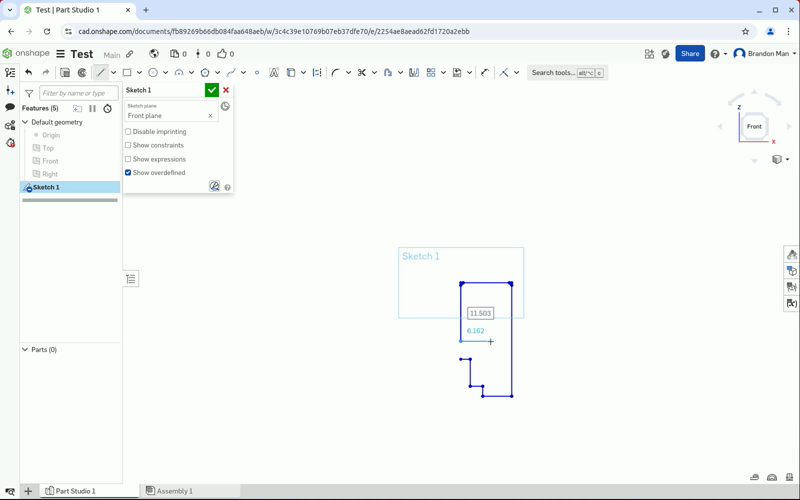
key_down(shift)
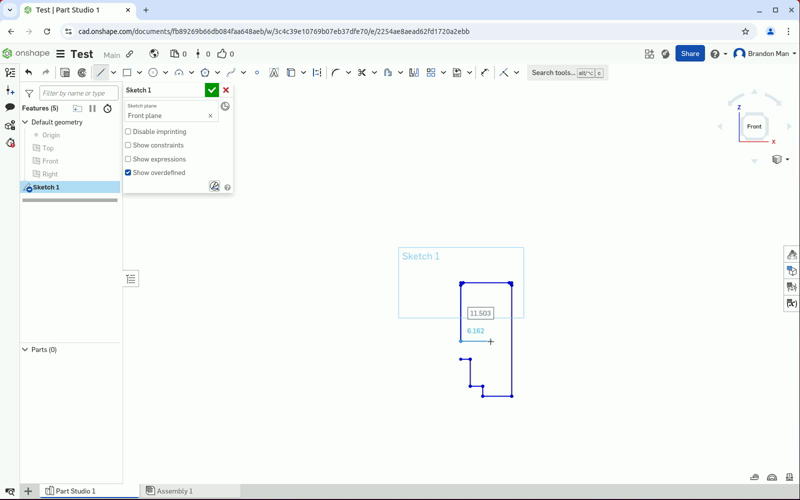
mouse_move(460, 359)
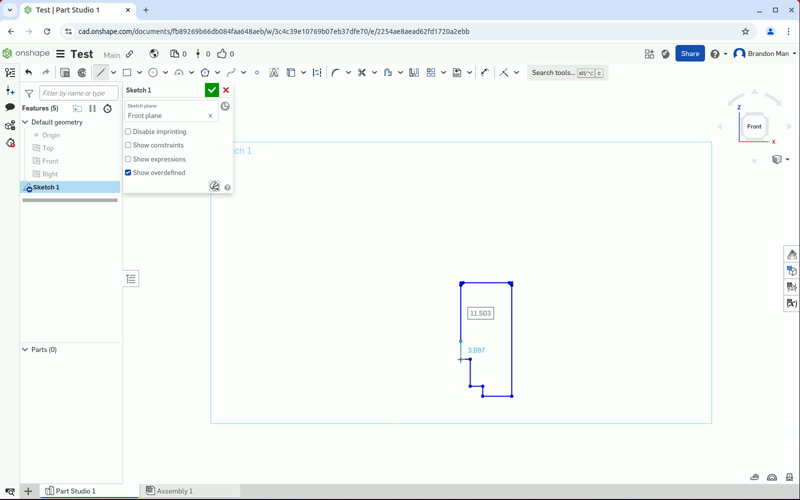
key_up(shift)
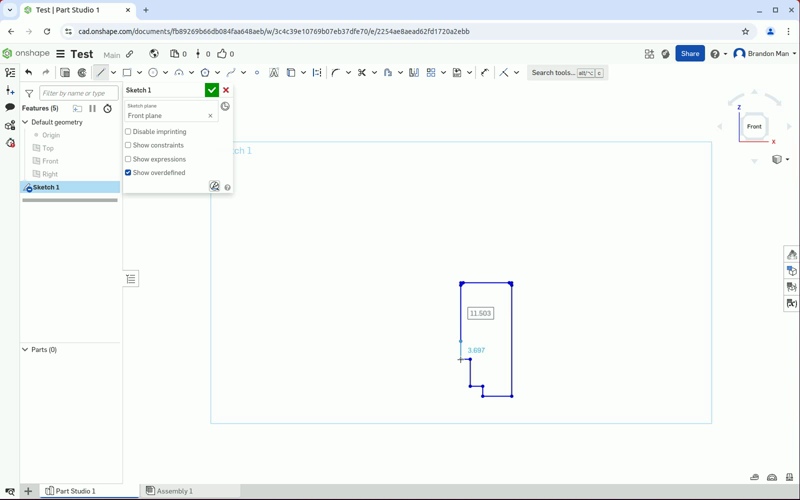
click(460, 359)
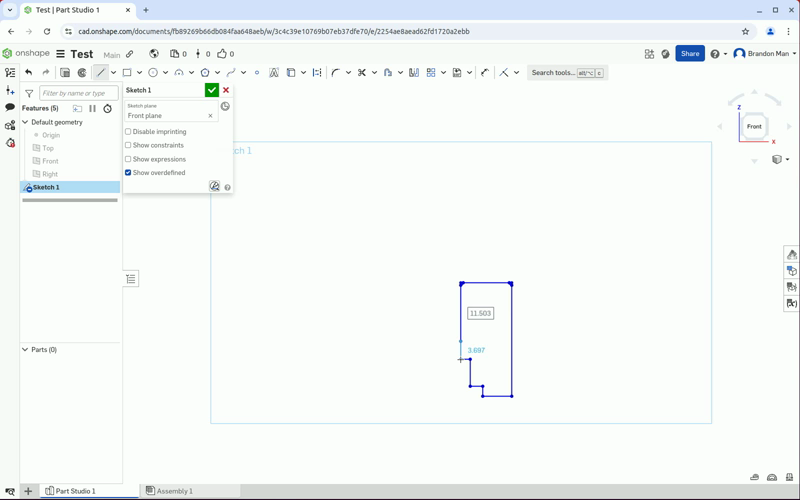
key(esc)
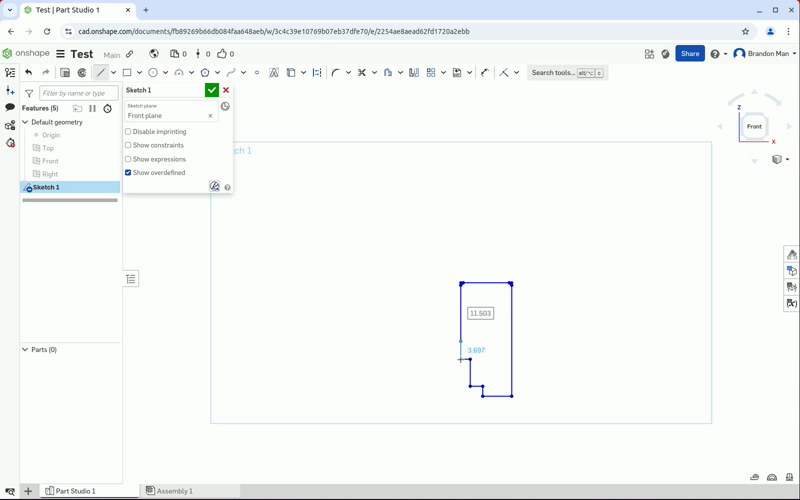
mouse_move(491, 359)
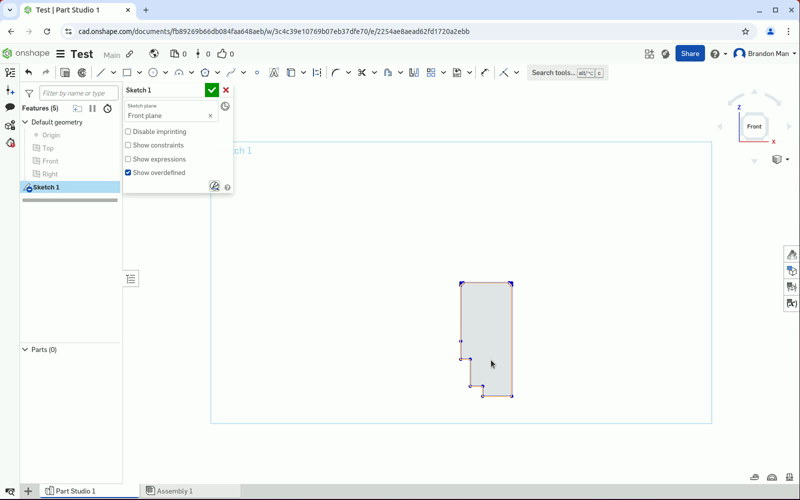
click(491, 359)
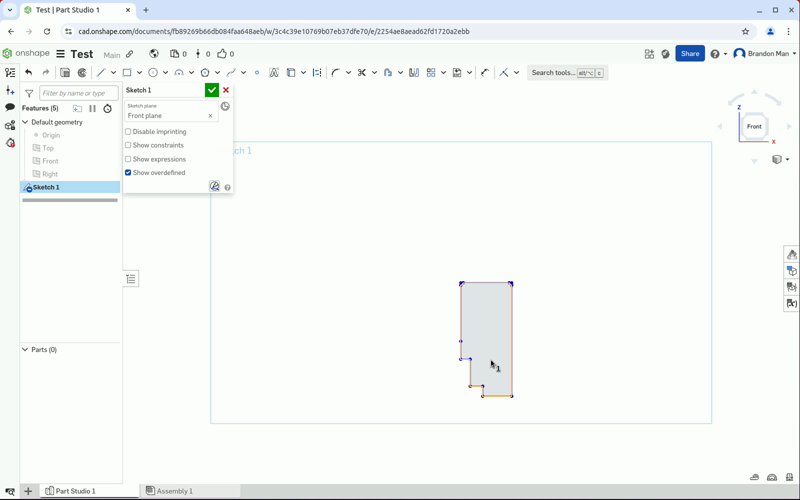
mouse_move(73, 352)
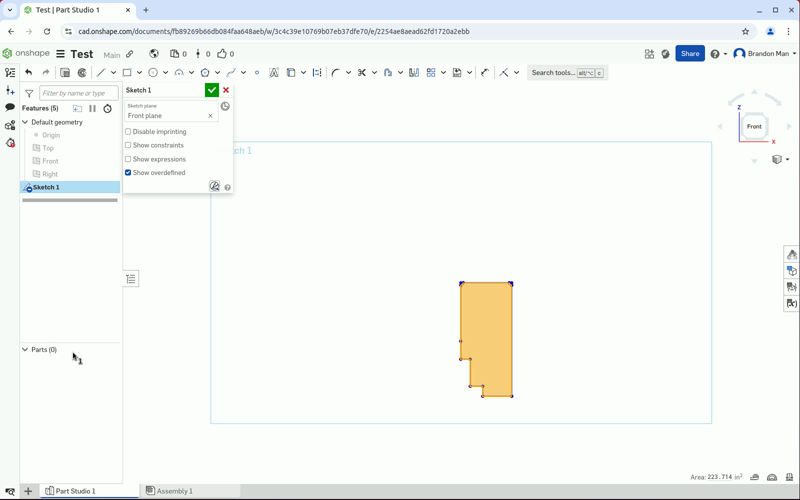
key(shift+y)
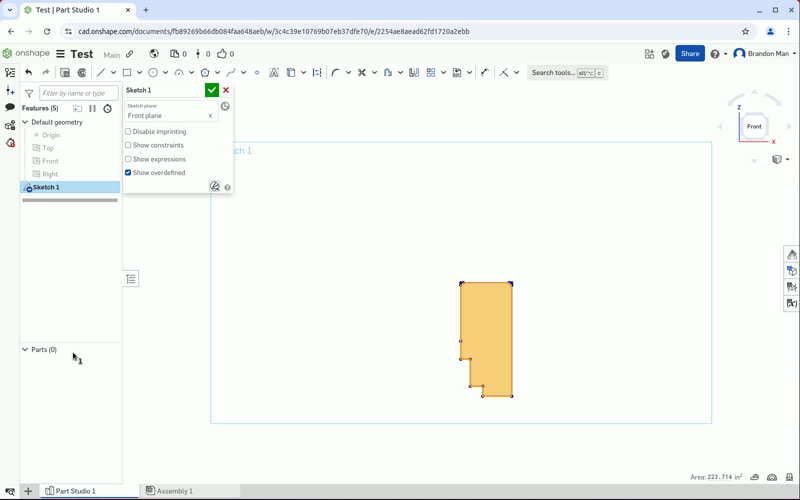
key(shift+e)
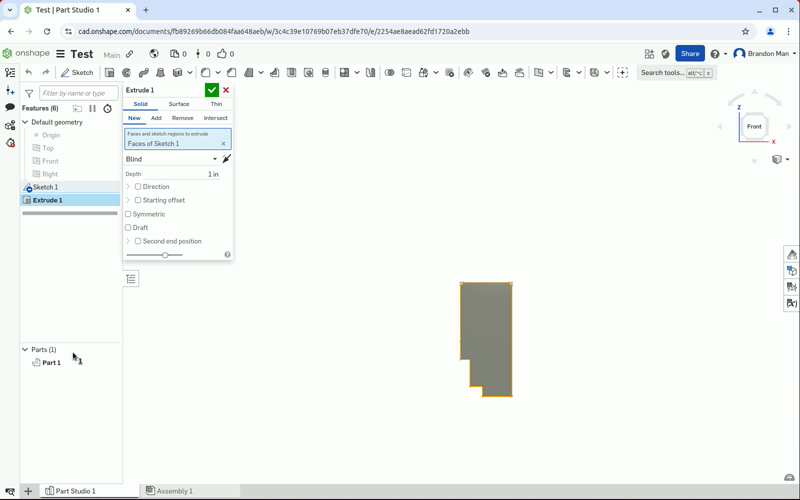
mouse_move(143, 106)
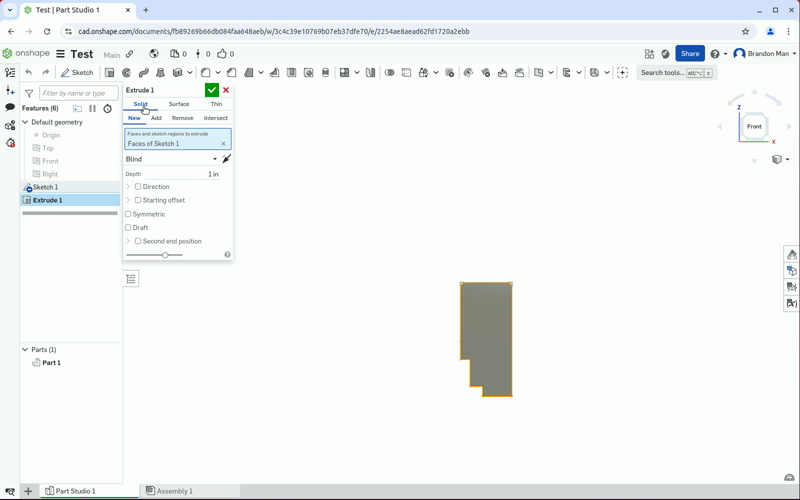
click(143, 106)
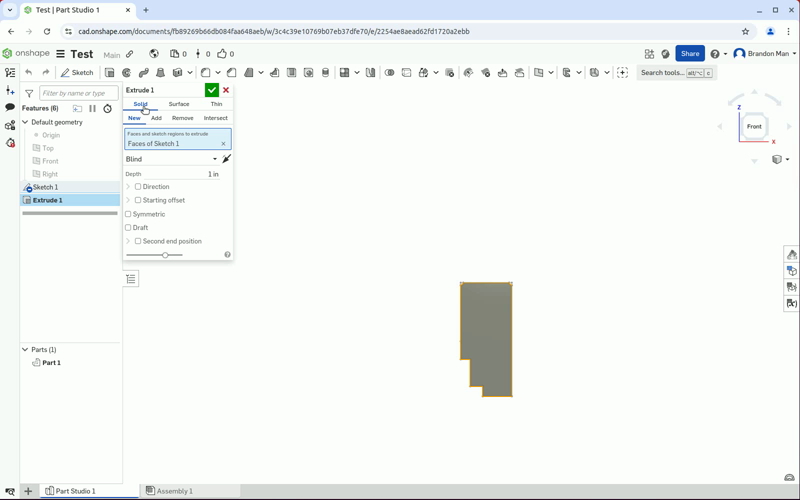
mouse_move(137, 120)
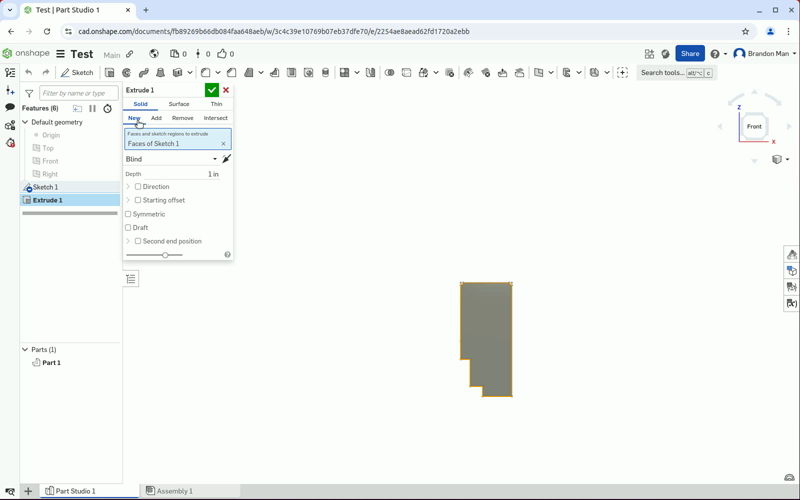
click(137, 120)
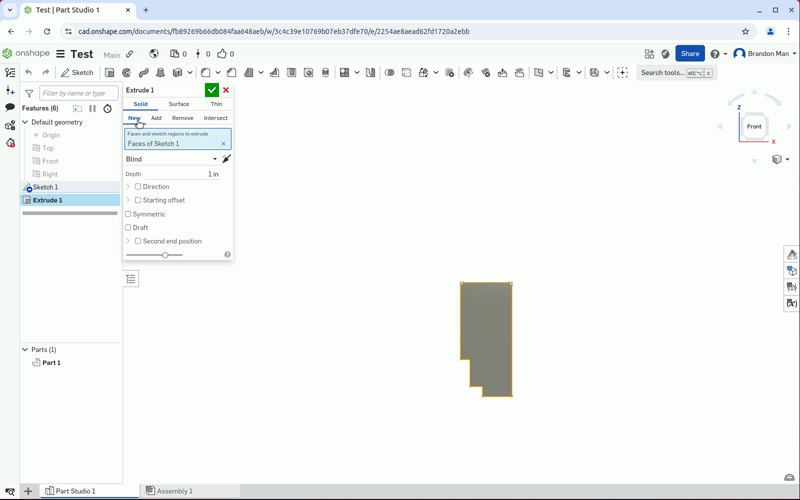
key(tab, 4)
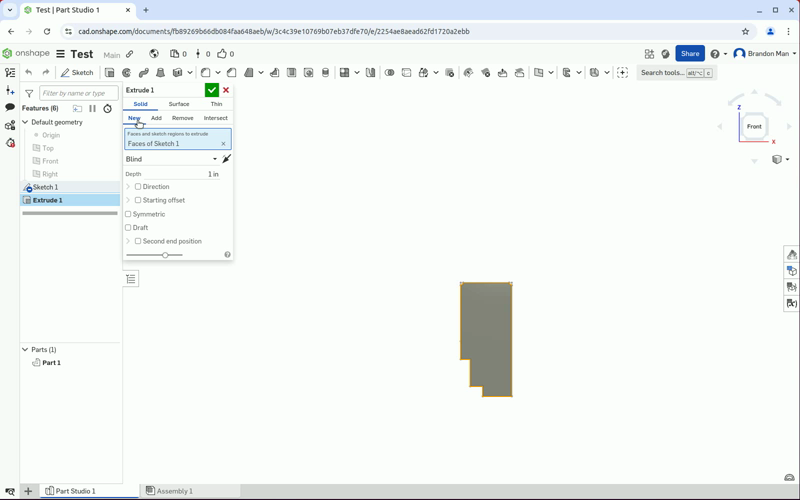
text(0.241)
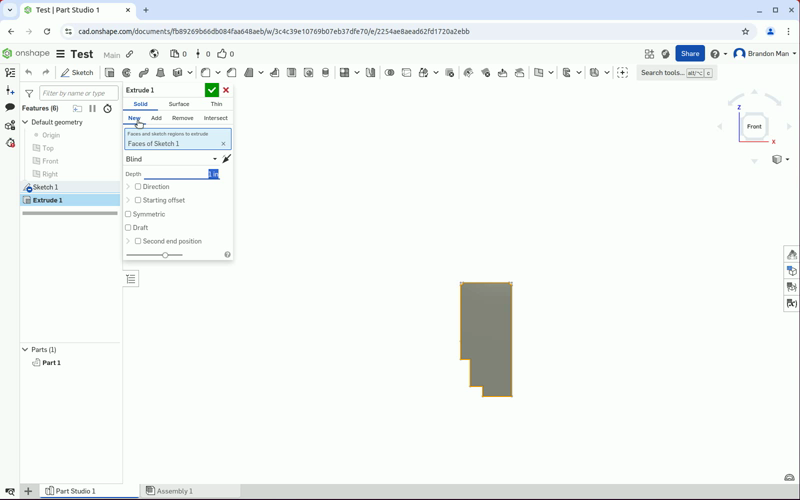
key(enter)
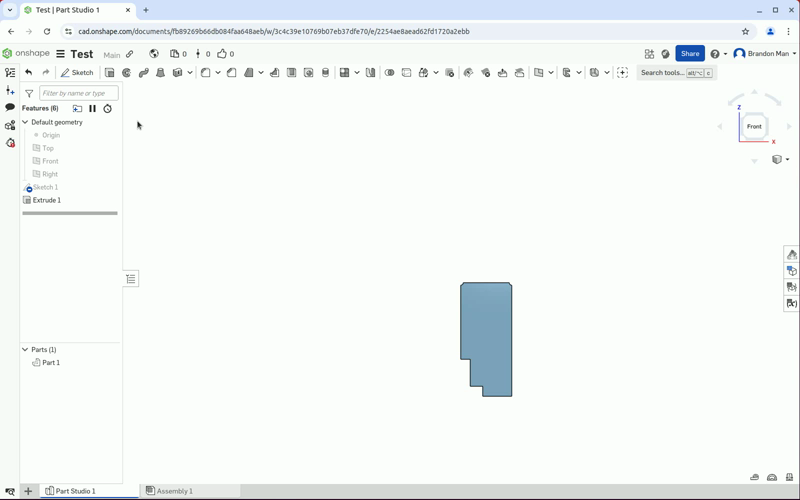
key(shift+h)
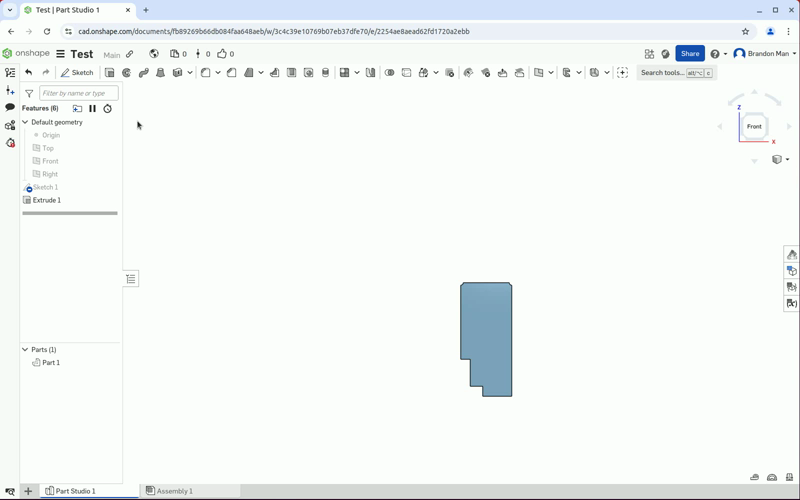
key(shift+h)
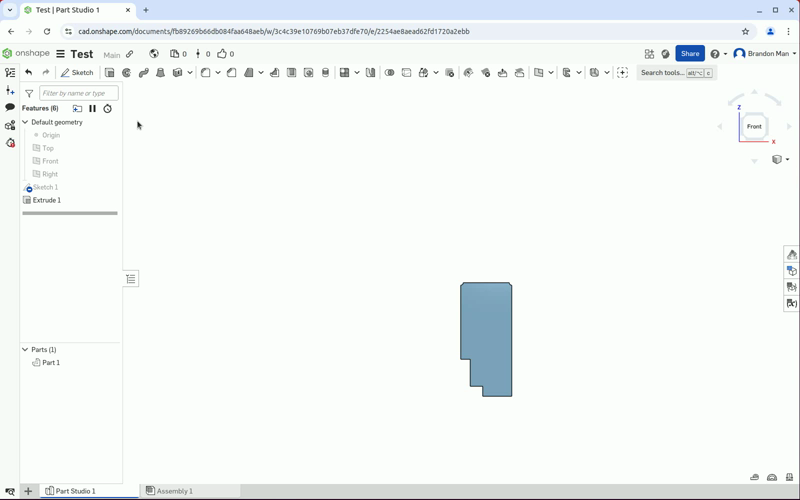
mouse_move(73, 189)
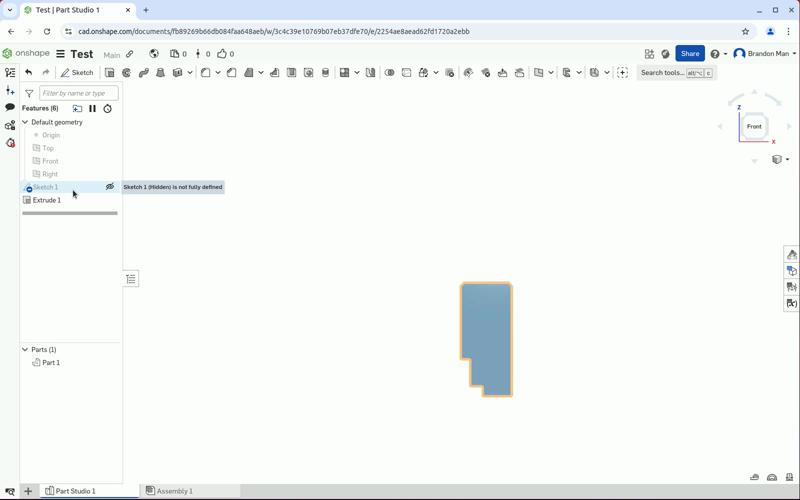
click(73, 189)
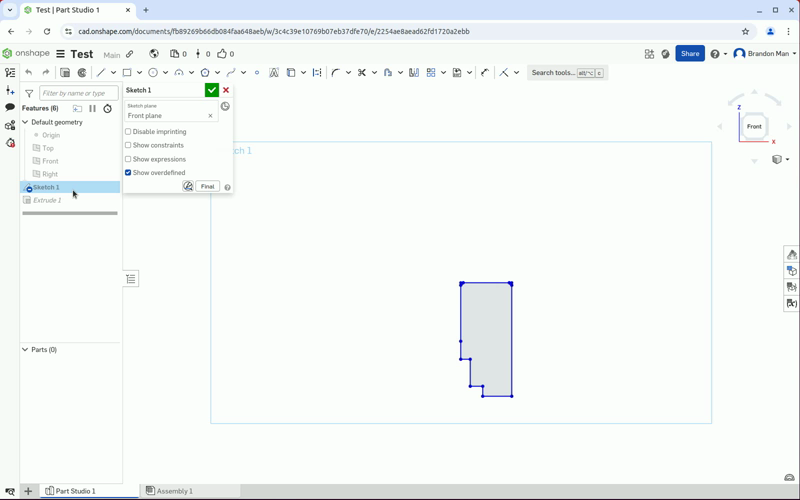
mouse_move(229, 92)
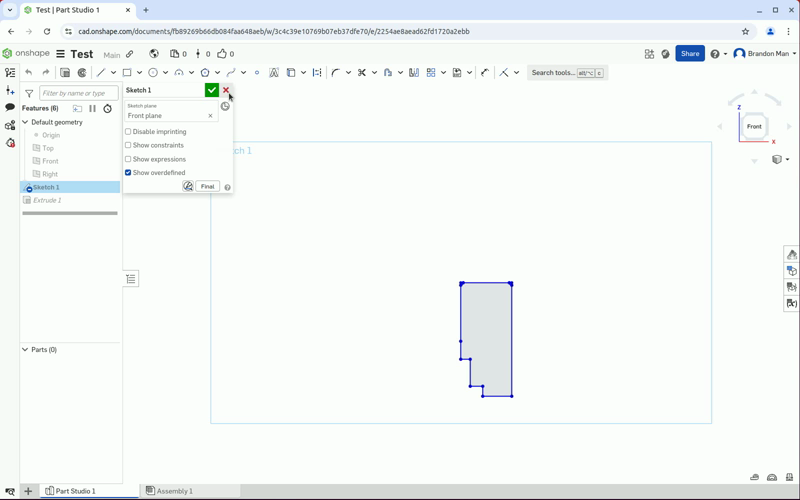
click(229, 92)
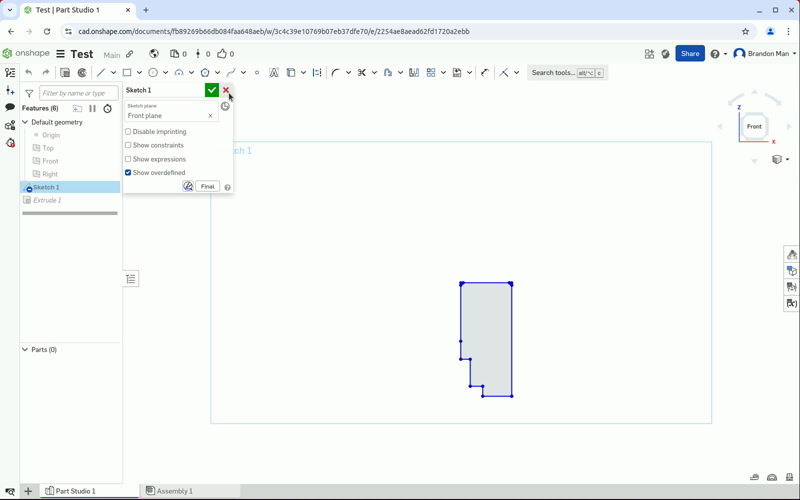
key(shift+s)
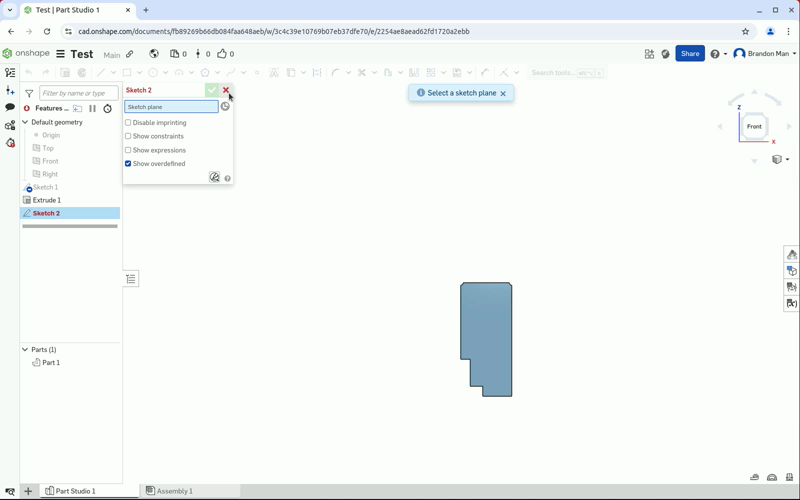
mouse_move(73, 163)
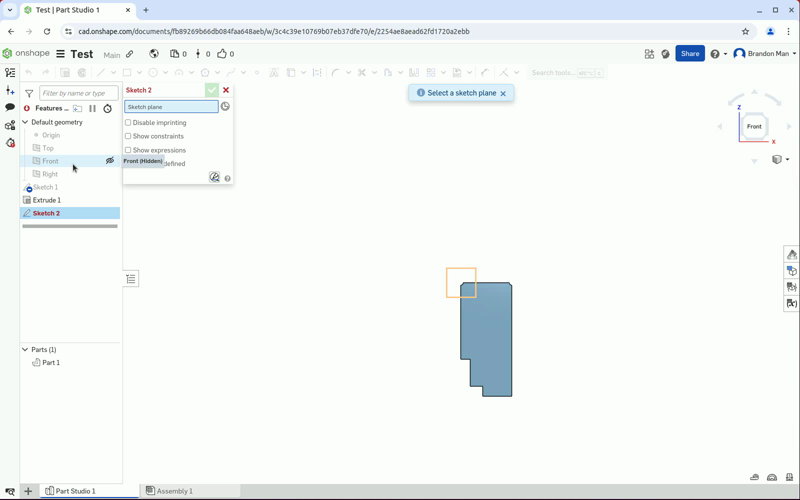
click(73, 163)
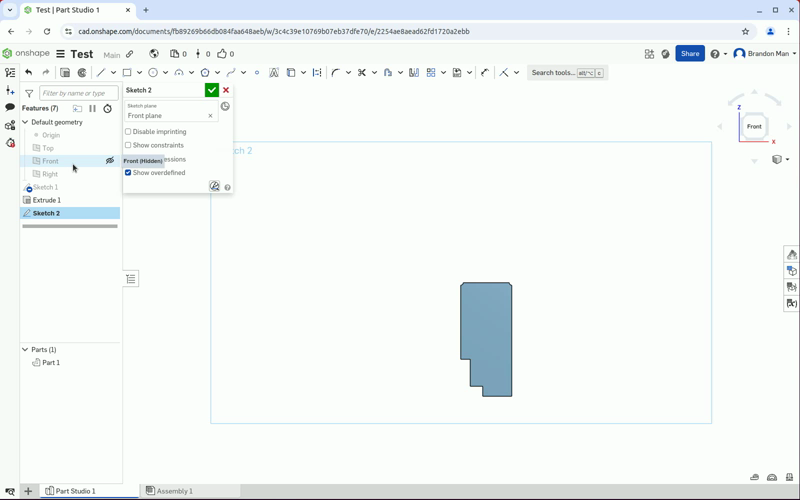
mouse_move(73, 352)
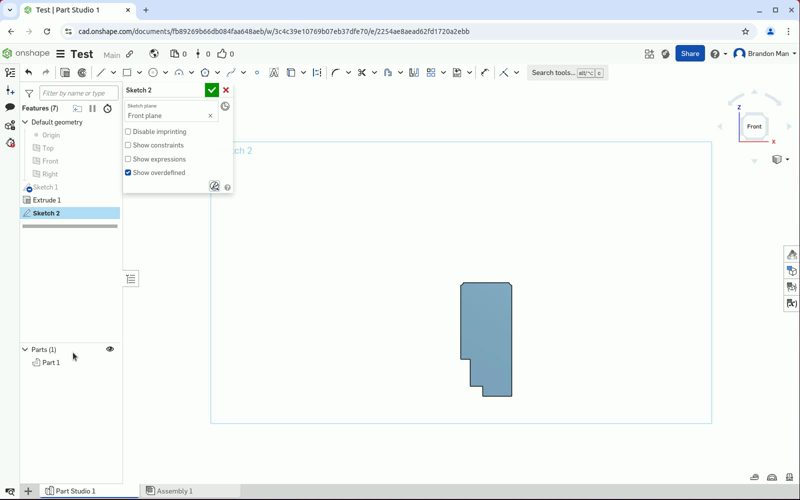
key(y)
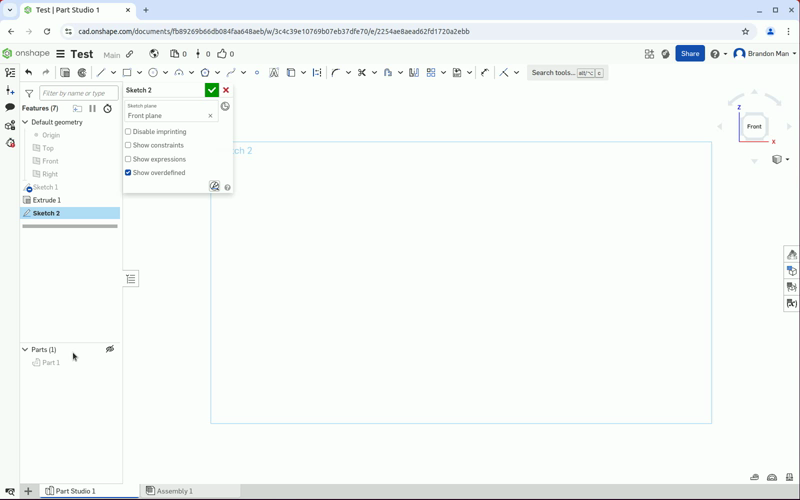
key(l)
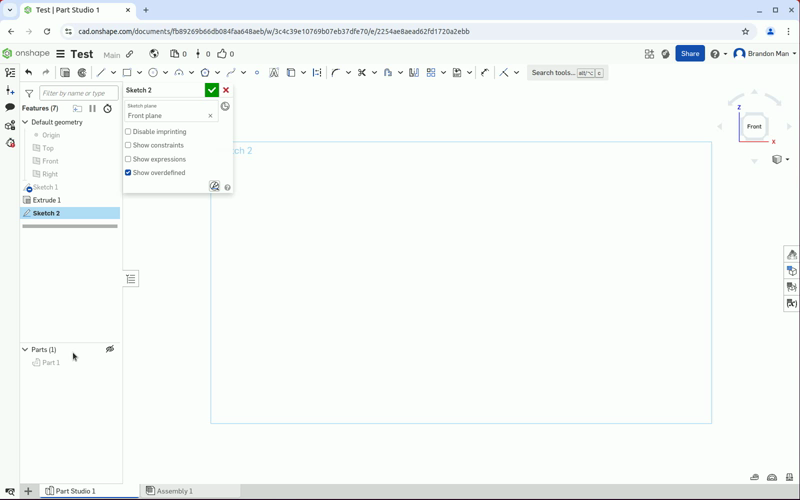
key_down(shift)
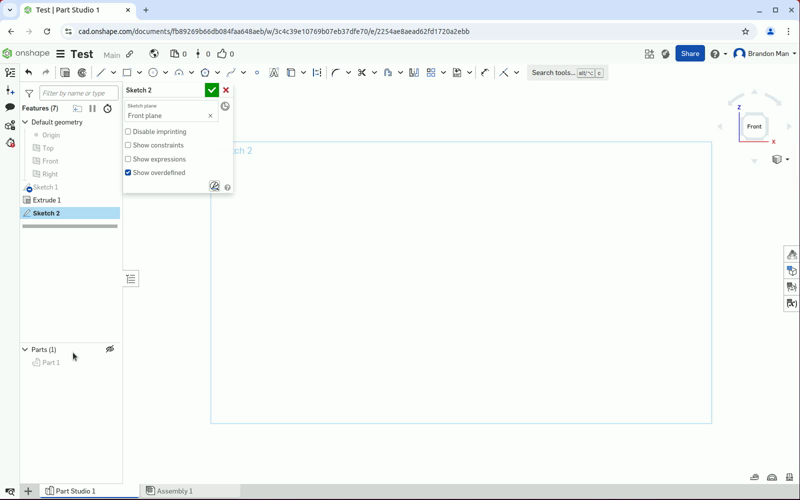
mouse_move(485, 341)
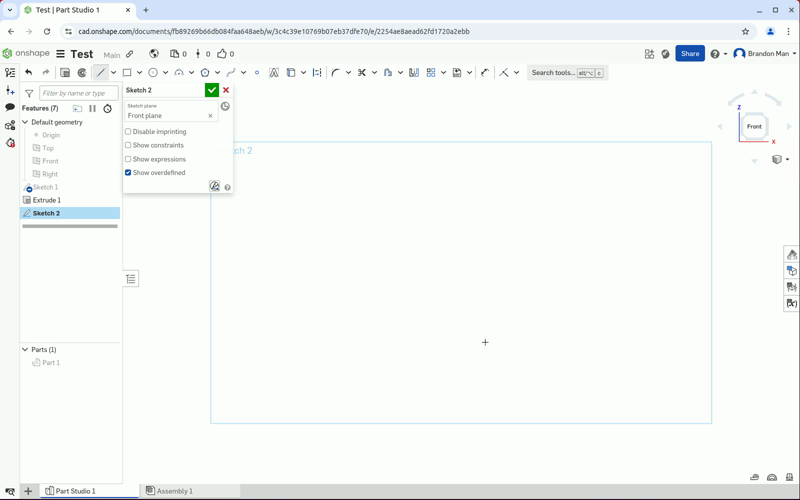
click(485, 341)
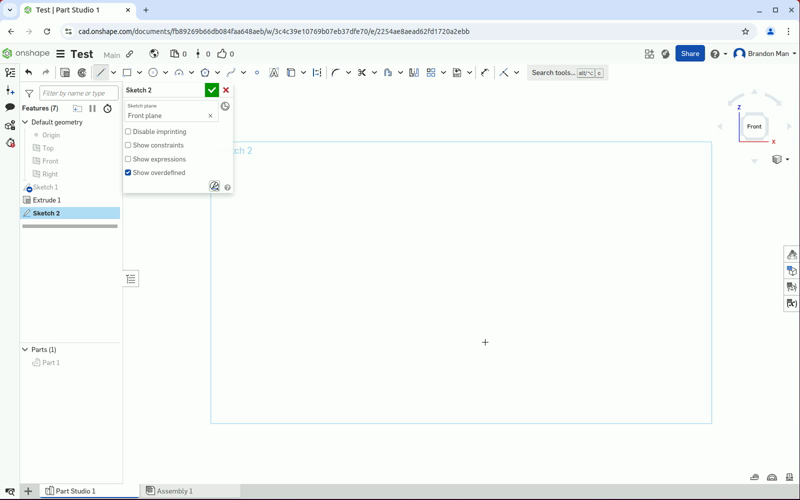
key_up(shift)
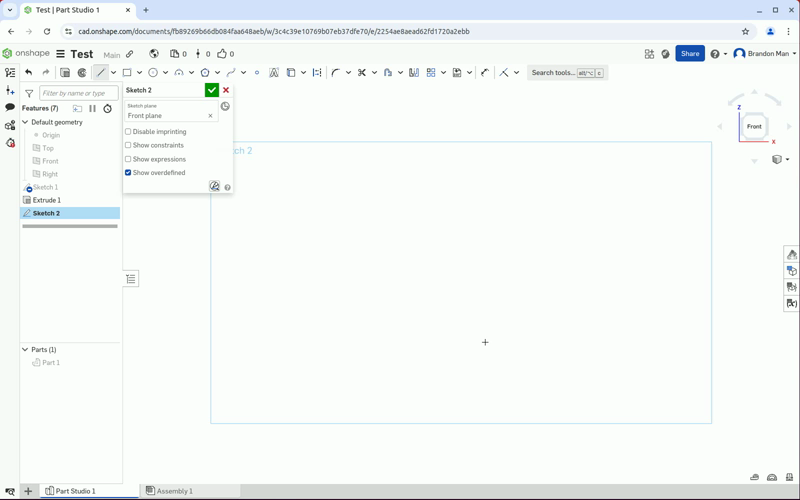
key_down(shift)
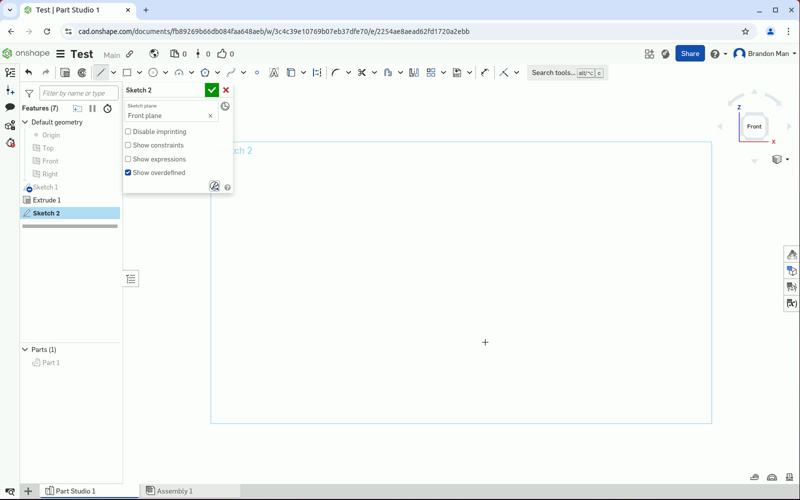
mouse_move(515, 341)
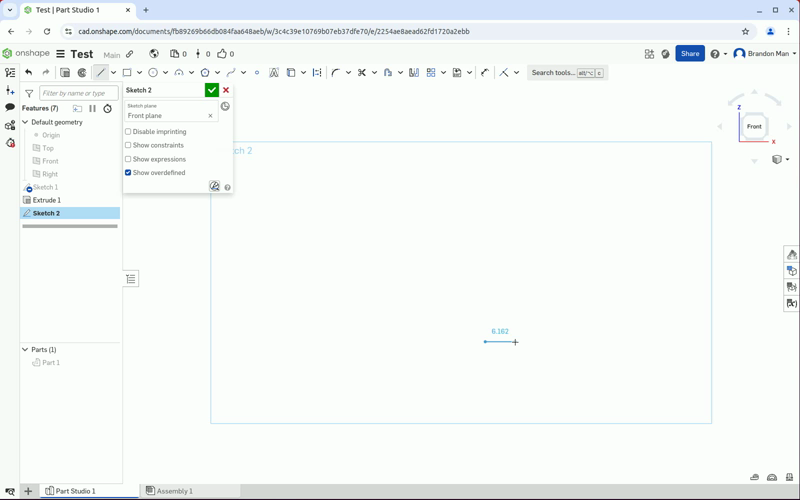
mouse_move(502, 341)
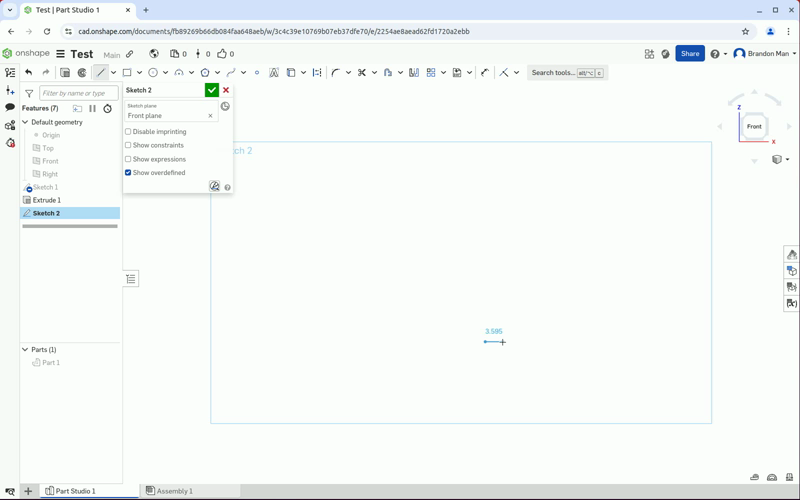
click(502, 341)
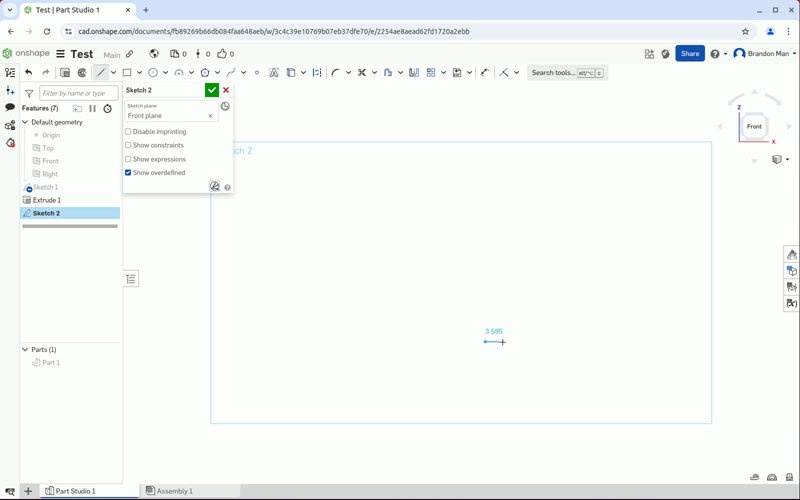
key_up(shift)
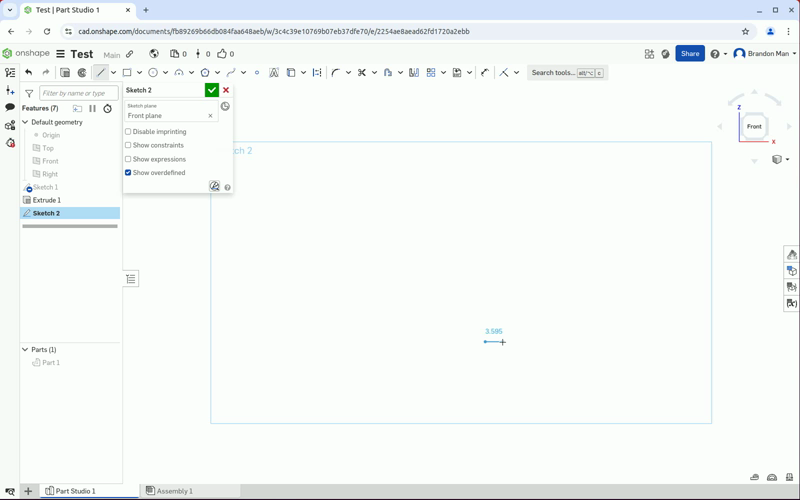
key_down(shift)
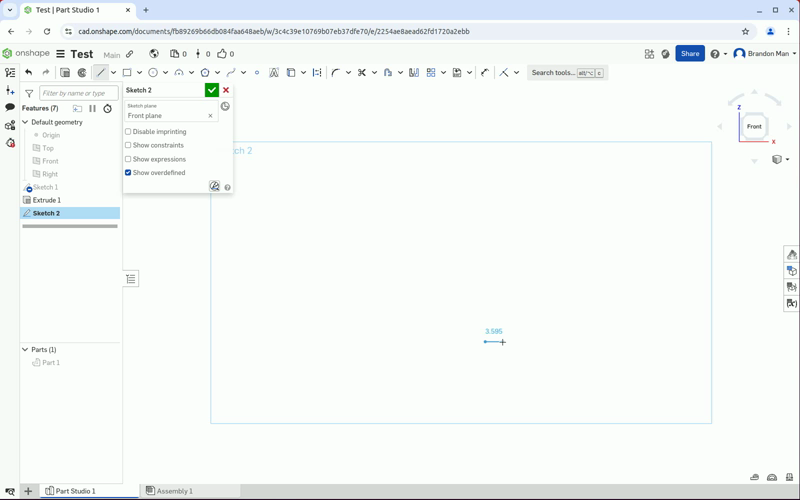
mouse_move(532, 341)
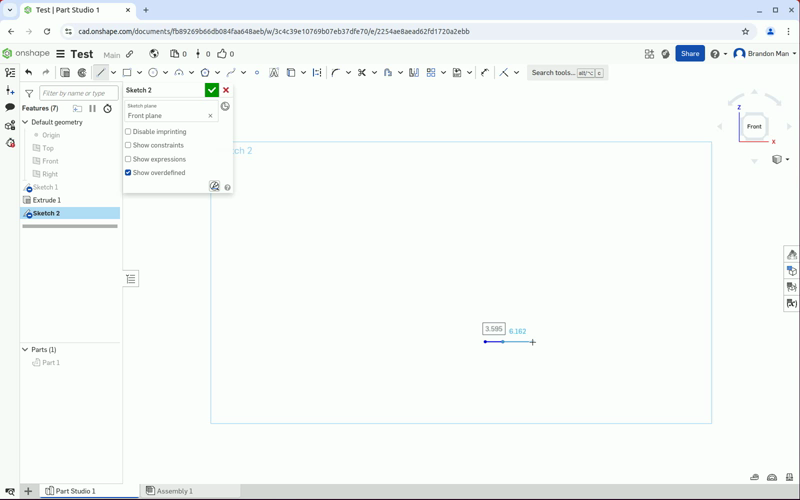
mouse_move(502, 319)
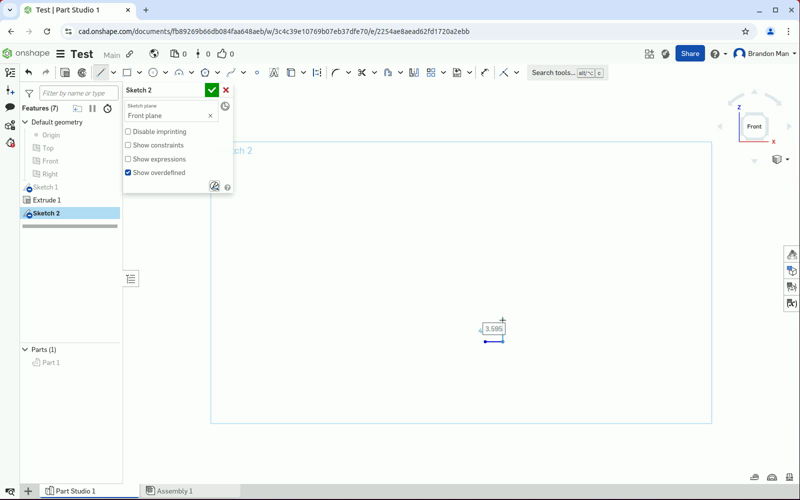
click(502, 319)
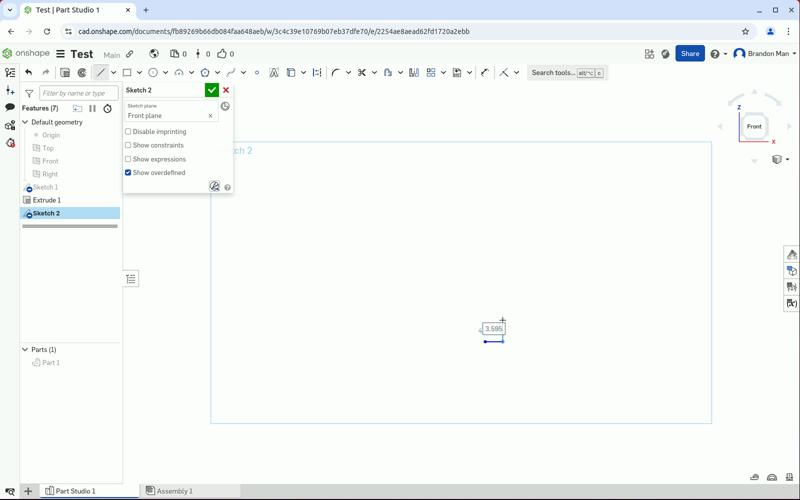
key_up(shift)
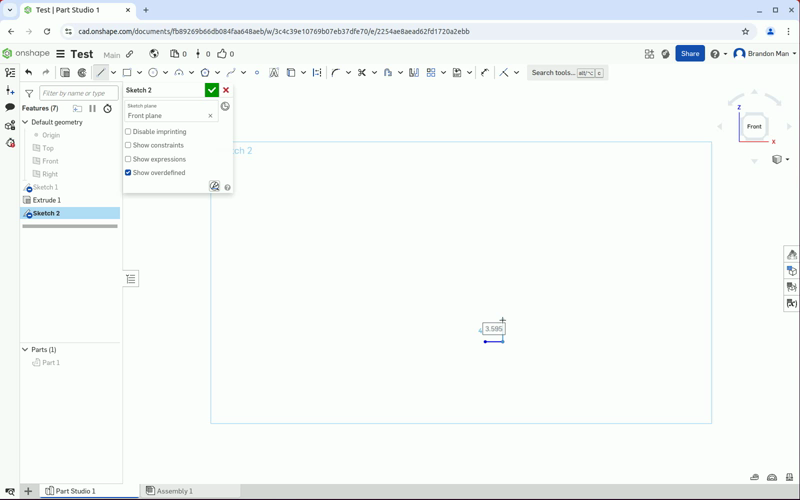
key_down(shift)
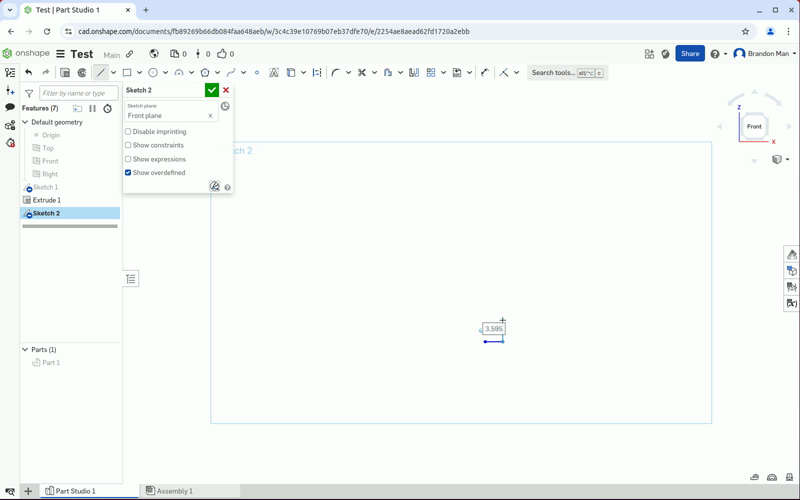
mouse_move(532, 319)
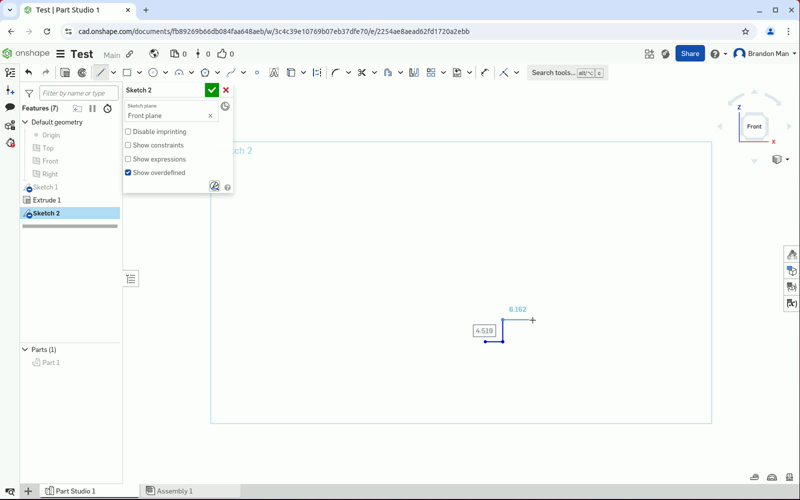
mouse_move(485, 319)
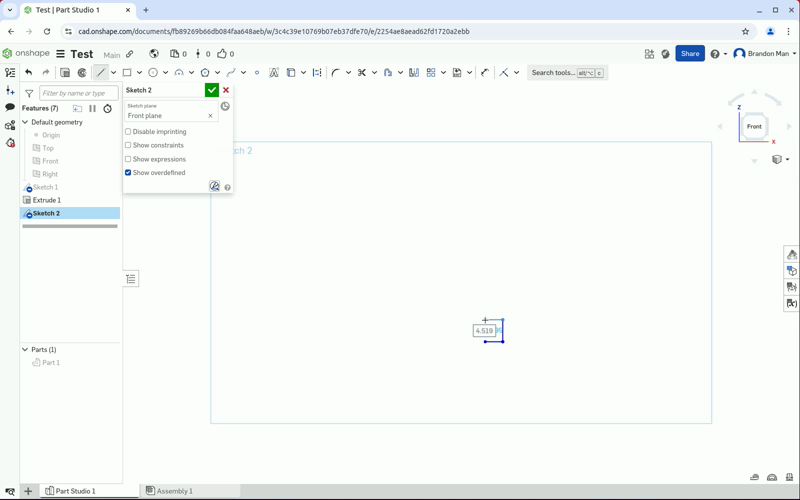
click(485, 319)
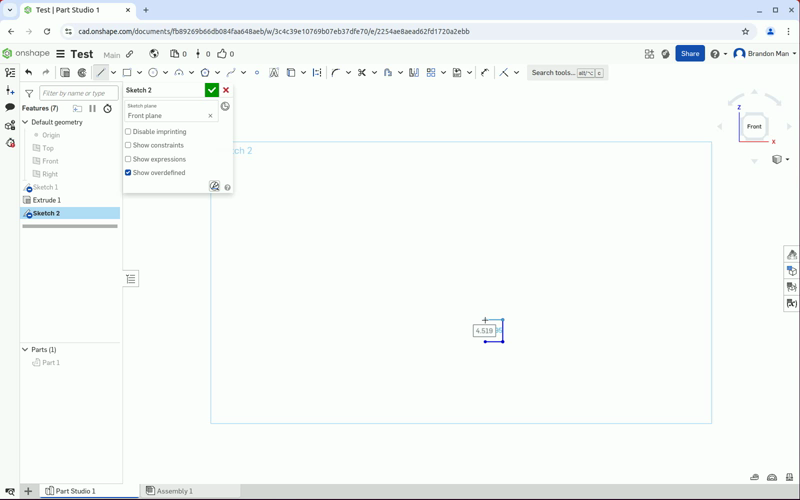
key_up(shift)
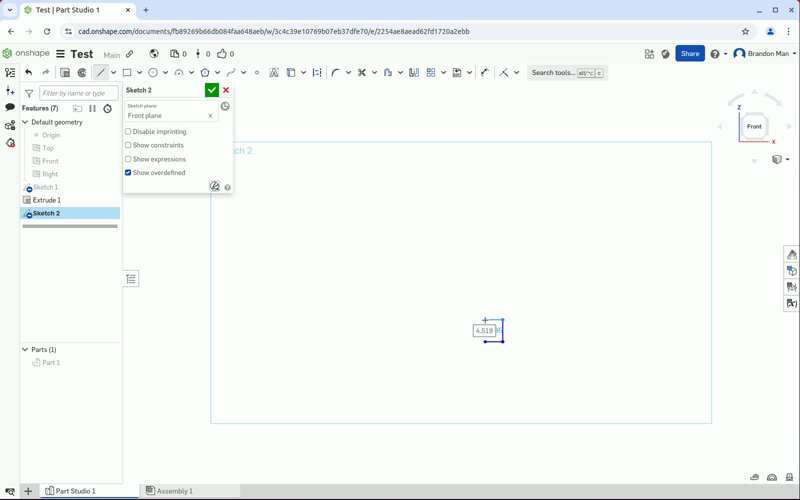
mouse_move(515, 319)
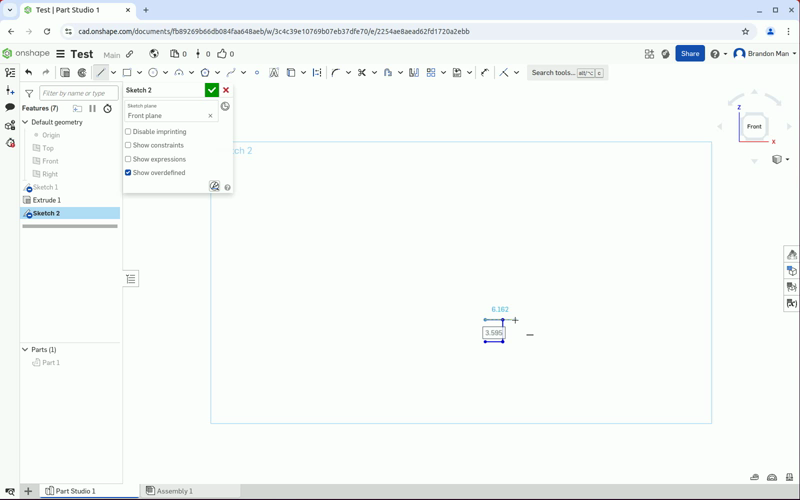
key_down(shift)
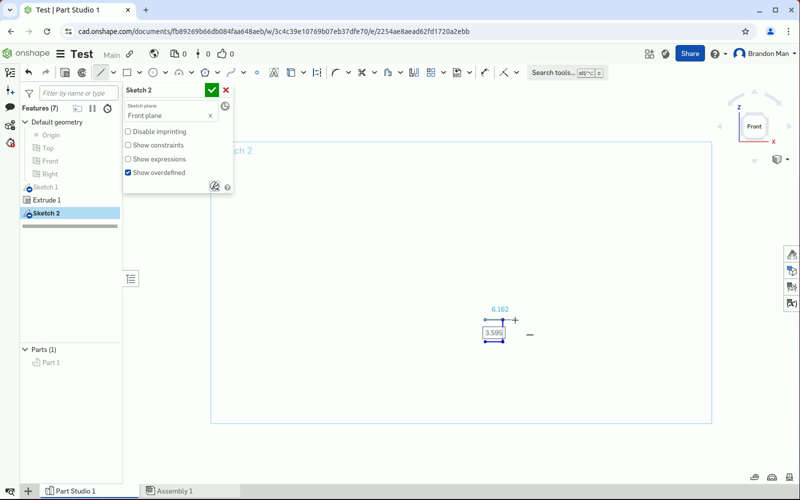
mouse_move(485, 341)
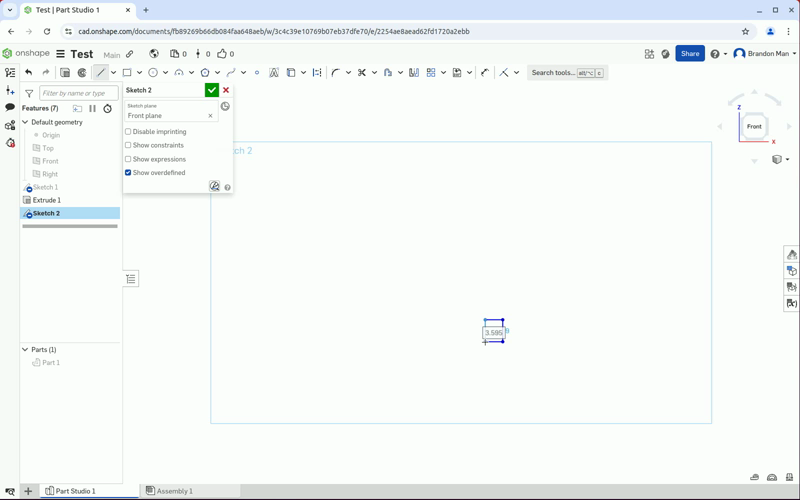
key_up(shift)
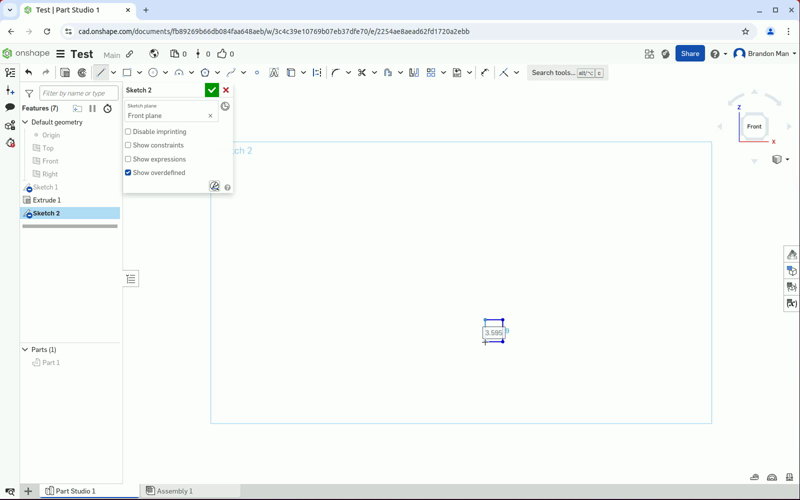
click(485, 341)
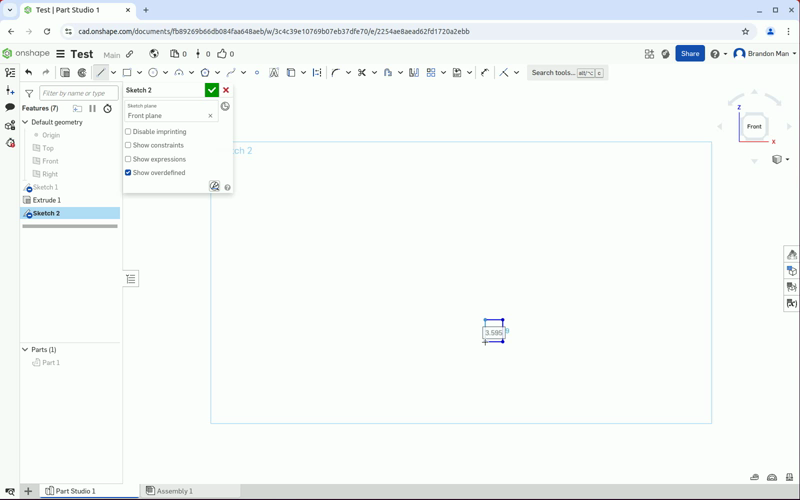
key(esc)
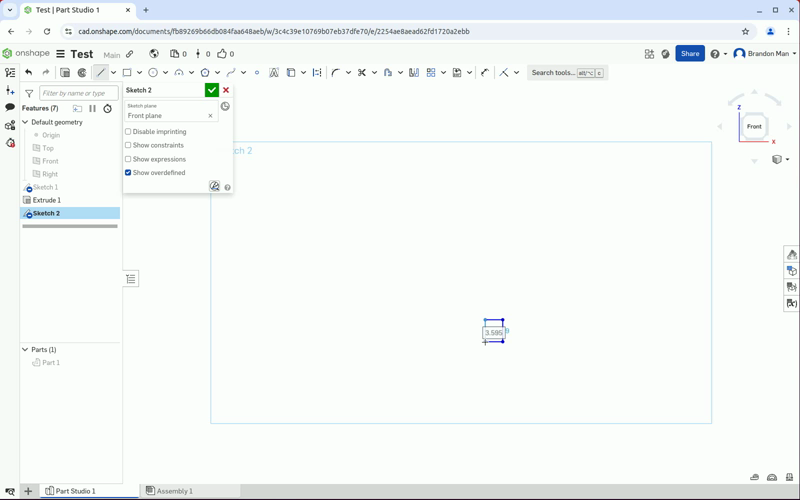
mouse_move(487, 332)
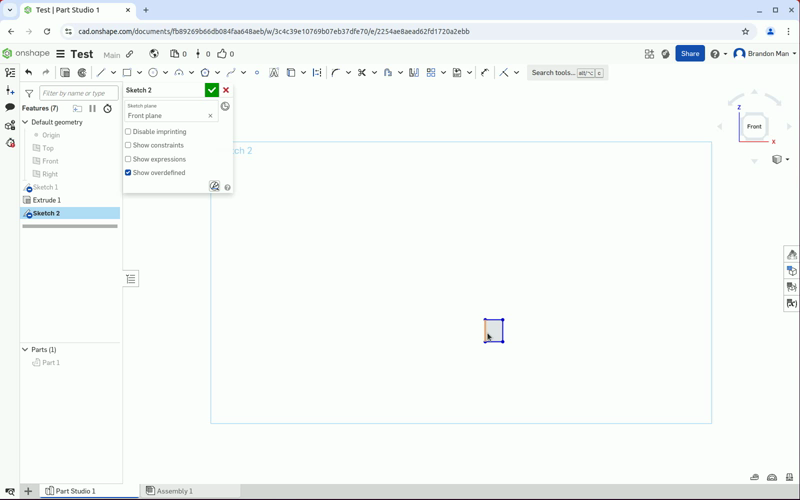
scroll(6)
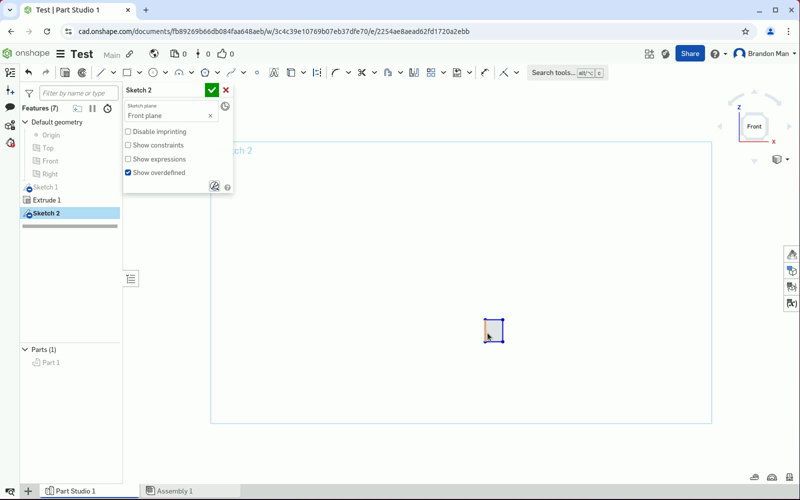
scroll(6)
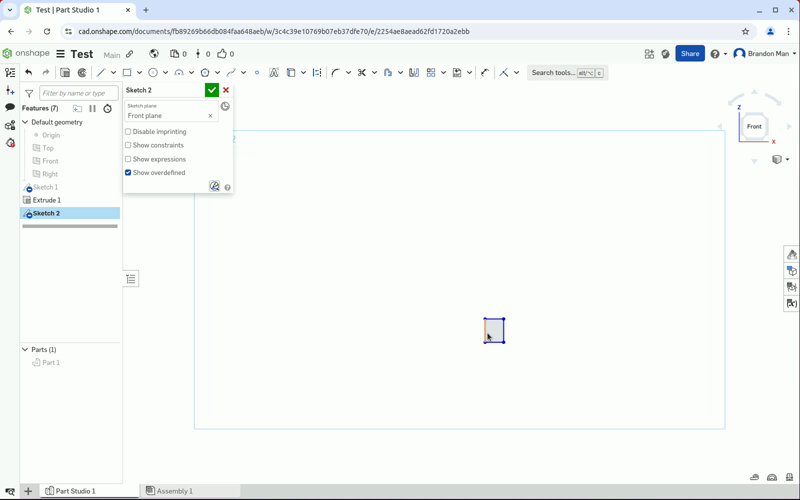
scroll(6)
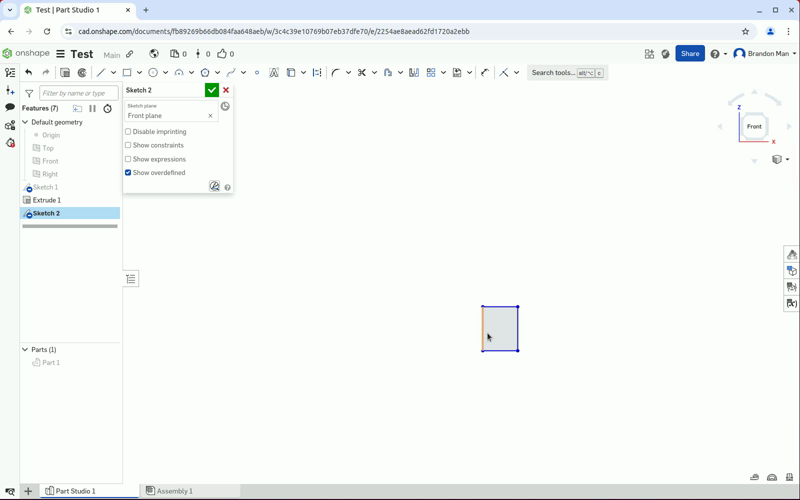
scroll(6)
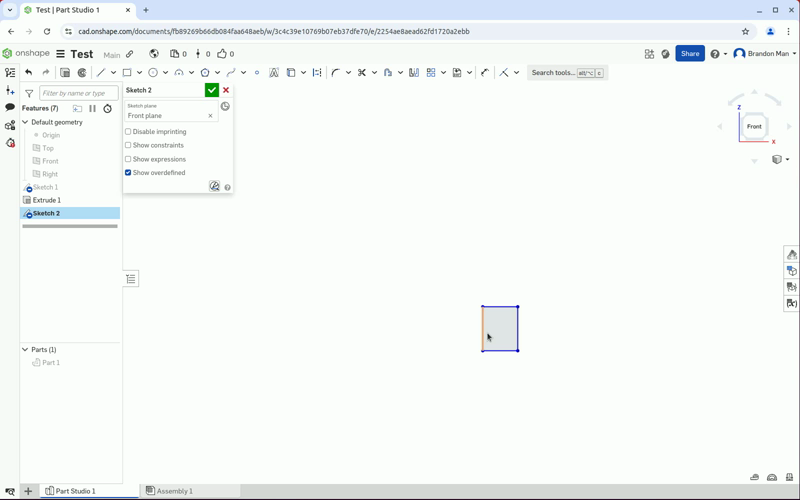
scroll(6)
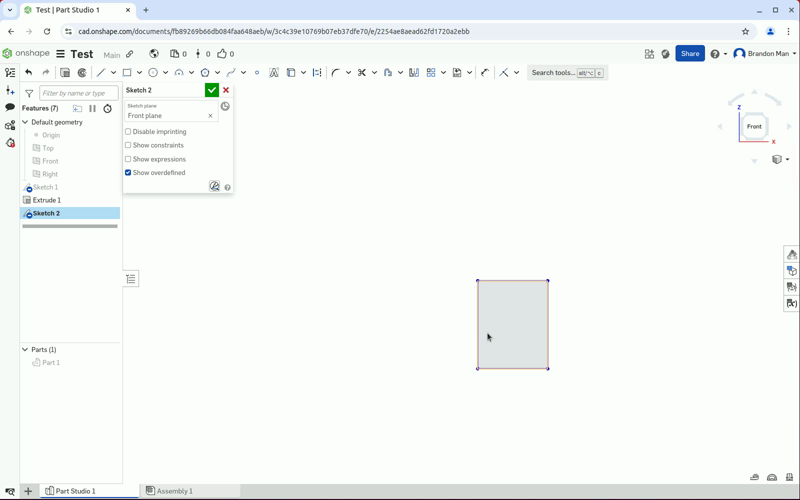
scroll(6)
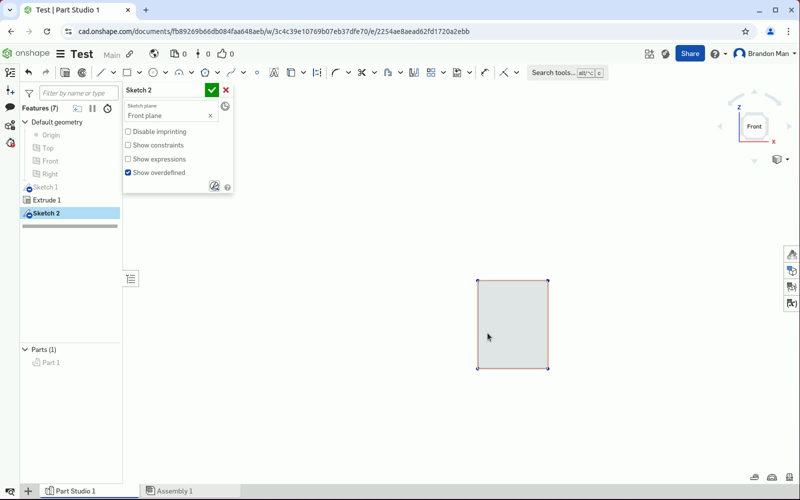
scroll(6)
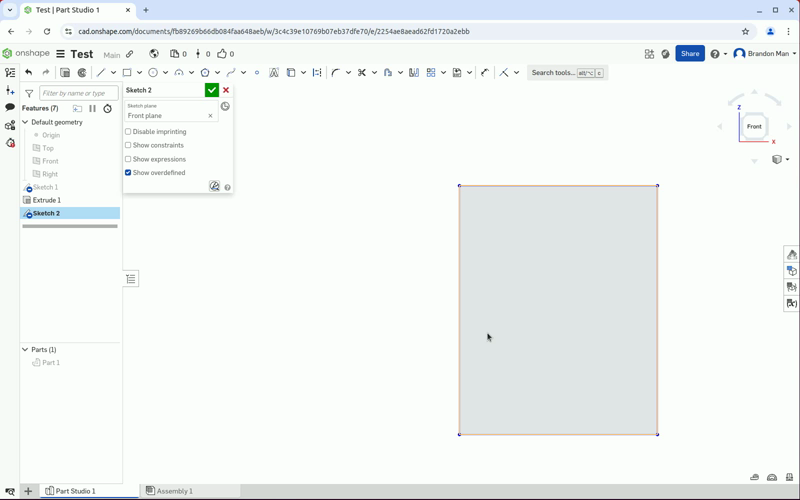
click(487, 332)
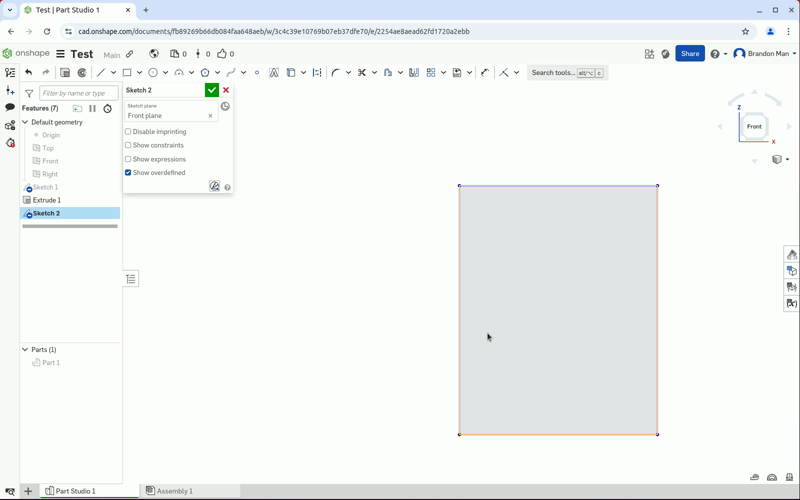
scroll(-6)
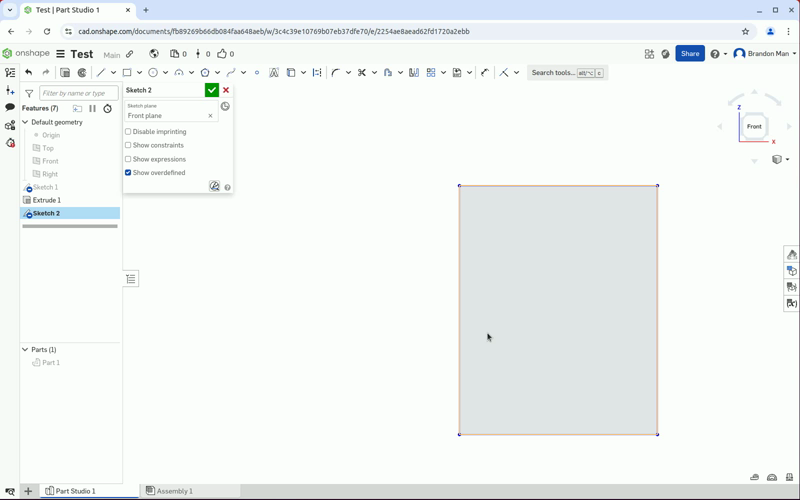
scroll(-6)
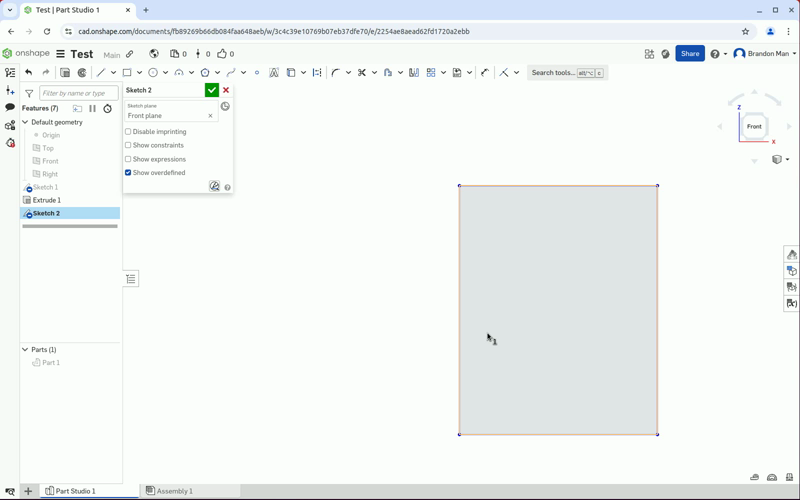
scroll(-6)
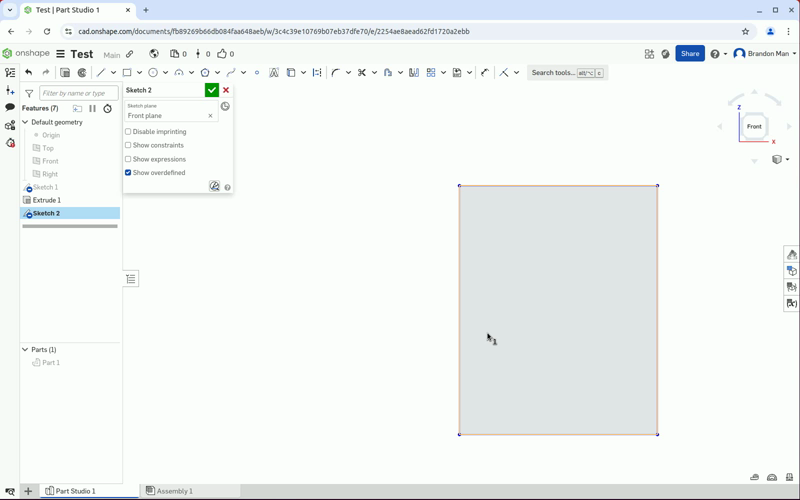
scroll(-6)
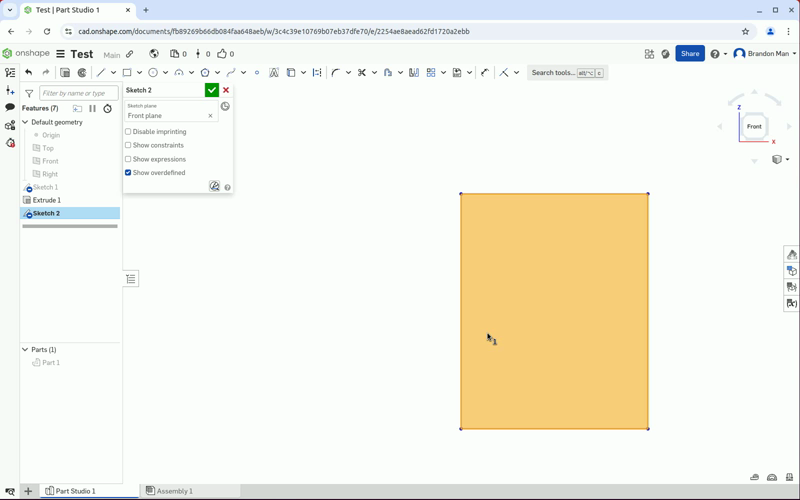
scroll(-6)
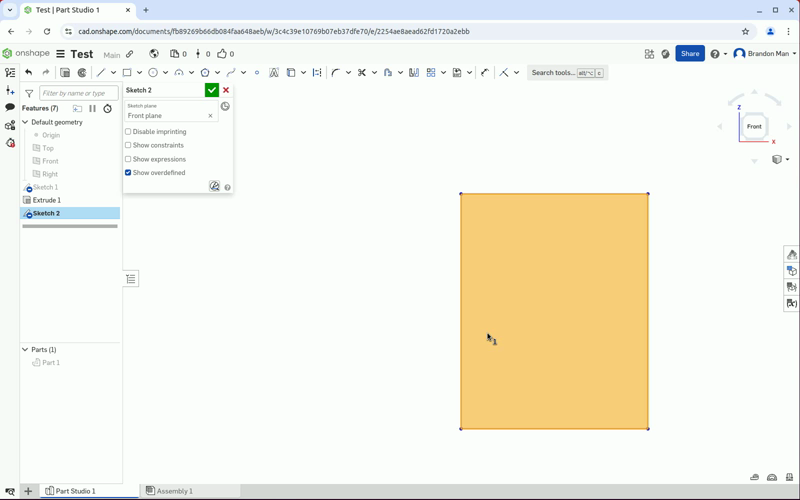
scroll(-6)
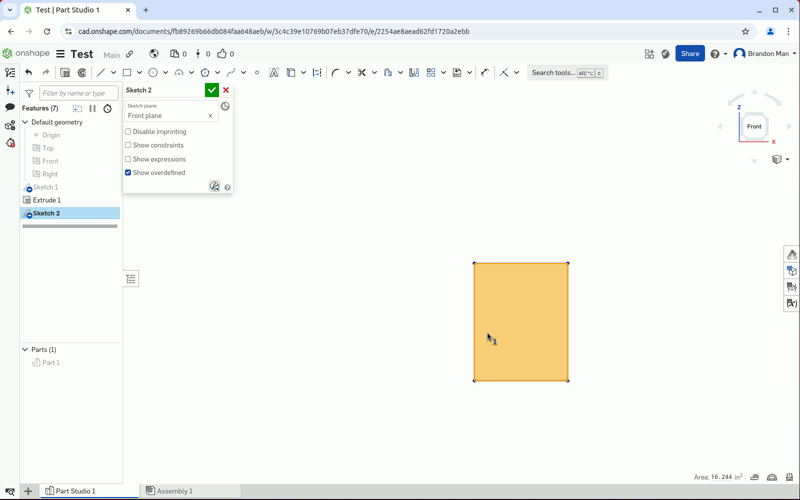
scroll(-6)
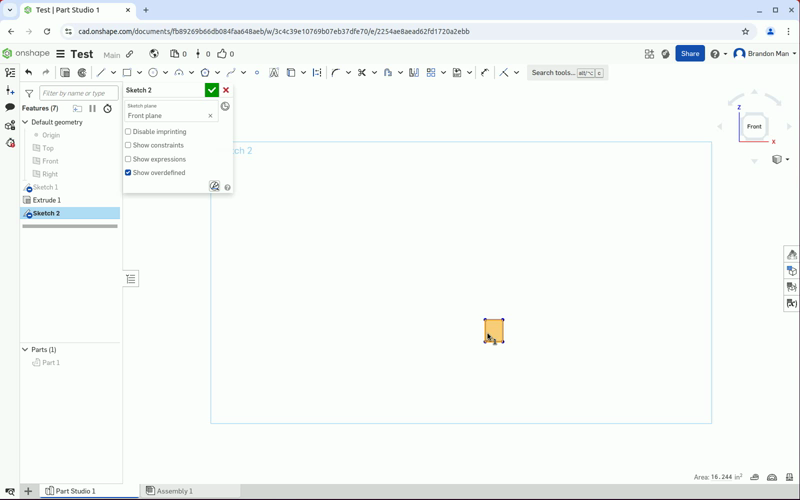
mouse_move(73, 352)
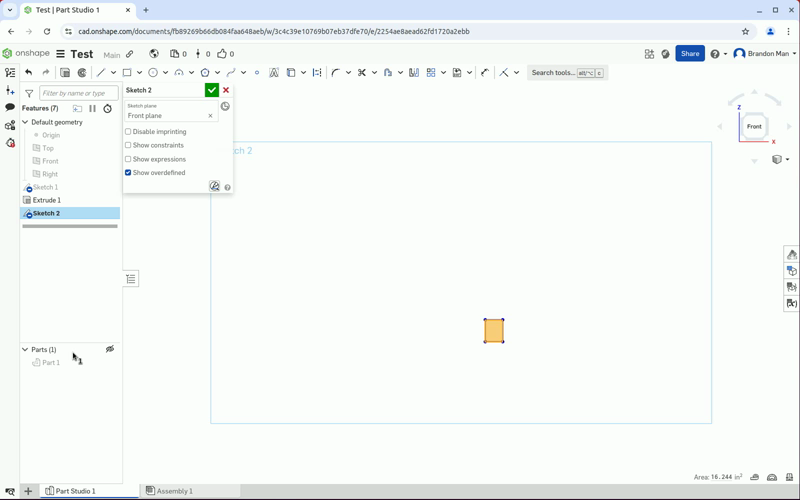
key(shift+y)
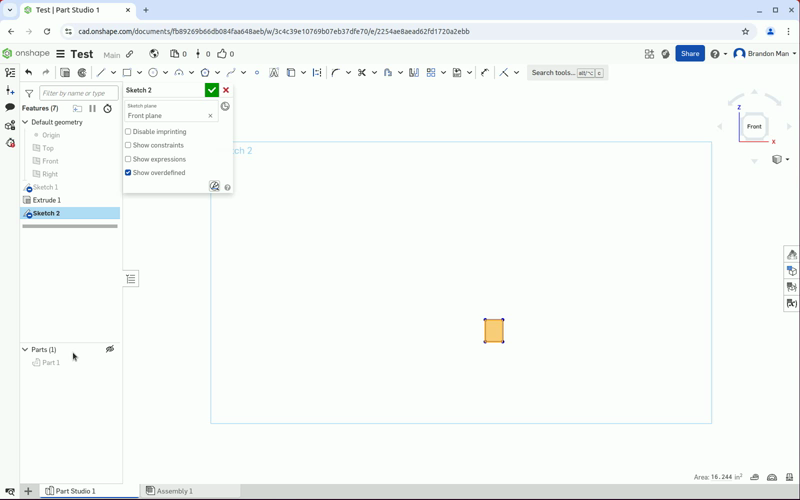
key(shift+e)
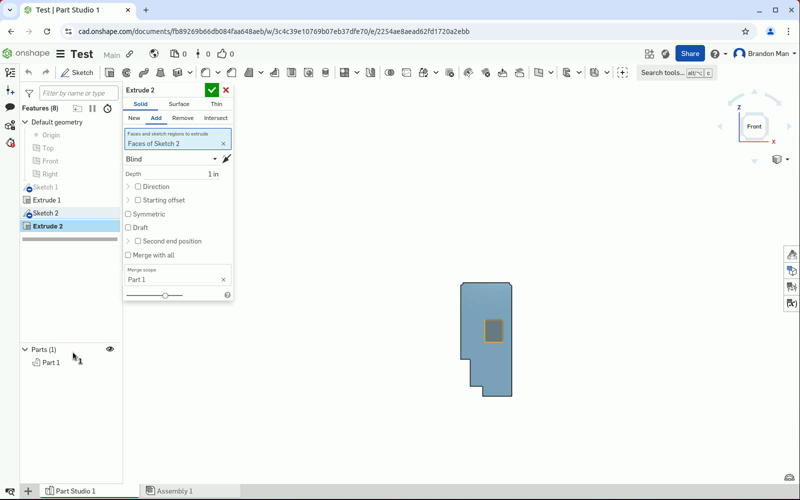
mouse_move(143, 106)
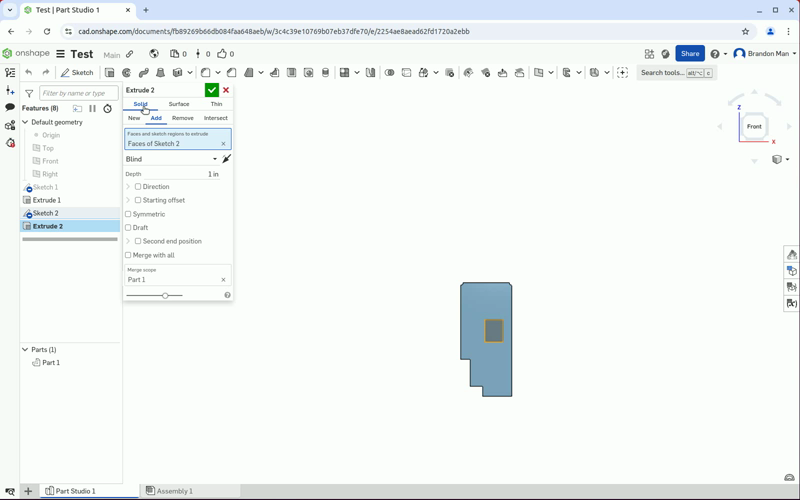
click(143, 106)
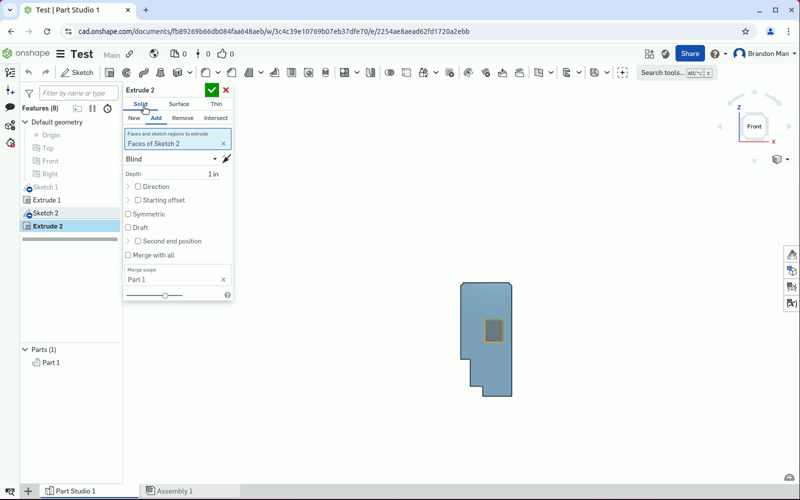
mouse_move(186, 120)
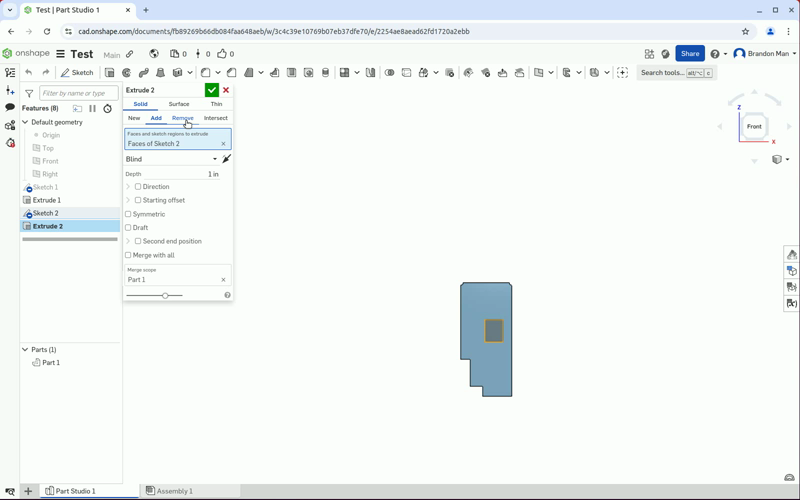
click(186, 120)
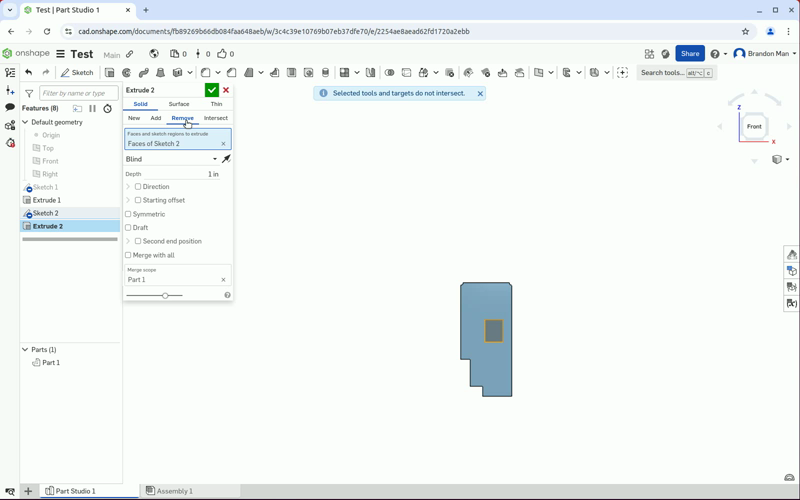
key(tab, 4)
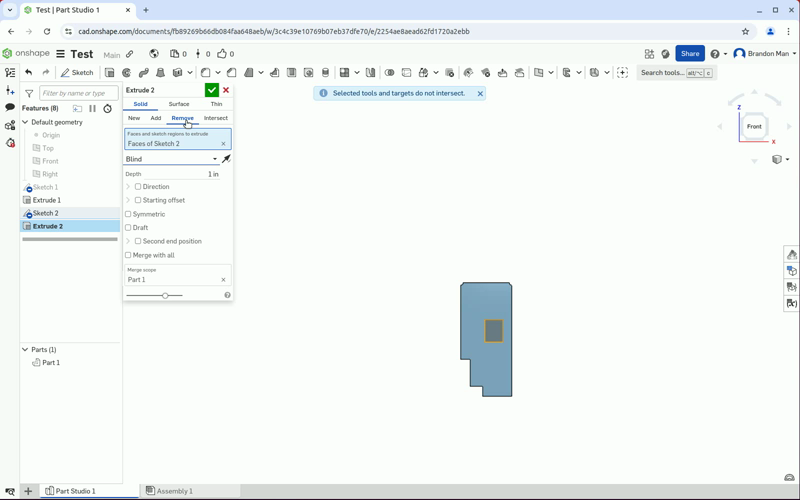
text(1.444)
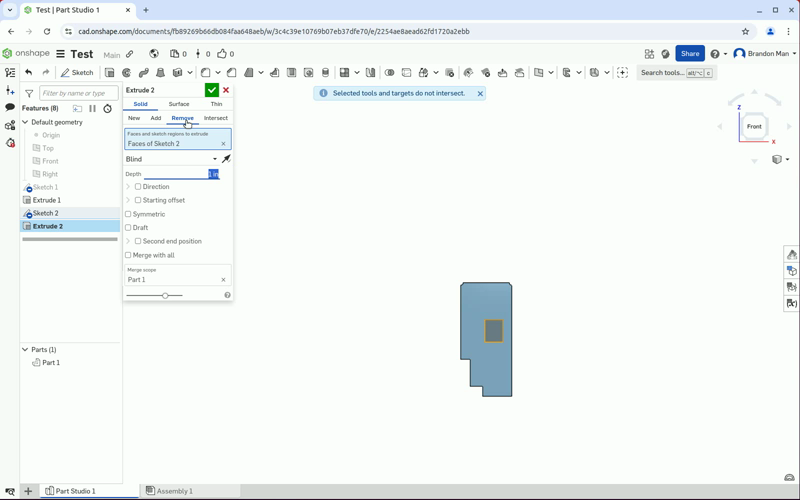
key(tab, 3)
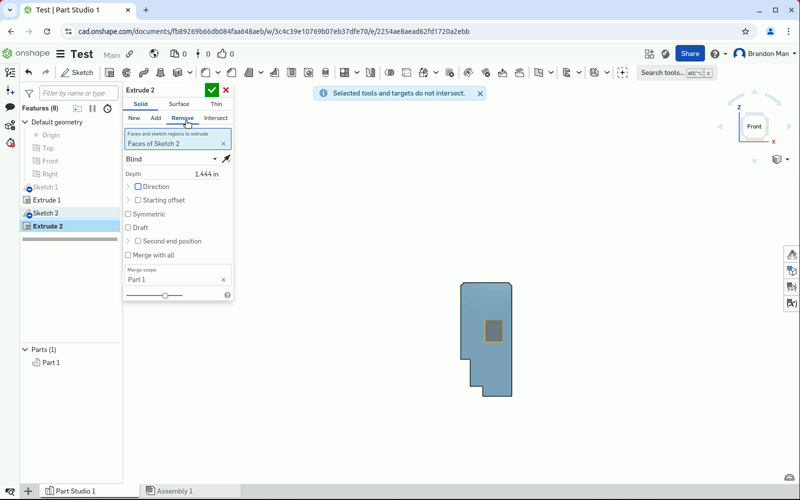
key(tab, 2)
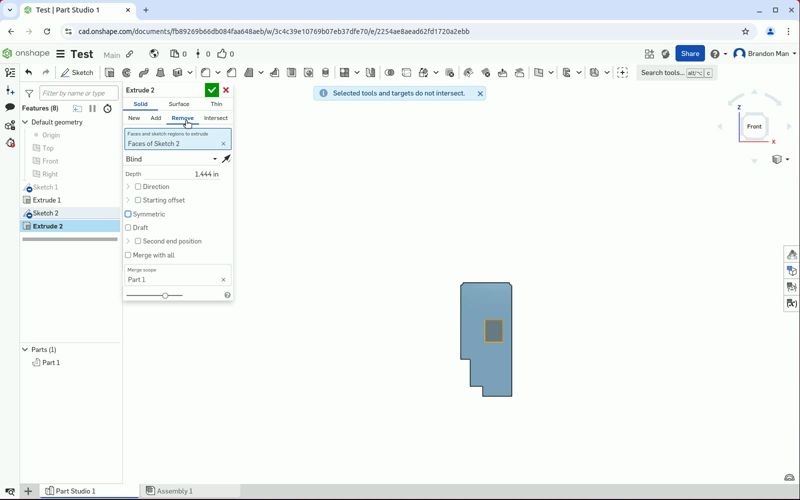
key(space)
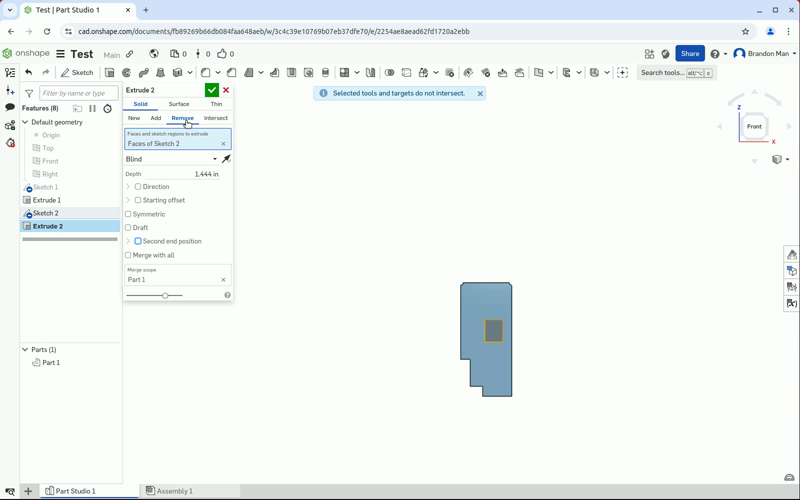
key(tab, 3)
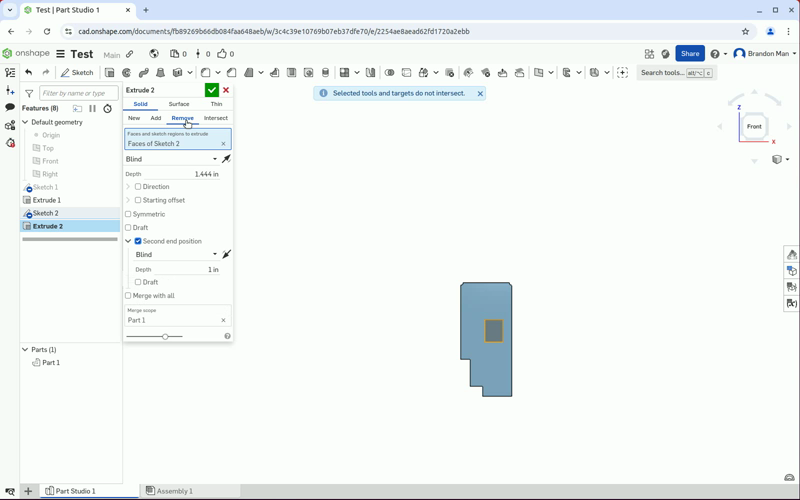
text(1.444)
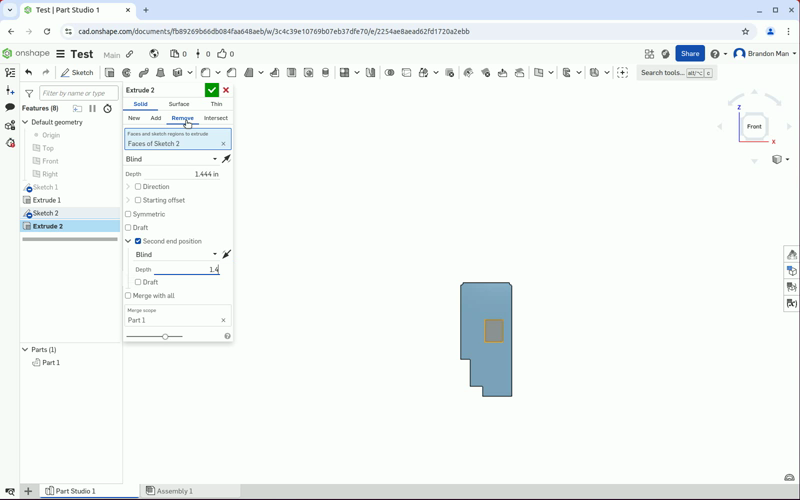
key(tab, 2)
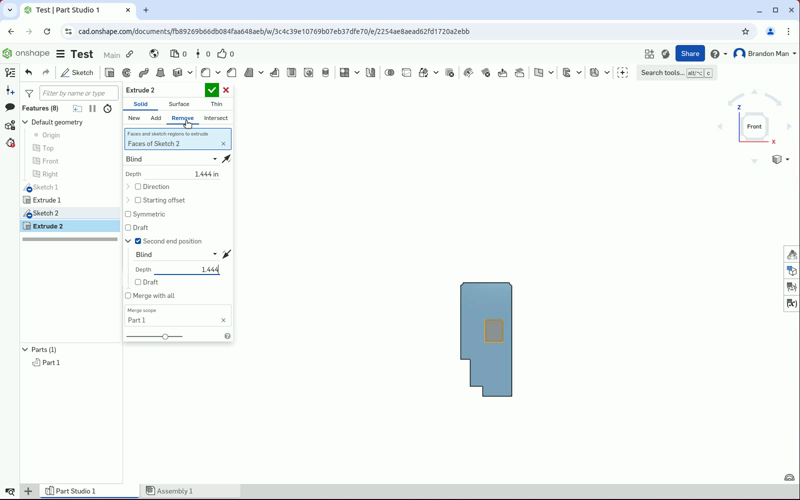
key(space)
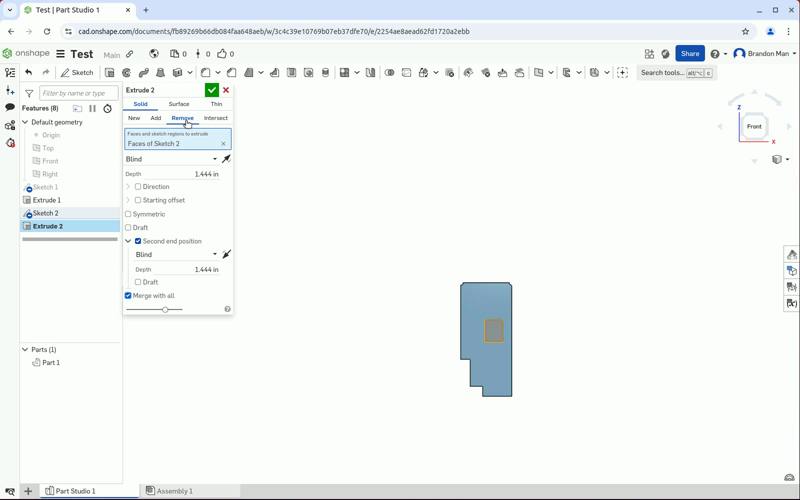
key(enter)
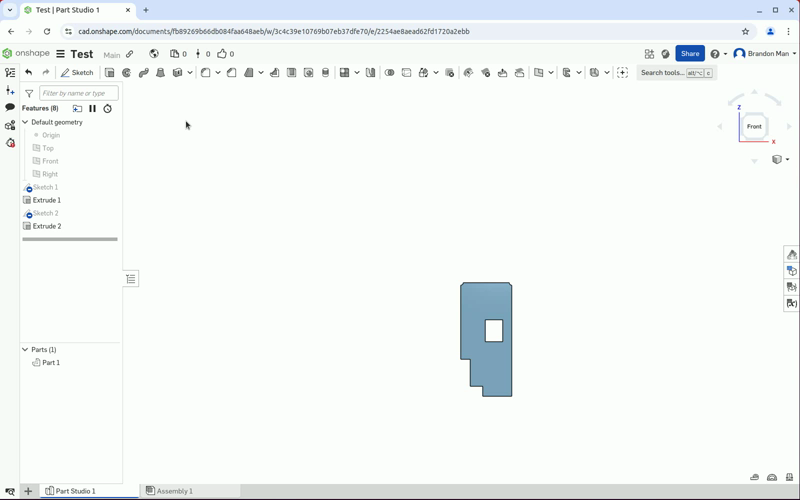
key(shift+h)
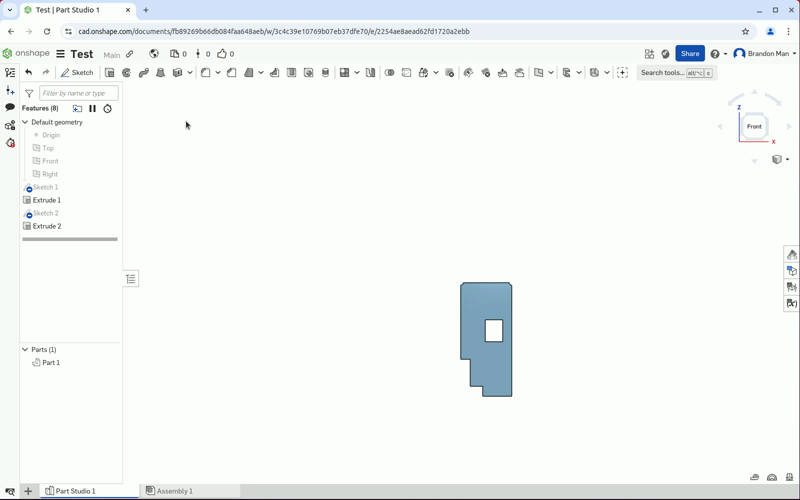
key(shift+h)
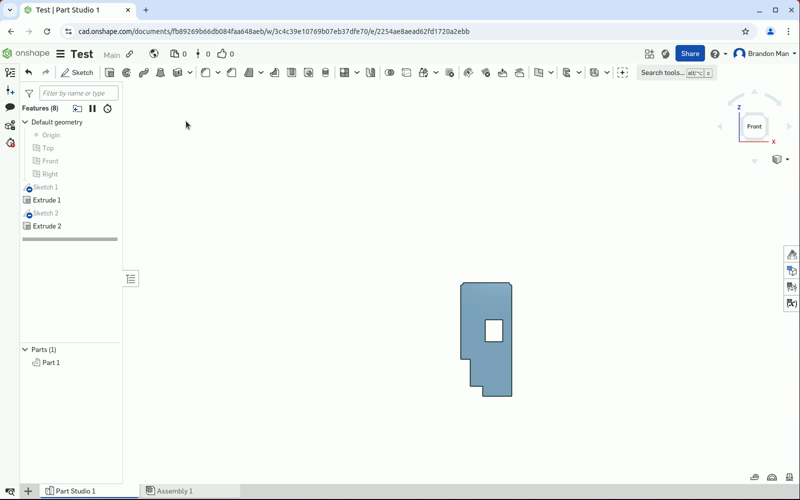
mouse_move(73, 189)
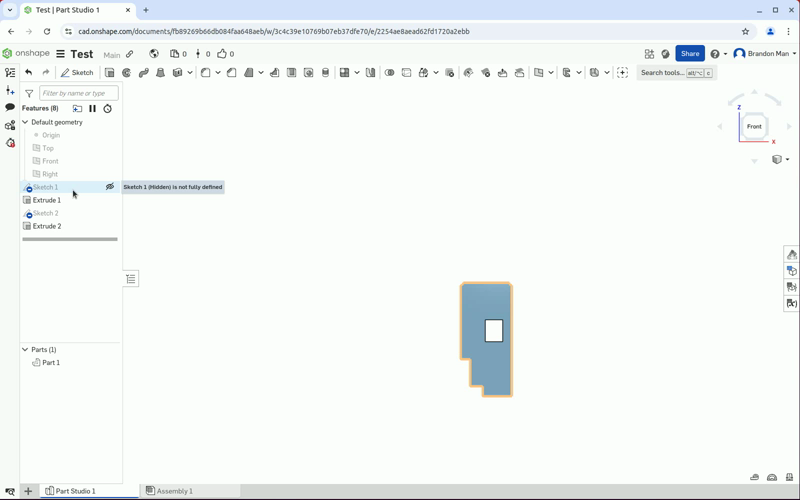
click(73, 189)
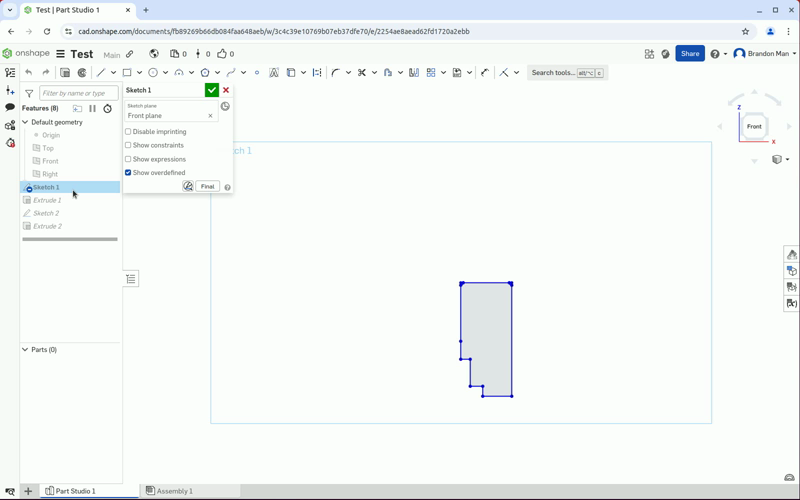
mouse_move(229, 92)
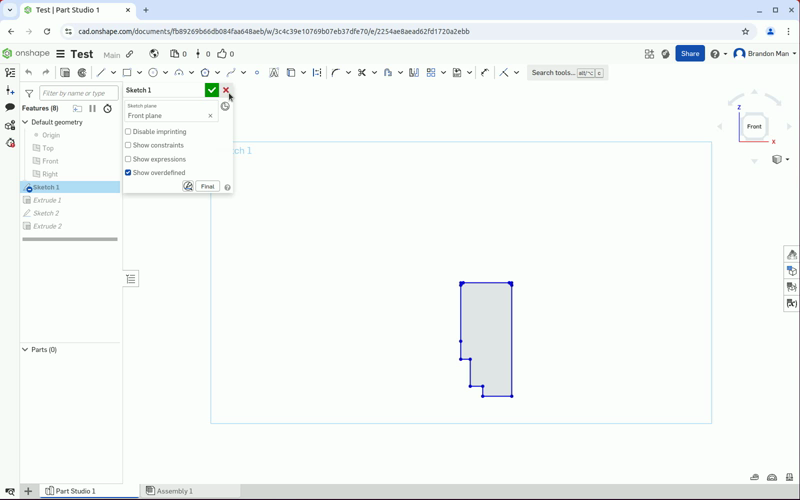
click(229, 92)
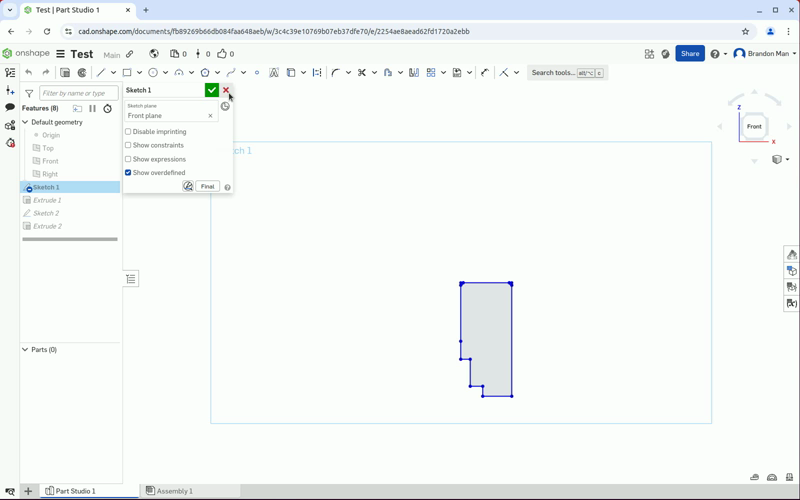
key(shift+s)
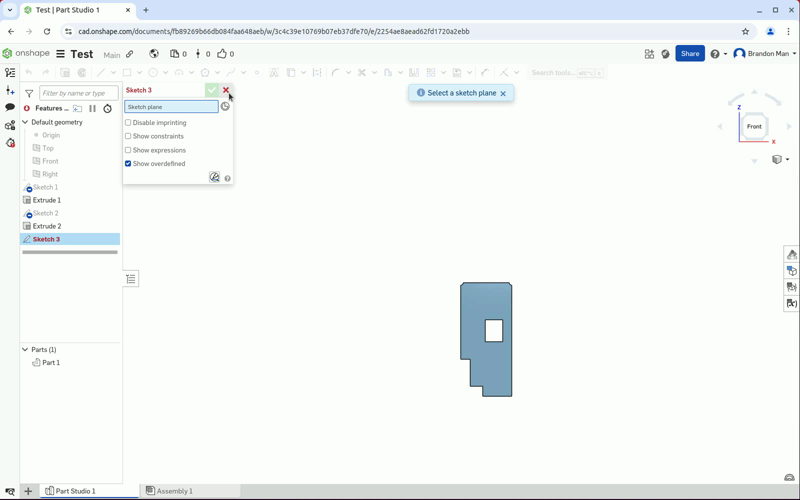
mouse_move(73, 163)
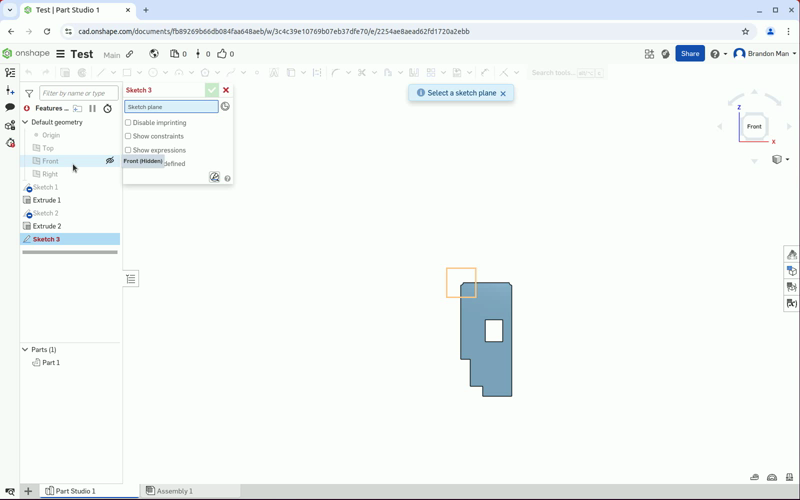
click(73, 163)
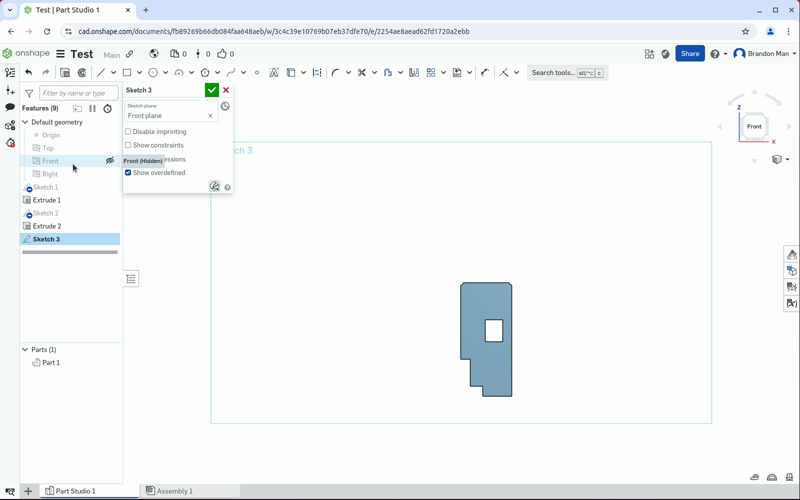
mouse_move(73, 352)
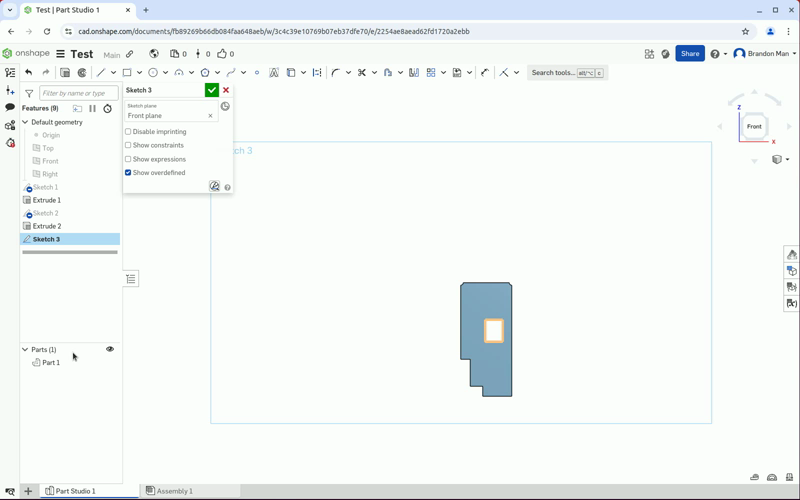
key(y)
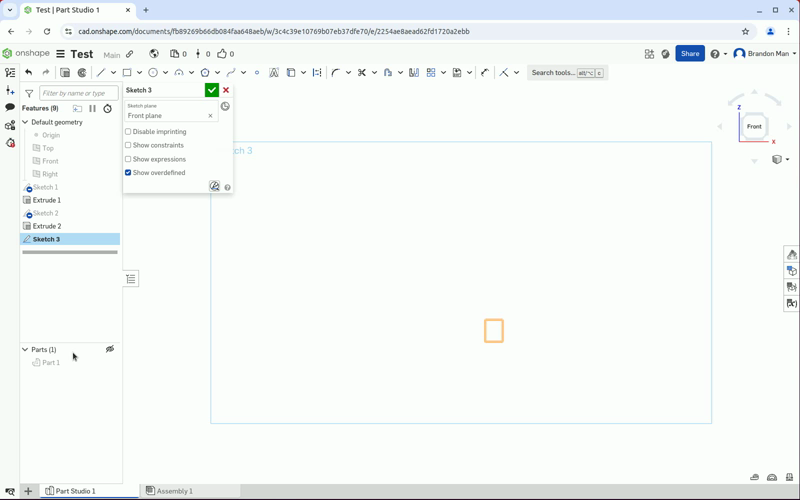
key(l)
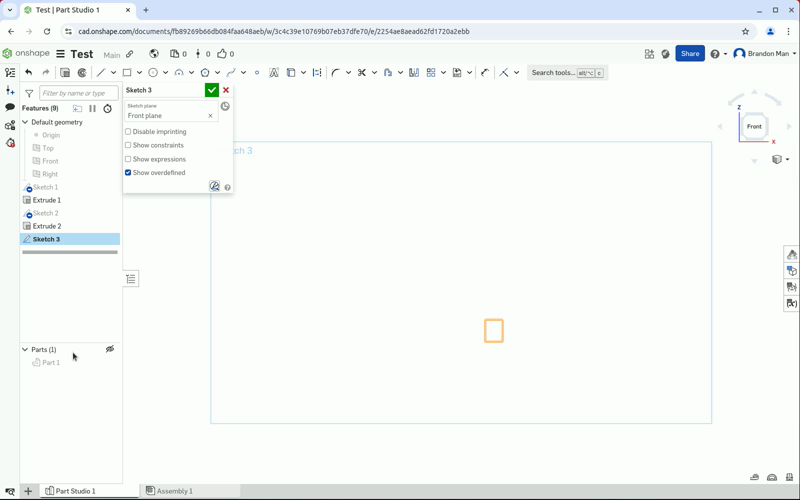
key_down(shift)
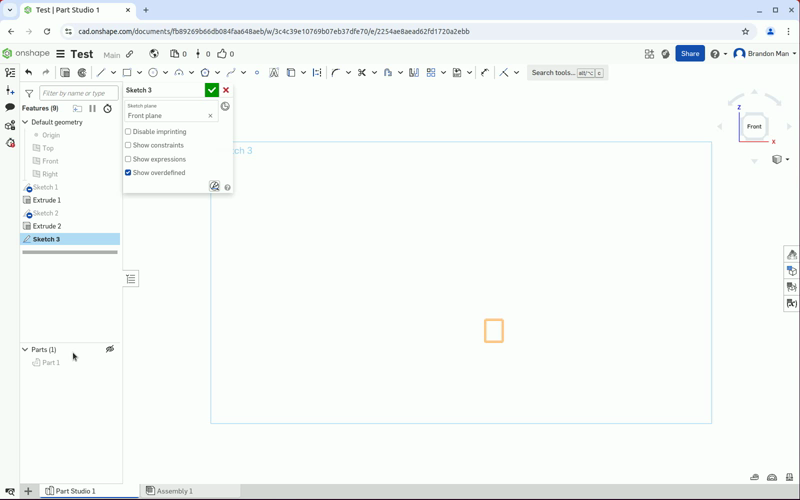
mouse_move(437, 359)
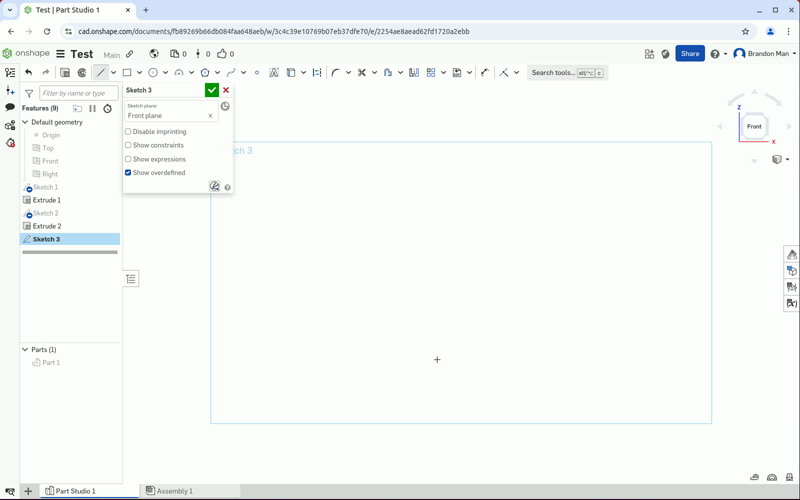
click(437, 359)
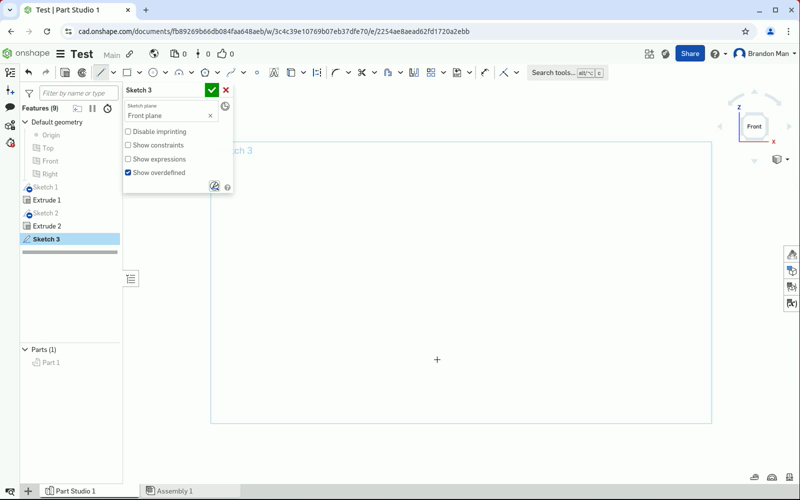
key_up(shift)
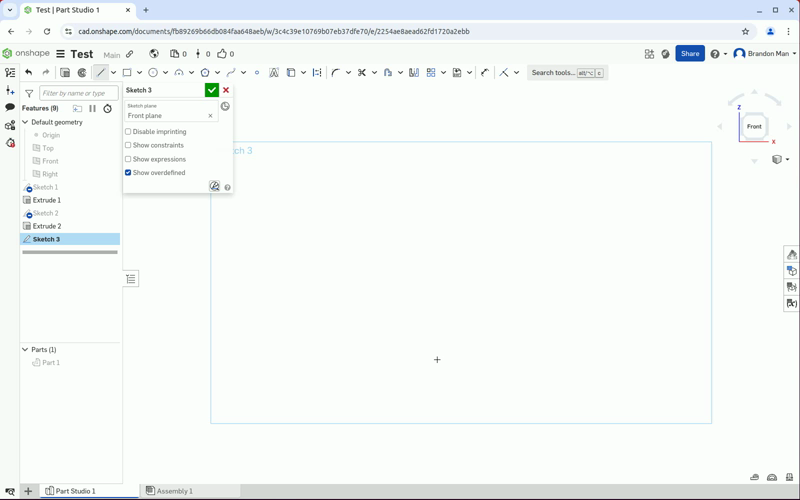
key_down(shift)
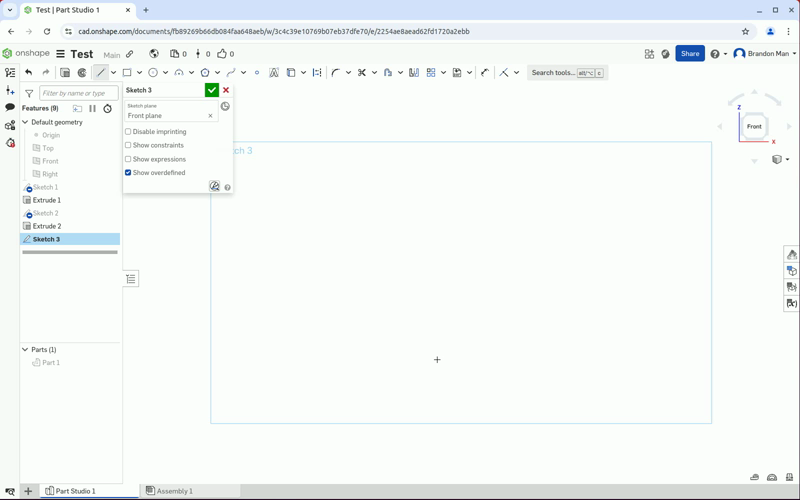
mouse_move(467, 359)
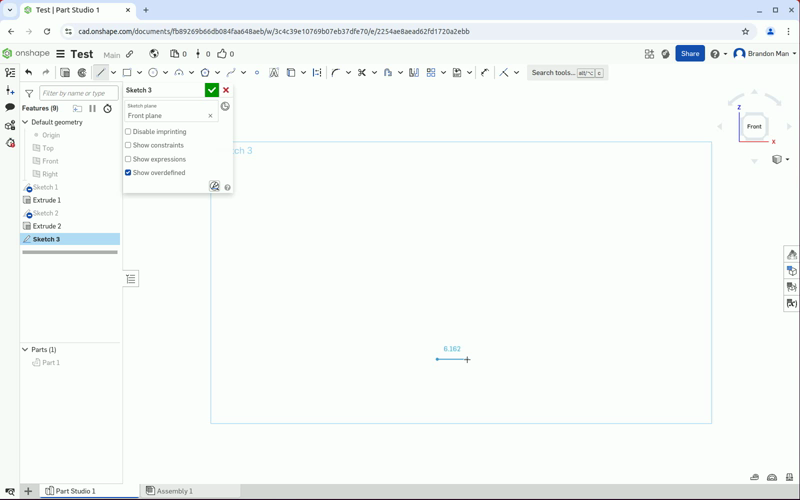
mouse_move(460, 359)
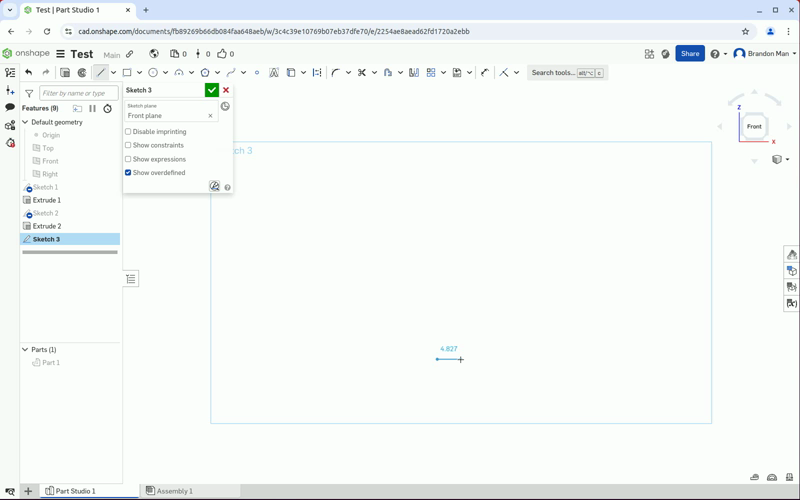
click(460, 359)
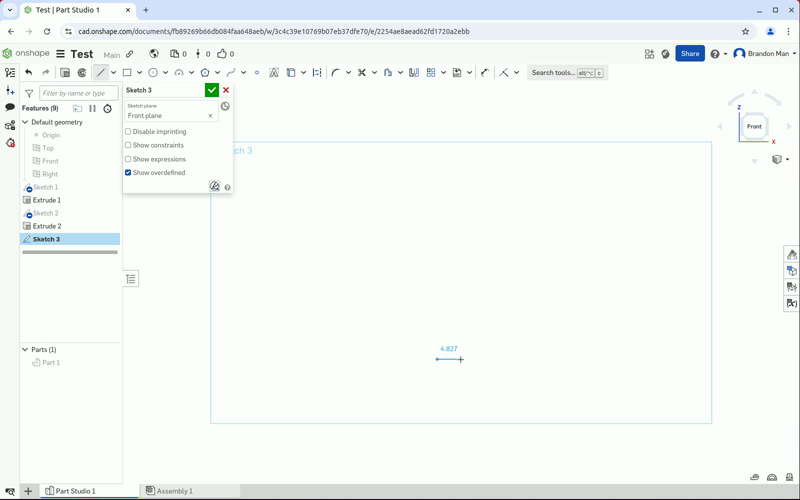
key_up(shift)
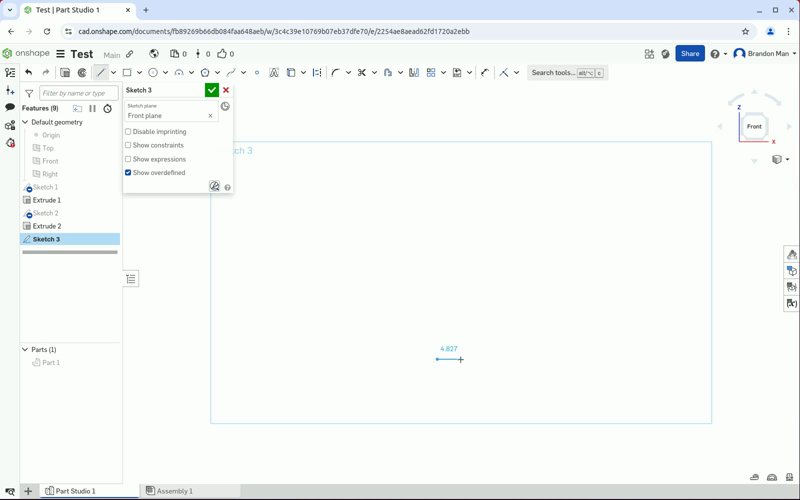
key_down(shift)
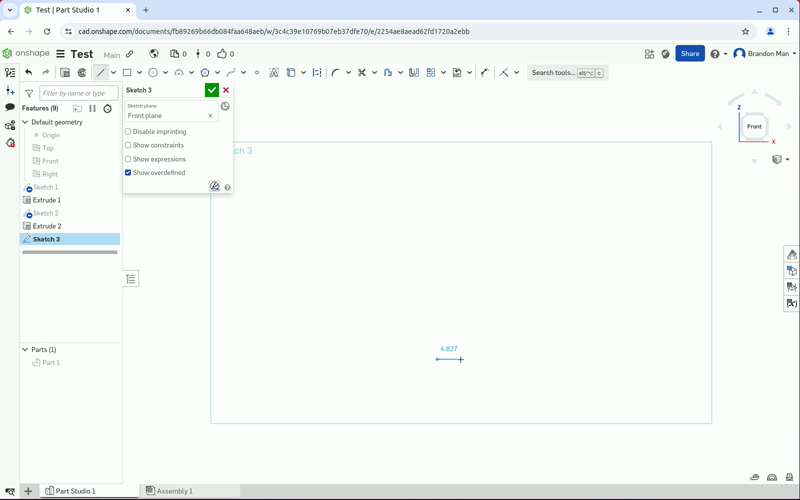
mouse_move(460, 285)
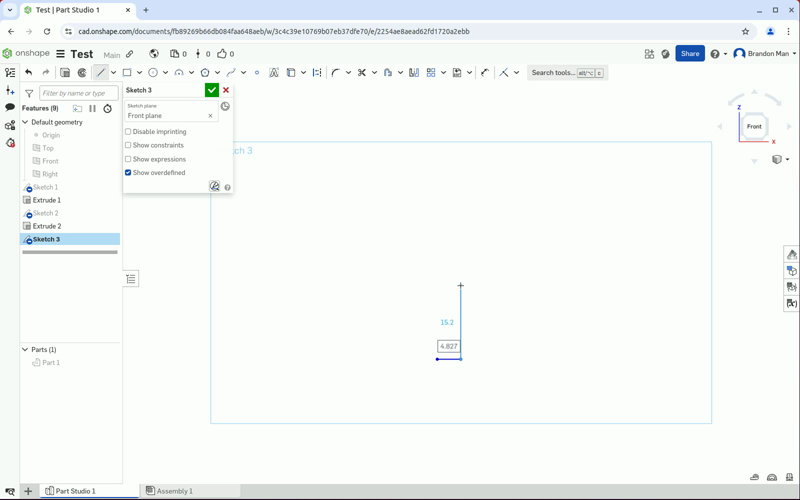
click(460, 285)
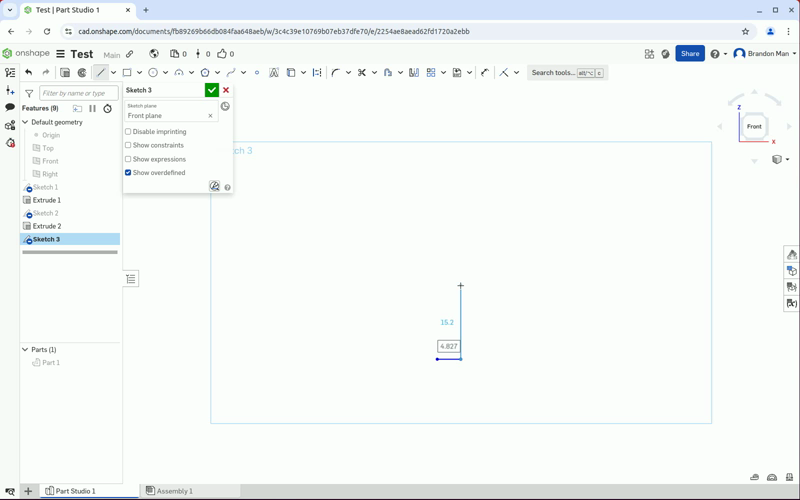
key_up(shift)
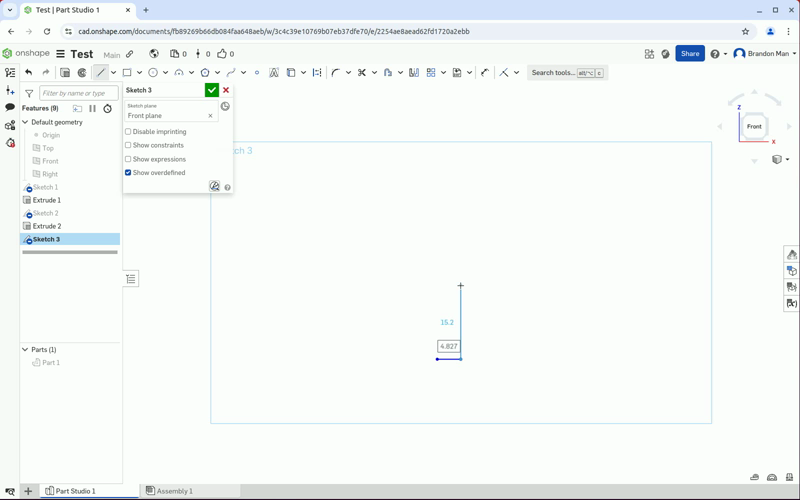
key(esc)
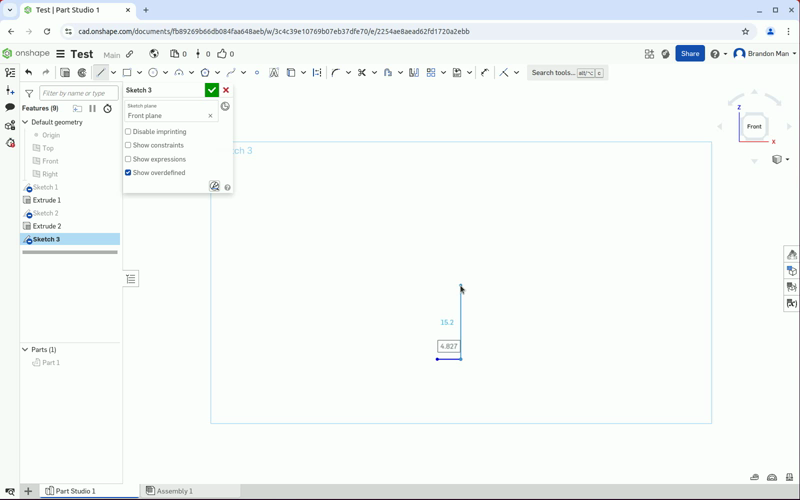
key(a)
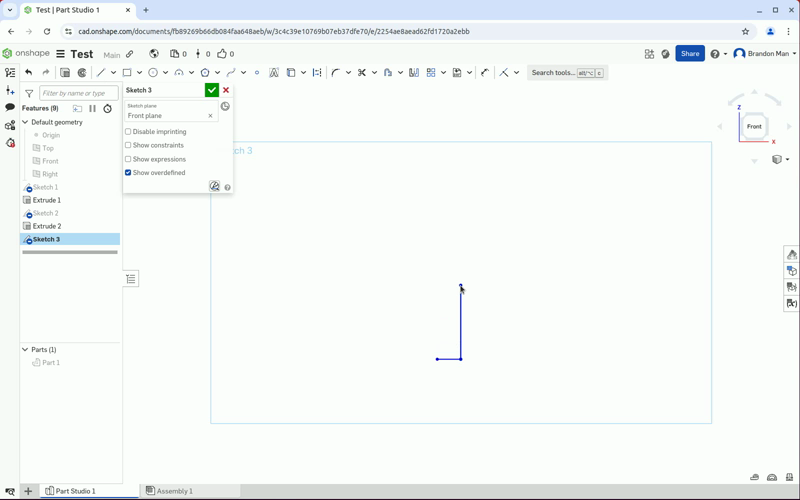
mouse_move(460, 285)
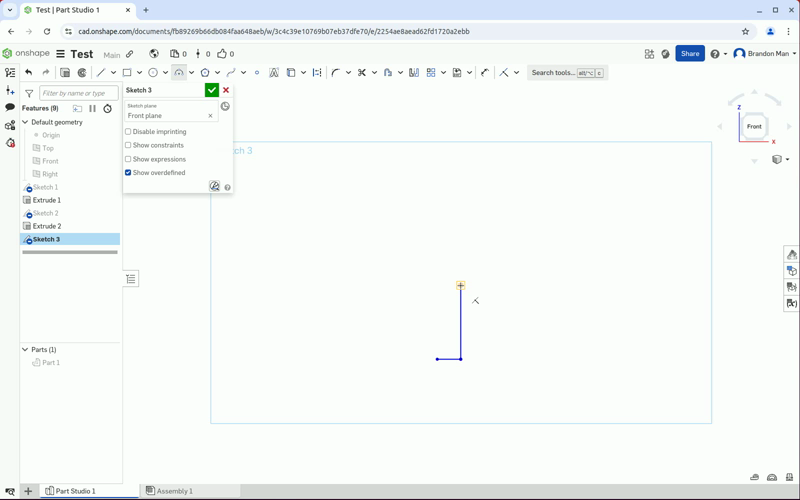
click(460, 285)
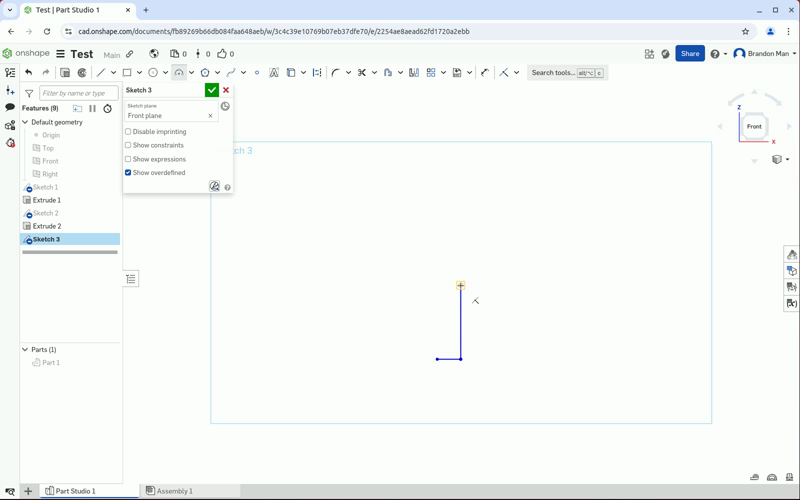
key_down(shift)
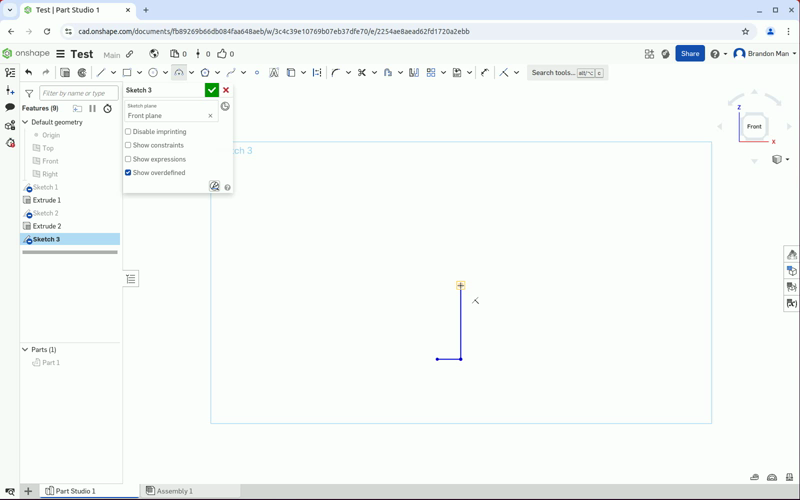
mouse_move(458, 282)
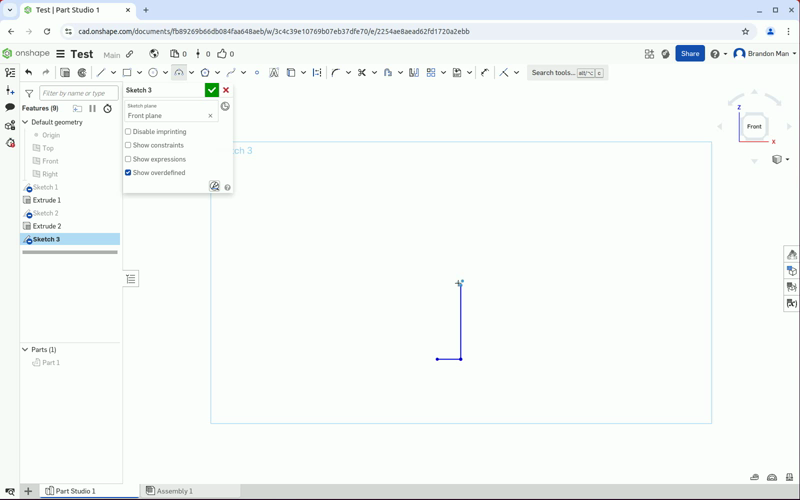
scroll(6)
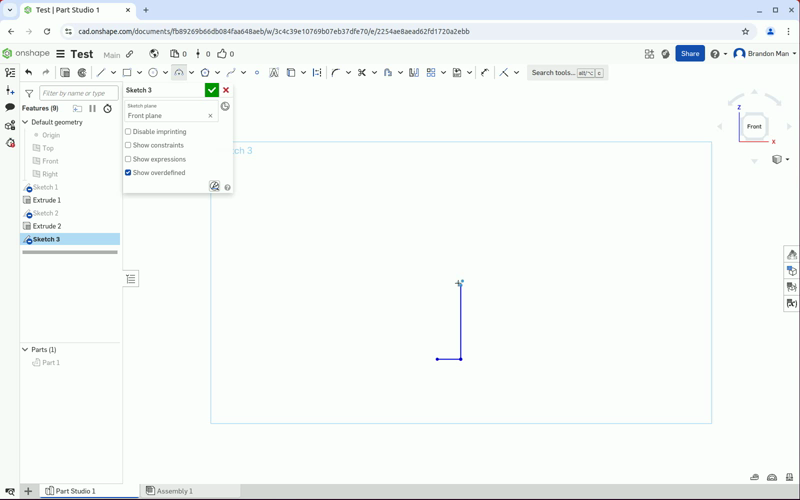
scroll(6)
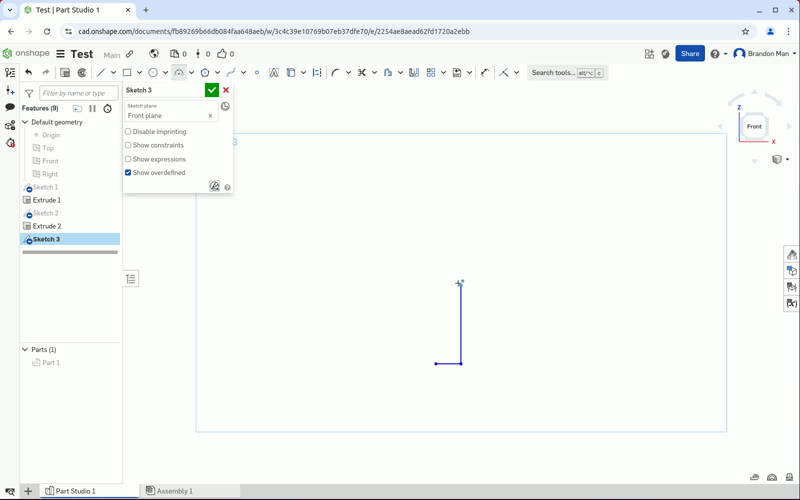
scroll(6)
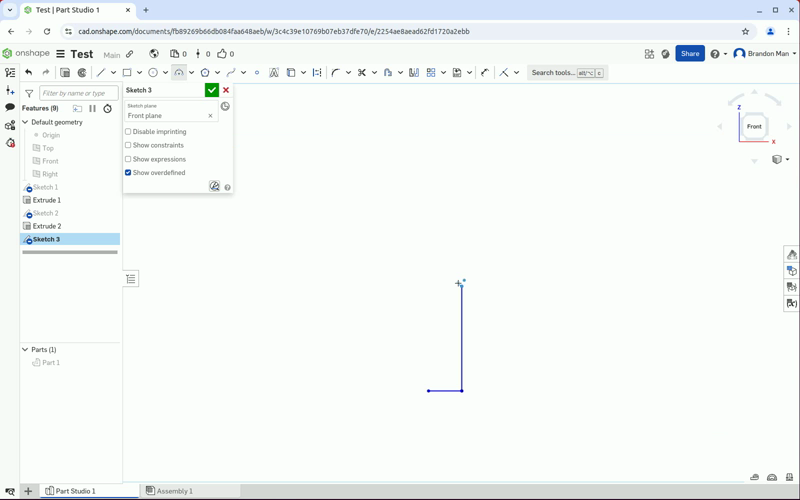
scroll(6)
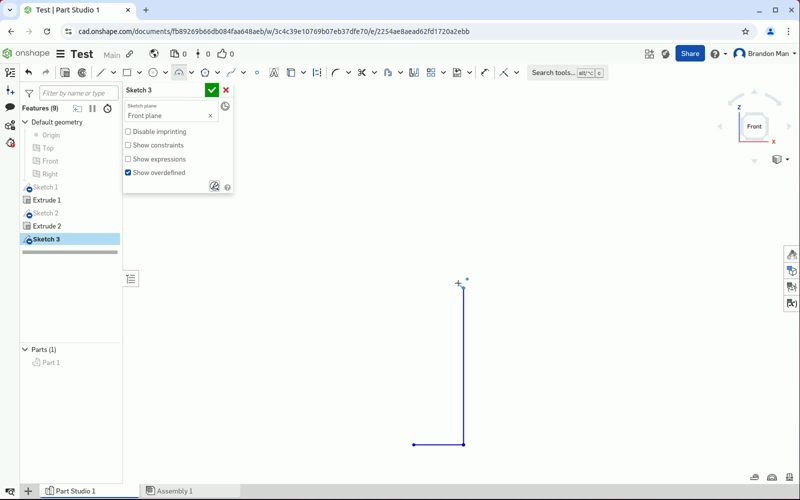
scroll(6)
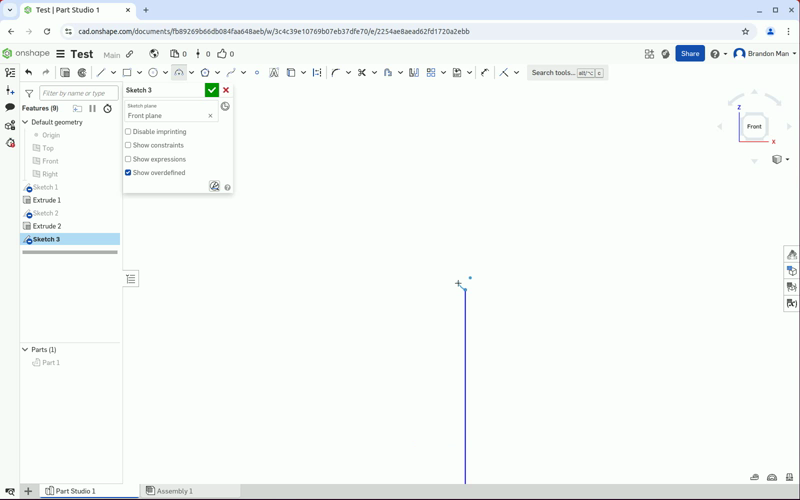
scroll(6)
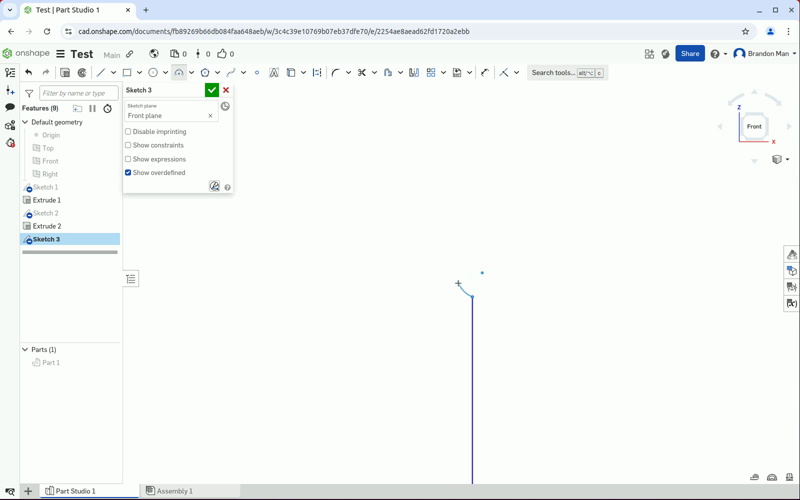
scroll(6)
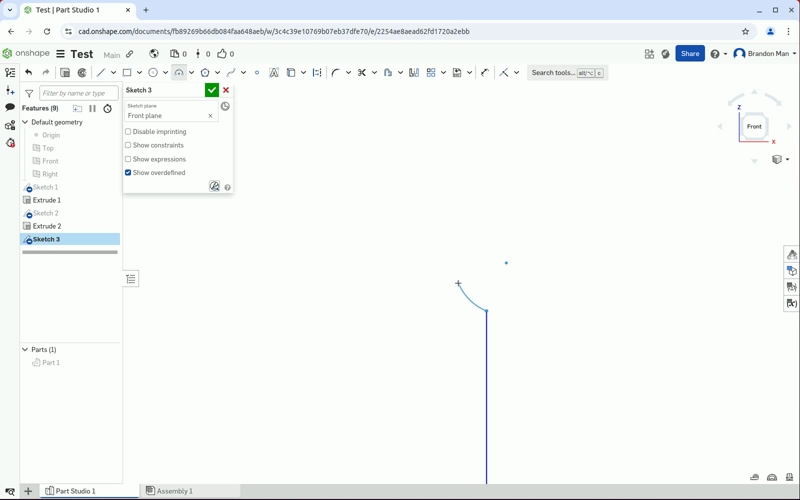
click(458, 282)
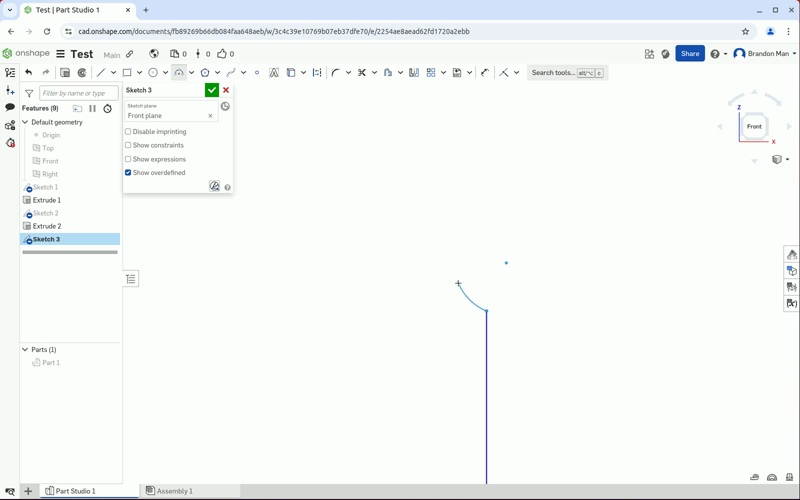
scroll(-6)
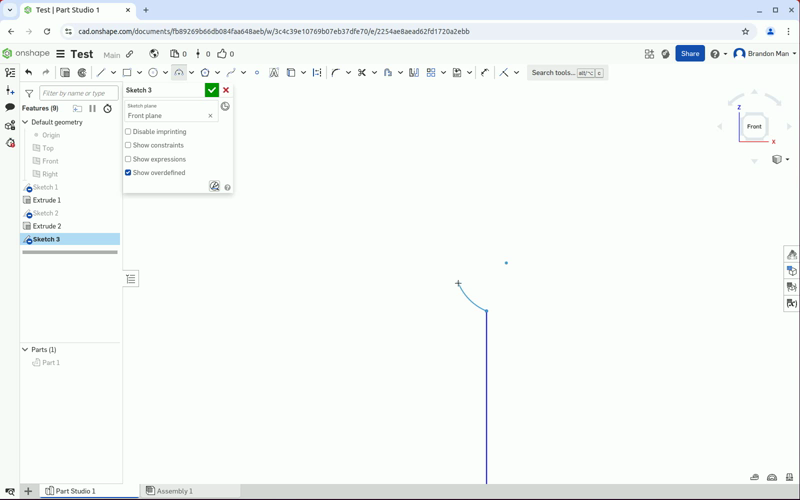
scroll(-6)
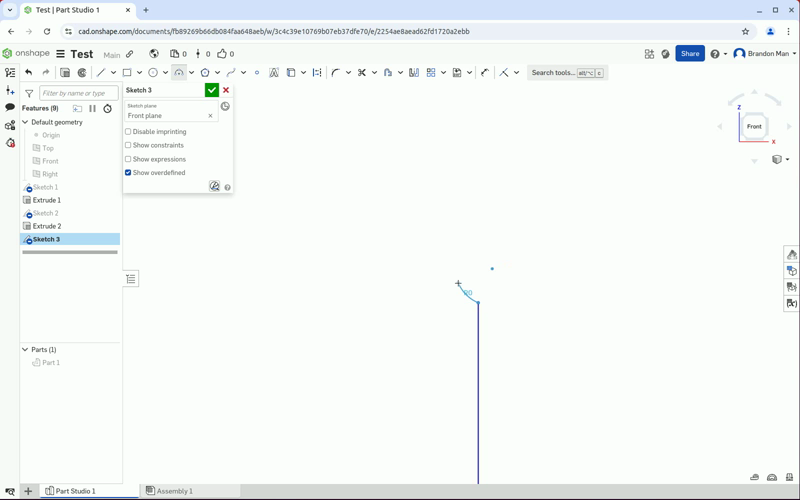
scroll(-6)
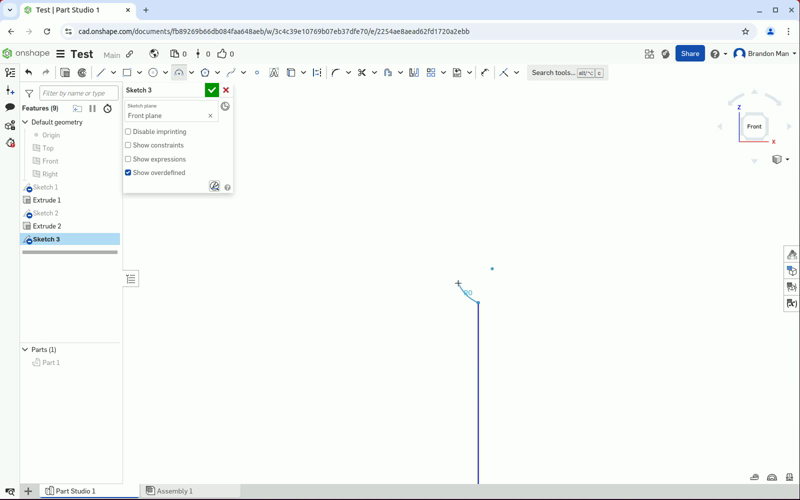
scroll(-6)
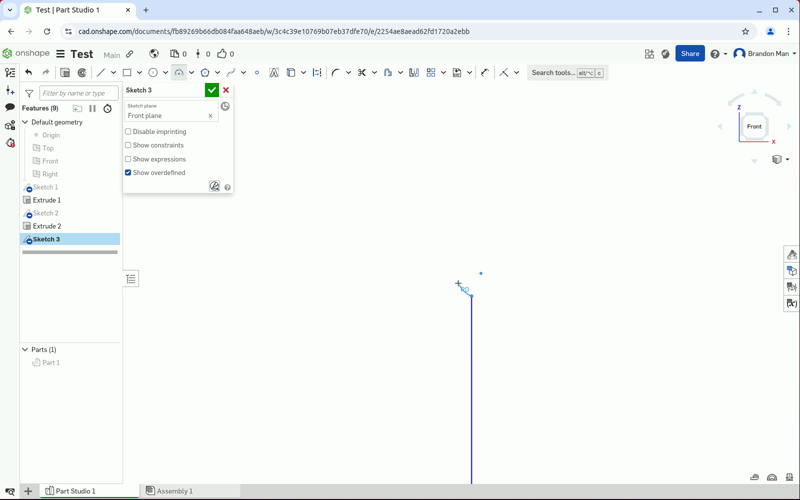
scroll(-6)
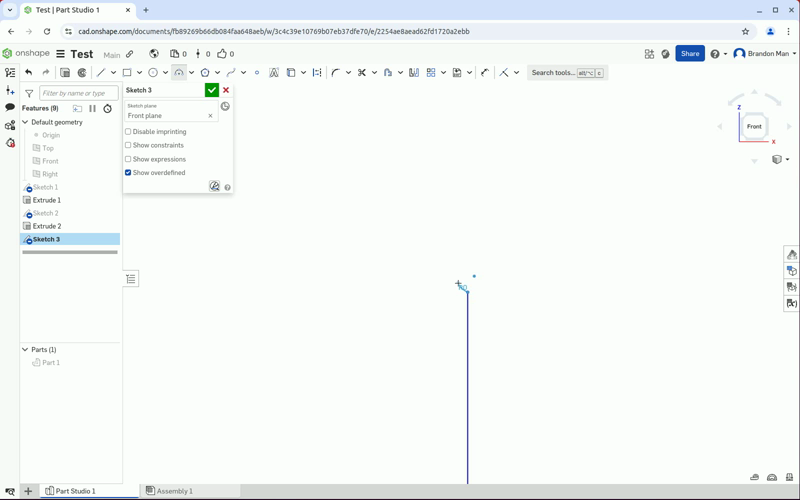
scroll(-6)
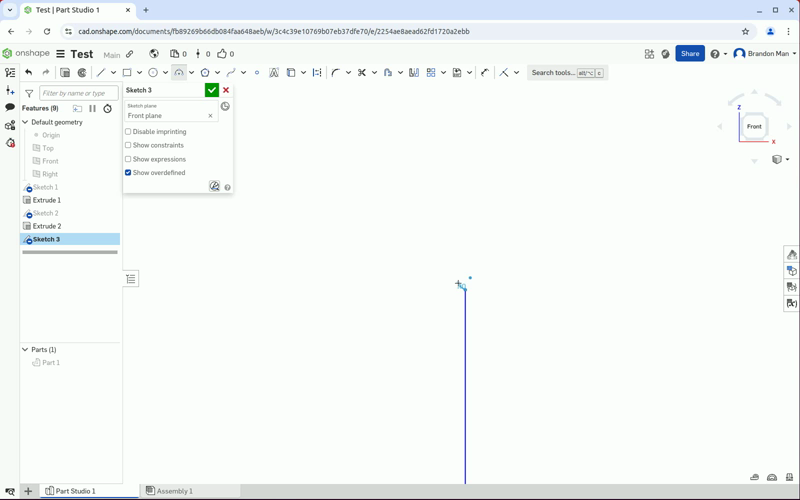
scroll(-6)
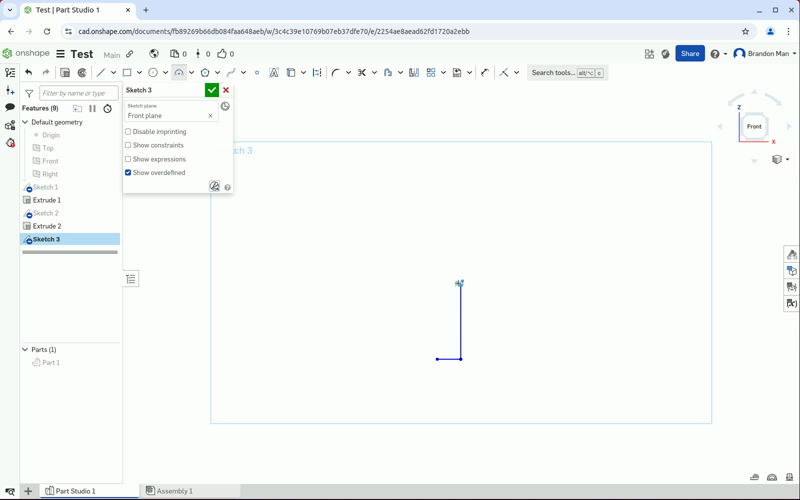
mouse_move(458, 284)
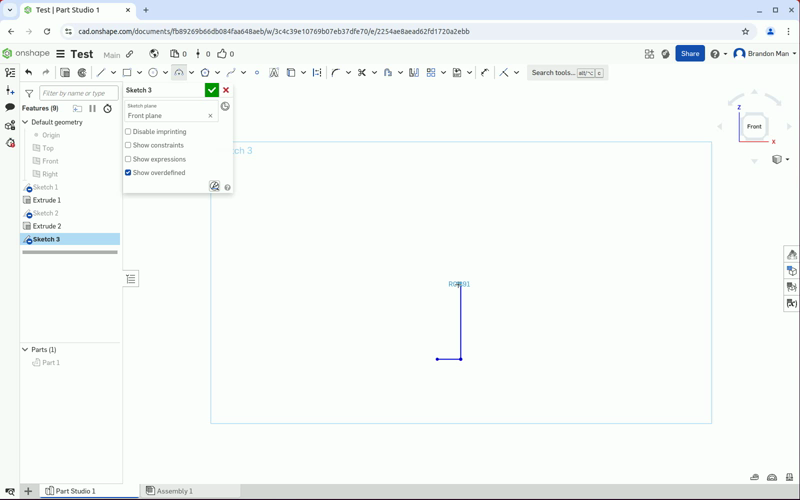
scroll(6)
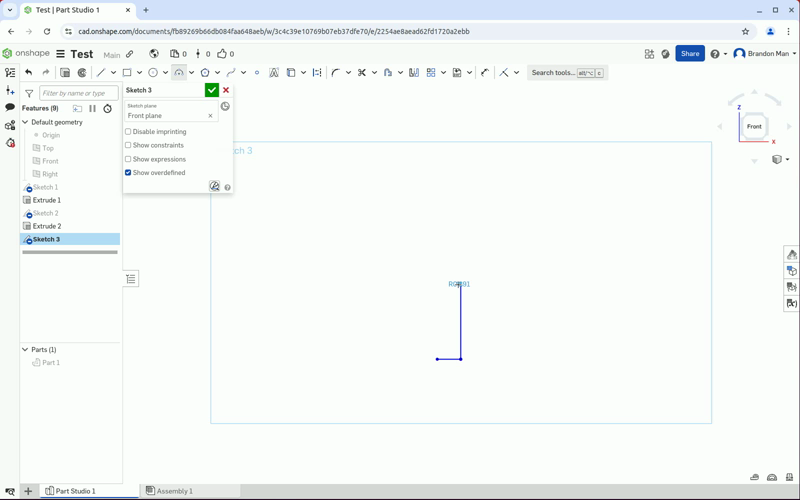
scroll(6)
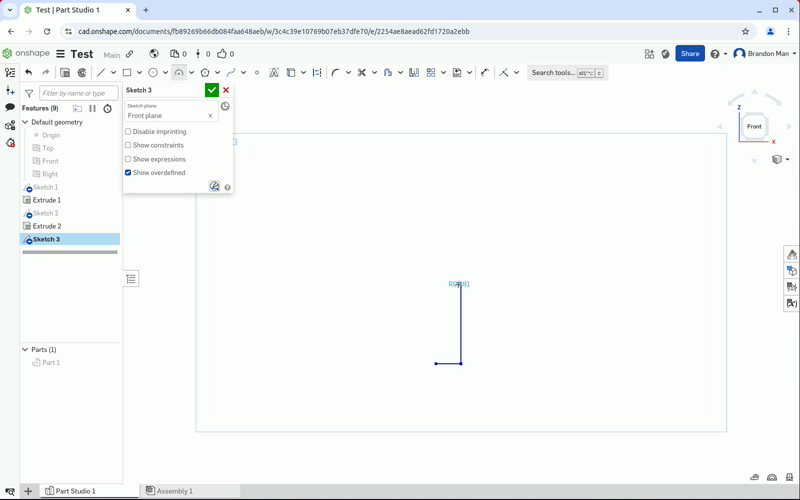
scroll(6)
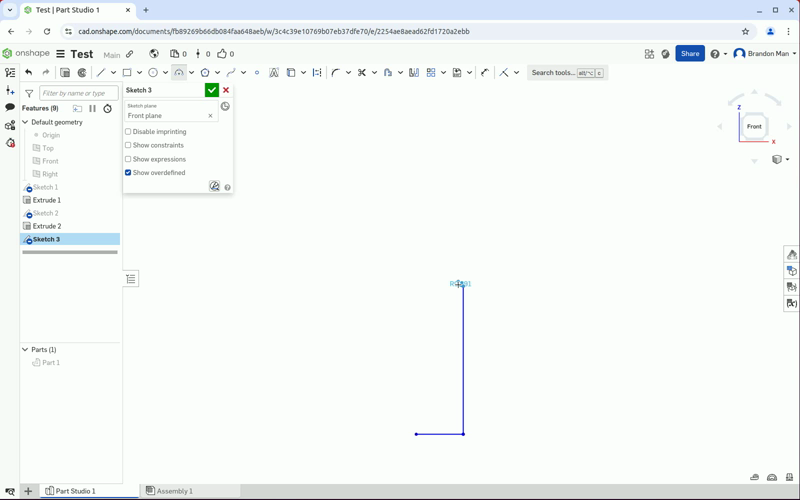
scroll(6)
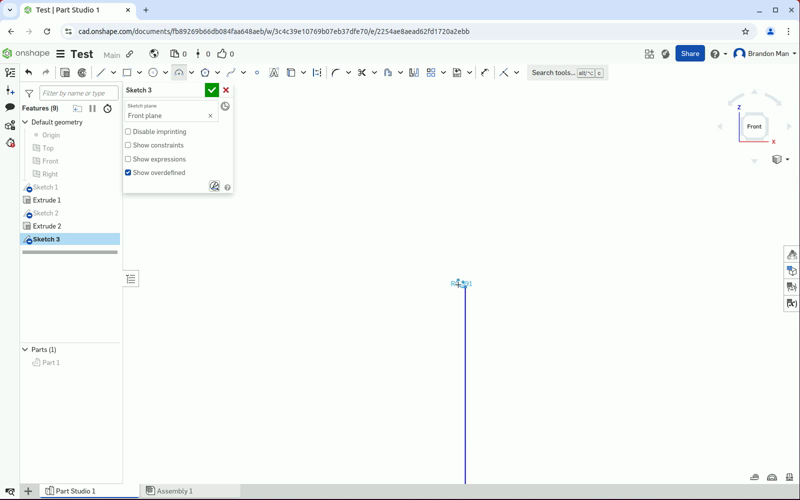
scroll(6)
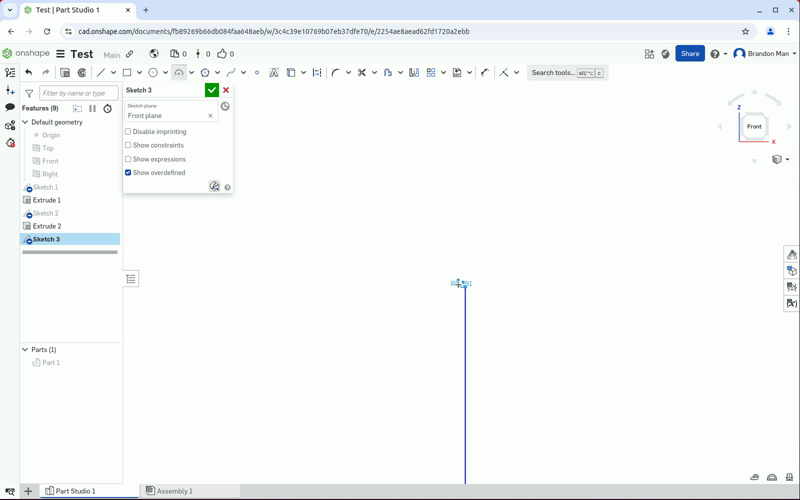
scroll(6)
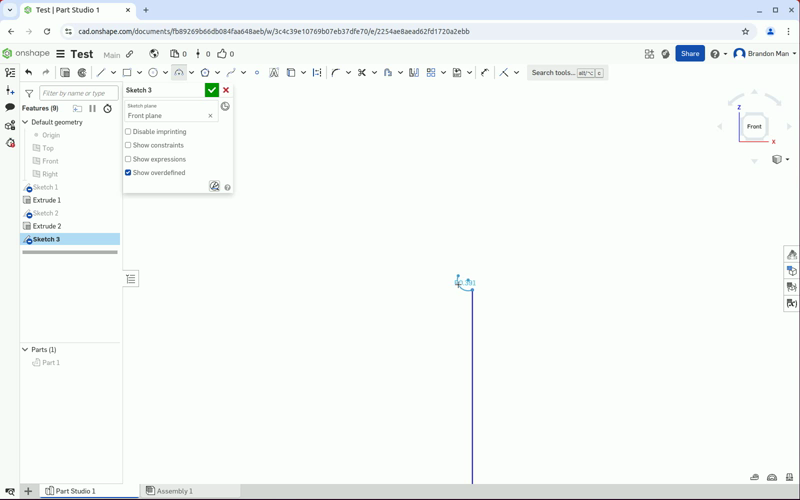
scroll(6)
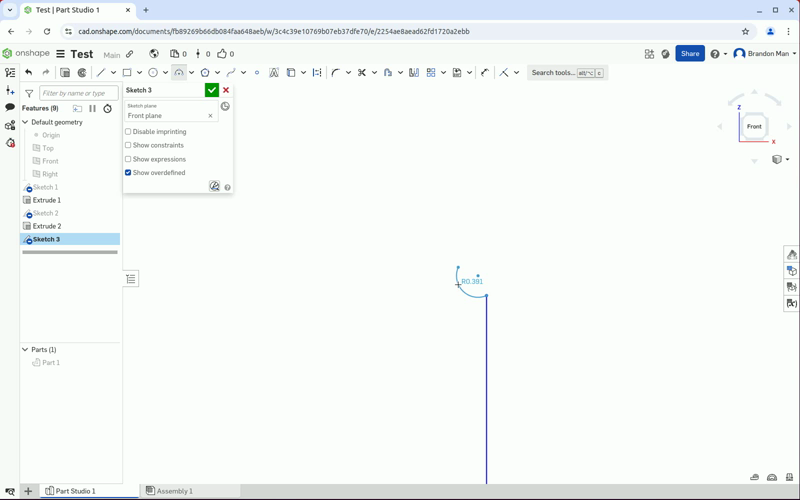
click(458, 284)
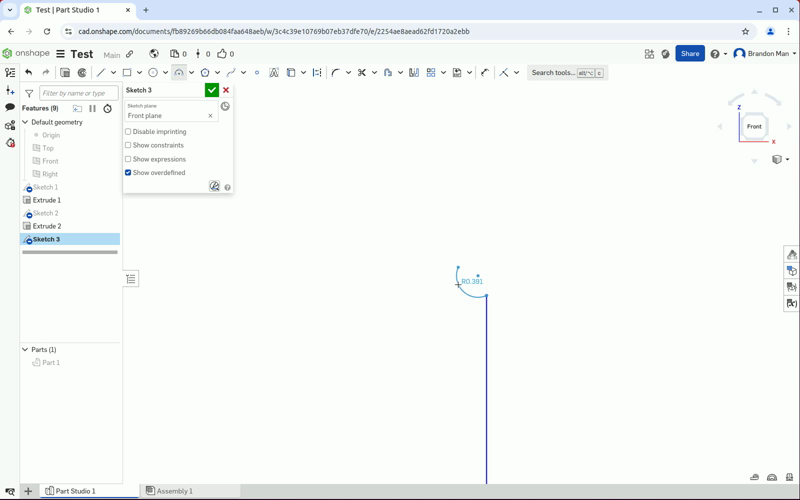
scroll(-6)
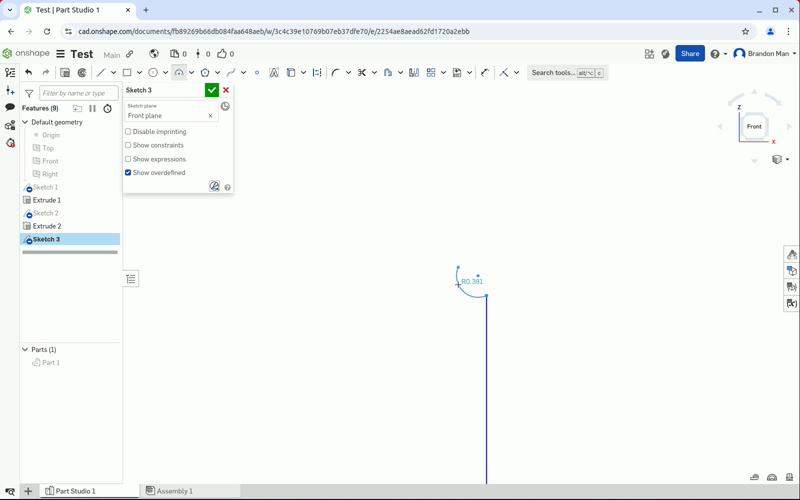
scroll(-6)
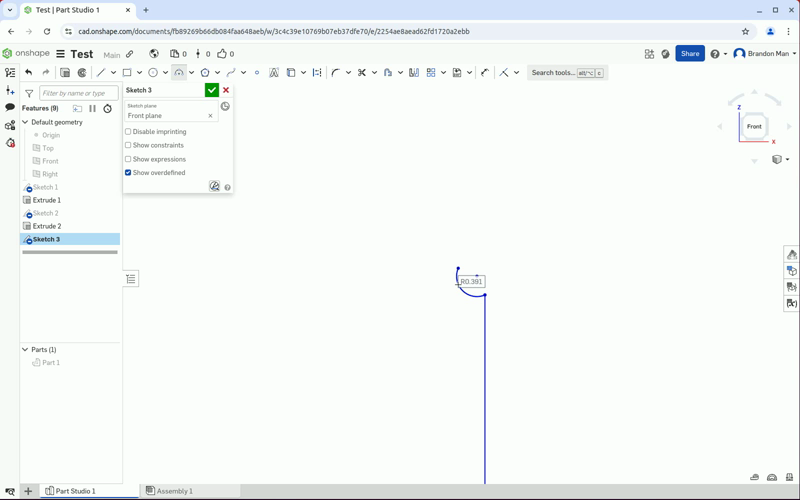
scroll(-6)
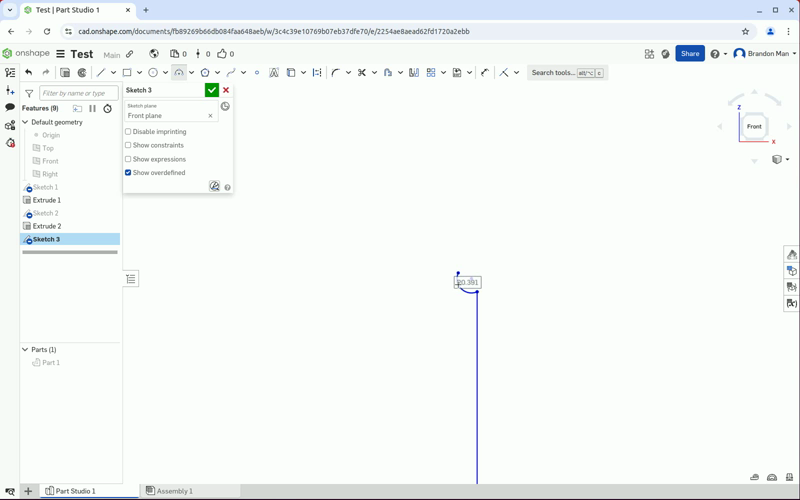
scroll(-6)
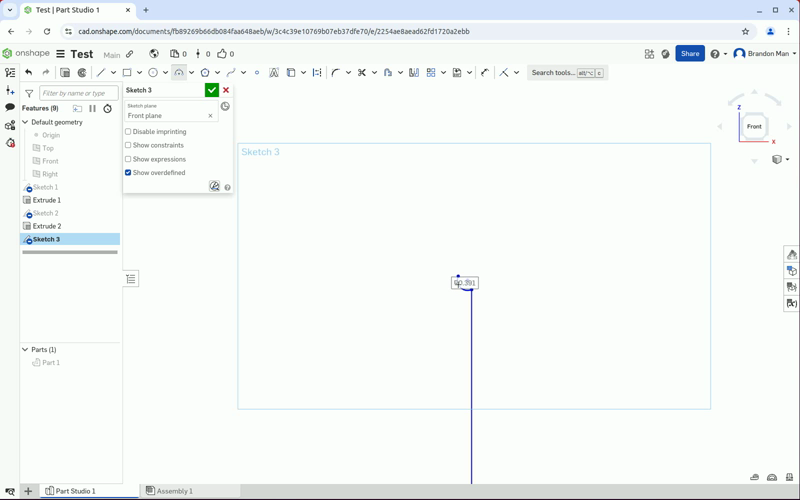
scroll(-6)
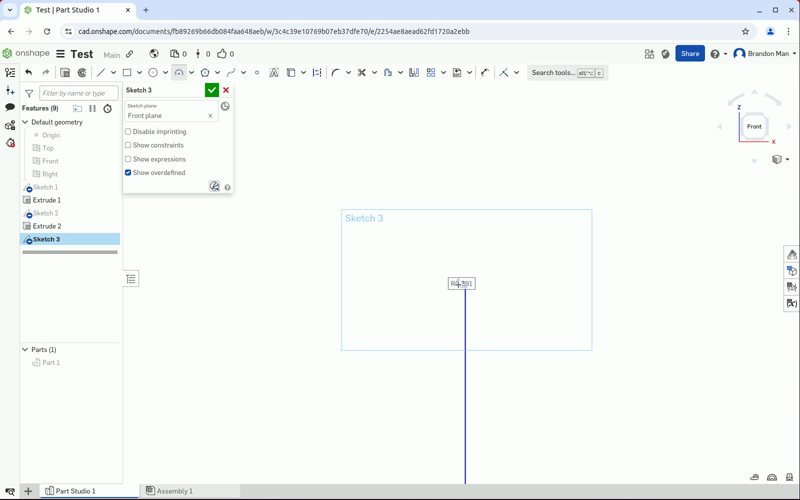
scroll(-6)
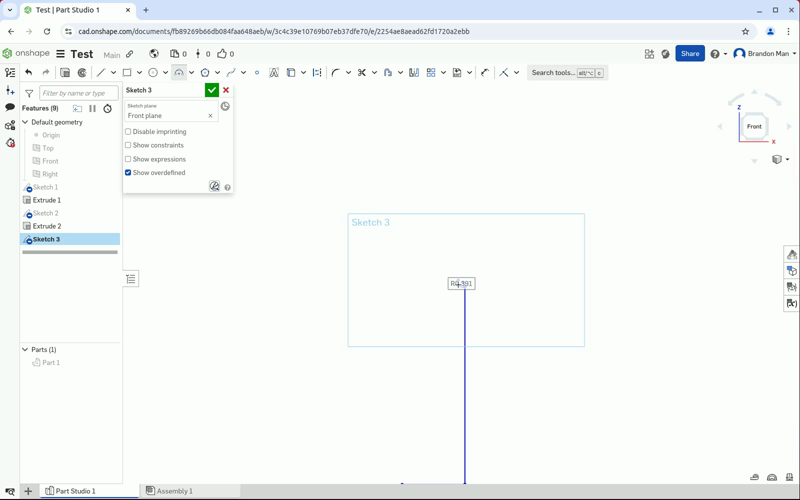
scroll(-6)
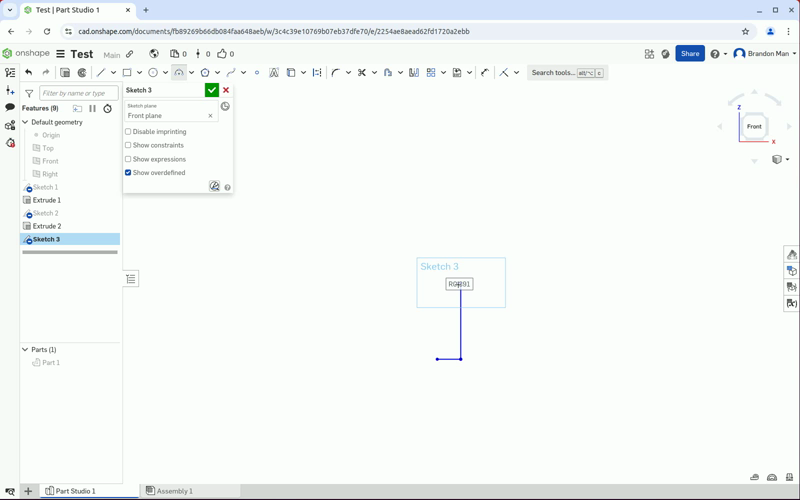
key_up(shift)
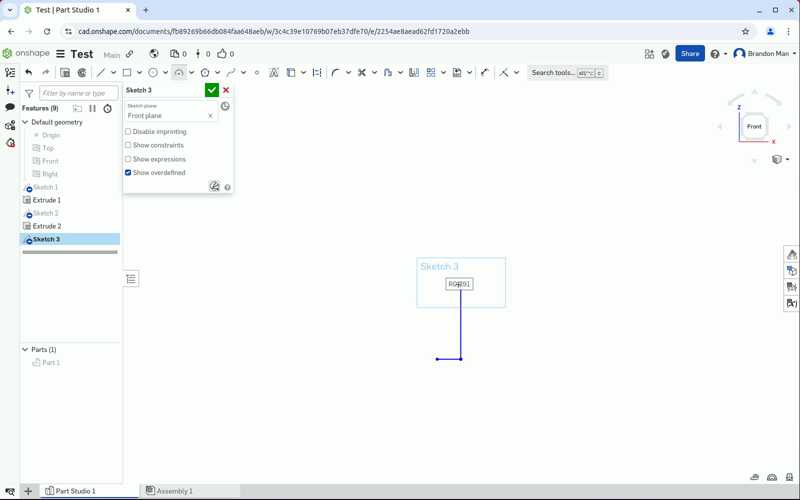
key(esc)
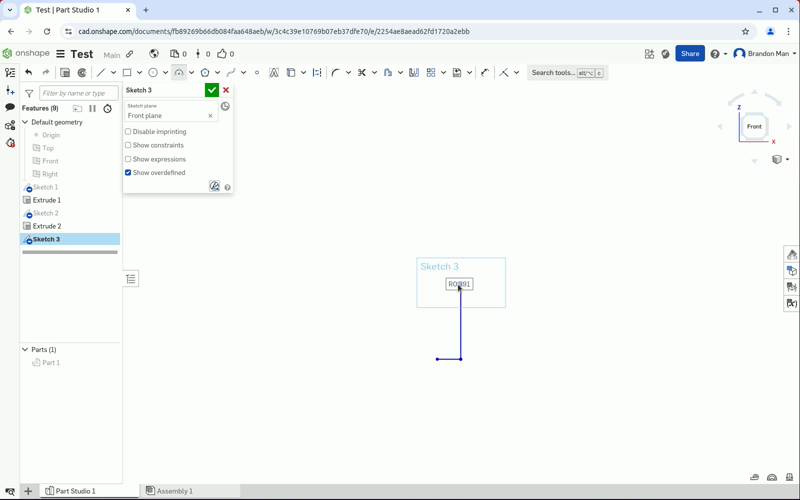
key(l)
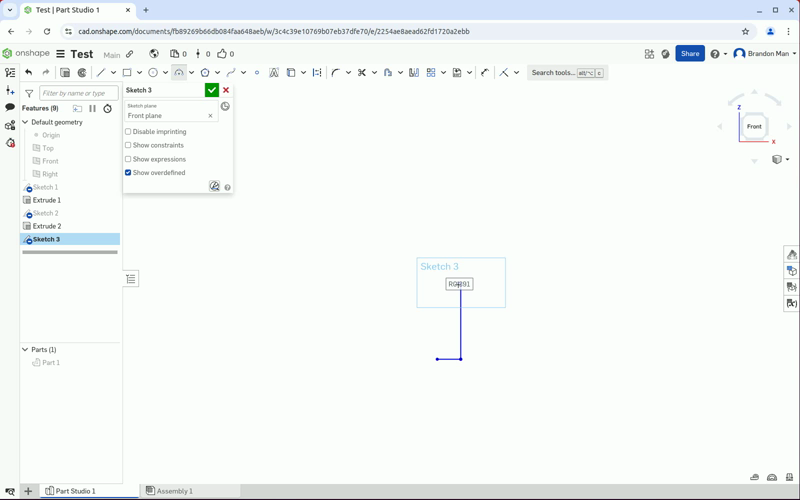
mouse_move(458, 282)
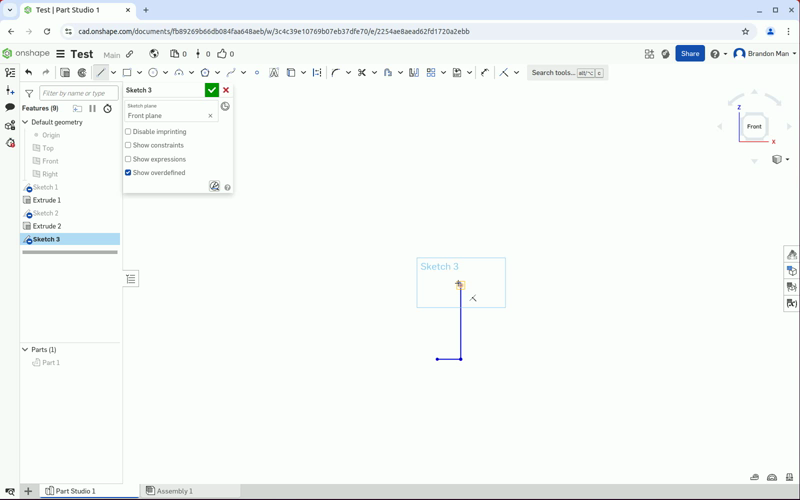
scroll(6)
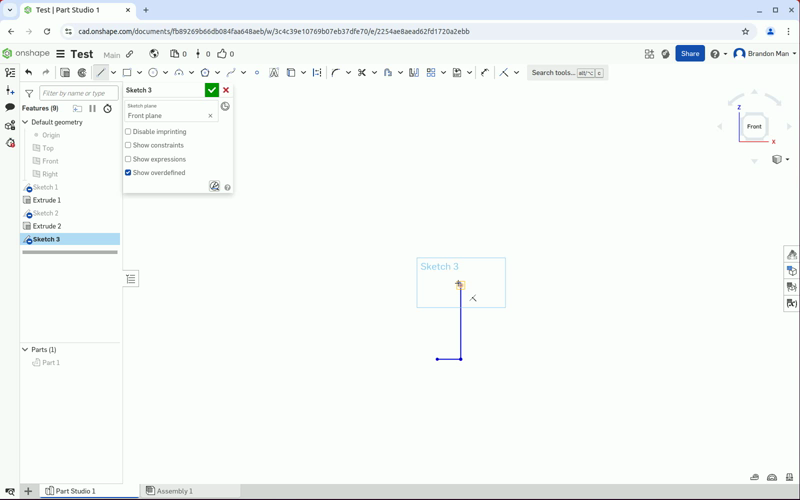
scroll(6)
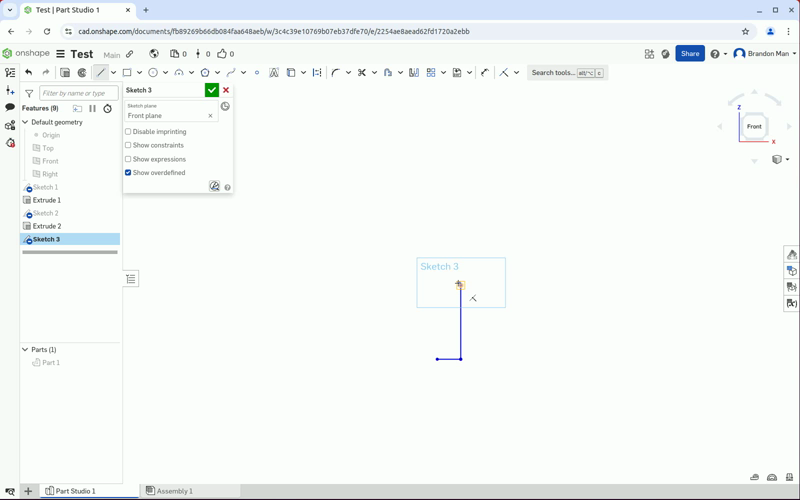
scroll(6)
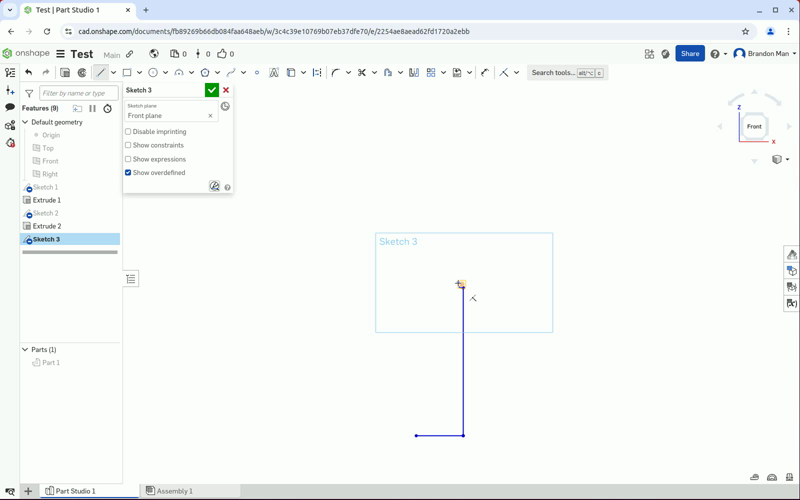
scroll(6)
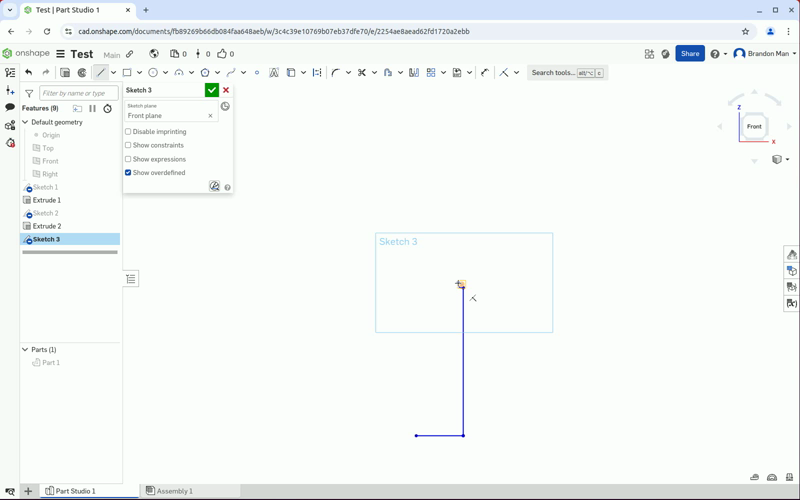
scroll(6)
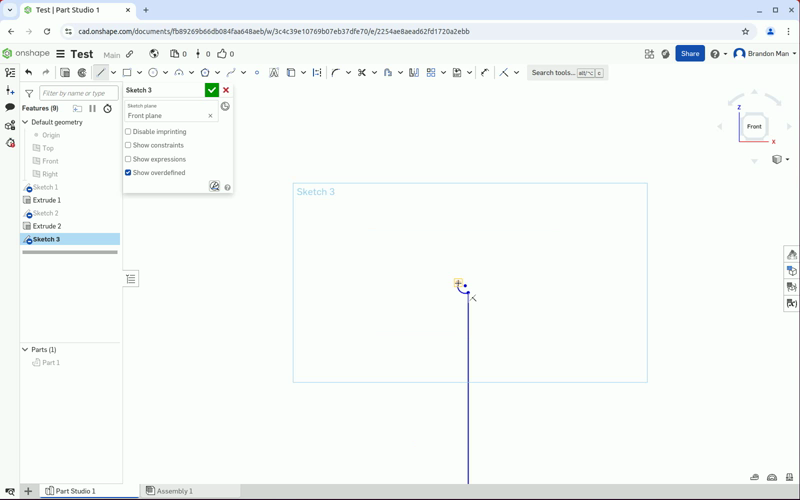
scroll(6)
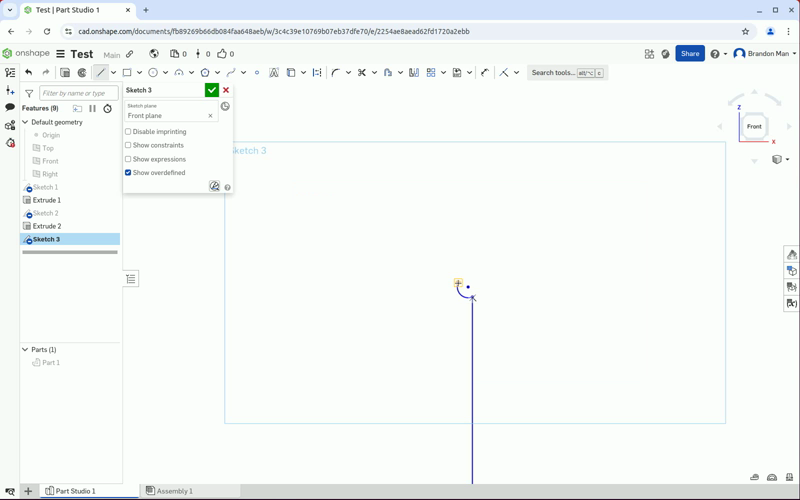
scroll(6)
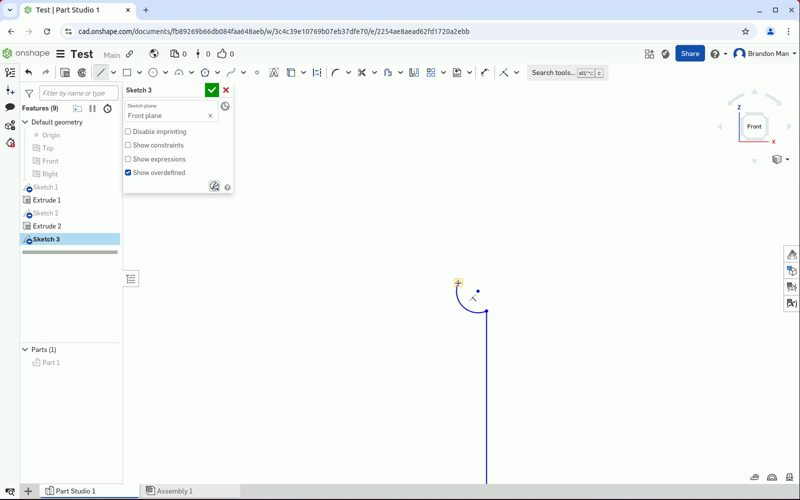
click(458, 282)
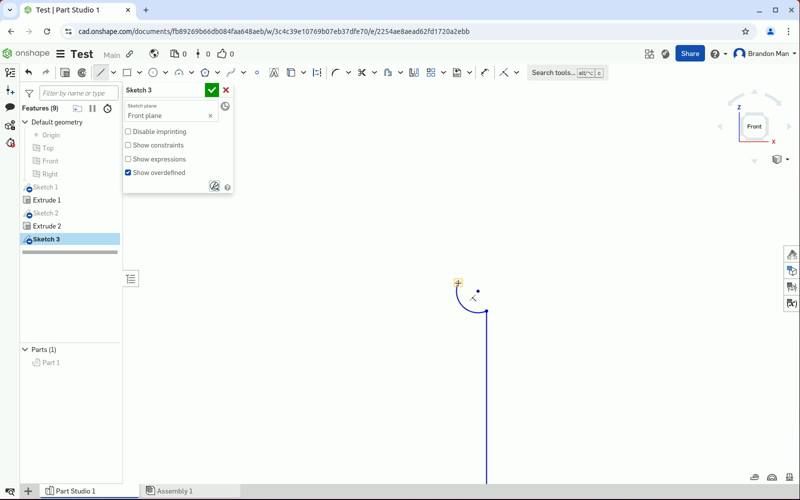
scroll(-6)
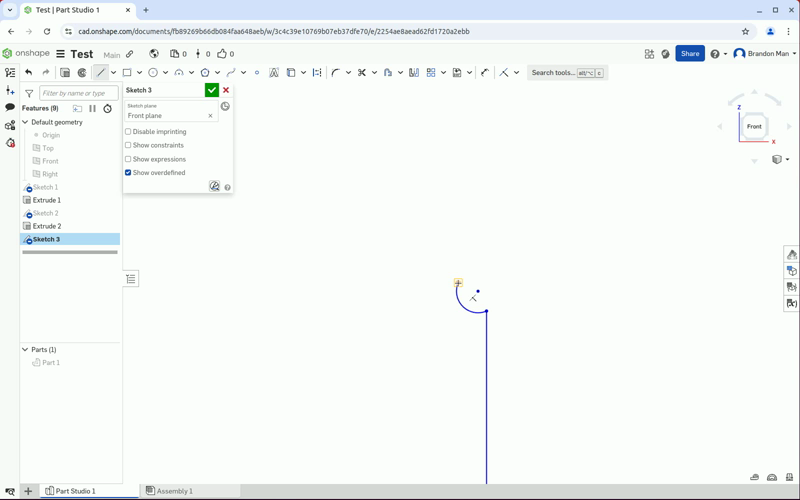
scroll(-6)
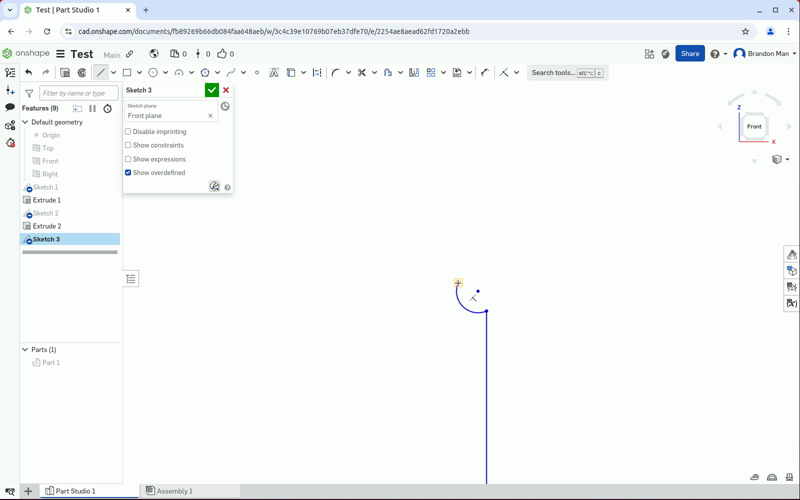
scroll(-6)
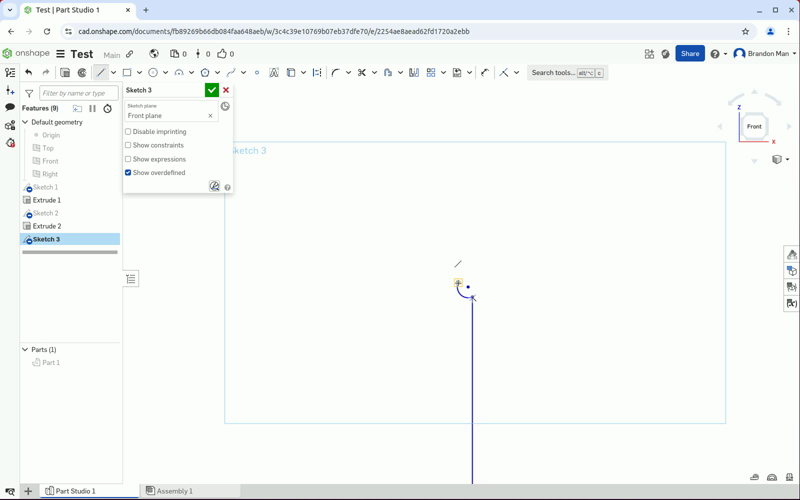
scroll(-6)
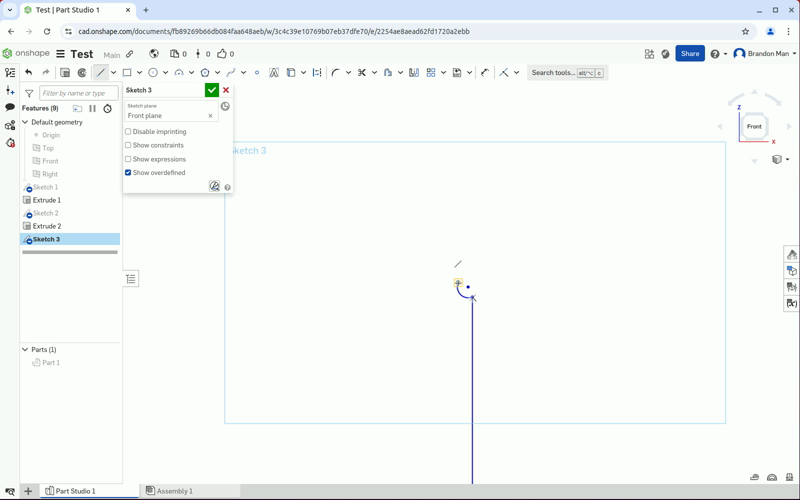
scroll(-6)
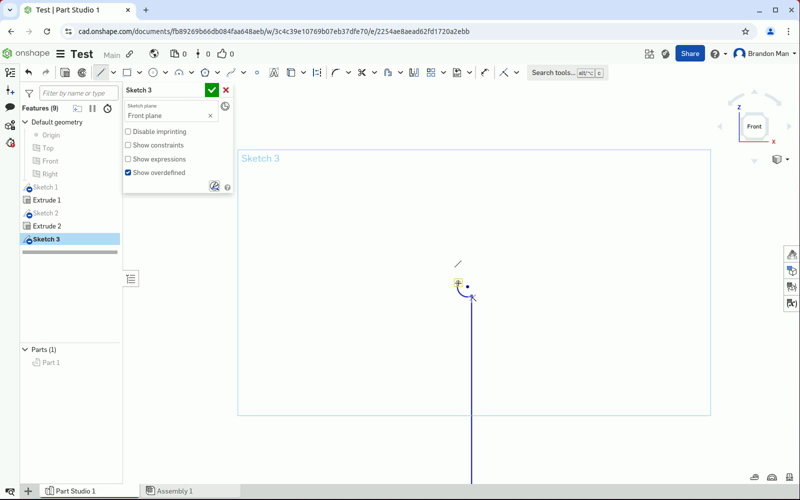
scroll(-6)
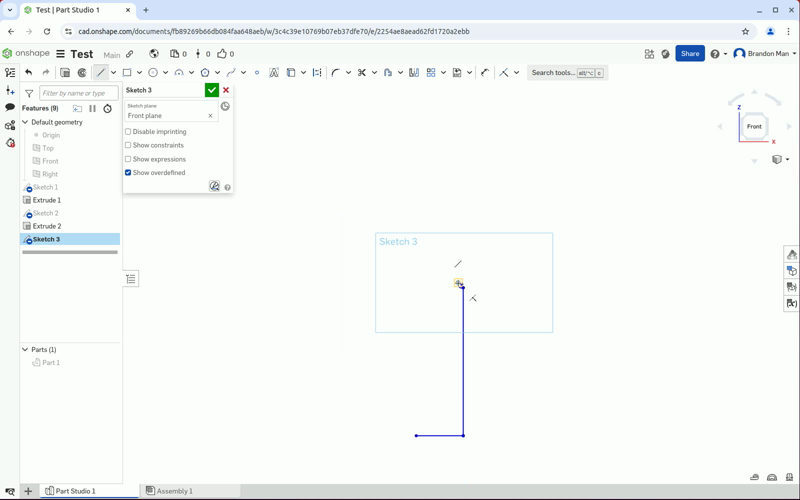
scroll(-6)
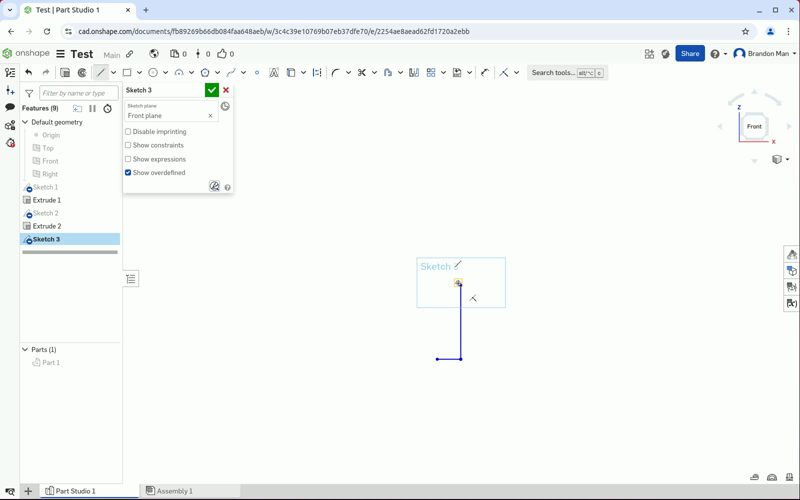
key_down(shift)
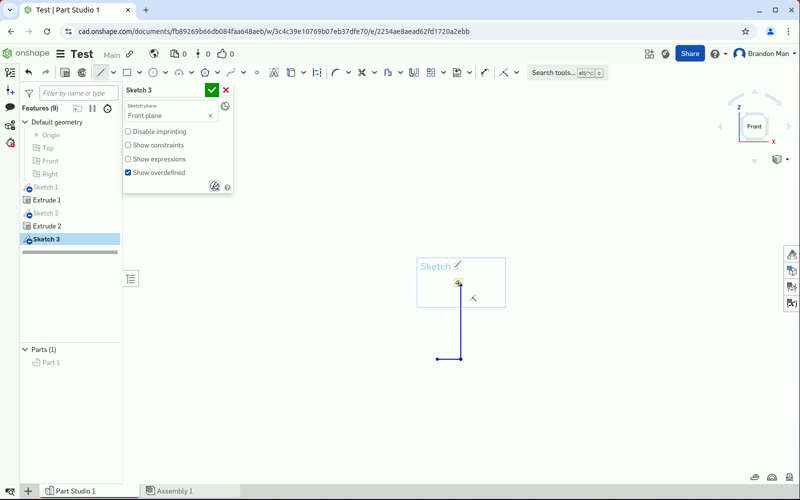
mouse_move(488, 282)
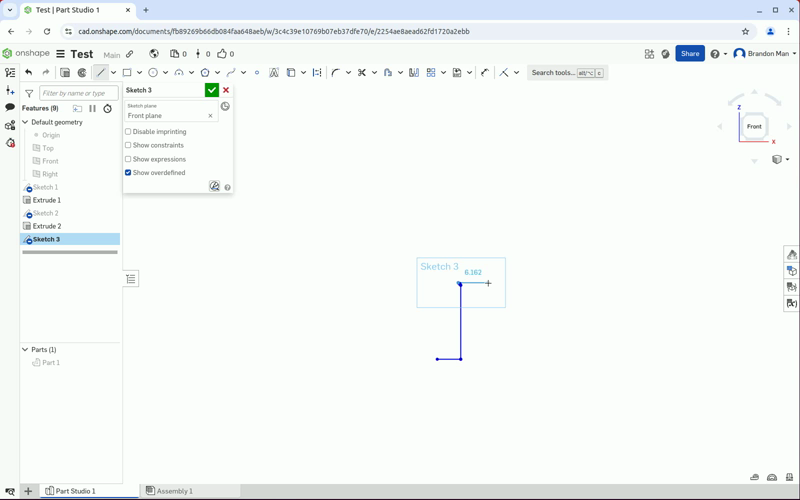
mouse_move(437, 282)
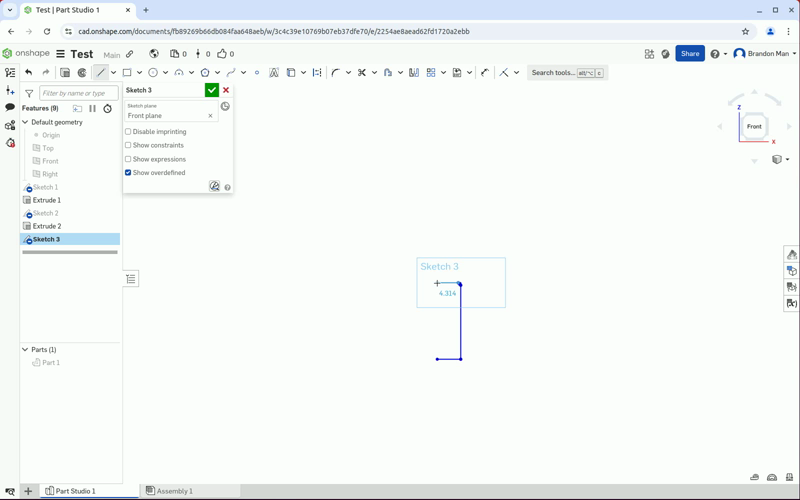
click(437, 282)
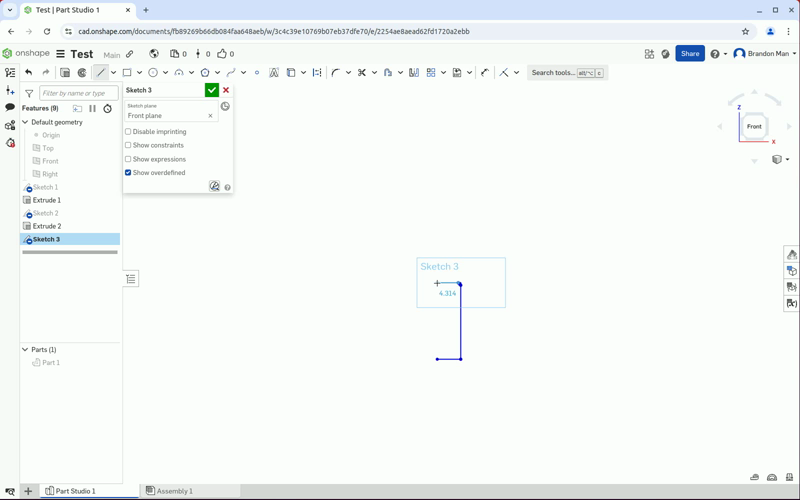
key_up(shift)
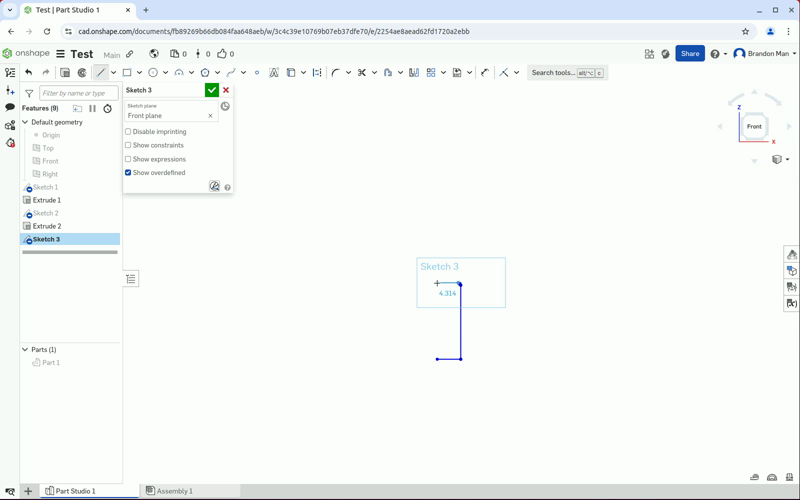
key_down(shift)
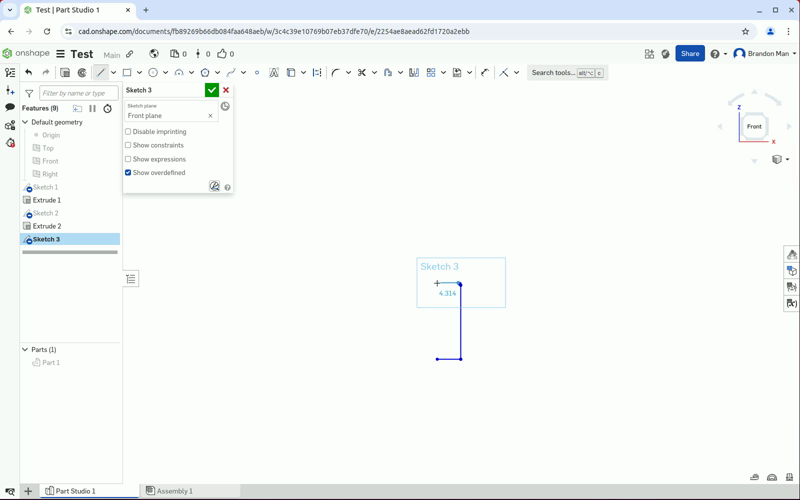
mouse_move(437, 359)
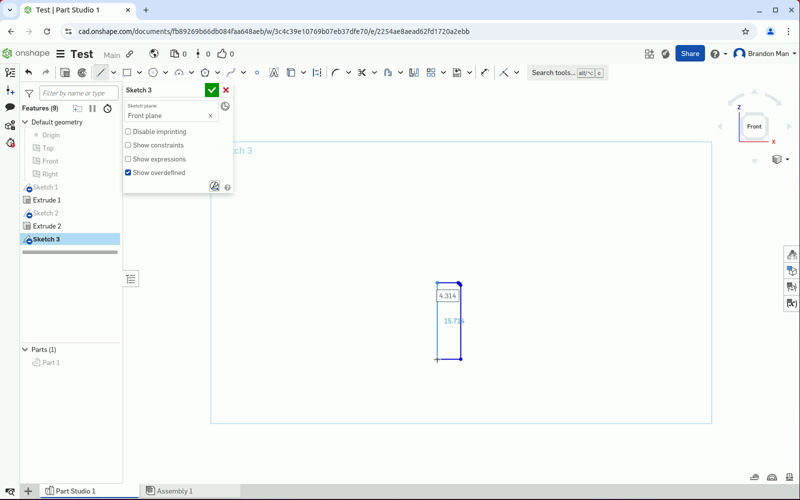
key_up(shift)
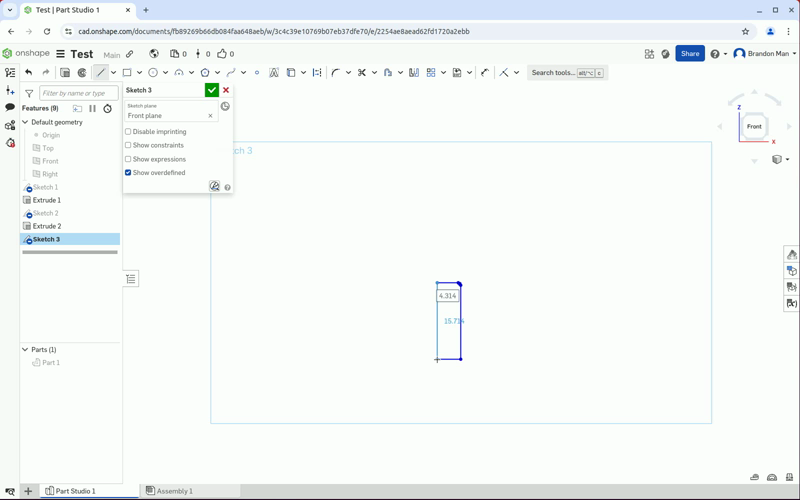
click(437, 359)
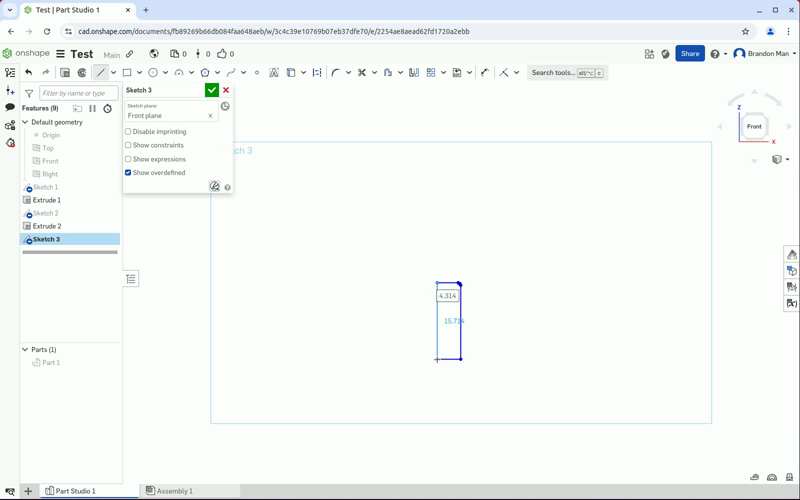
key(esc)
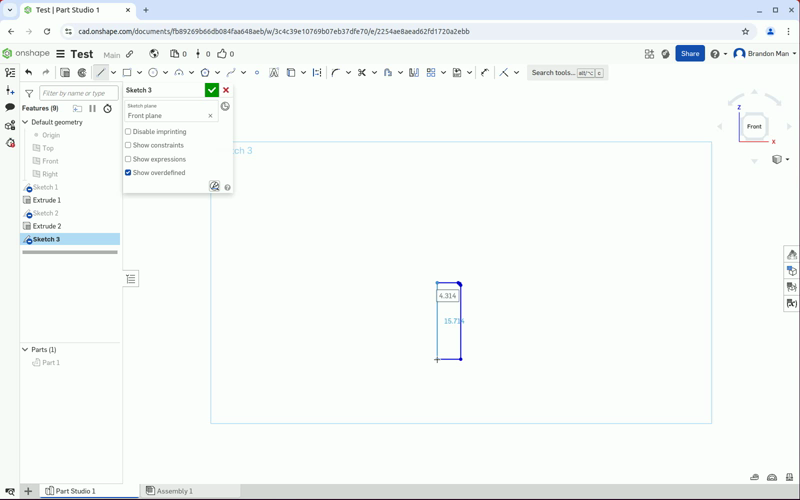
mouse_move(455, 293)
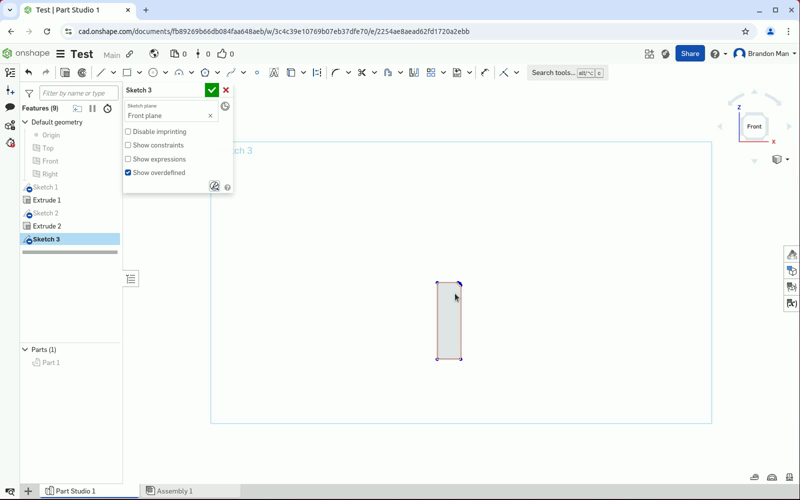
scroll(6)
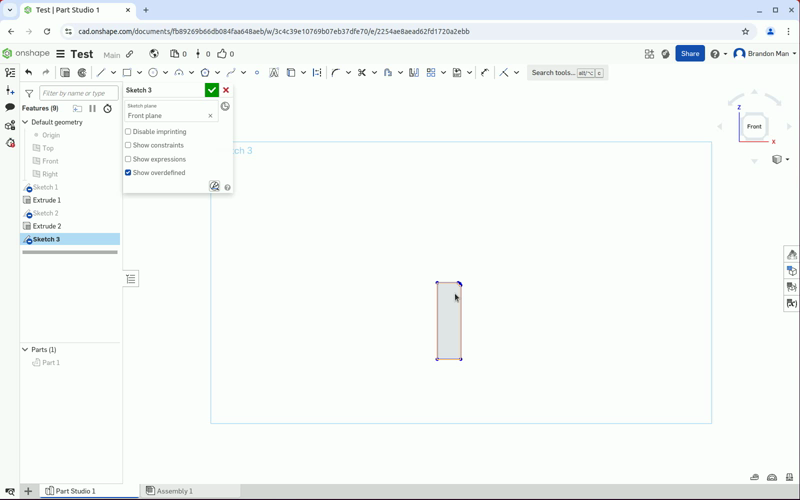
scroll(6)
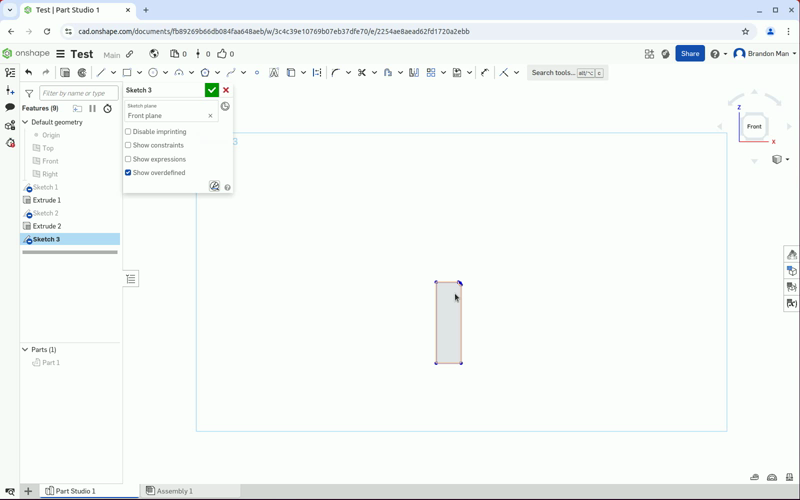
scroll(6)
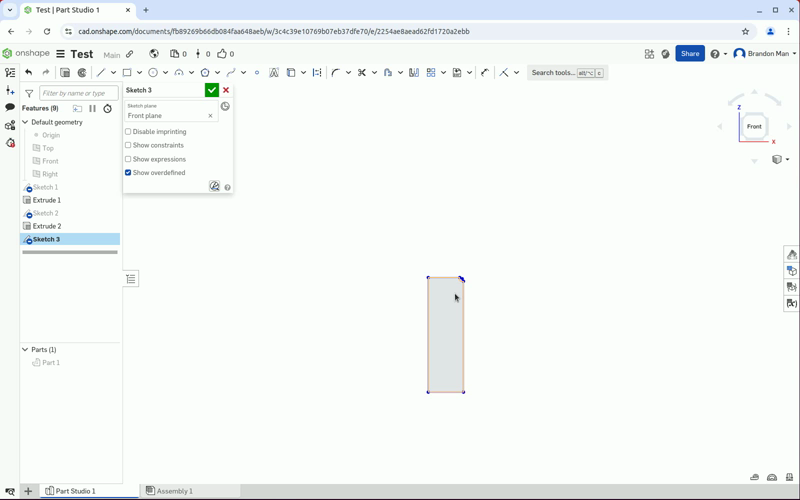
scroll(6)
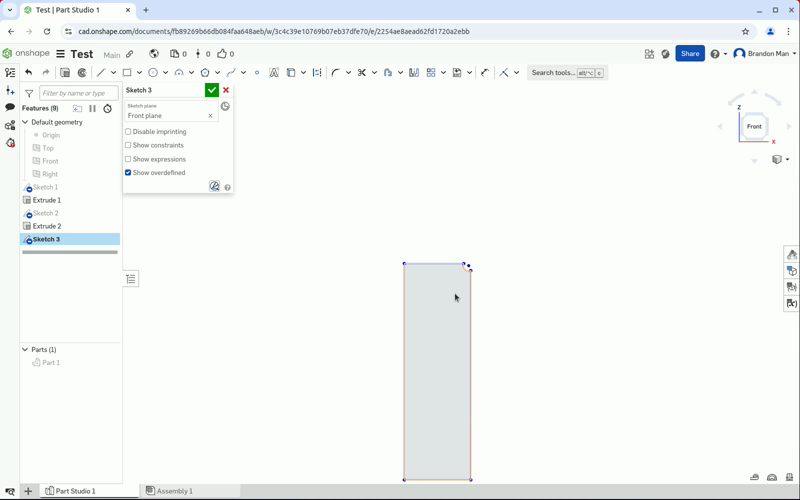
scroll(6)
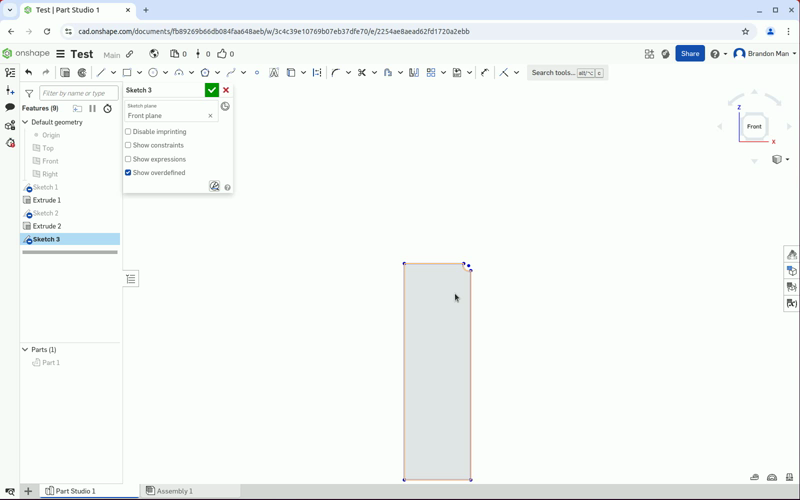
scroll(6)
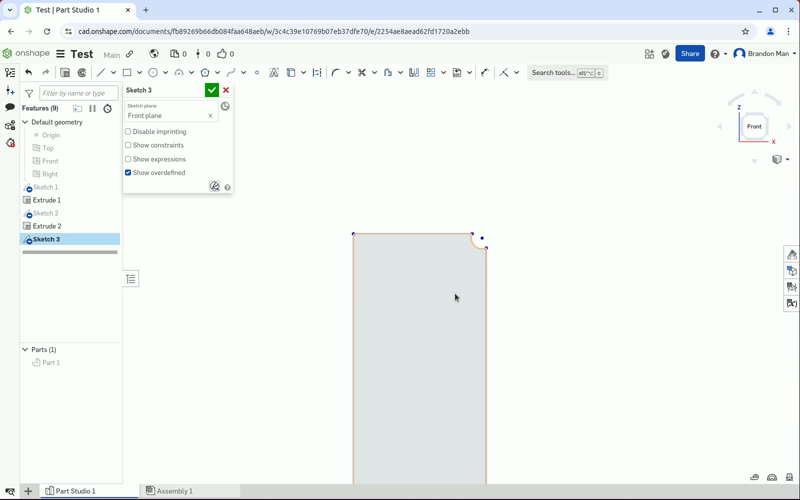
scroll(6)
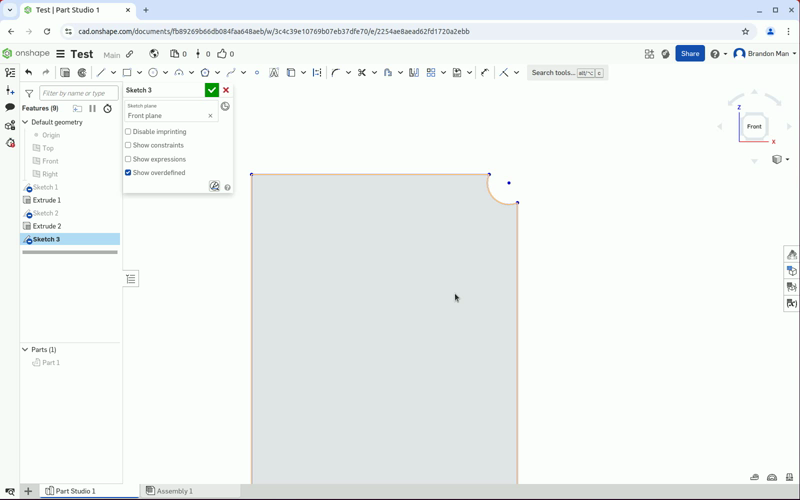
click(455, 293)
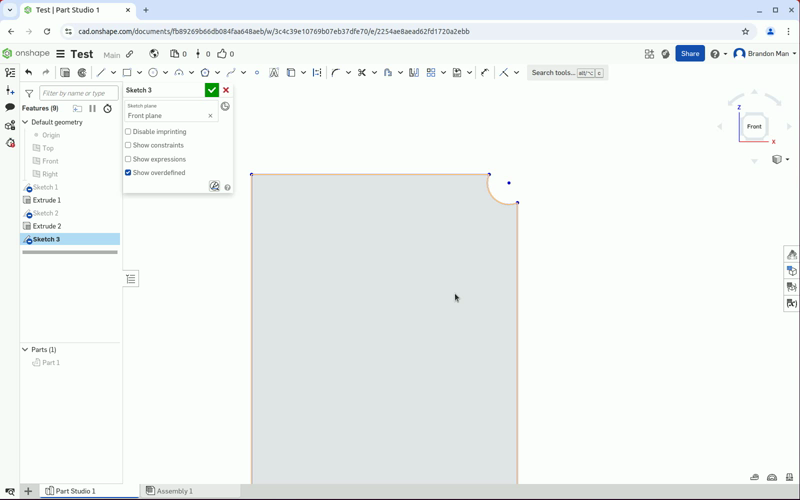
scroll(-6)
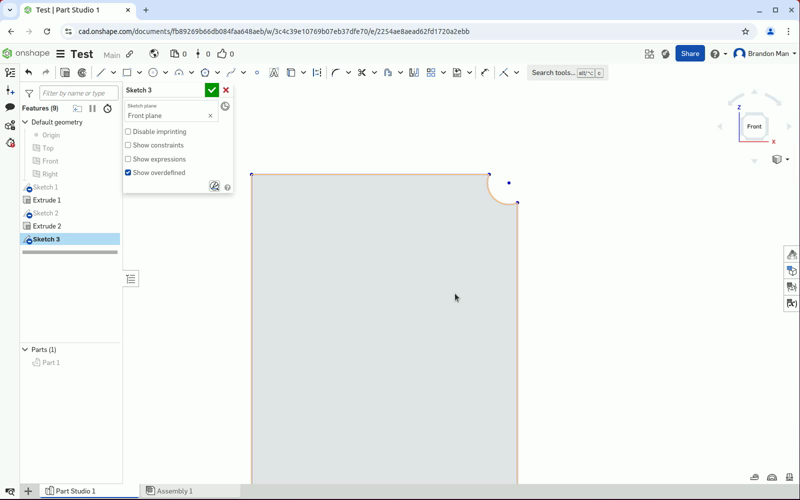
scroll(-6)
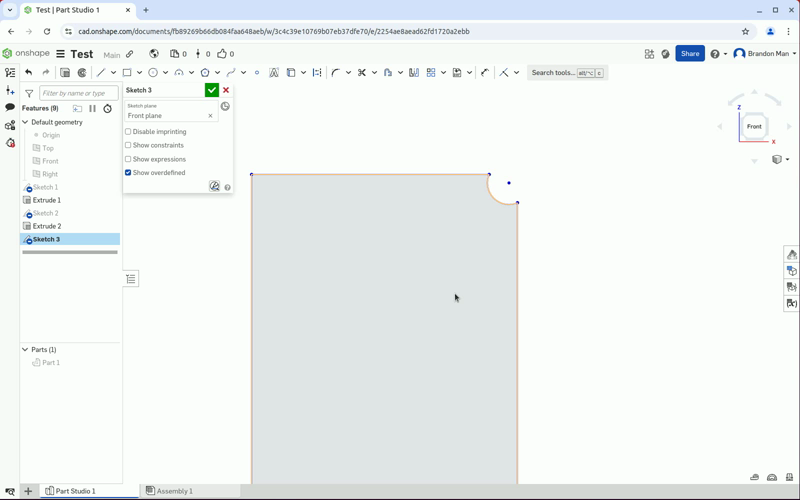
scroll(-6)
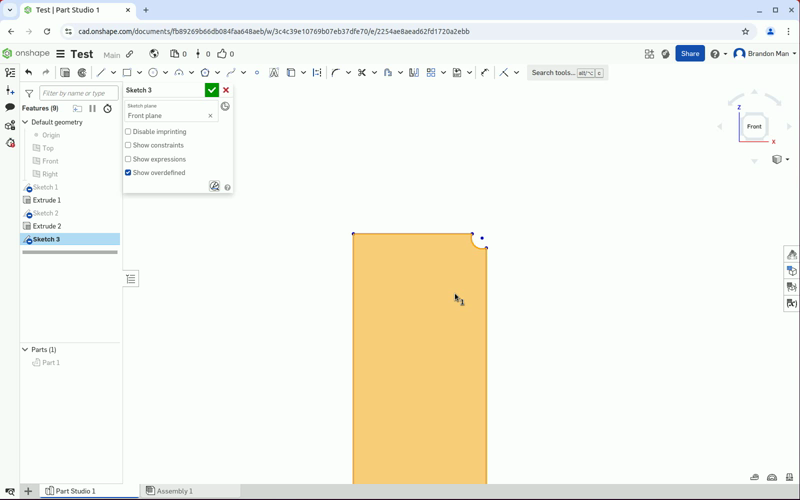
scroll(-6)
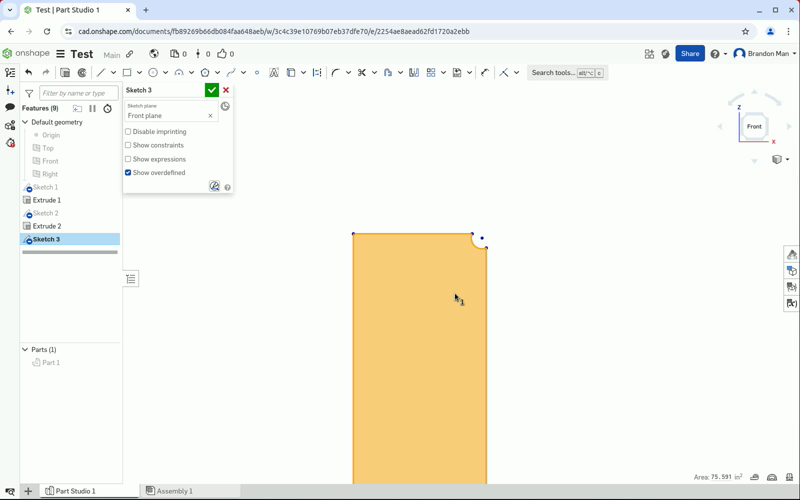
scroll(-6)
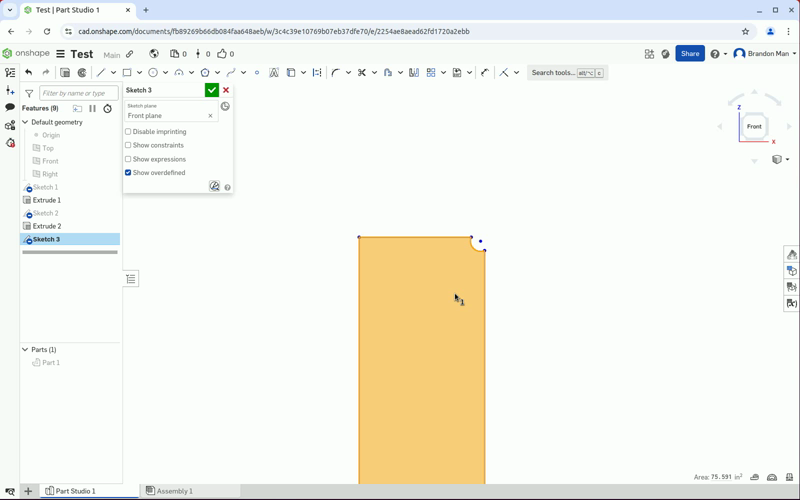
scroll(-6)
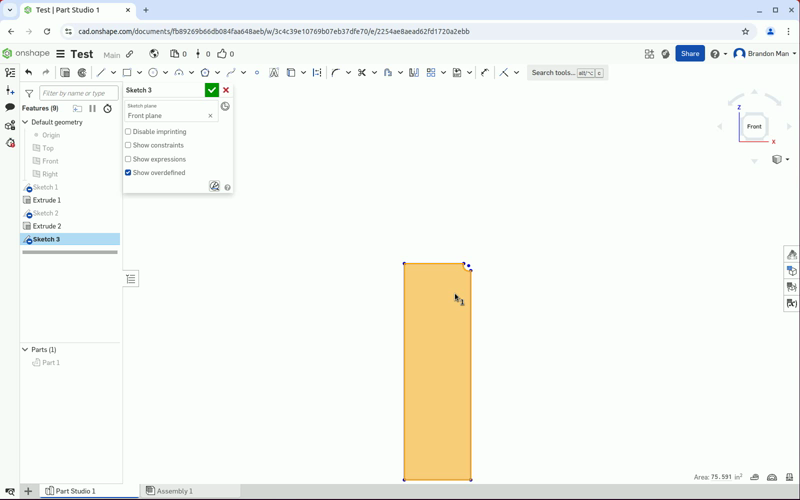
scroll(-6)
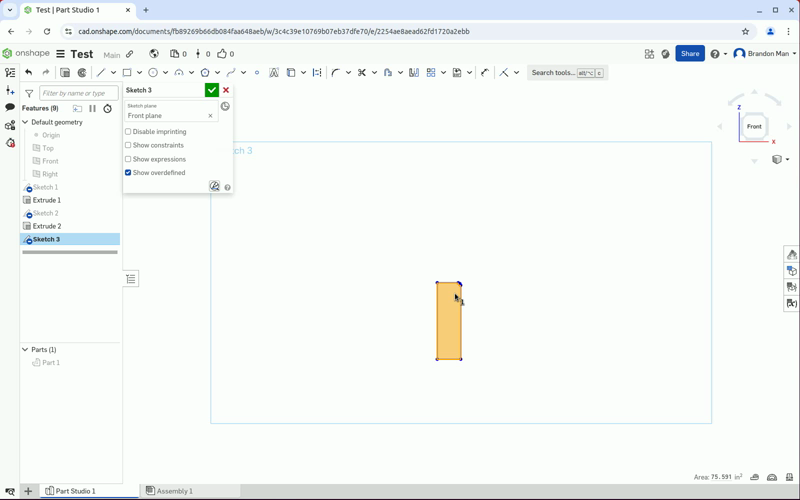
mouse_move(73, 352)
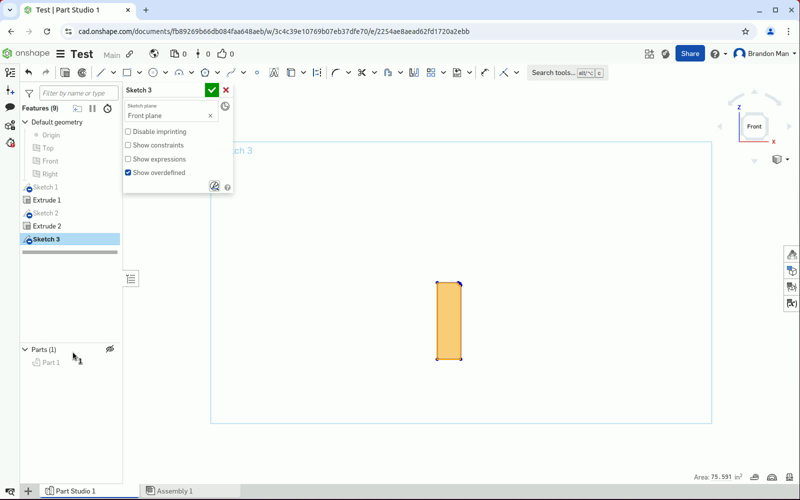
key(shift+y)
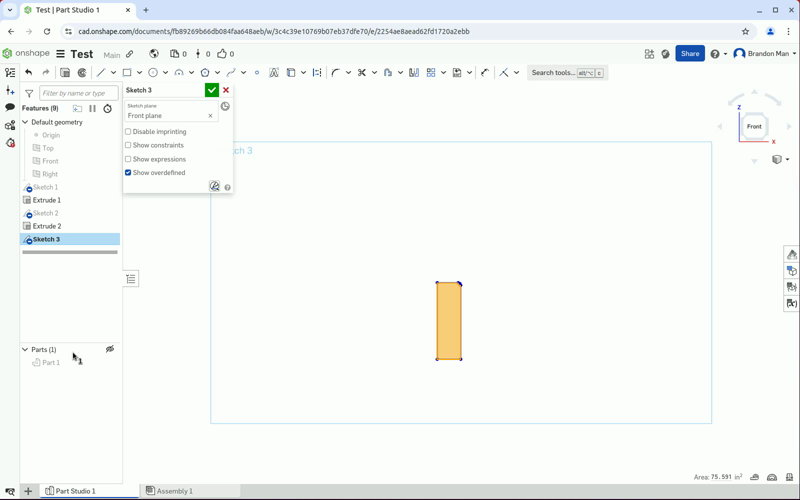
key(shift+e)
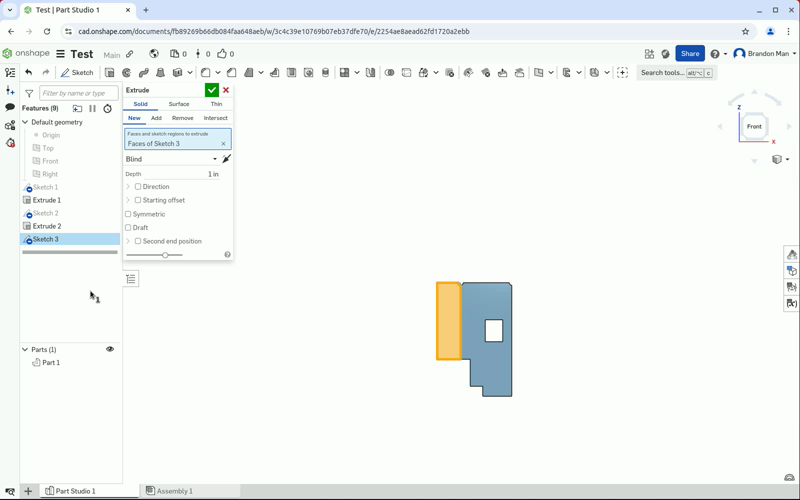
mouse_move(143, 106)
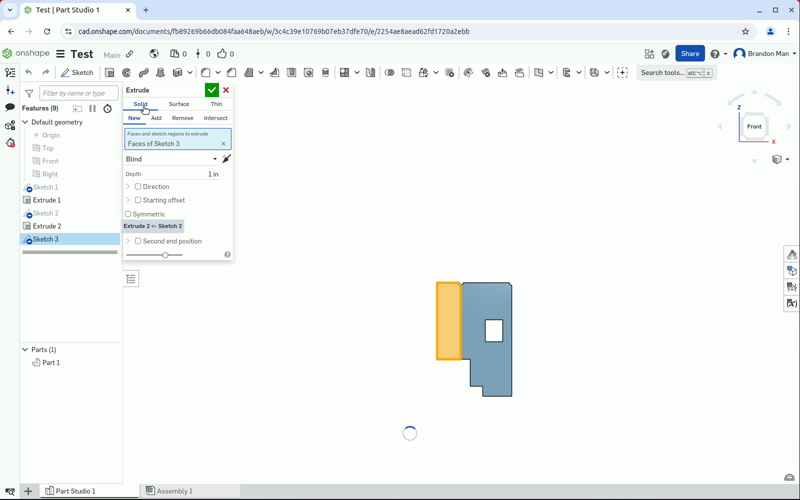
click(143, 106)
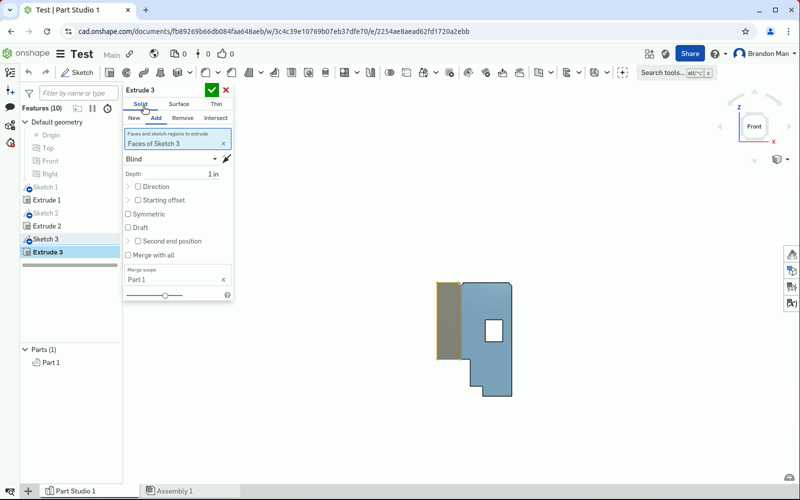
mouse_move(137, 120)
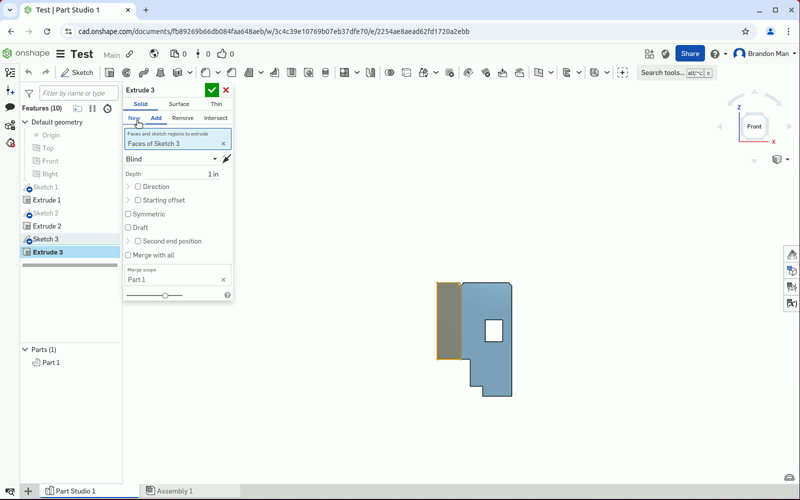
click(137, 120)
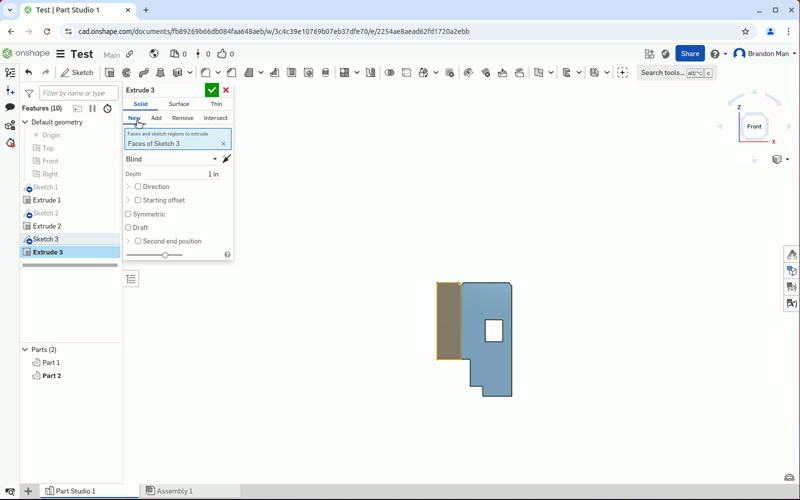
key(tab, 4)
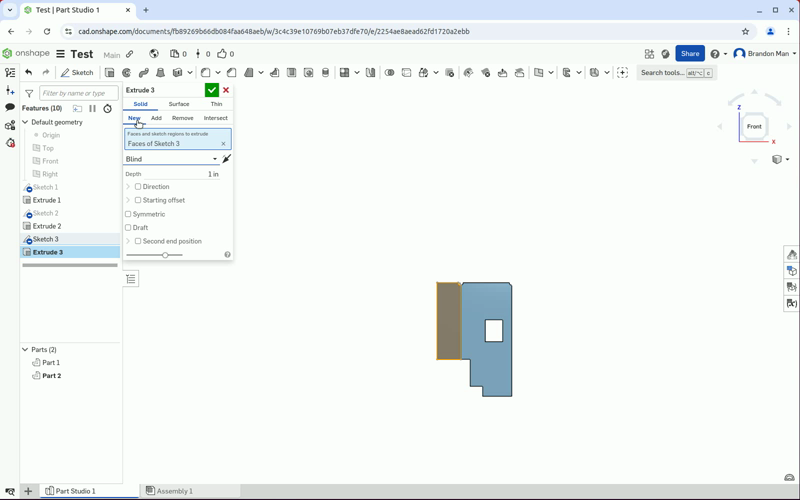
text(0.241)
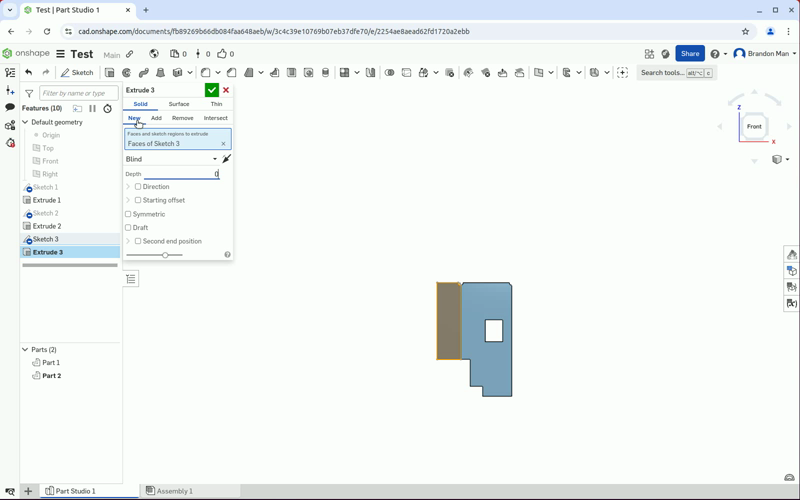
key(enter)
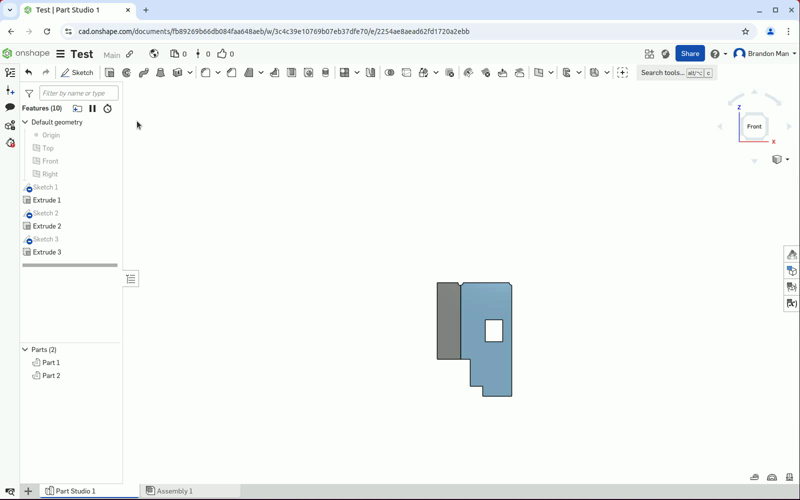
key(shift+h)
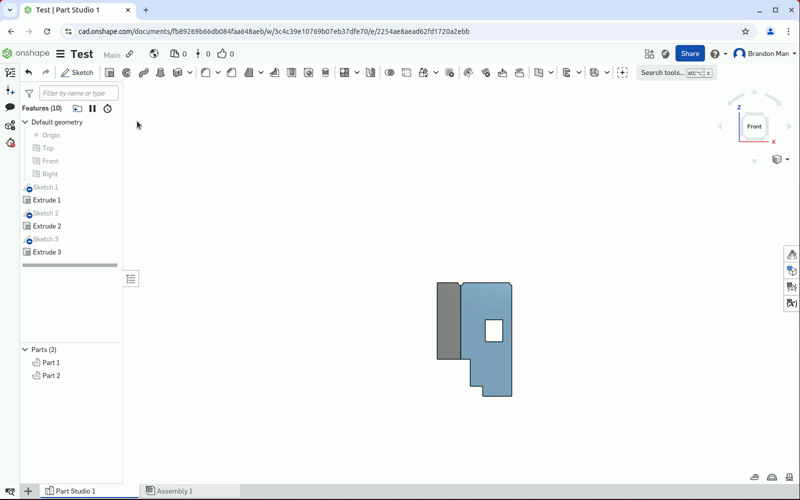
key(shift+h)
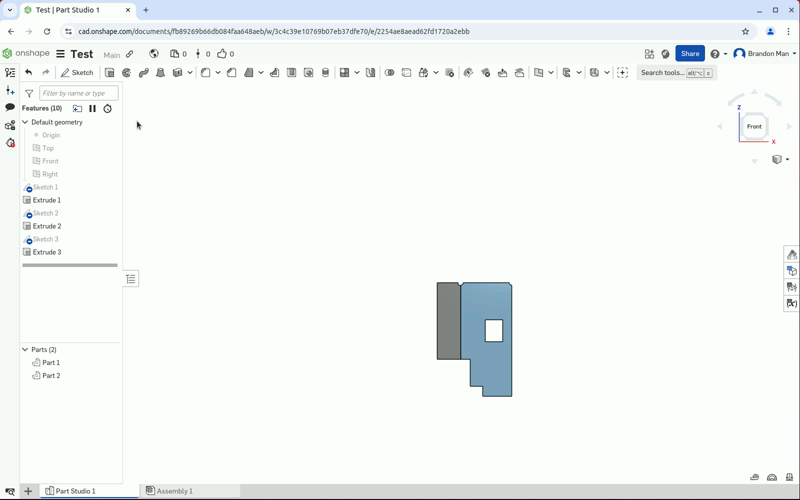
mouse_move(73, 189)
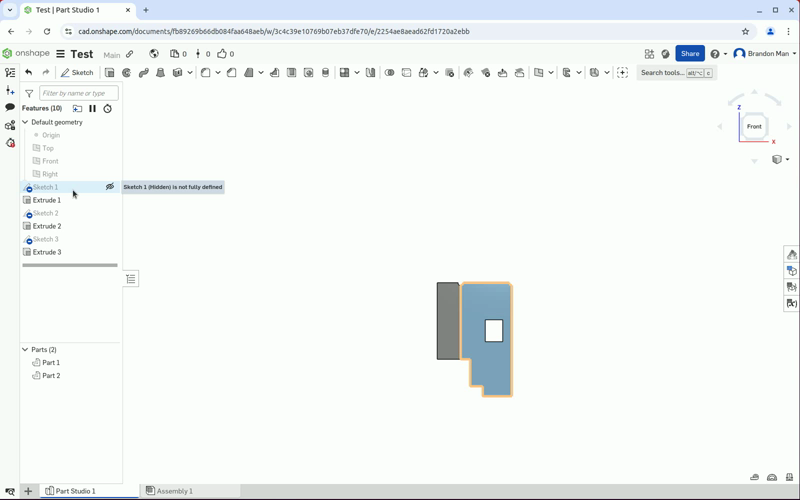
click(73, 189)
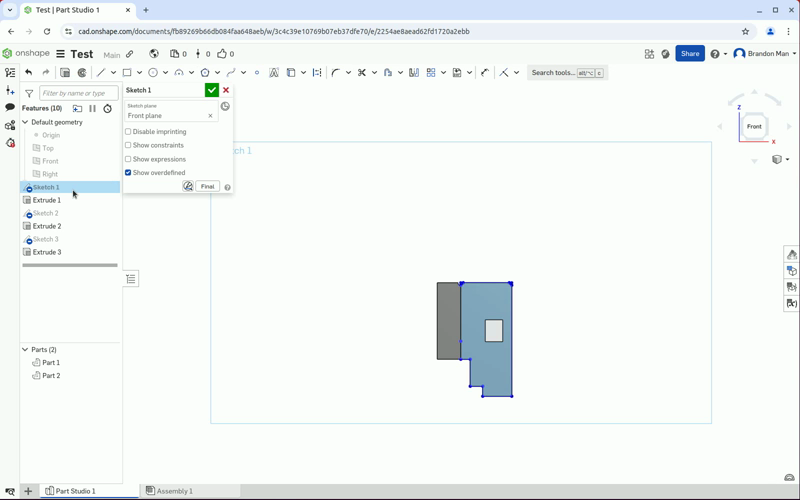
mouse_move(229, 92)
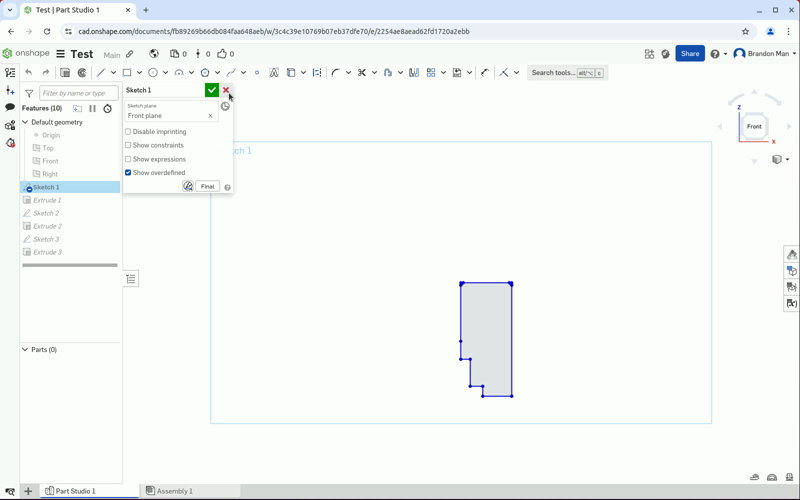
click(229, 92)
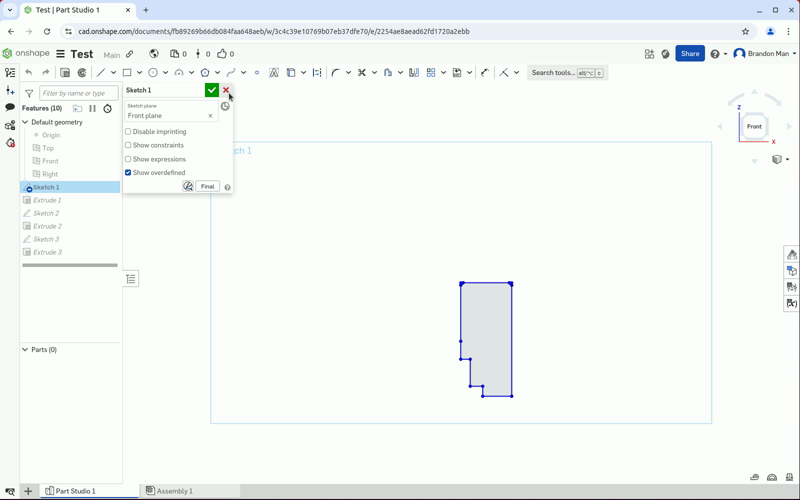
key(shift+s)
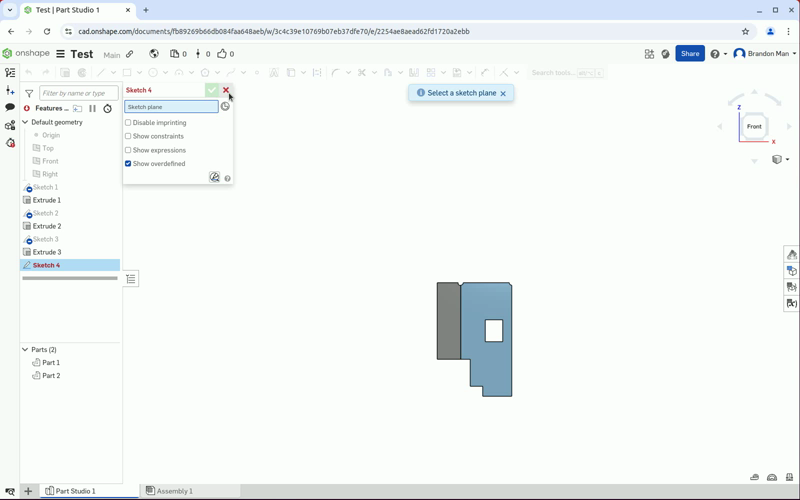
mouse_move(73, 163)
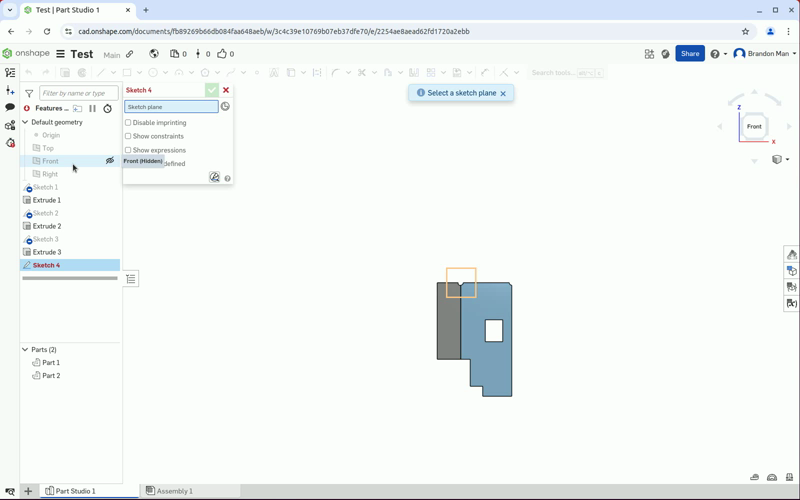
click(73, 163)
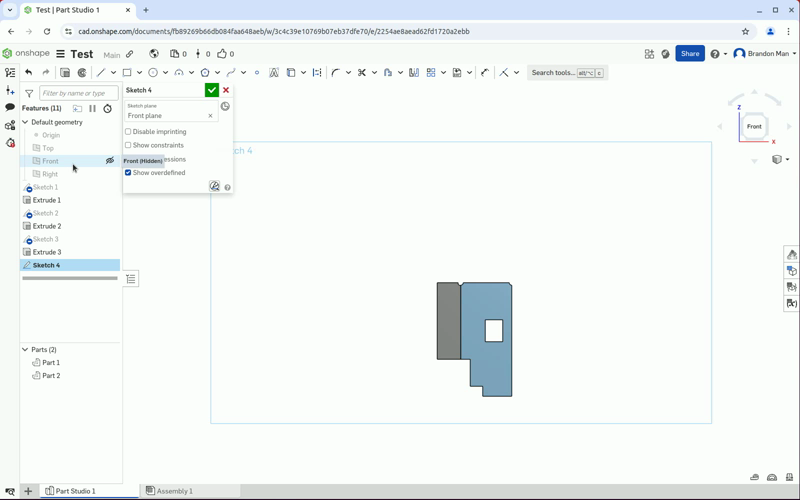
mouse_move(73, 352)
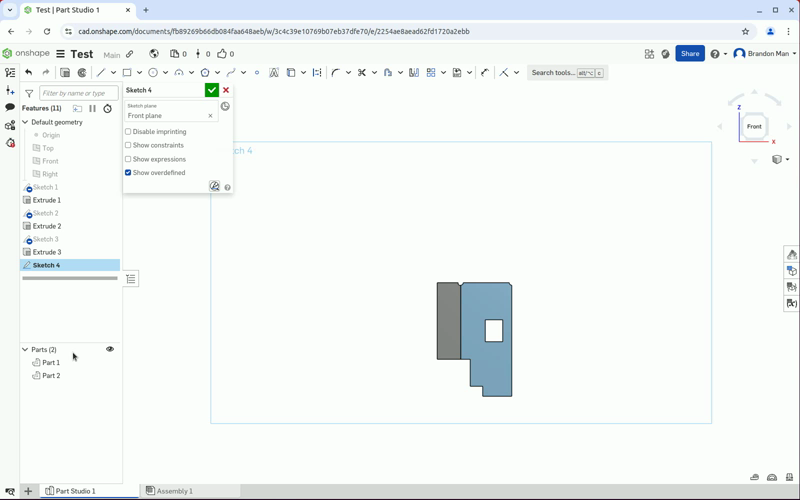
key(y)
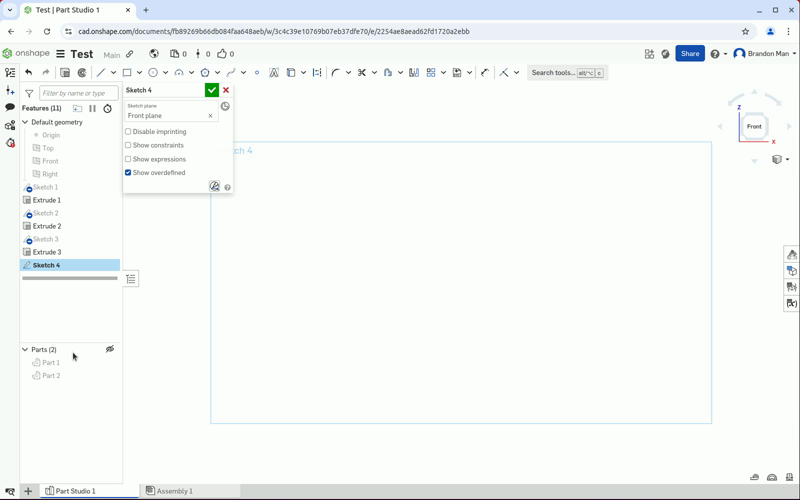
key(a)
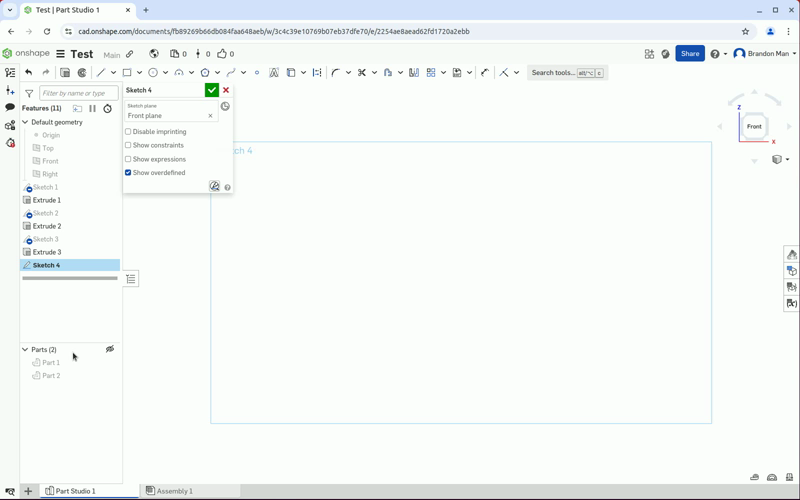
key_down(shift)
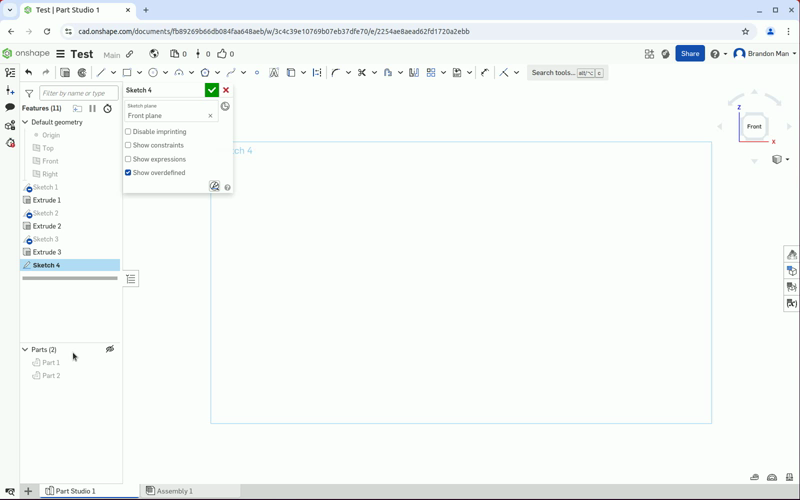
mouse_move(460, 280)
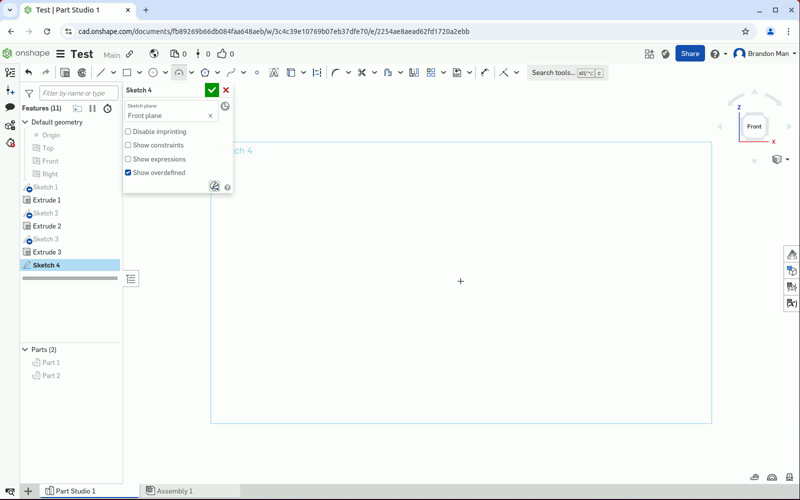
click(460, 280)
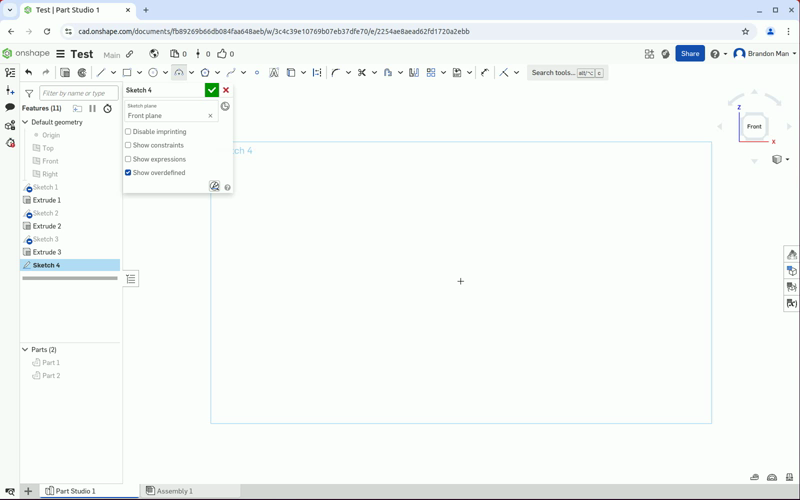
key_up(shift)
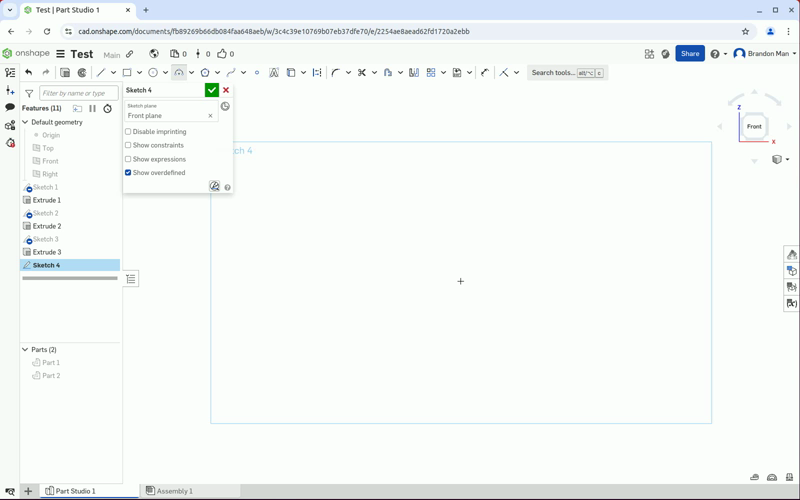
key_down(shift)
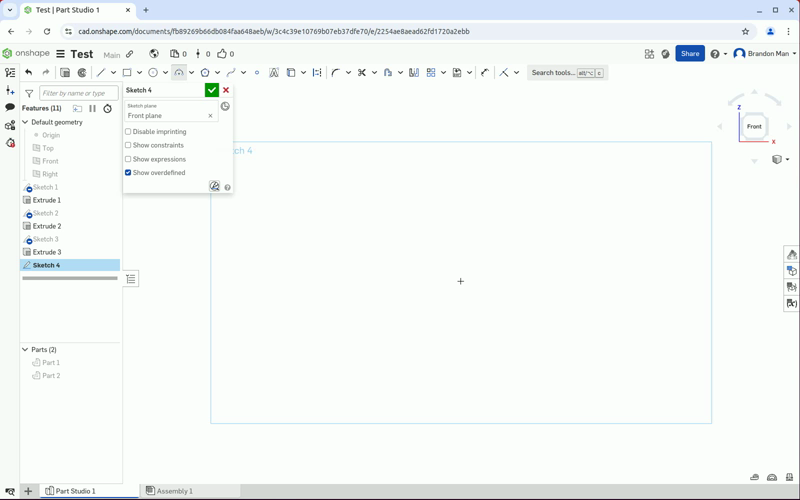
mouse_move(462, 282)
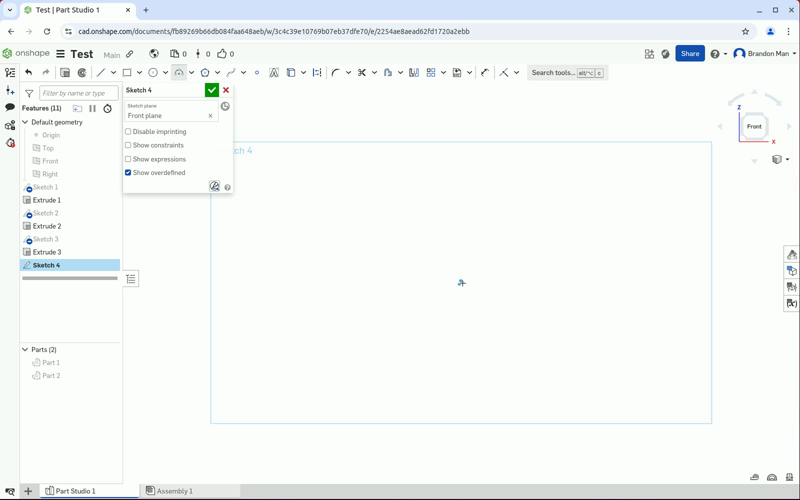
scroll(6)
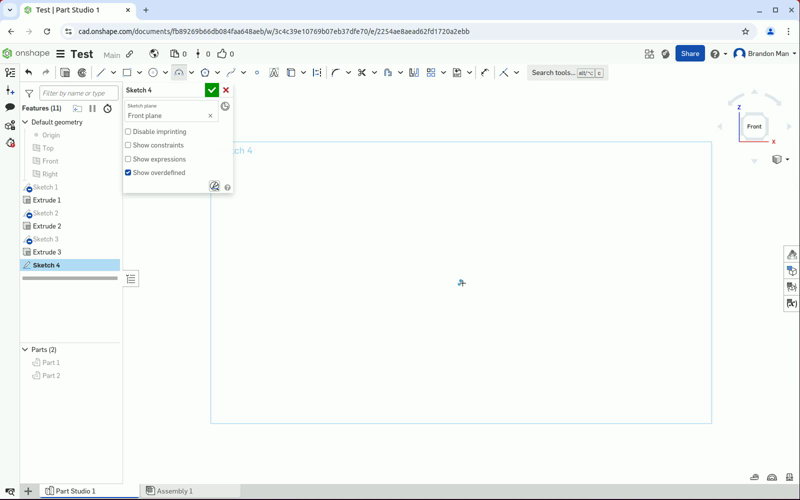
scroll(6)
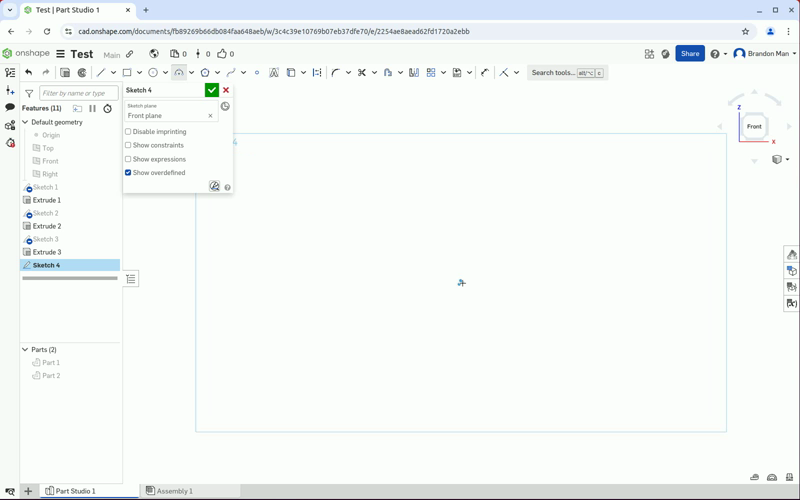
scroll(6)
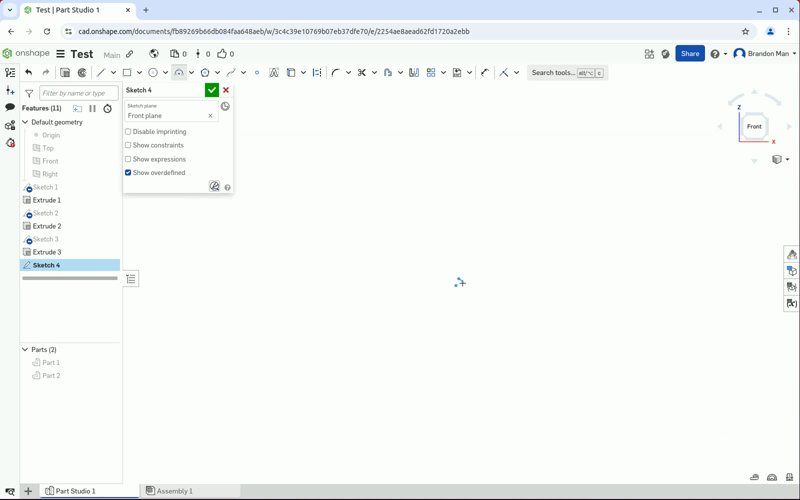
scroll(6)
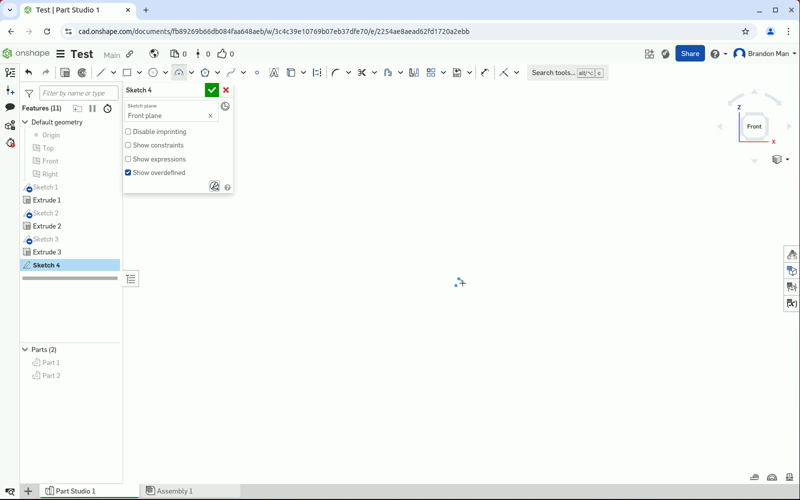
scroll(6)
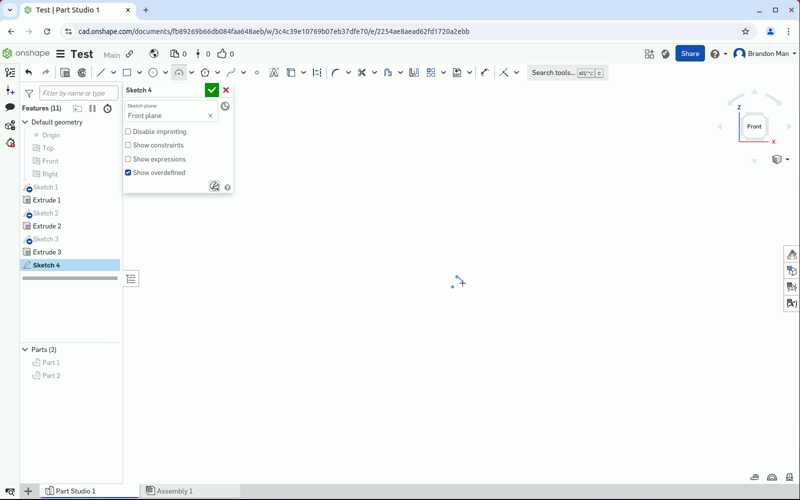
scroll(6)
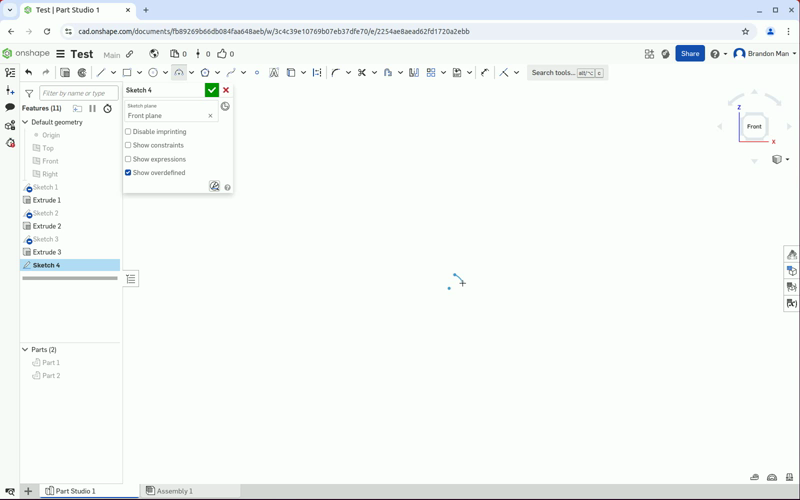
scroll(6)
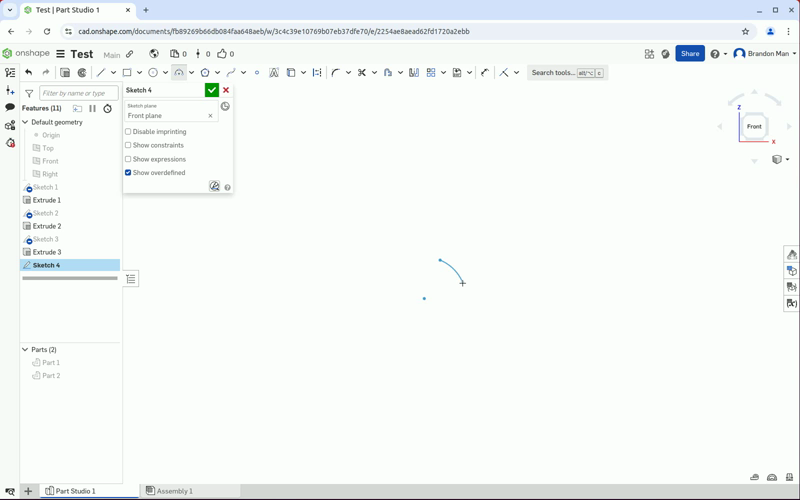
click(462, 282)
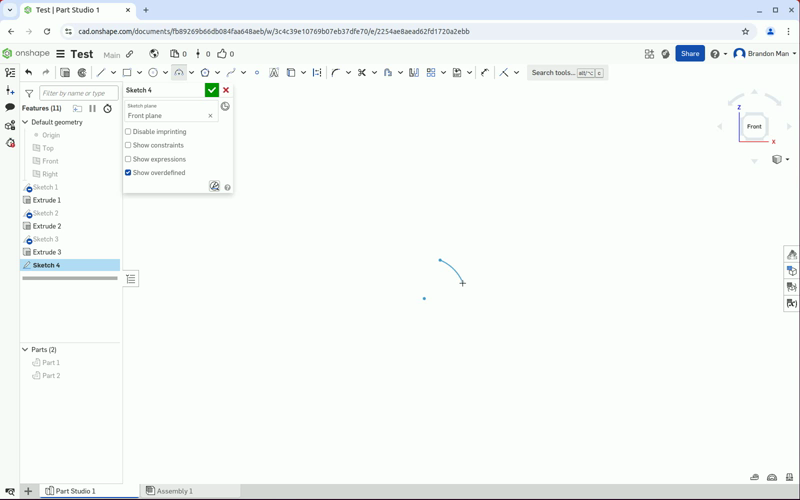
scroll(-6)
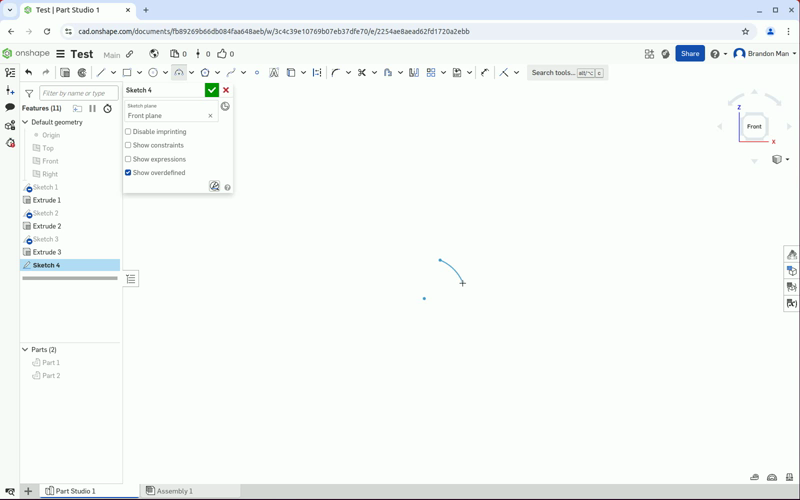
scroll(-6)
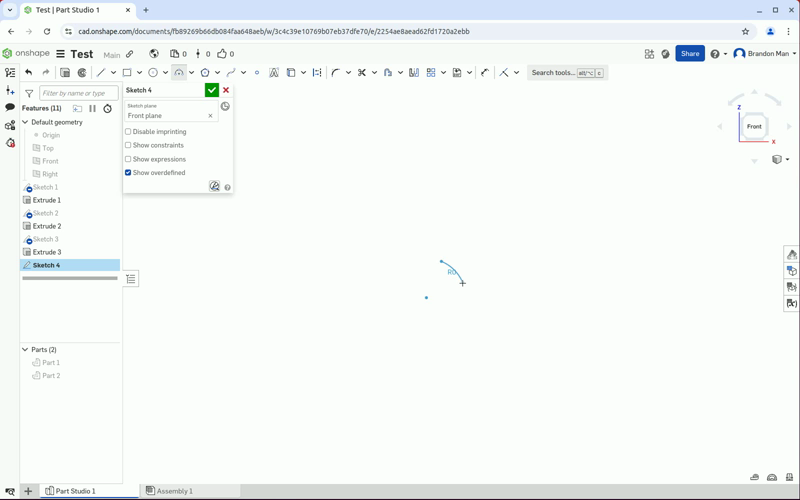
scroll(-6)
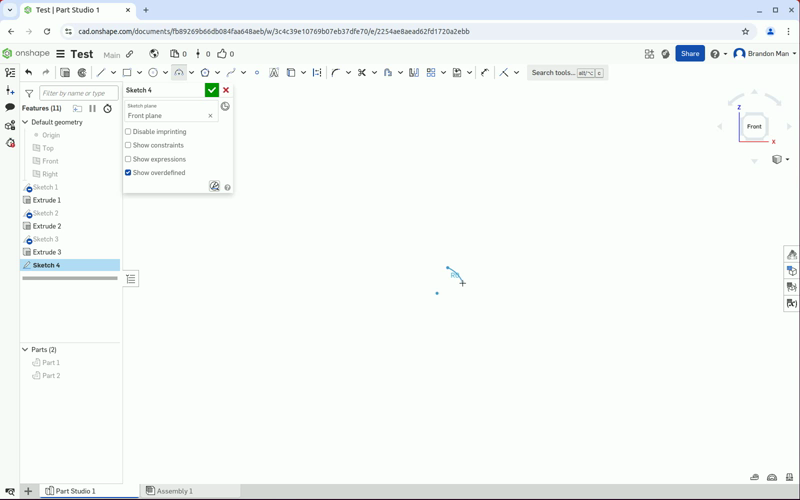
scroll(-6)
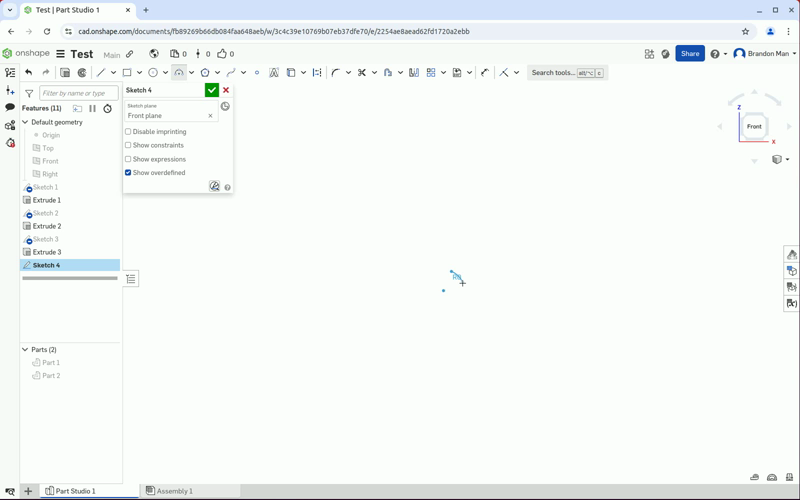
scroll(-6)
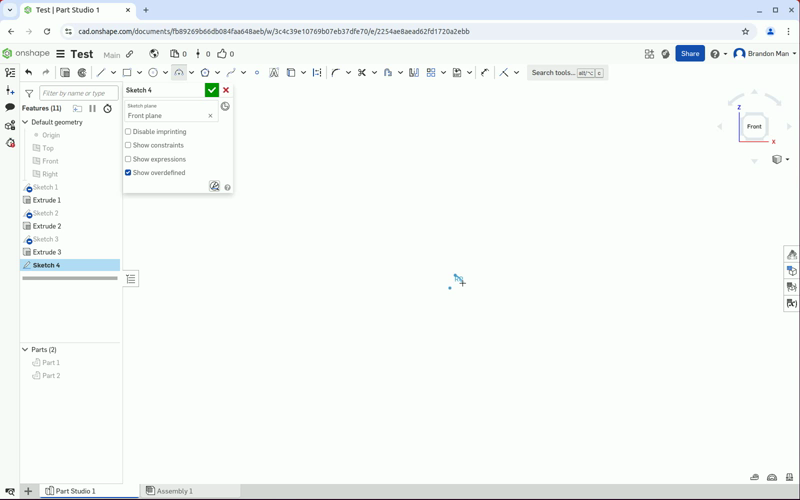
scroll(-6)
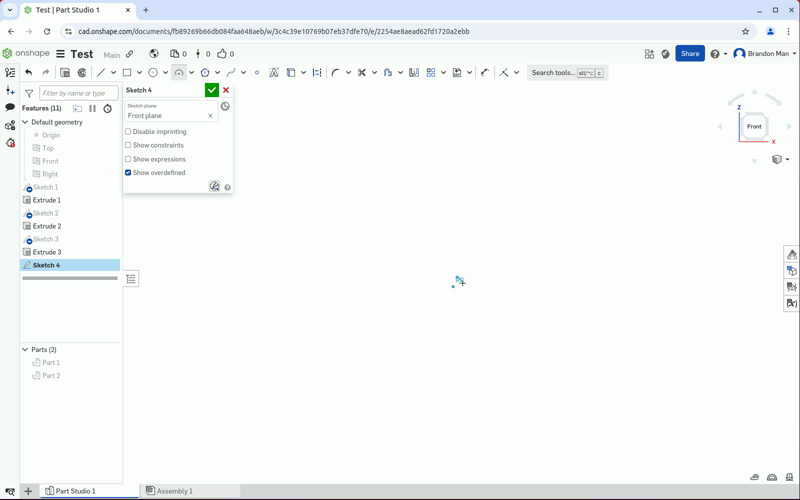
scroll(-6)
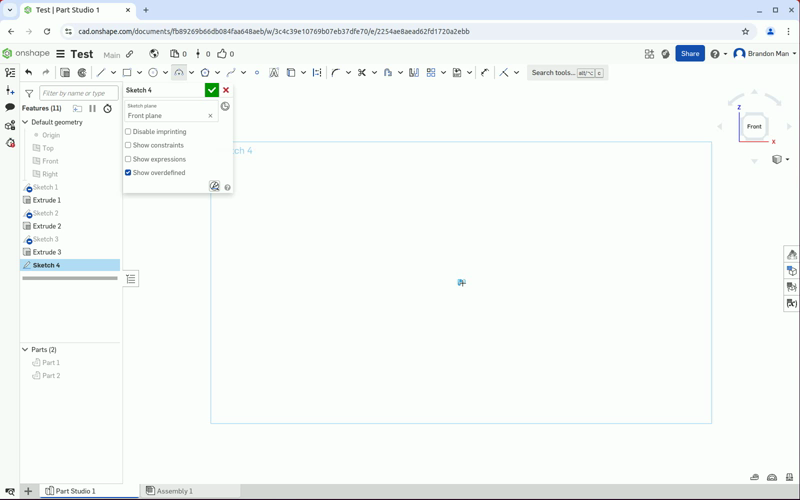
mouse_move(462, 281)
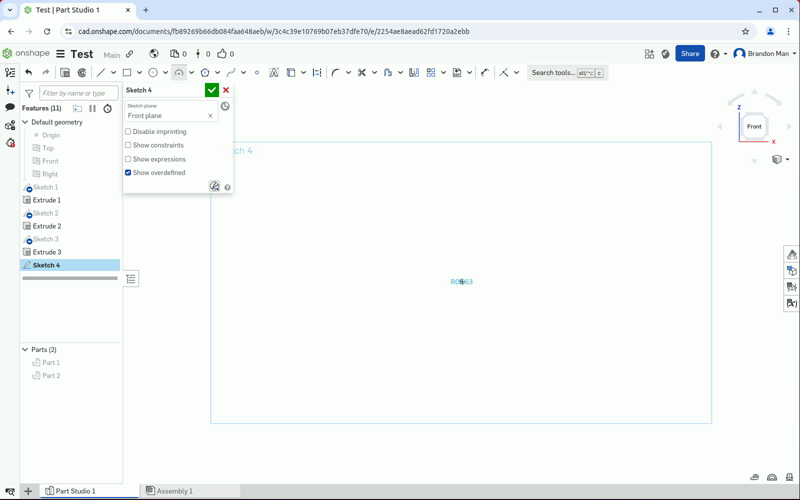
scroll(6)
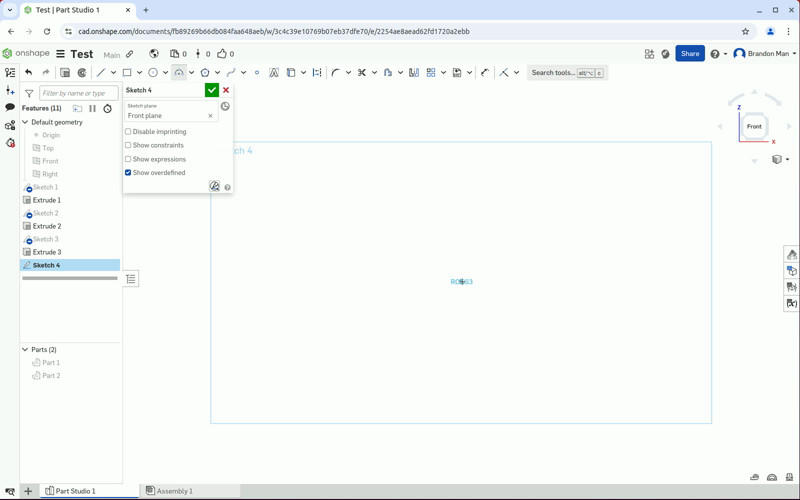
scroll(6)
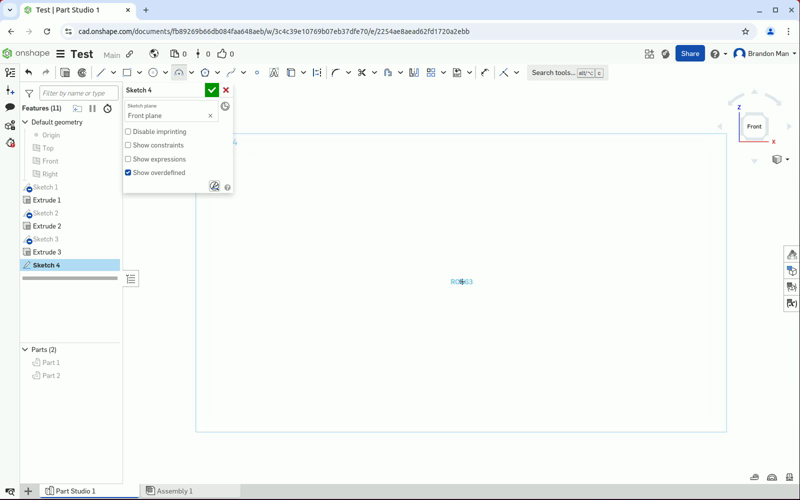
scroll(6)
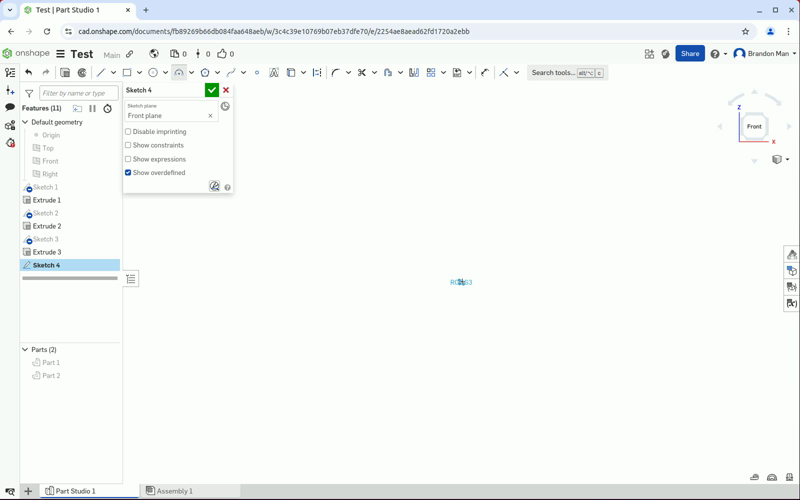
scroll(6)
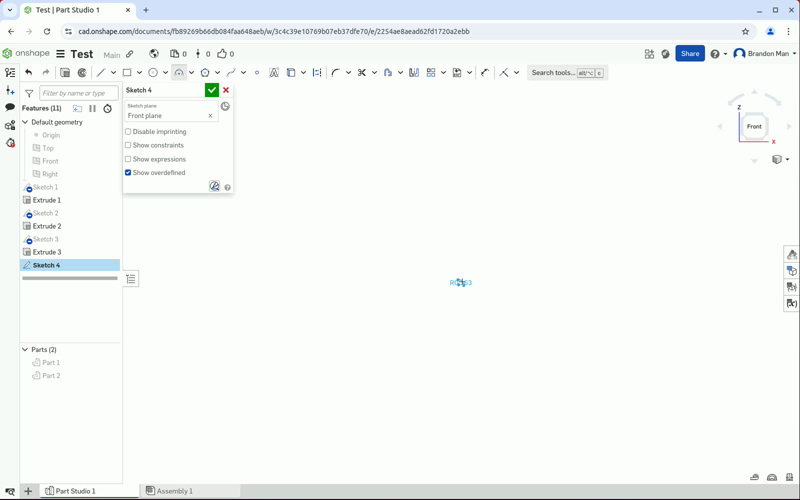
scroll(6)
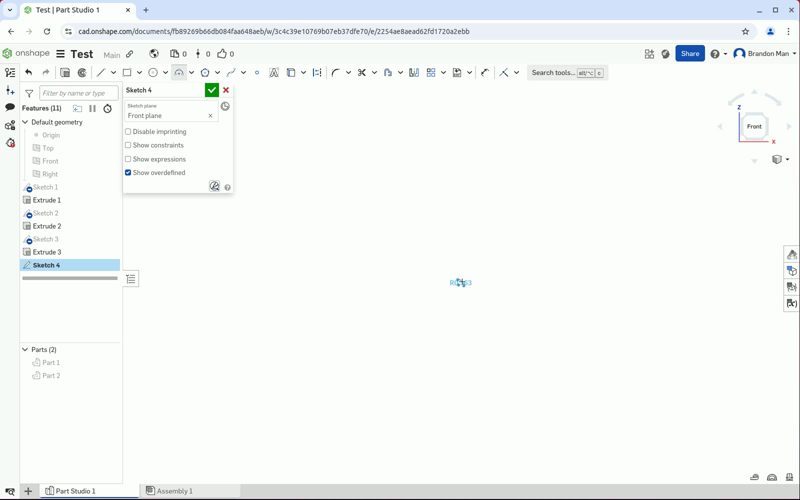
scroll(6)
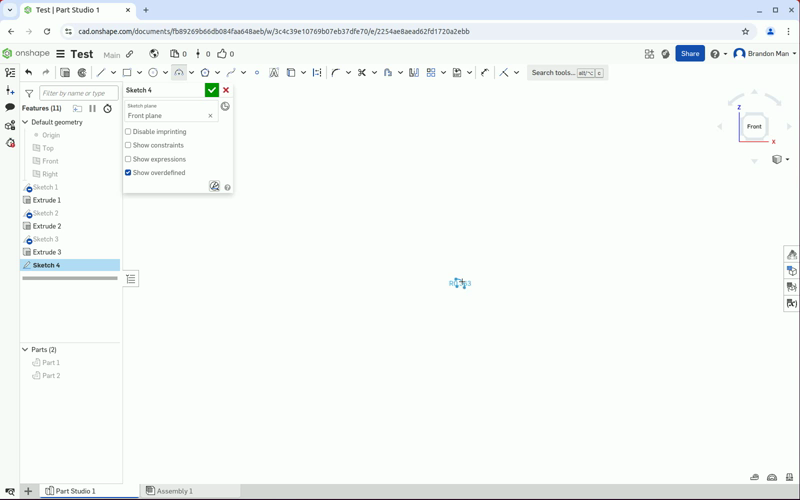
scroll(6)
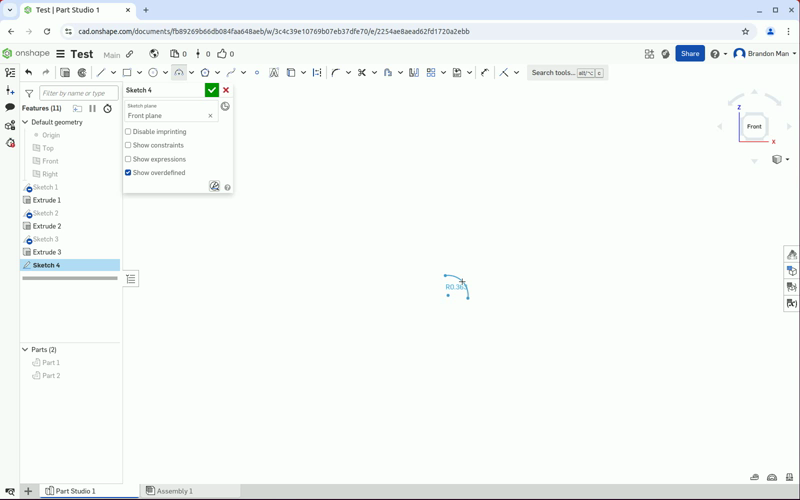
click(462, 281)
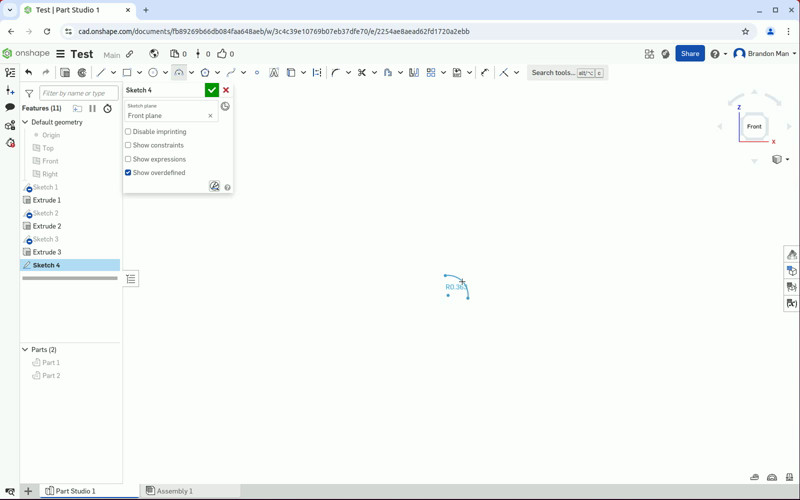
scroll(-6)
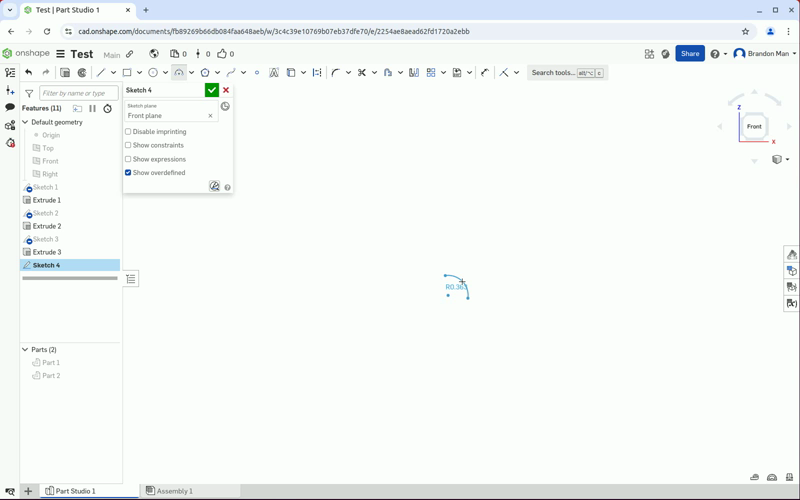
scroll(-6)
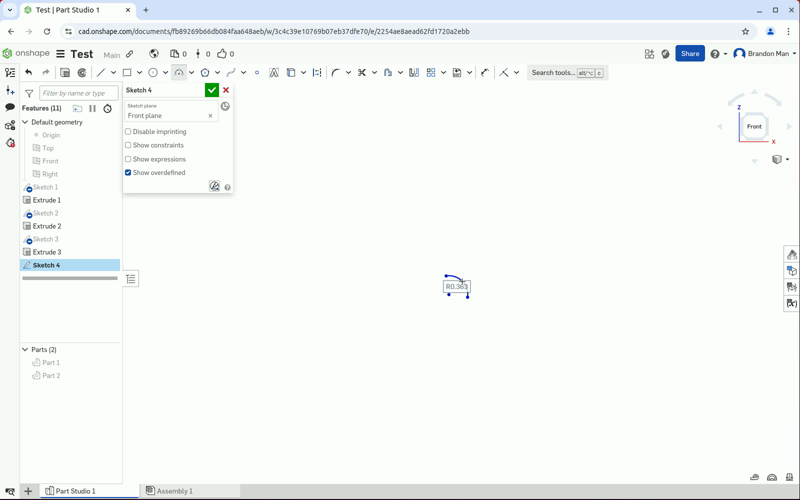
scroll(-6)
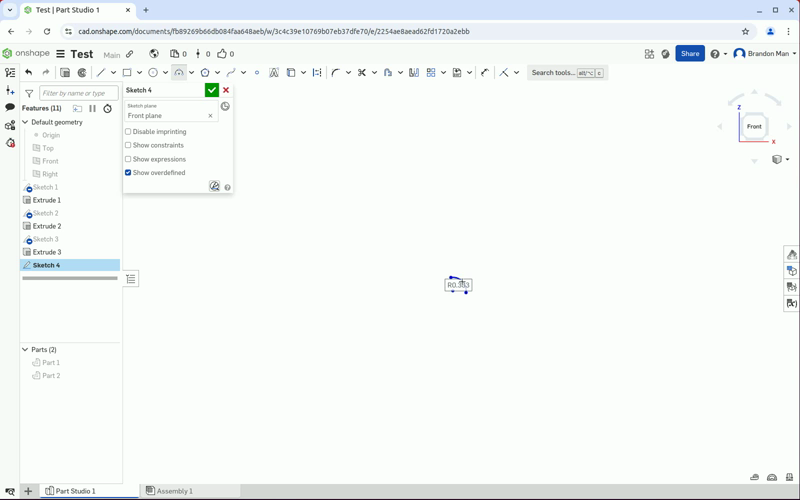
scroll(-6)
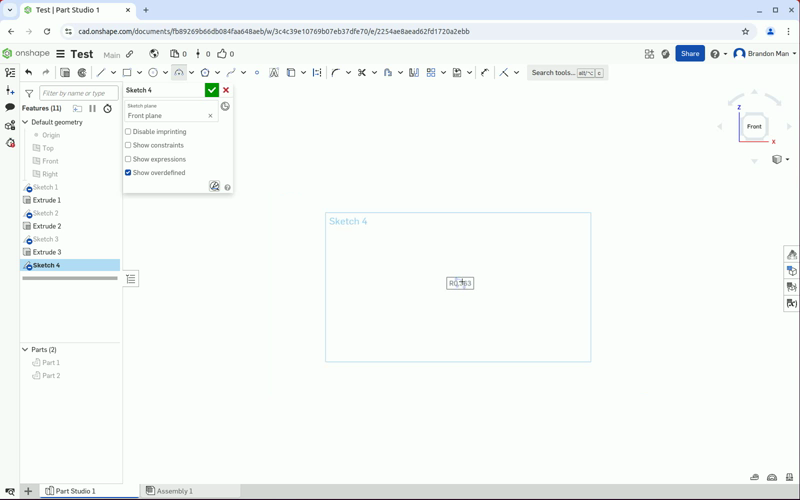
scroll(-6)
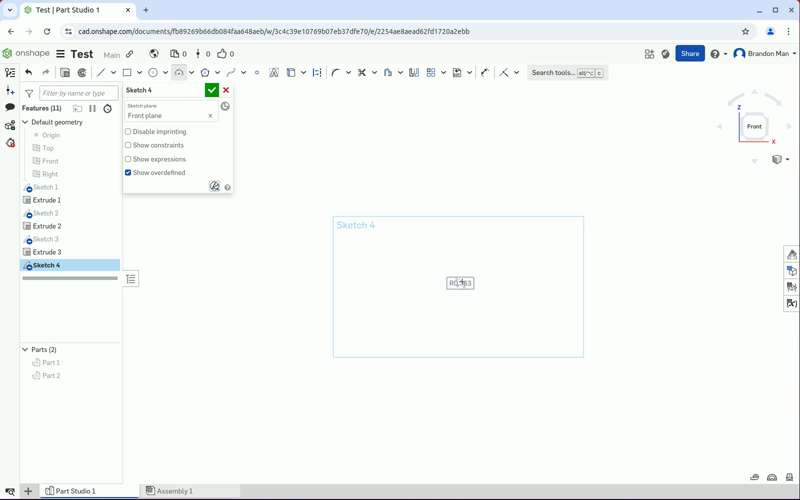
scroll(-6)
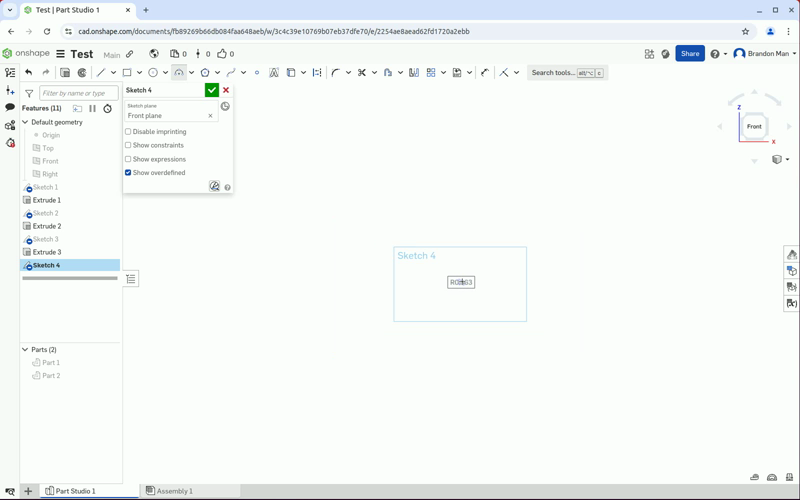
scroll(-6)
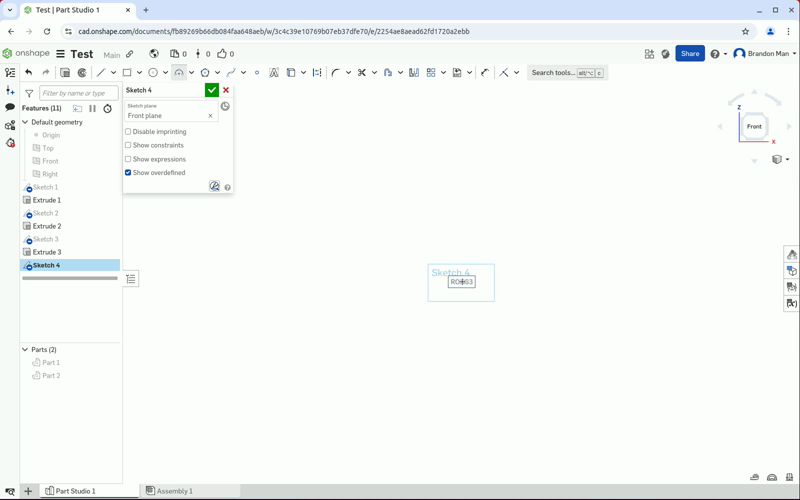
key_up(shift)
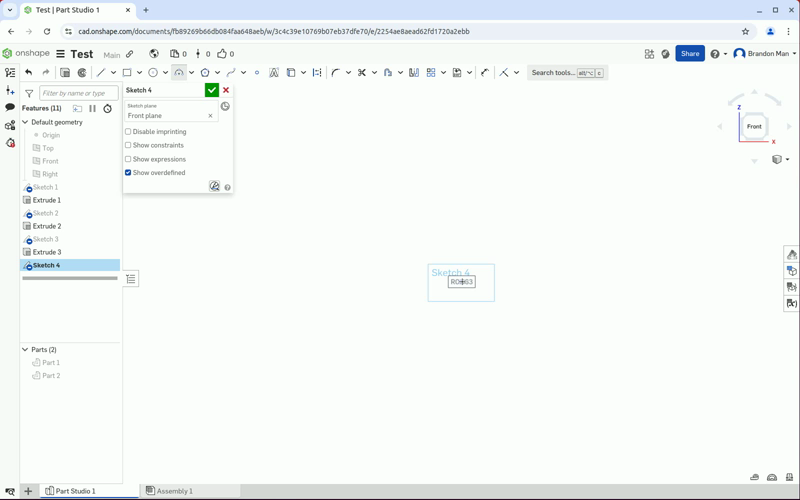
key(esc)
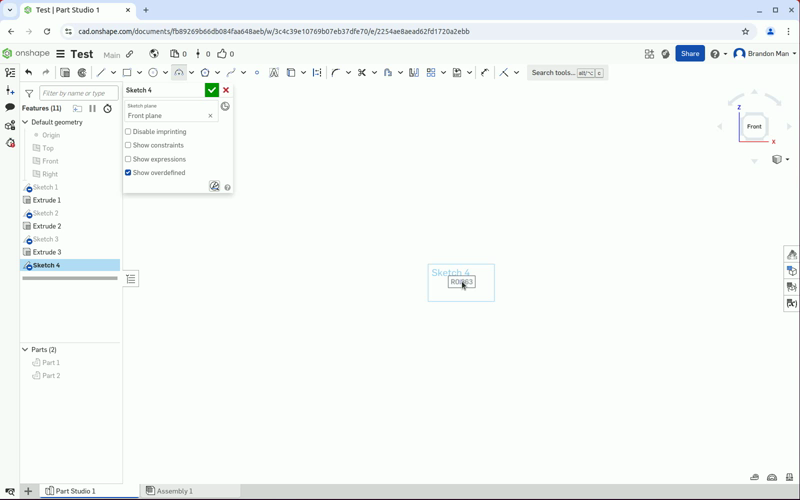
key(l)
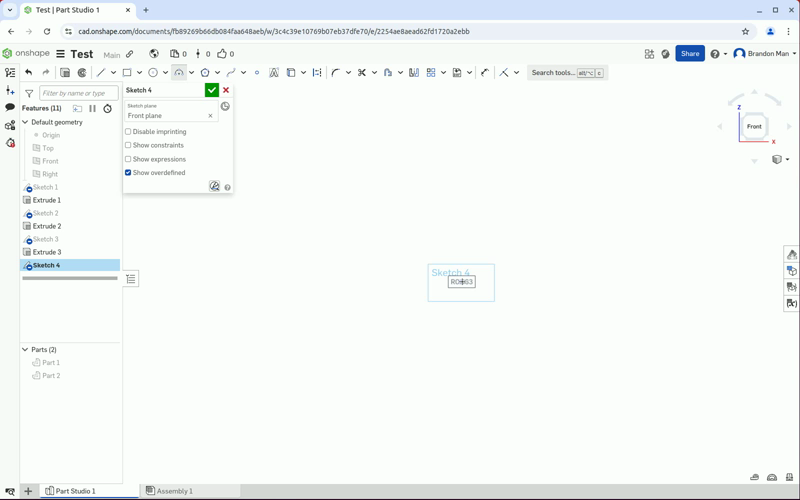
mouse_move(462, 282)
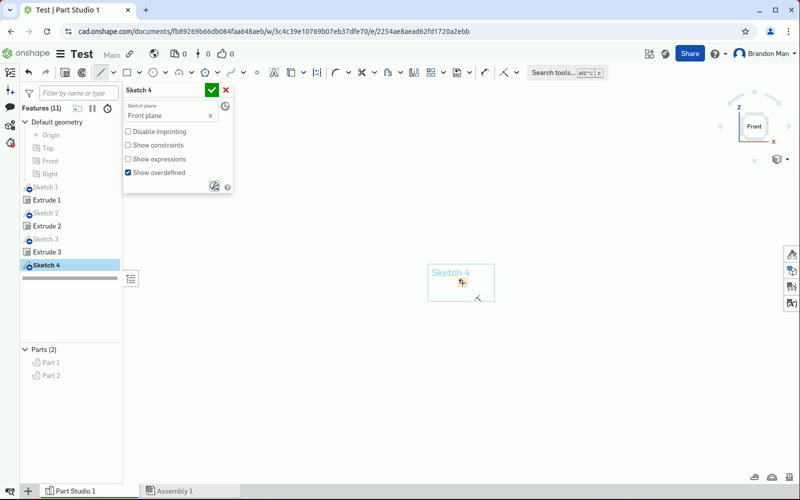
scroll(6)
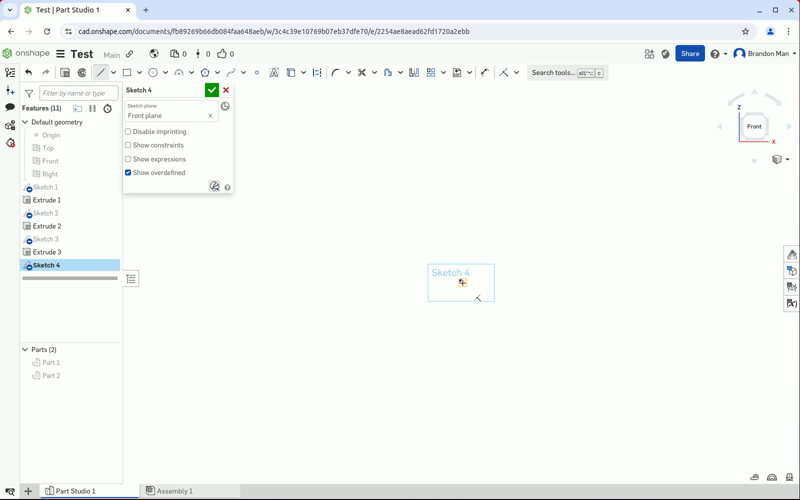
scroll(6)
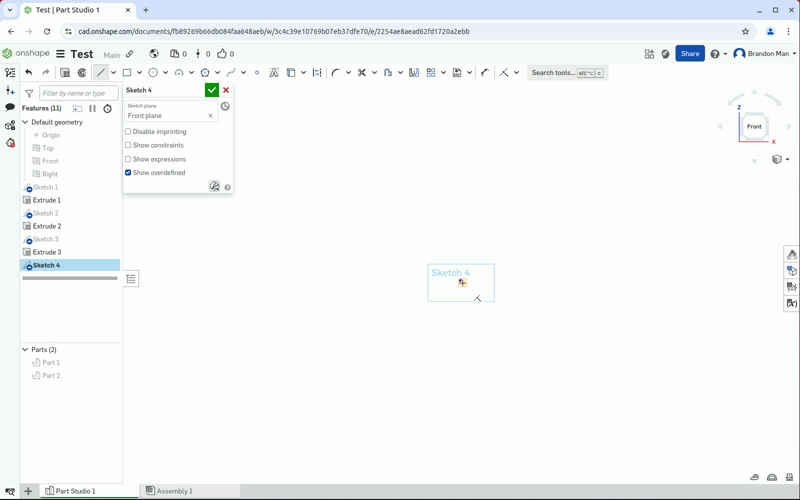
scroll(6)
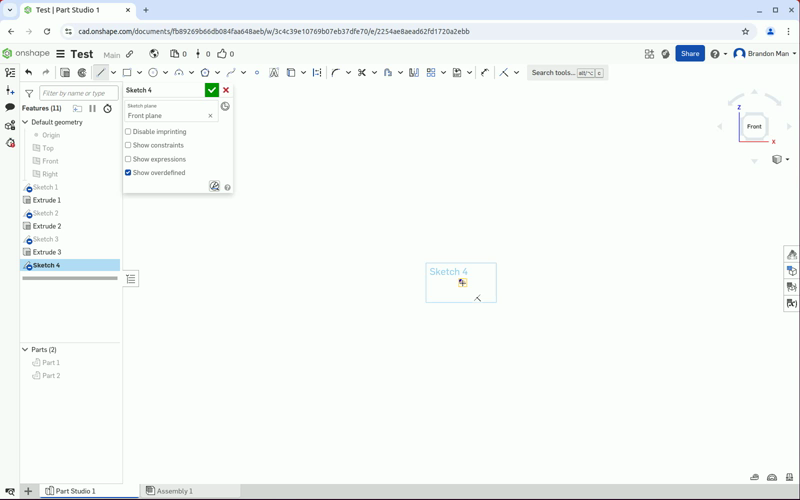
scroll(6)
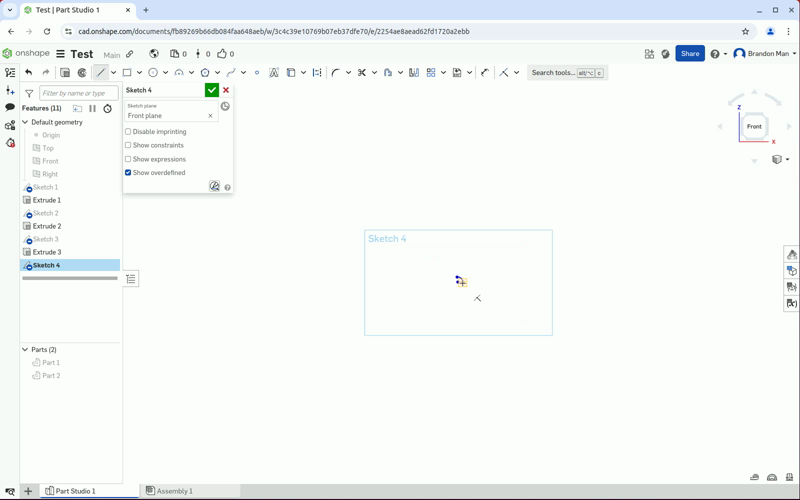
scroll(6)
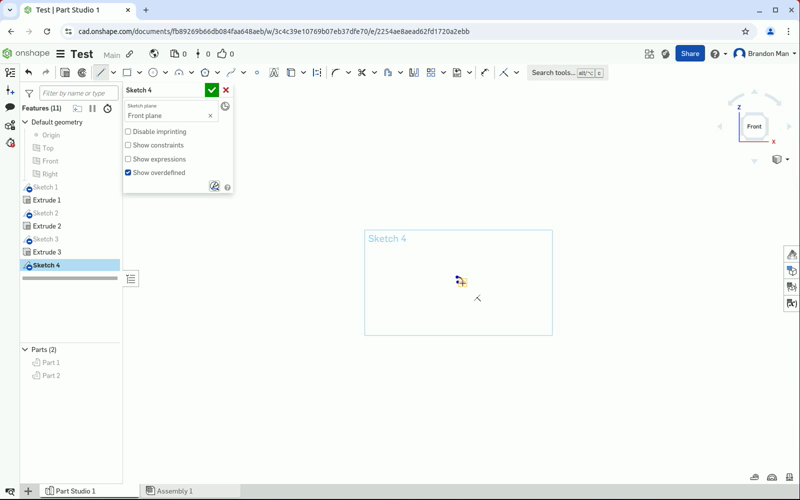
scroll(6)
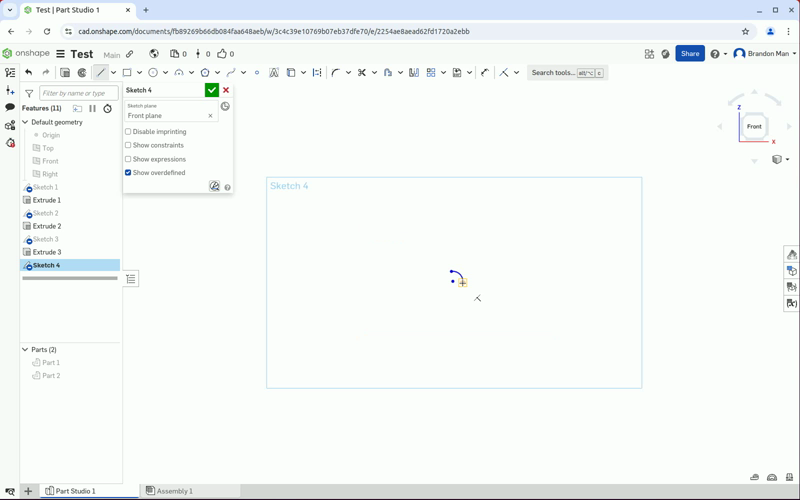
scroll(6)
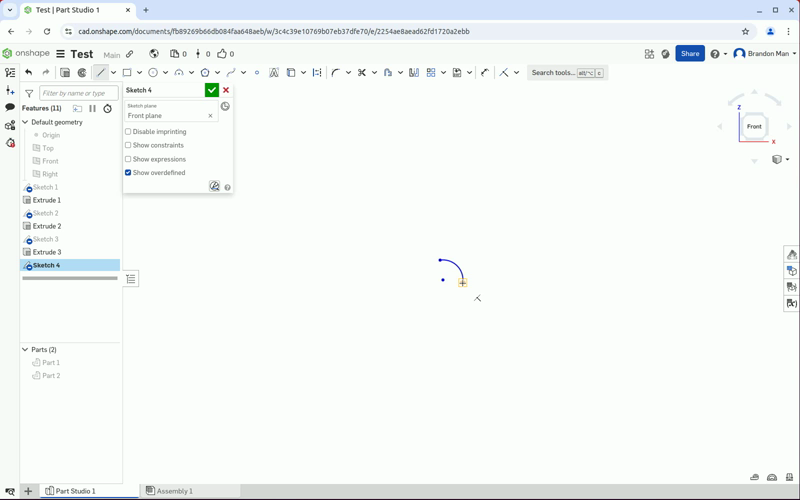
click(462, 282)
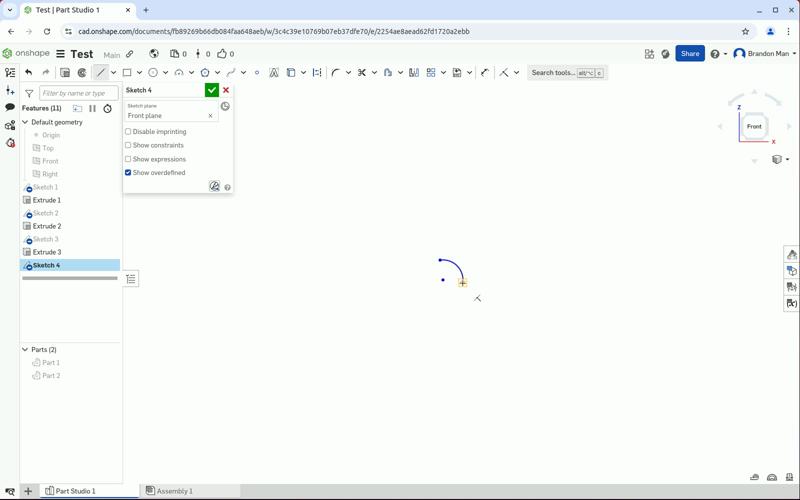
scroll(-6)
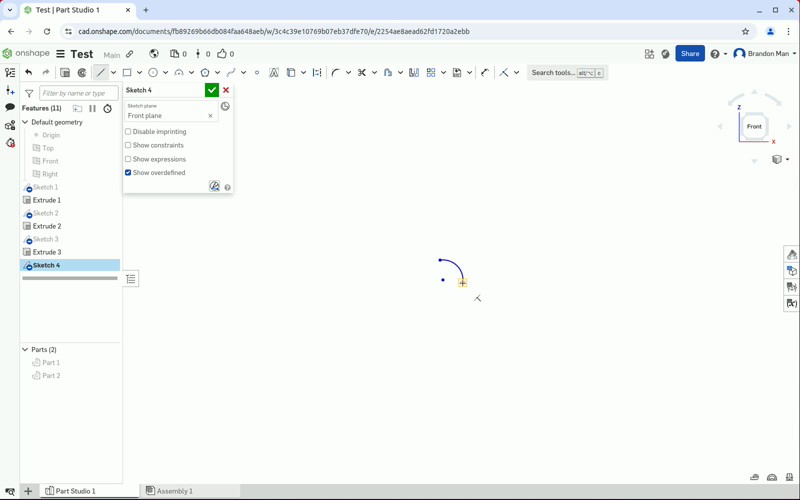
scroll(-6)
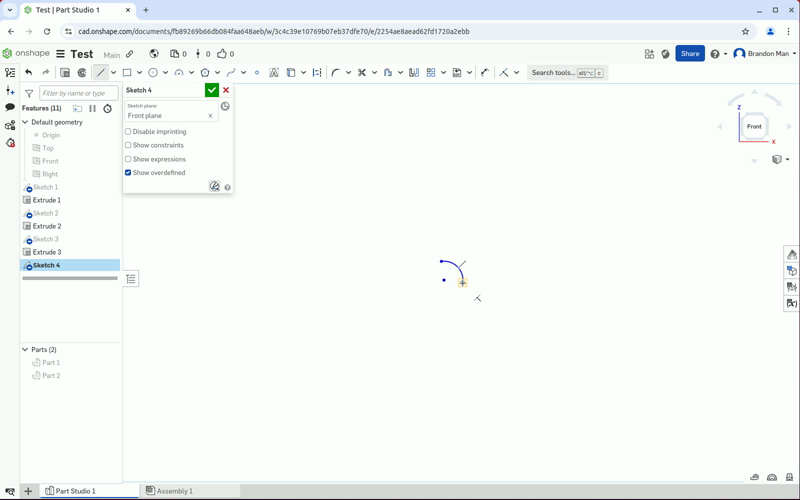
scroll(-6)
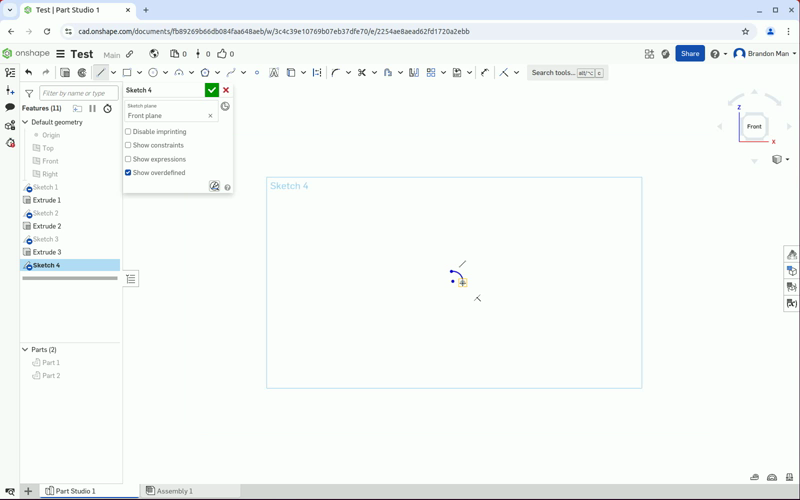
scroll(-6)
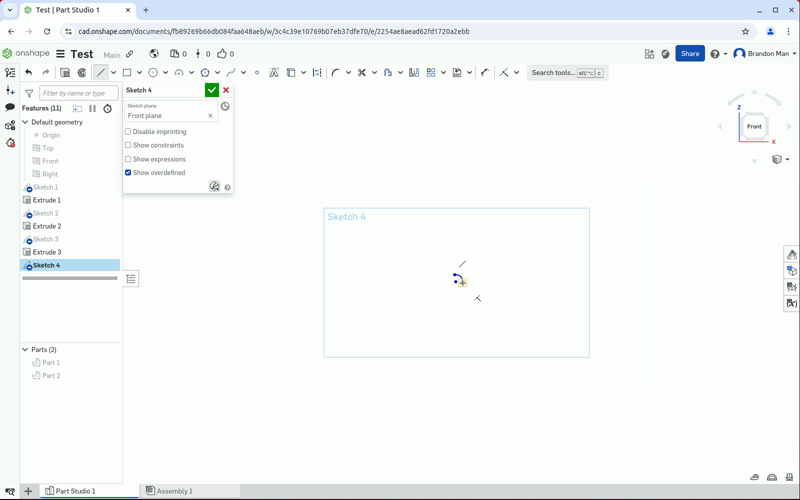
scroll(-6)
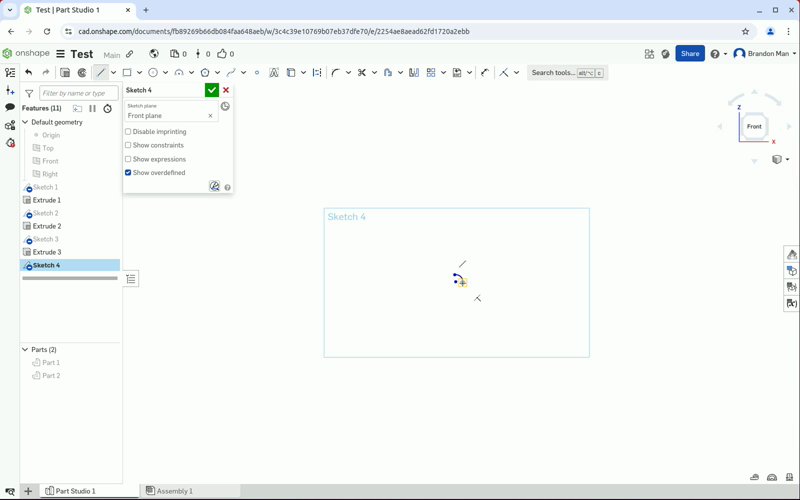
scroll(-6)
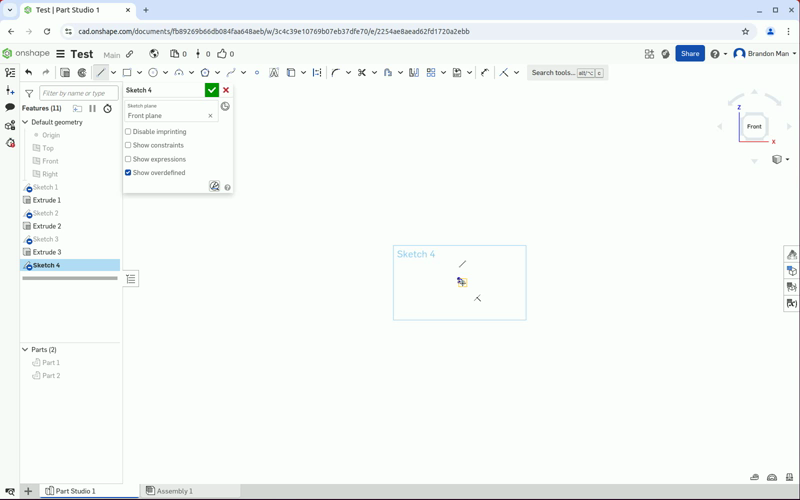
scroll(-6)
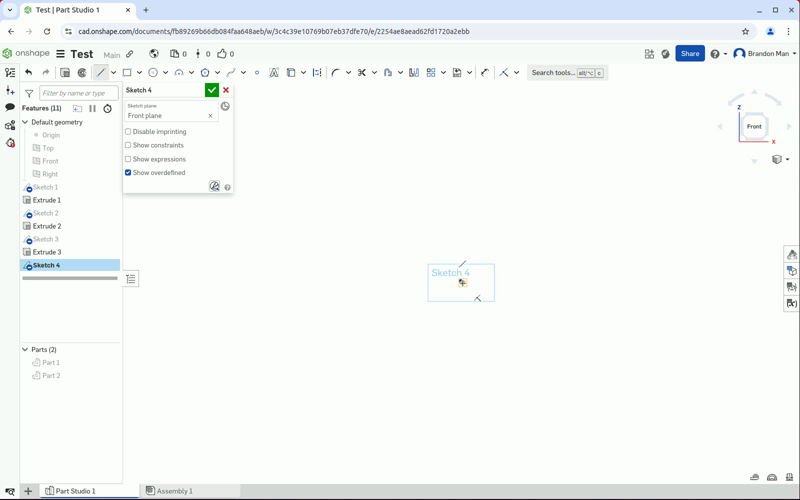
key_down(shift)
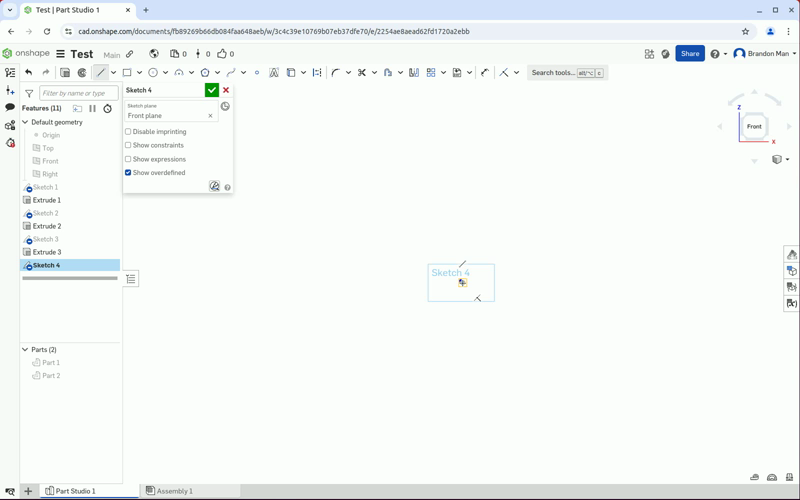
mouse_move(492, 282)
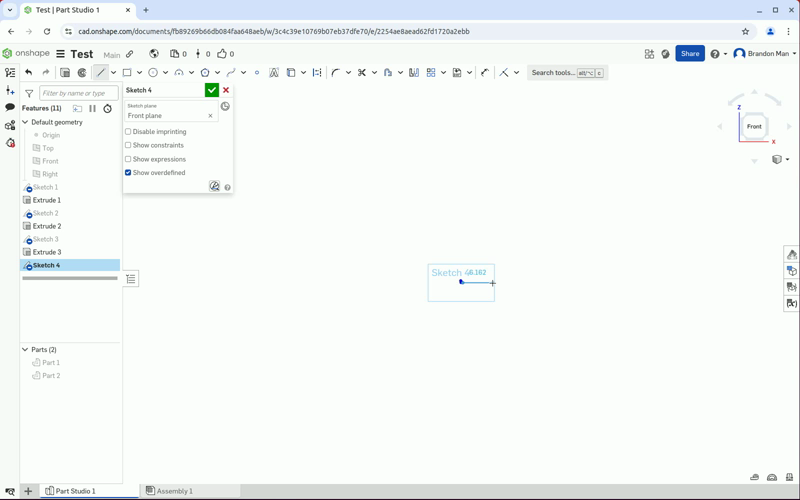
mouse_move(510, 282)
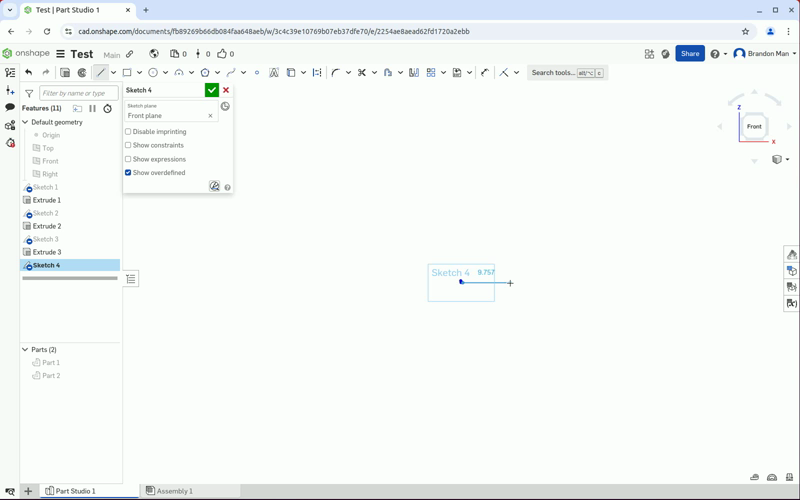
click(510, 282)
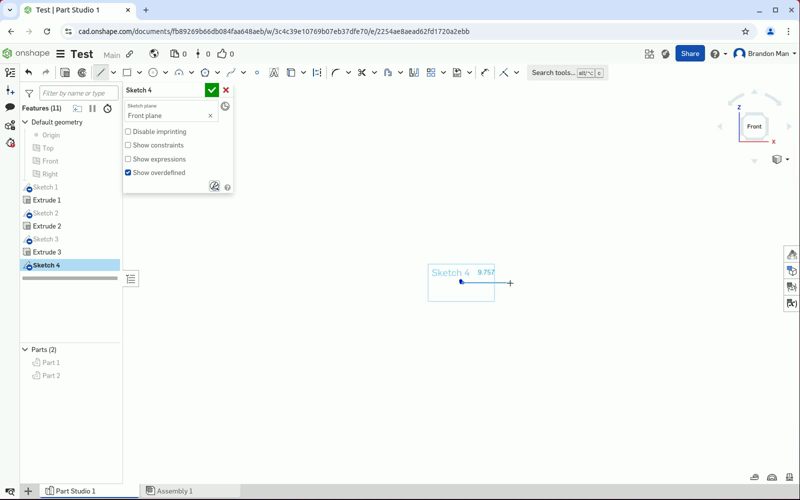
key_up(shift)
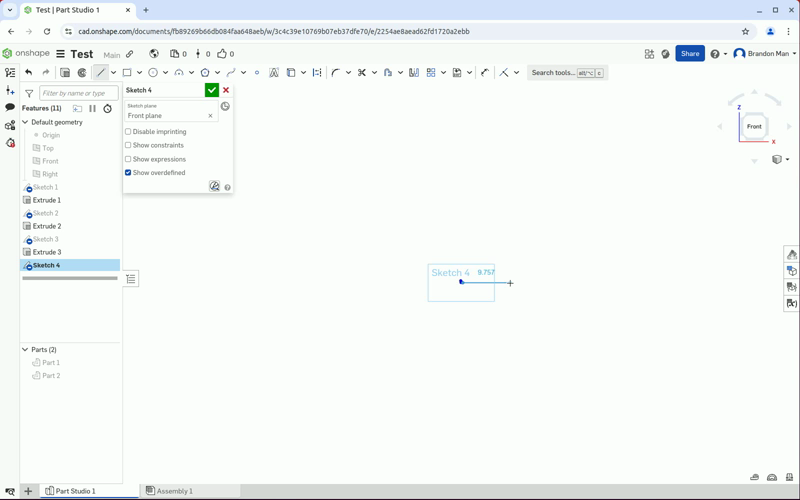
key(esc)
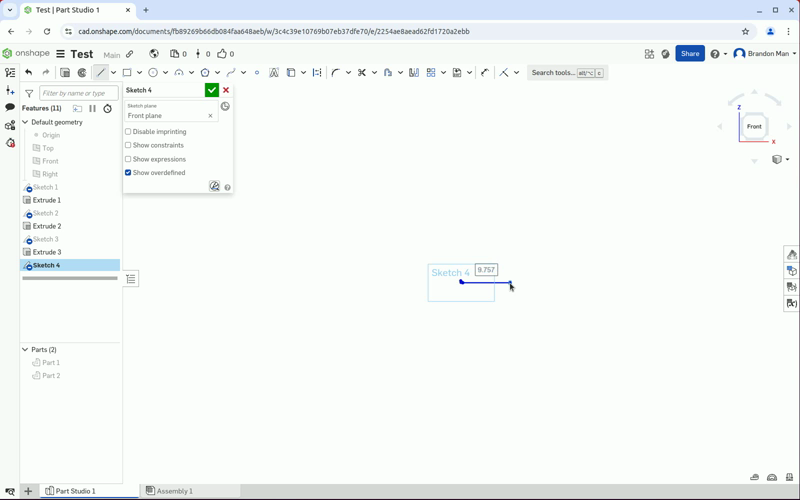
key(a)
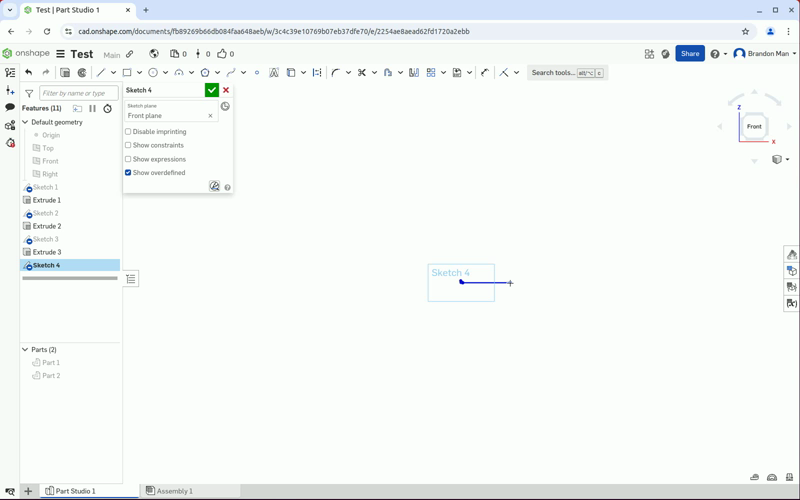
mouse_move(510, 282)
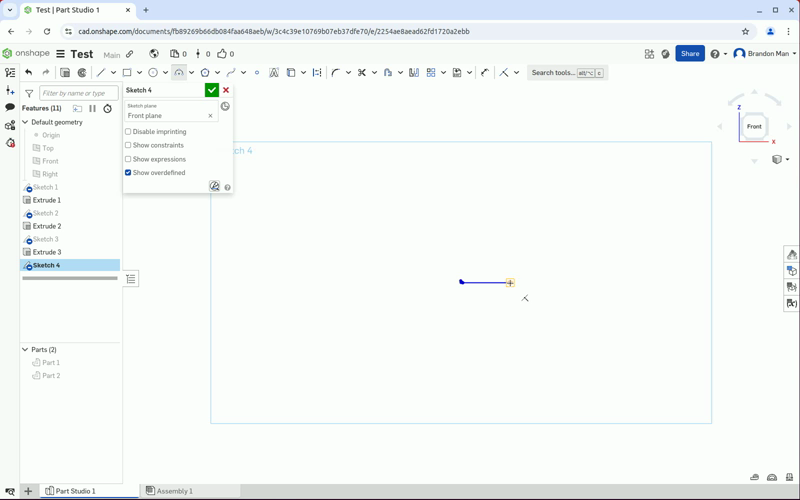
click(510, 282)
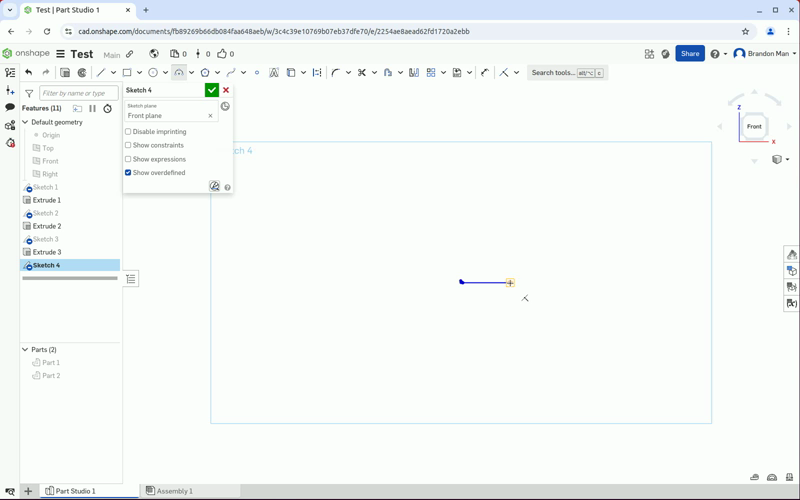
key_down(shift)
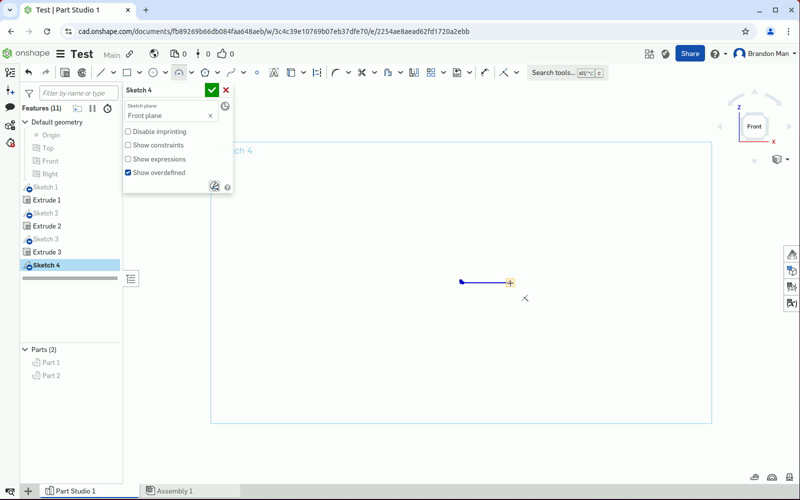
mouse_move(511, 280)
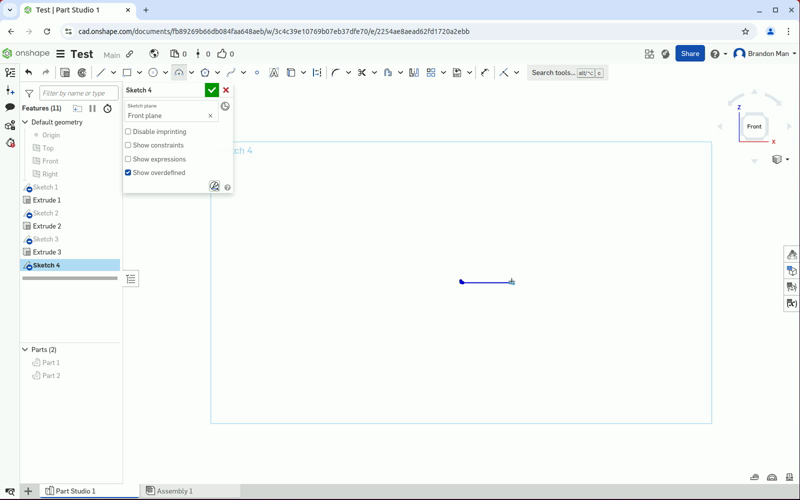
scroll(6)
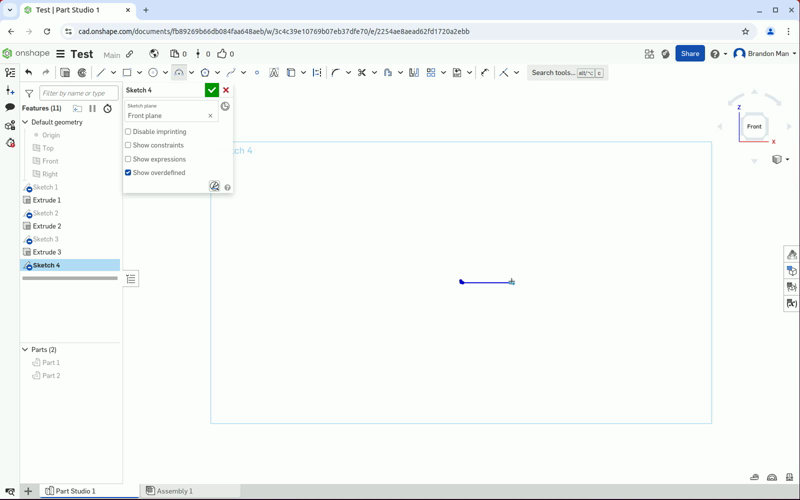
scroll(6)
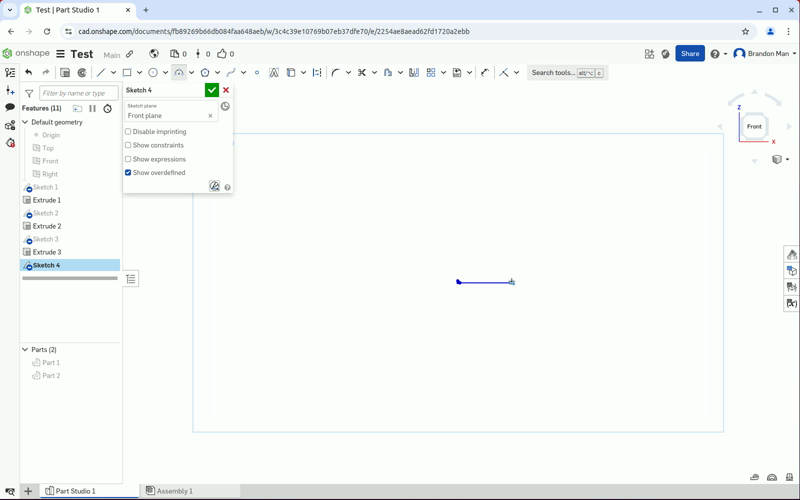
scroll(6)
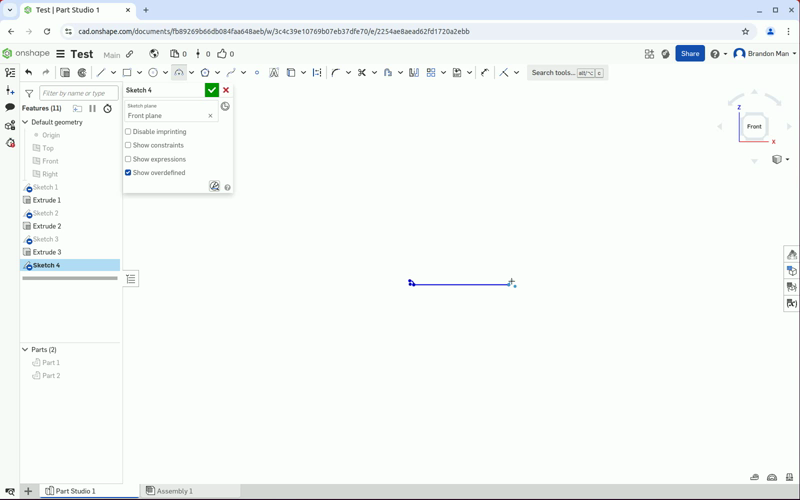
scroll(6)
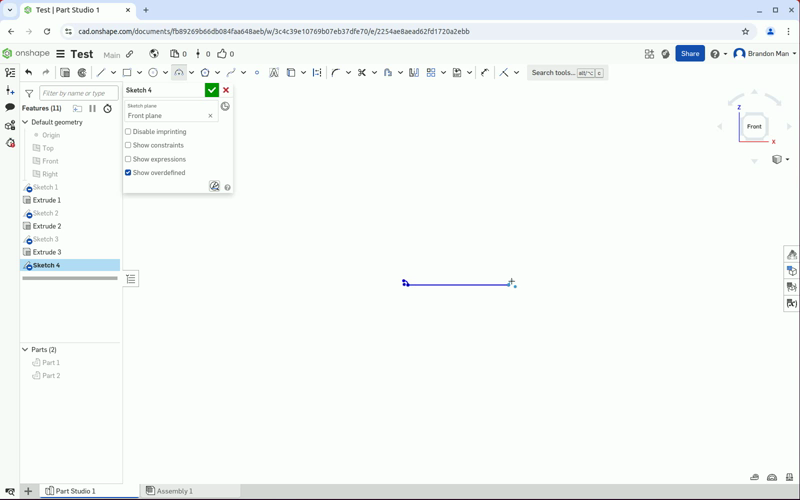
scroll(6)
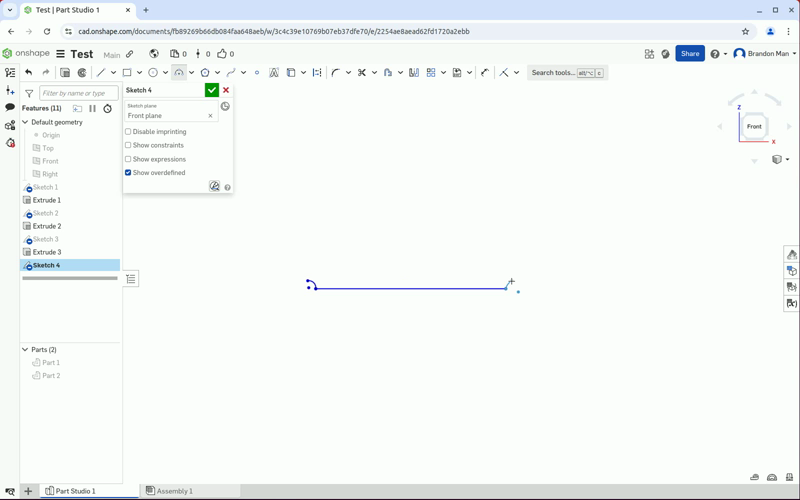
scroll(6)
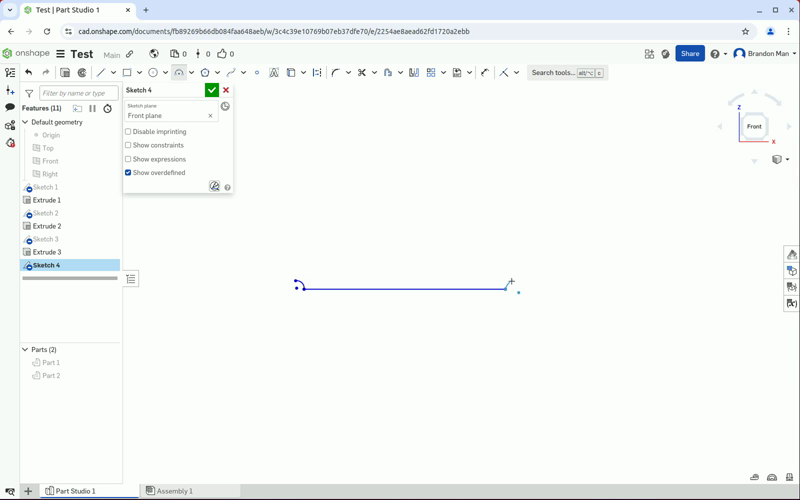
scroll(6)
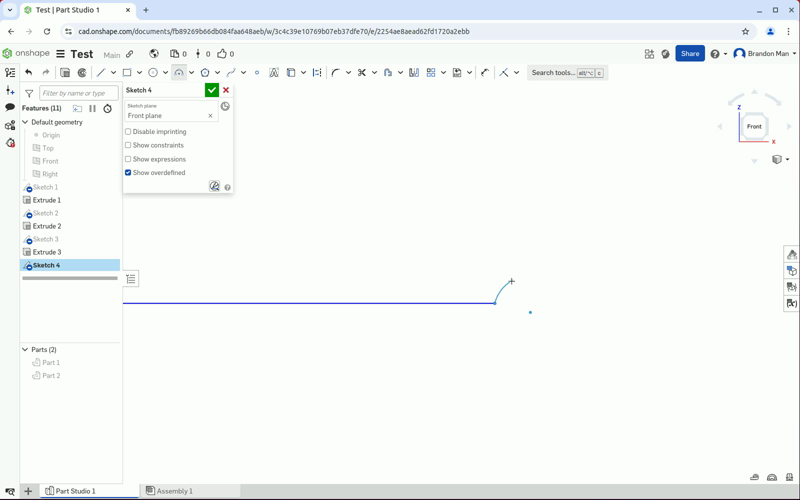
click(511, 280)
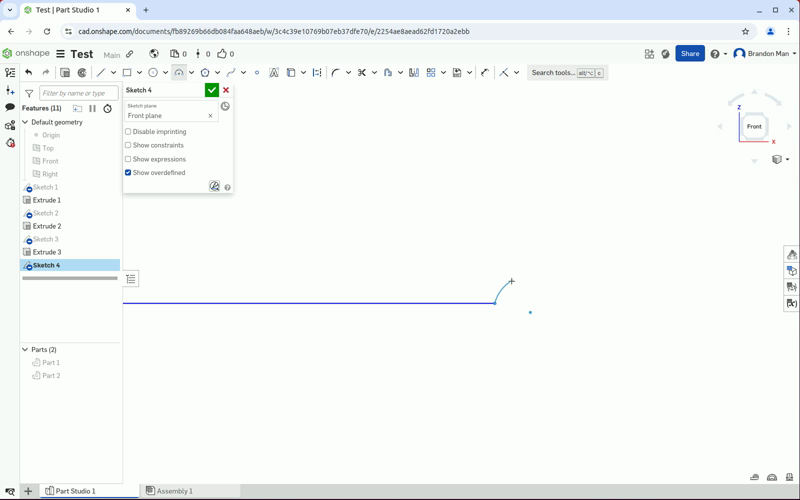
scroll(-6)
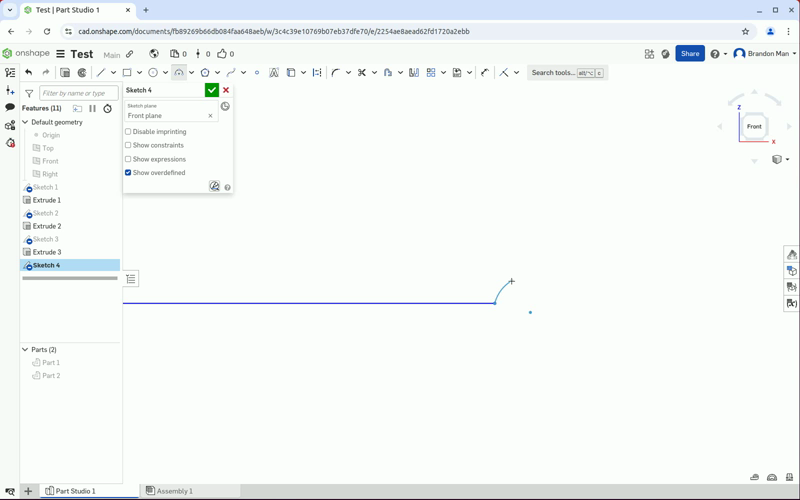
scroll(-6)
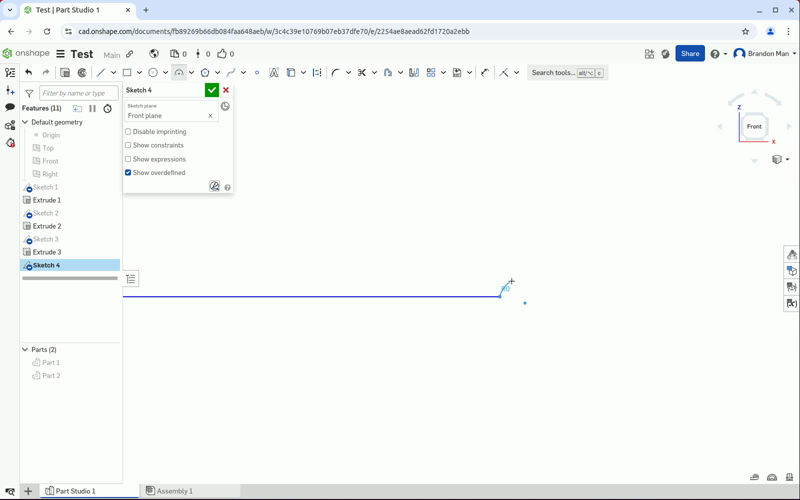
scroll(-6)
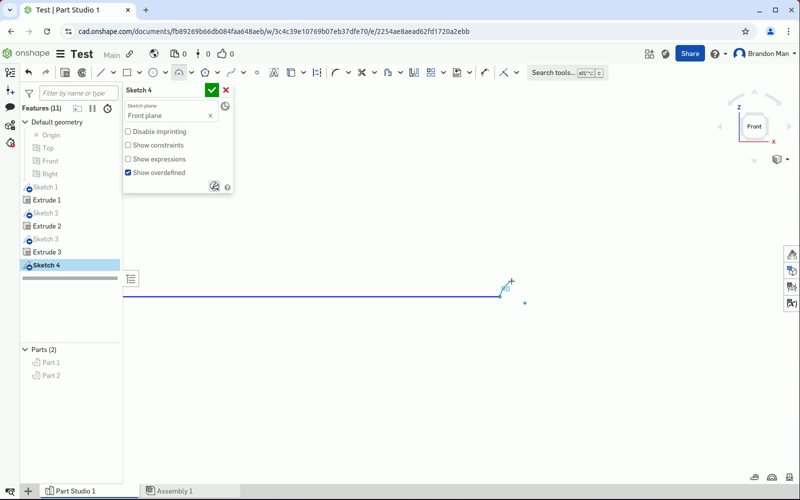
scroll(-6)
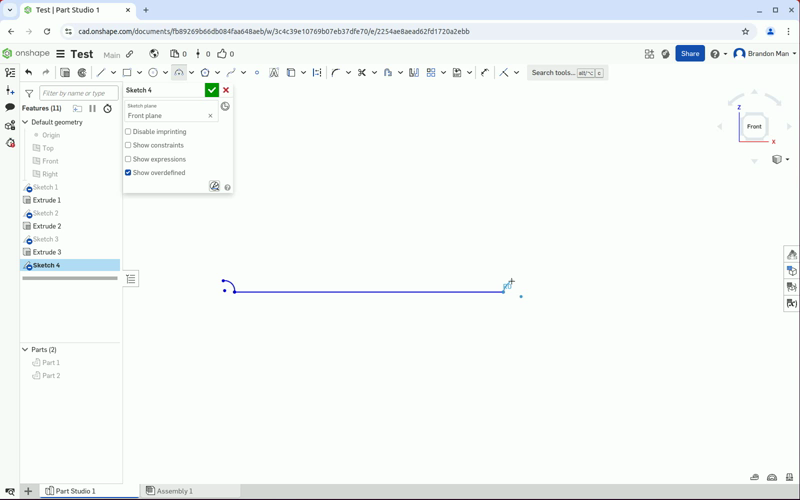
scroll(-6)
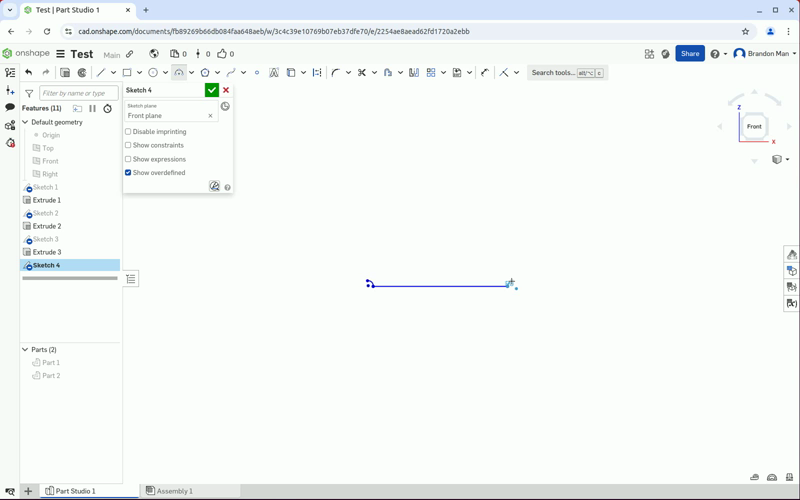
scroll(-6)
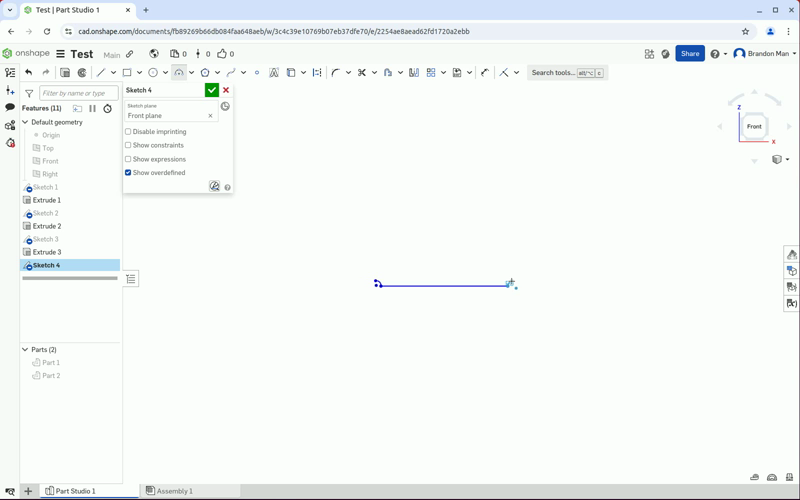
scroll(-6)
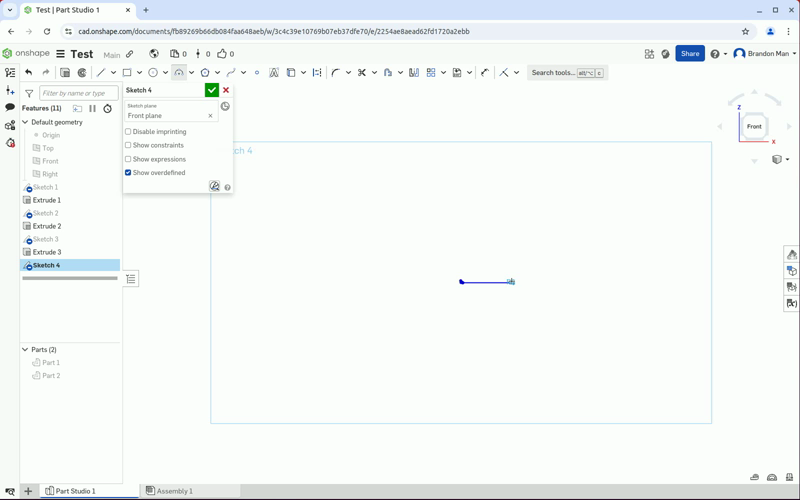
mouse_move(510, 281)
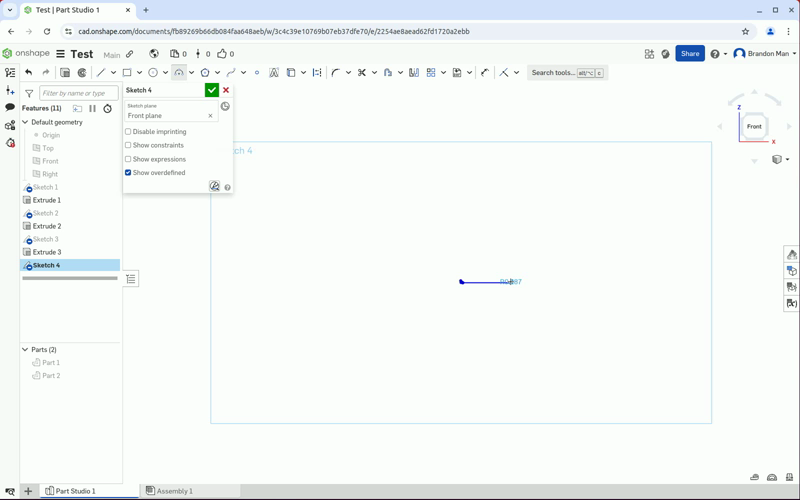
scroll(6)
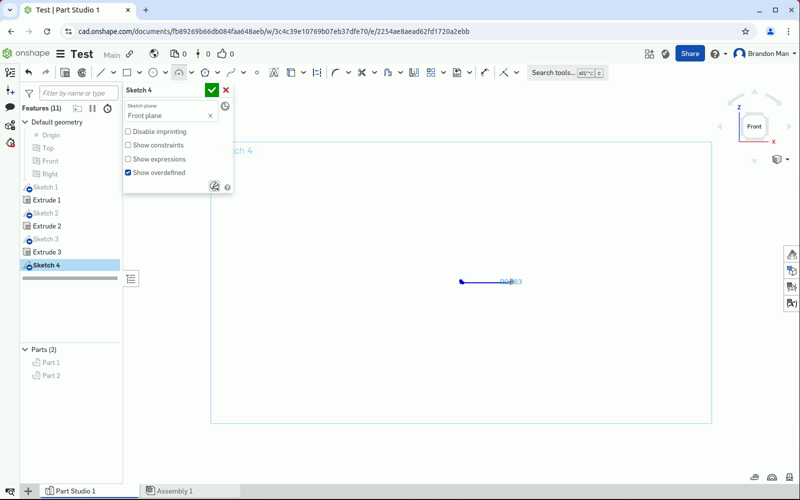
scroll(6)
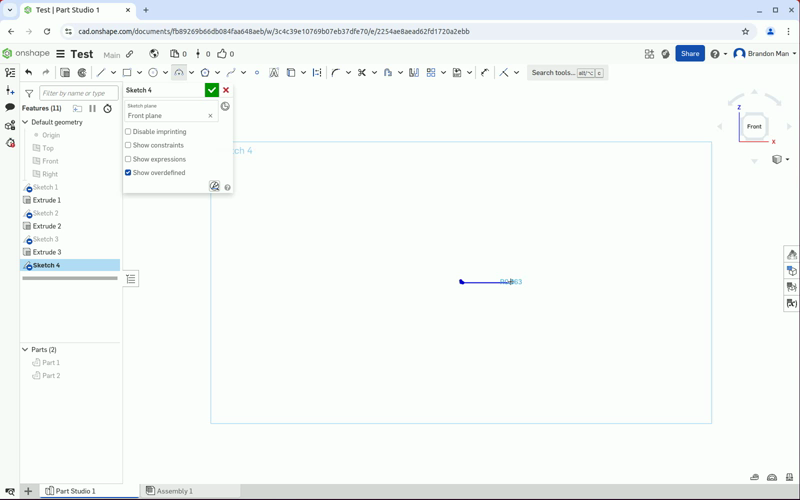
scroll(6)
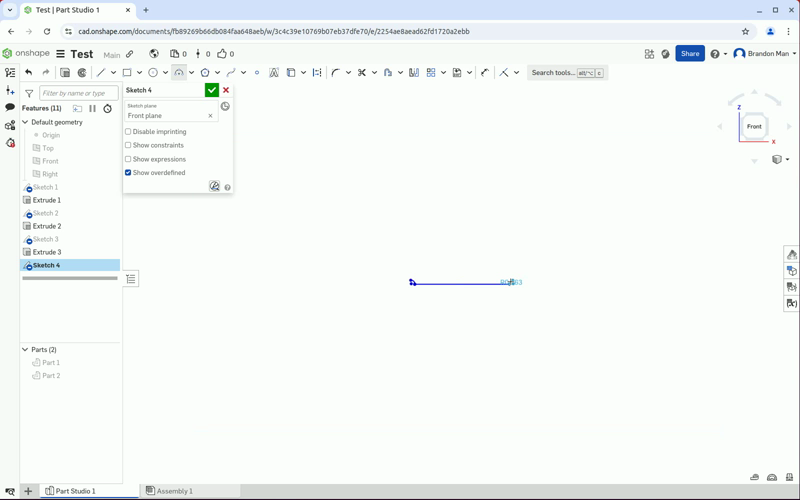
scroll(6)
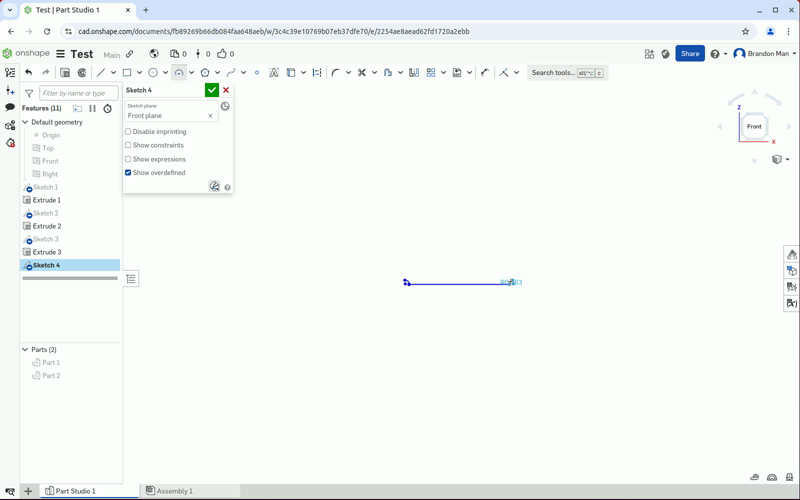
scroll(6)
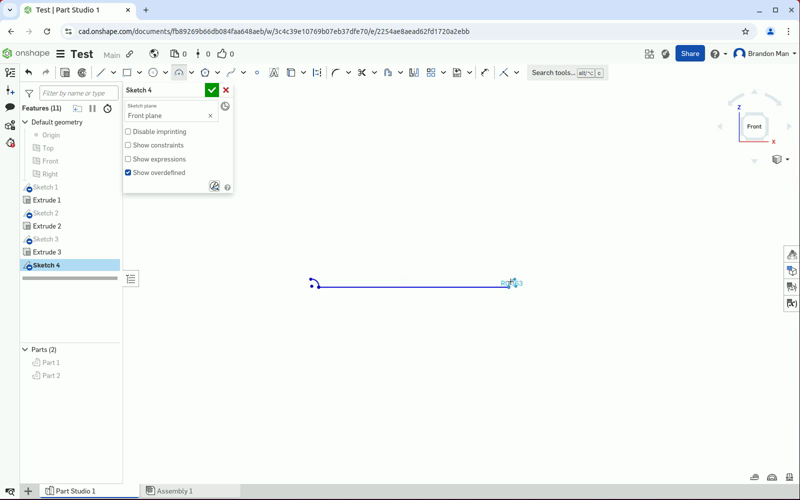
scroll(6)
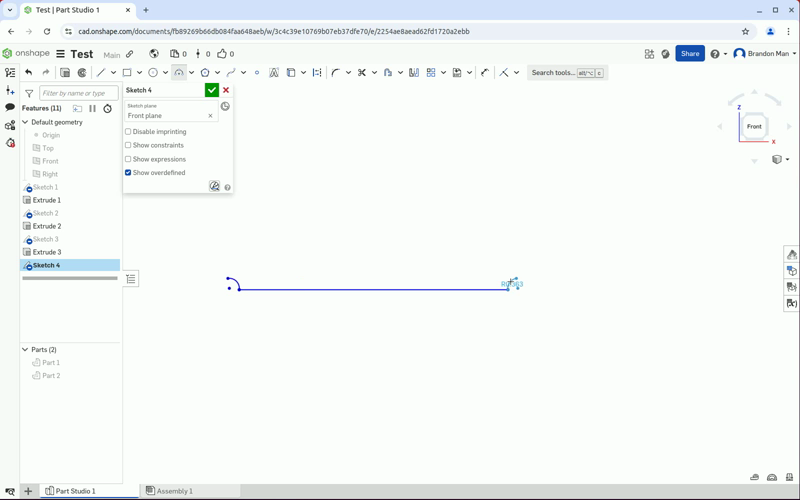
scroll(6)
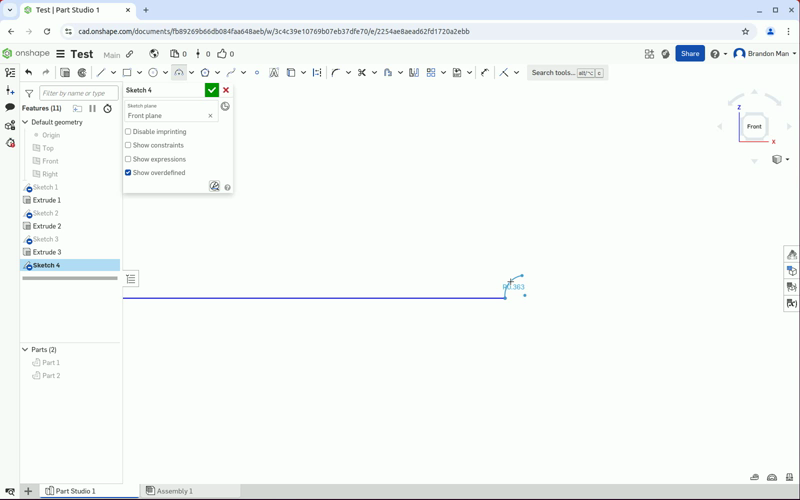
click(510, 281)
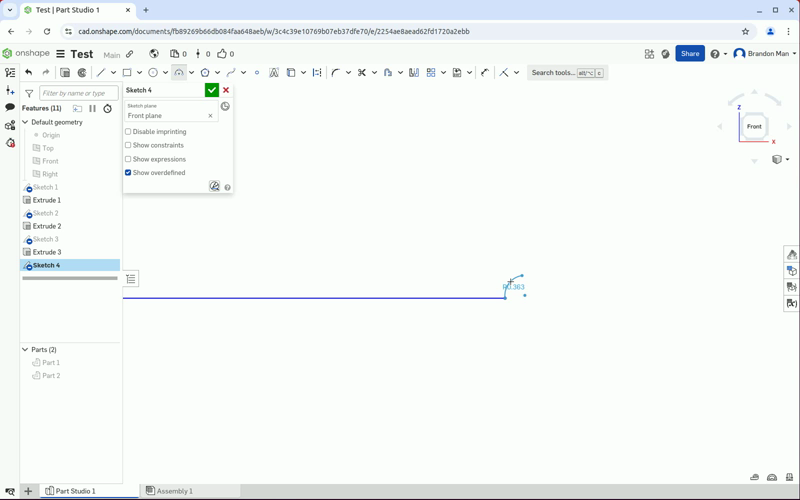
scroll(-6)
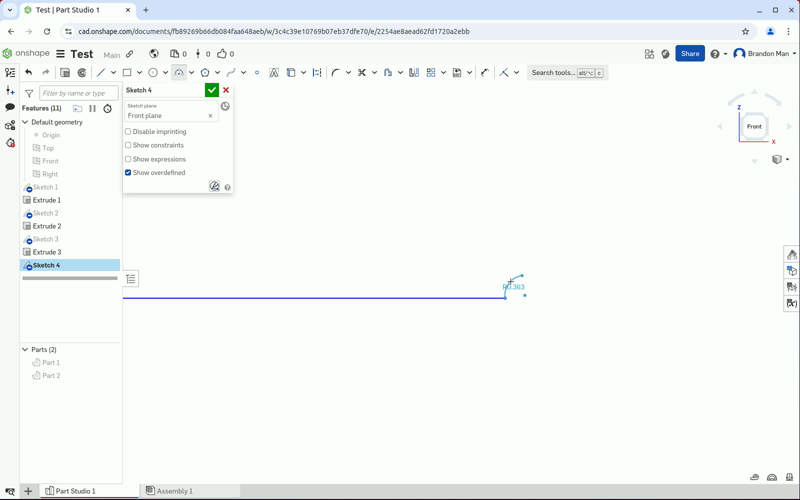
scroll(-6)
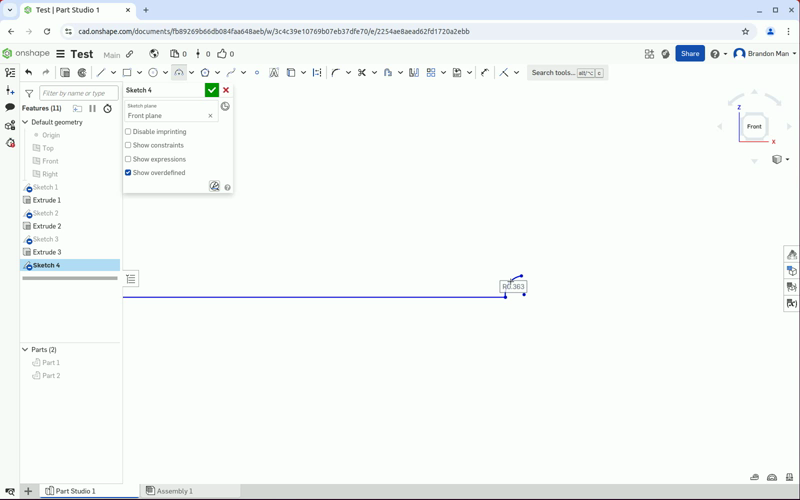
scroll(-6)
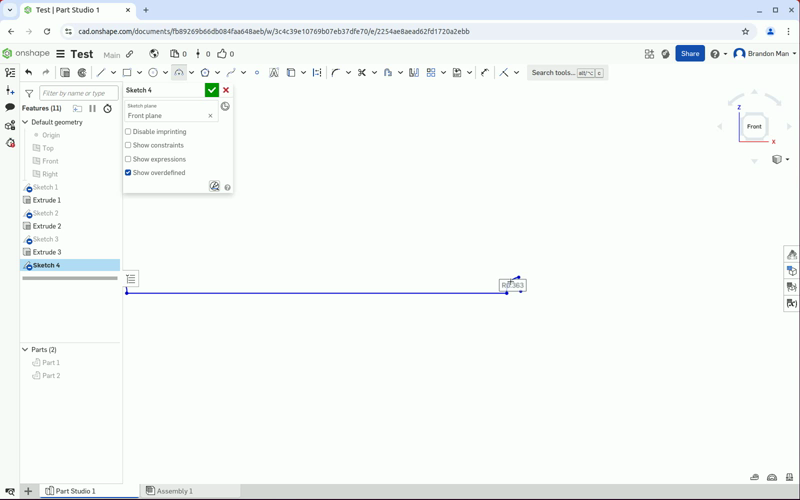
scroll(-6)
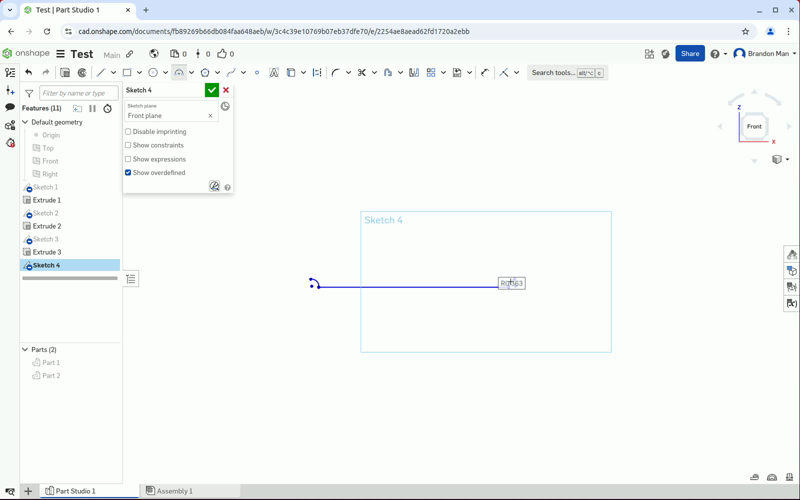
scroll(-6)
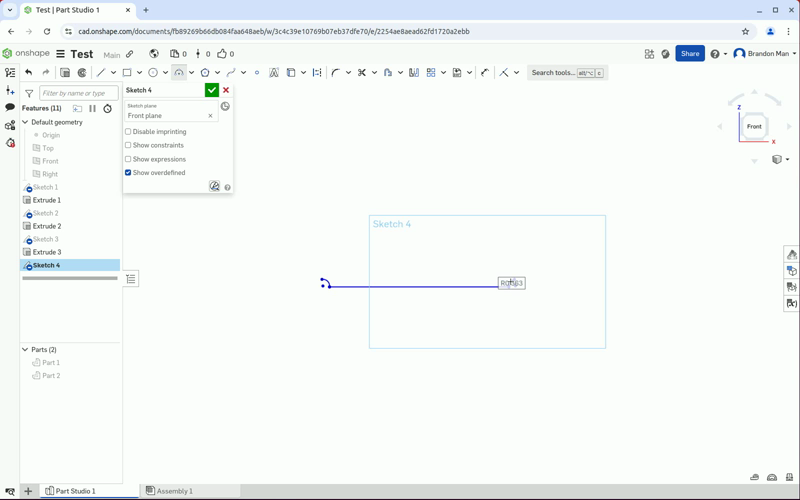
scroll(-6)
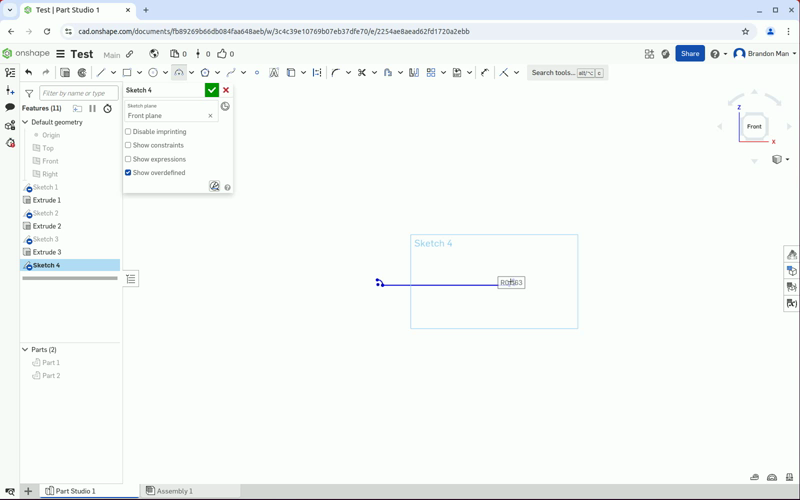
scroll(-6)
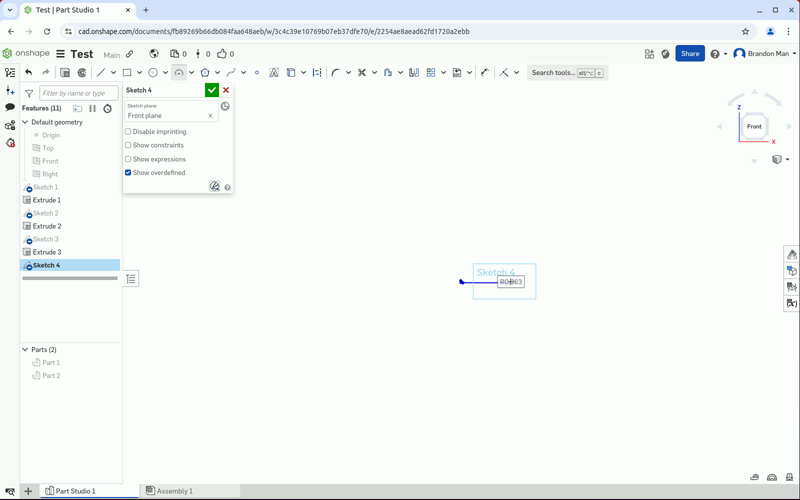
key_up(shift)
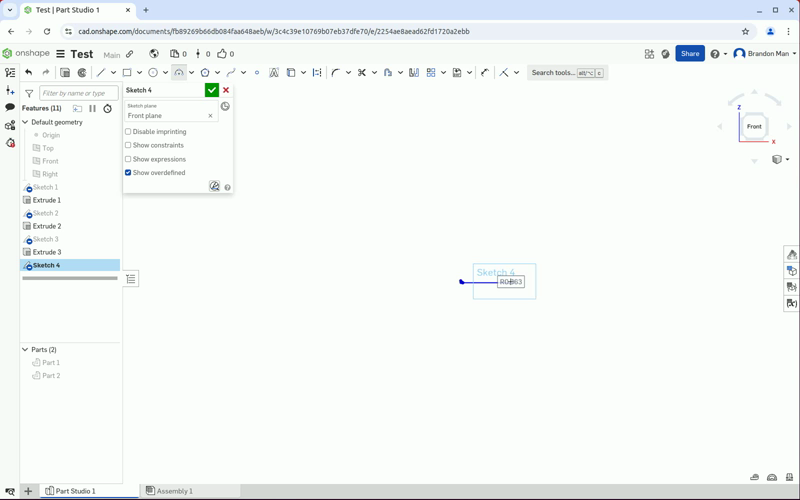
key(esc)
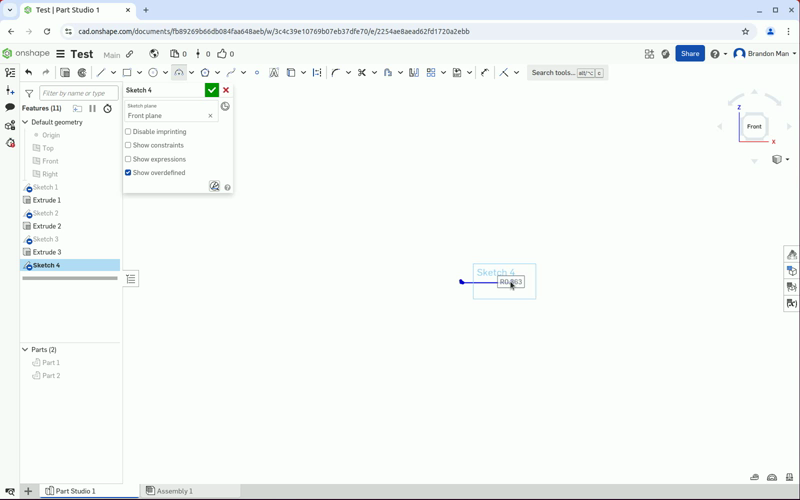
key(l)
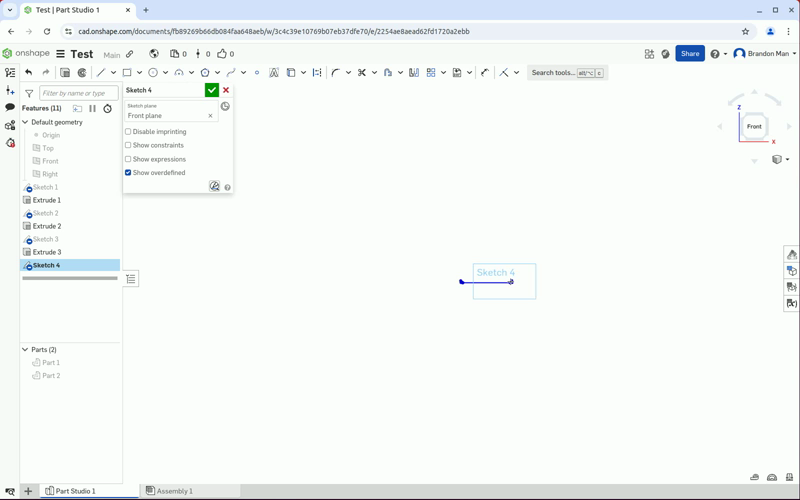
mouse_move(511, 280)
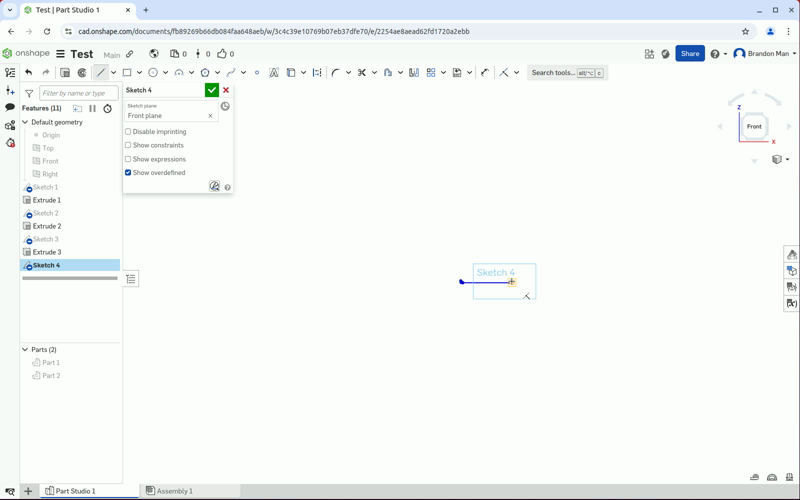
scroll(6)
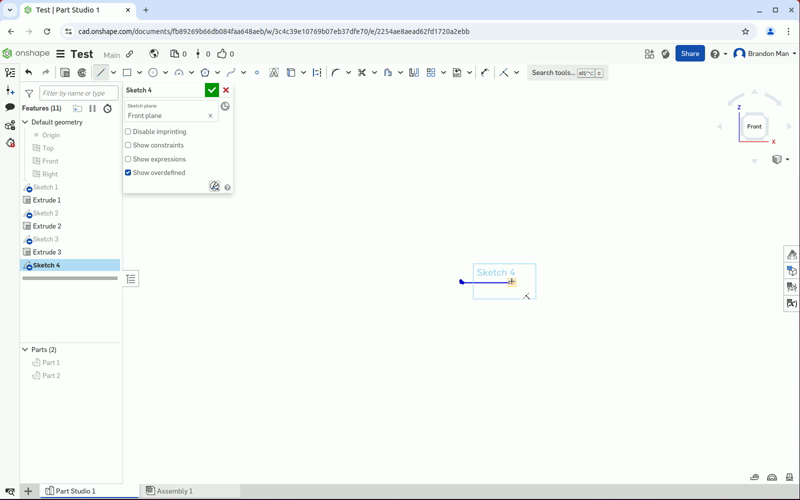
scroll(6)
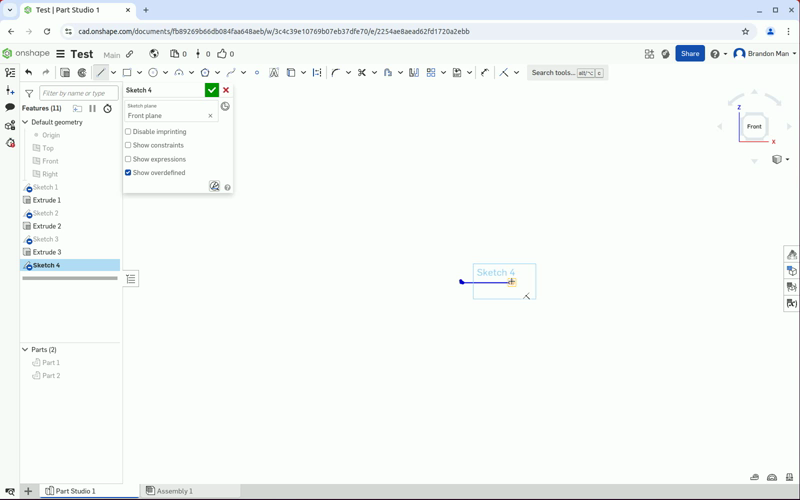
scroll(6)
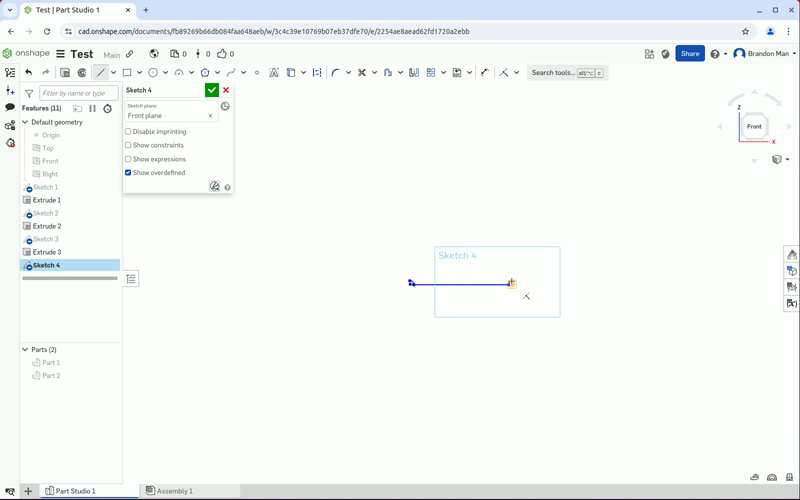
scroll(6)
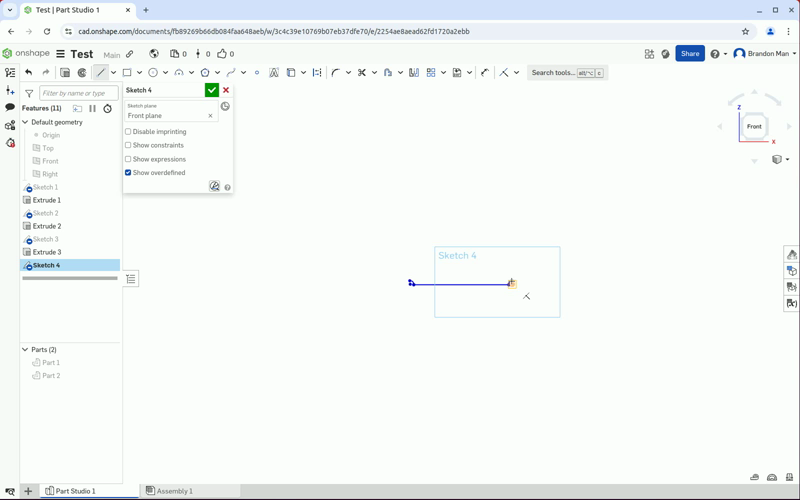
scroll(6)
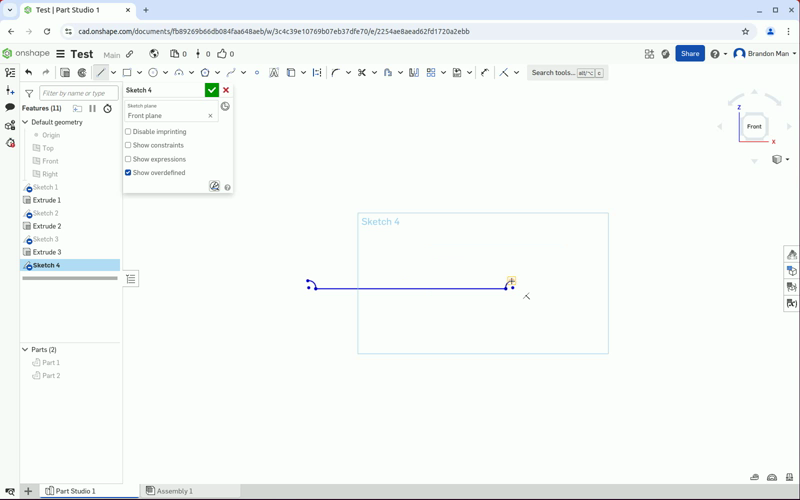
scroll(6)
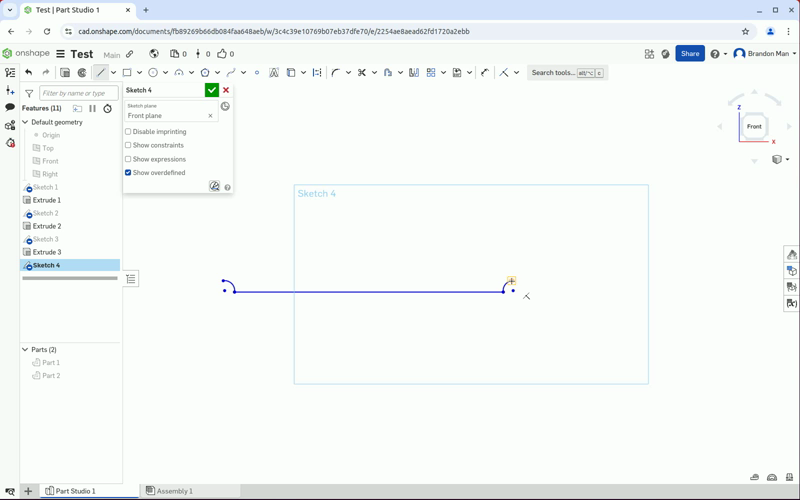
scroll(6)
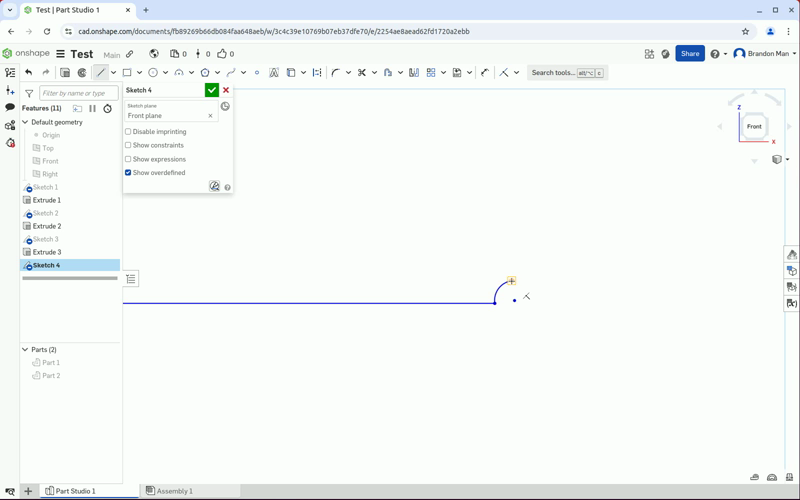
click(511, 280)
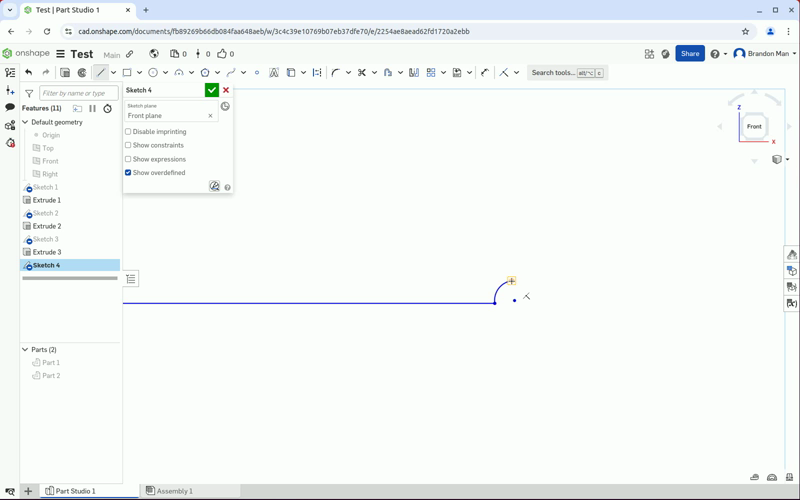
scroll(-6)
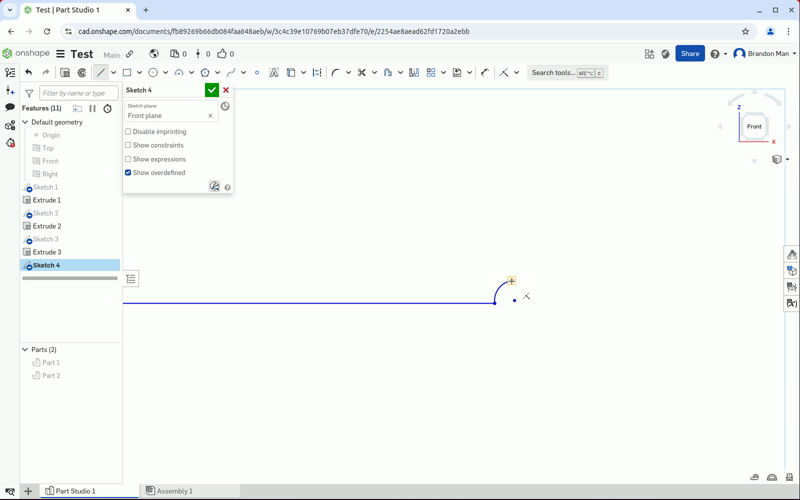
scroll(-6)
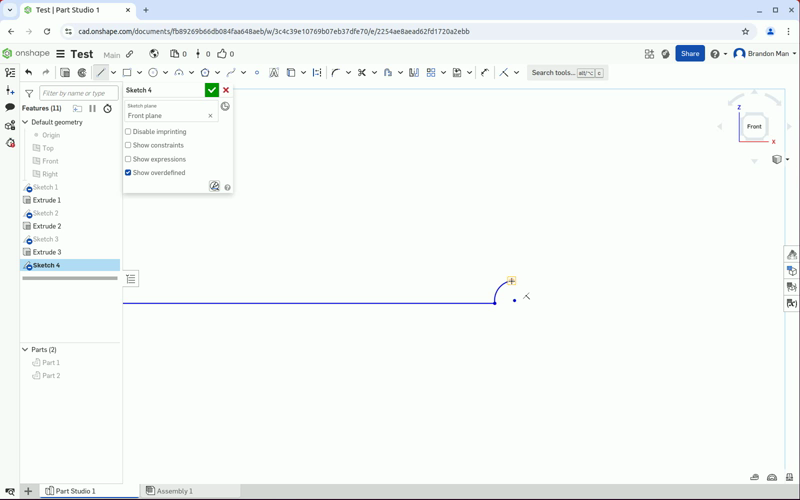
scroll(-6)
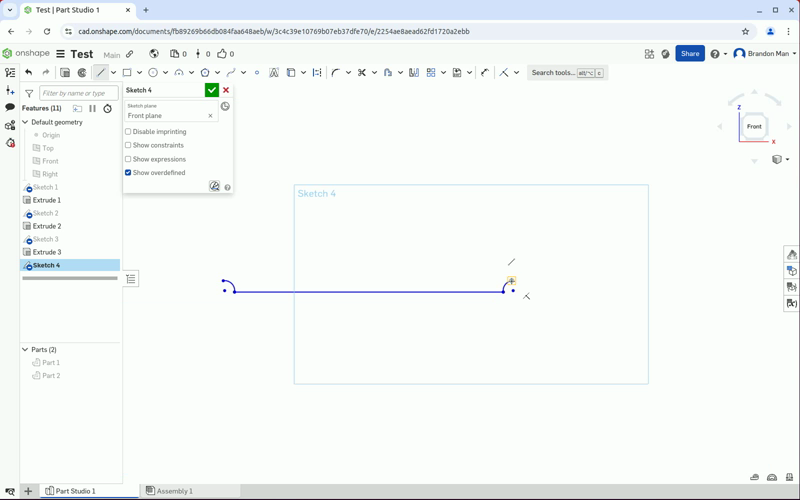
scroll(-6)
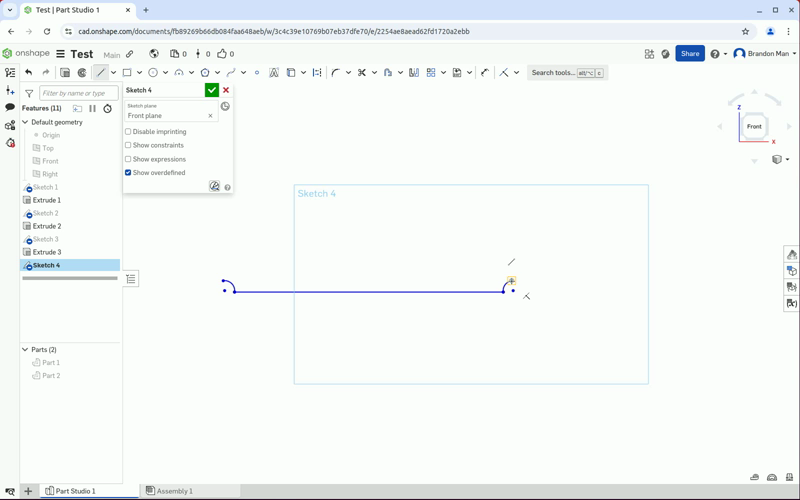
scroll(-6)
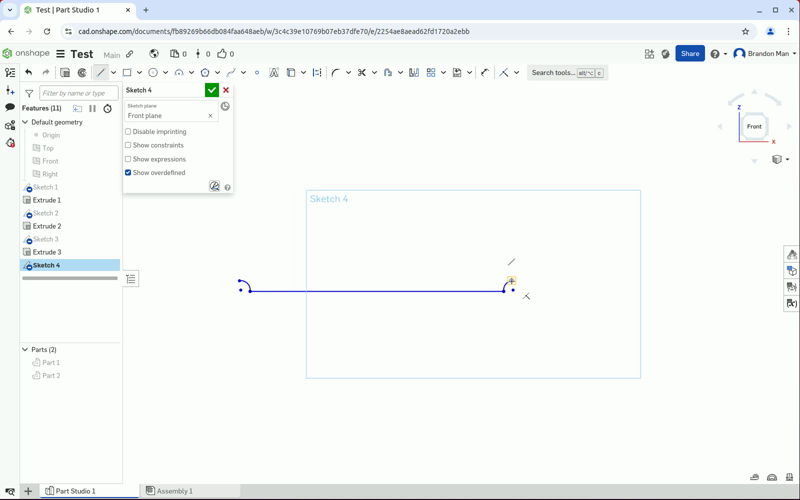
scroll(-6)
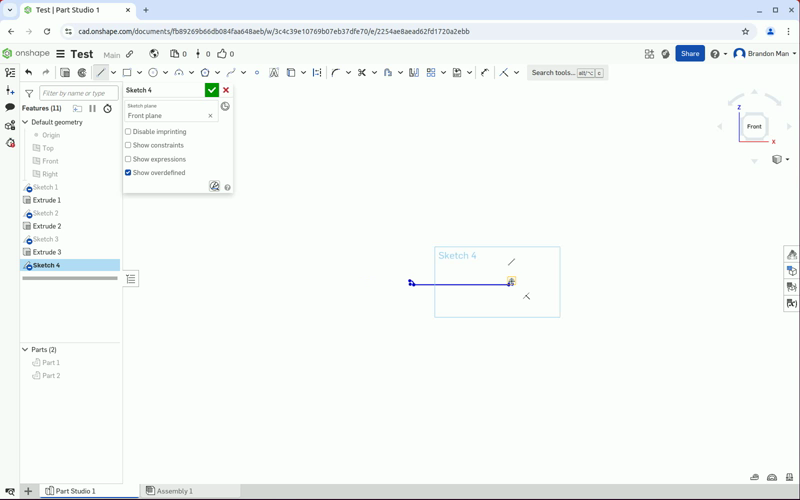
scroll(-6)
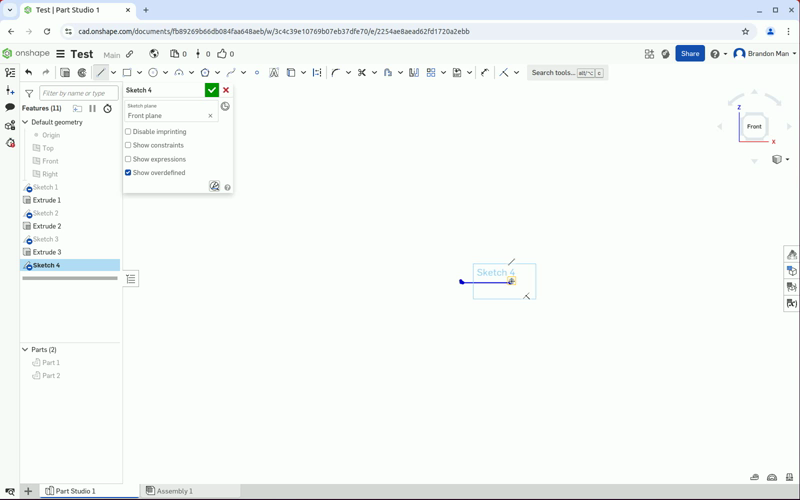
key_down(shift)
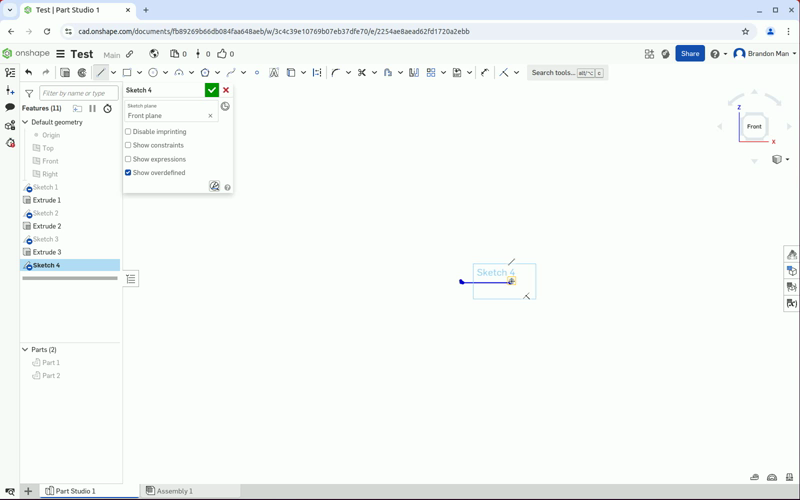
mouse_move(541, 280)
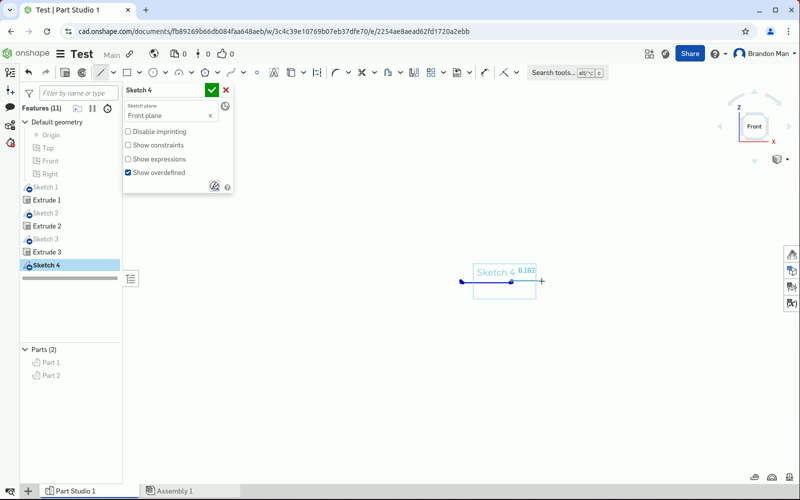
mouse_move(511, 227)
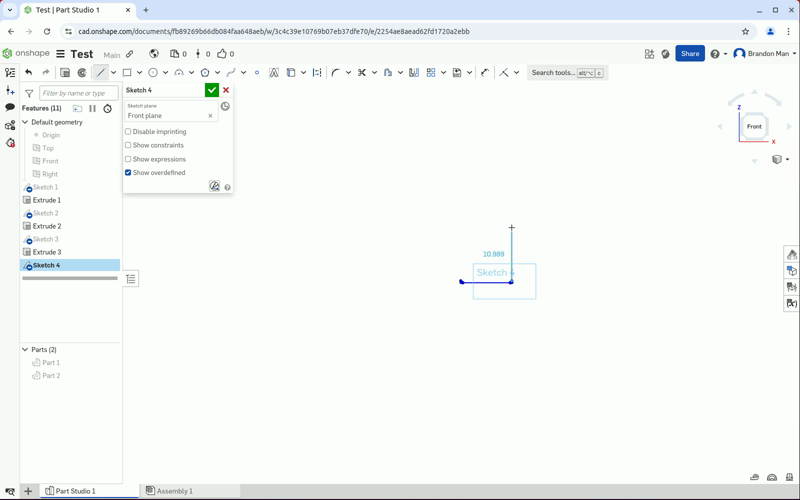
click(511, 227)
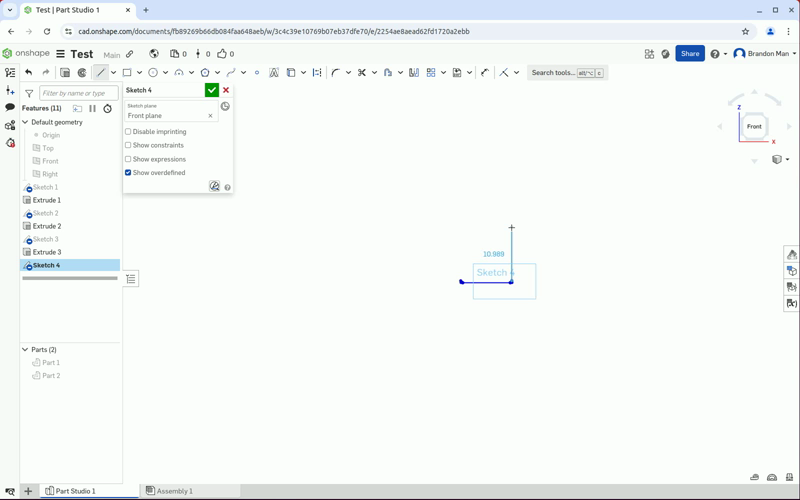
key_up(shift)
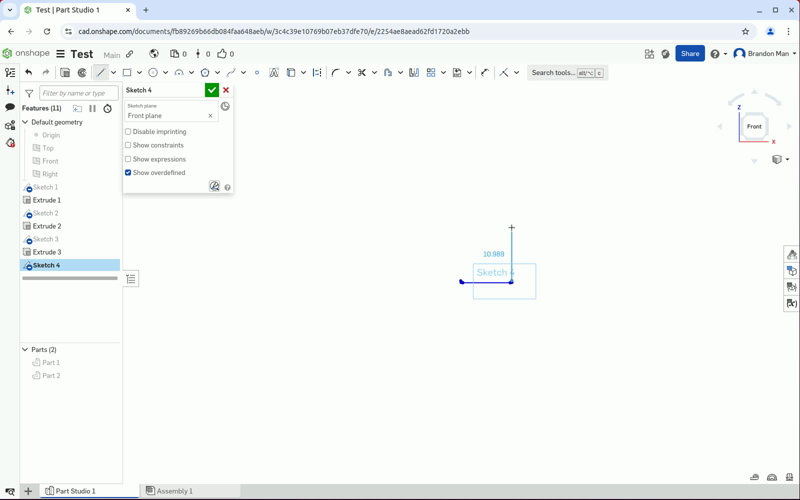
key_down(shift)
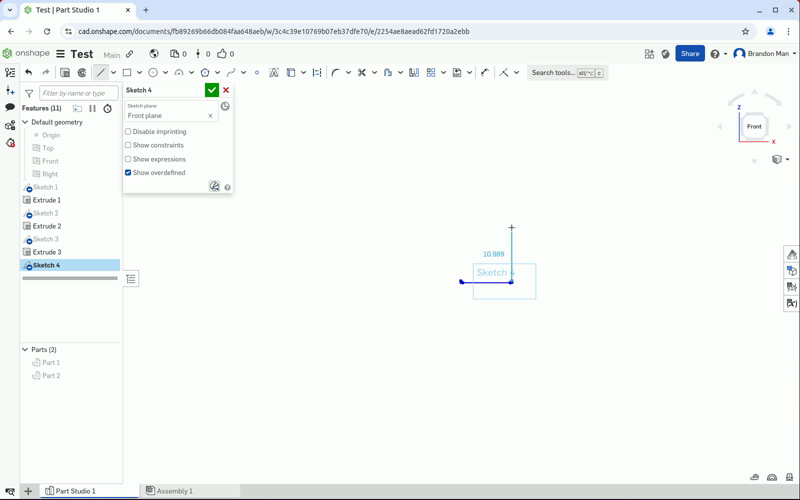
mouse_move(541, 227)
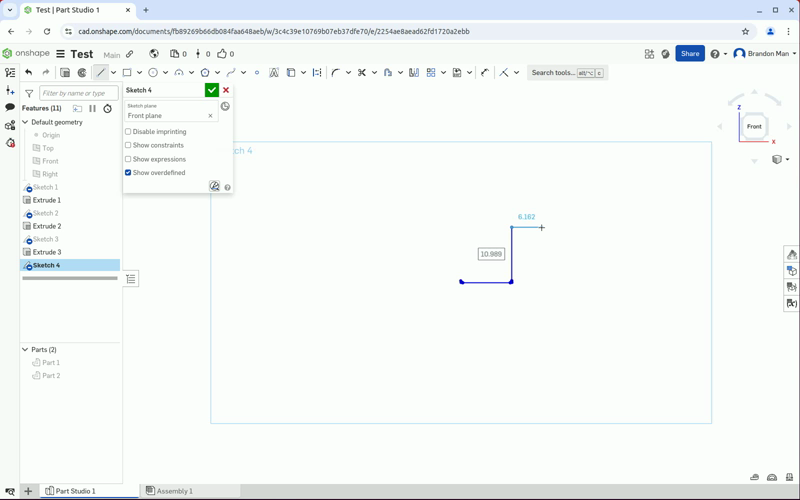
mouse_move(460, 227)
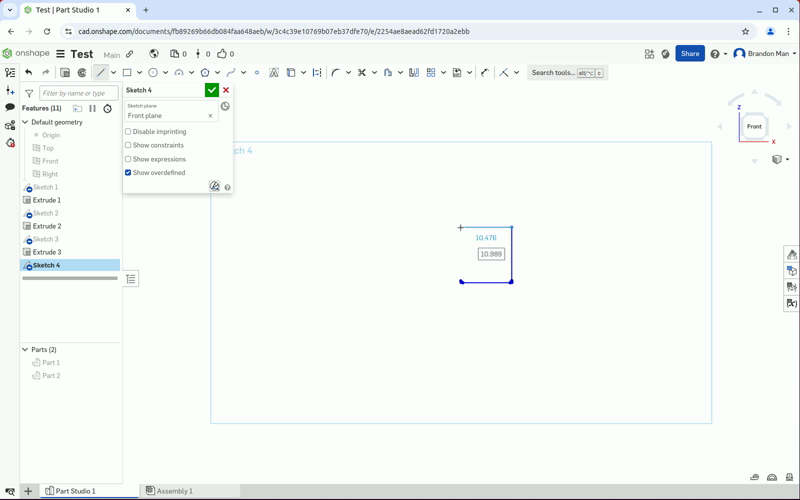
click(460, 227)
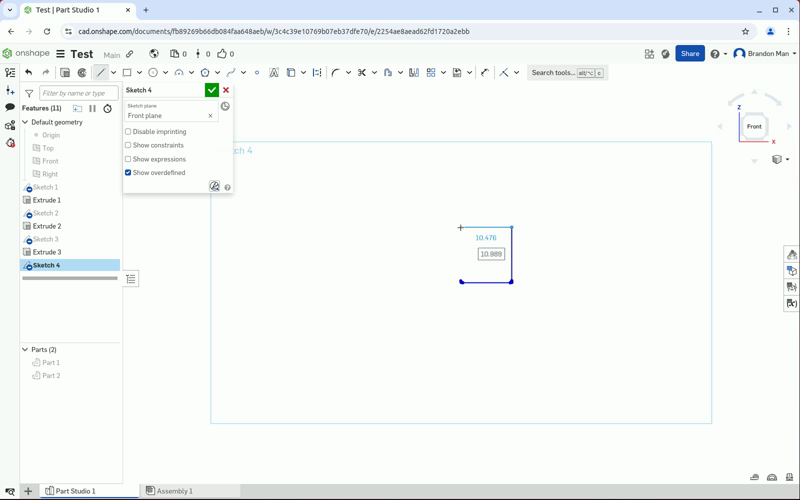
key_up(shift)
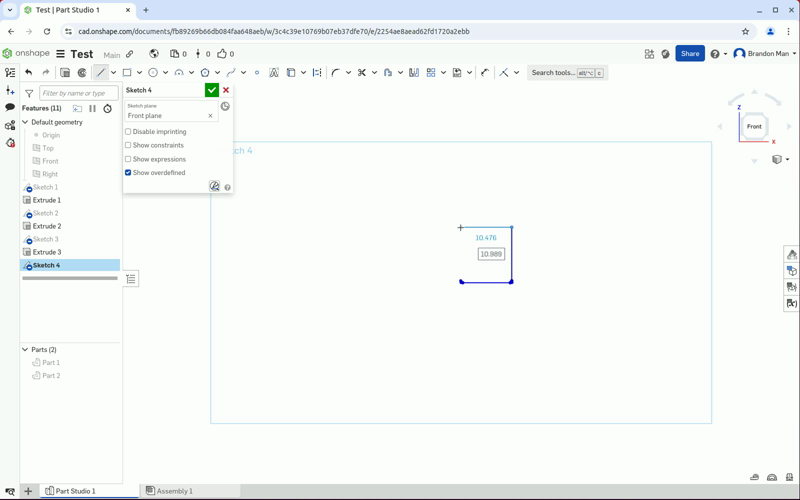
mouse_move(490, 227)
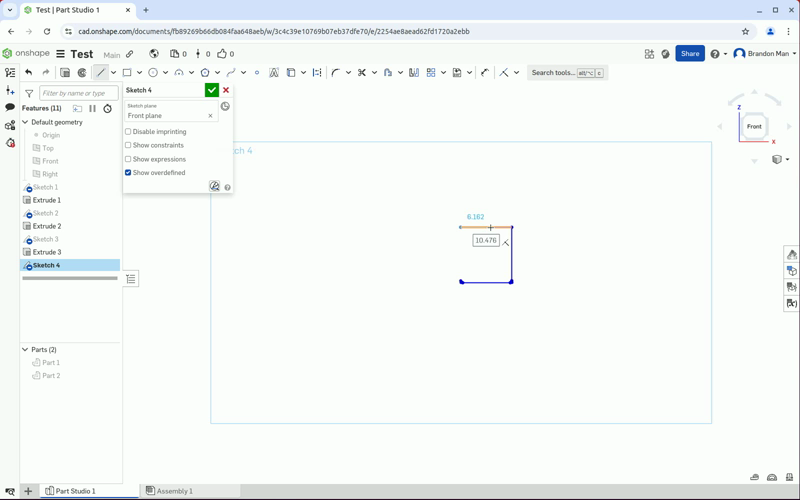
key_down(shift)
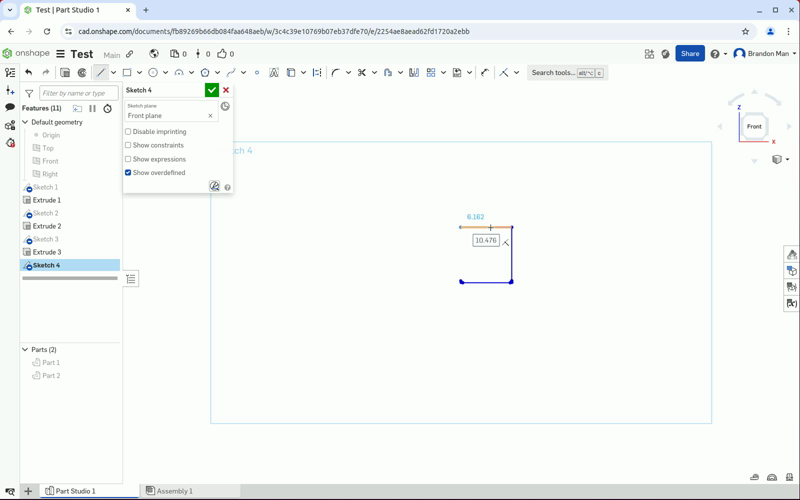
mouse_move(460, 280)
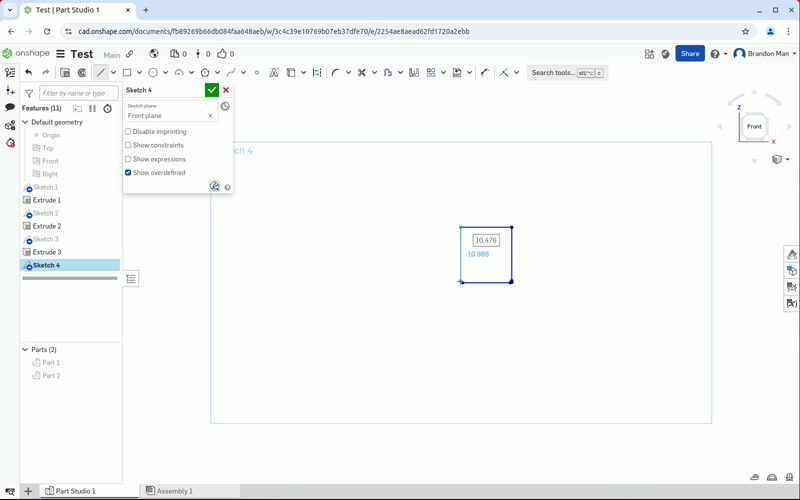
scroll(6)
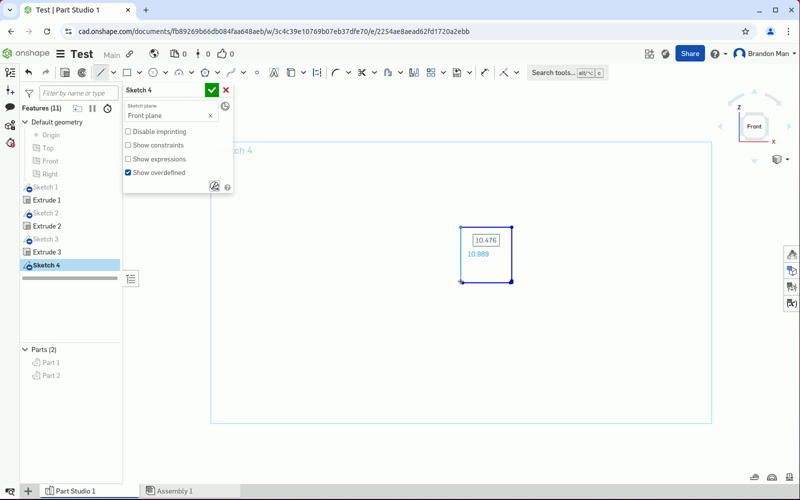
scroll(6)
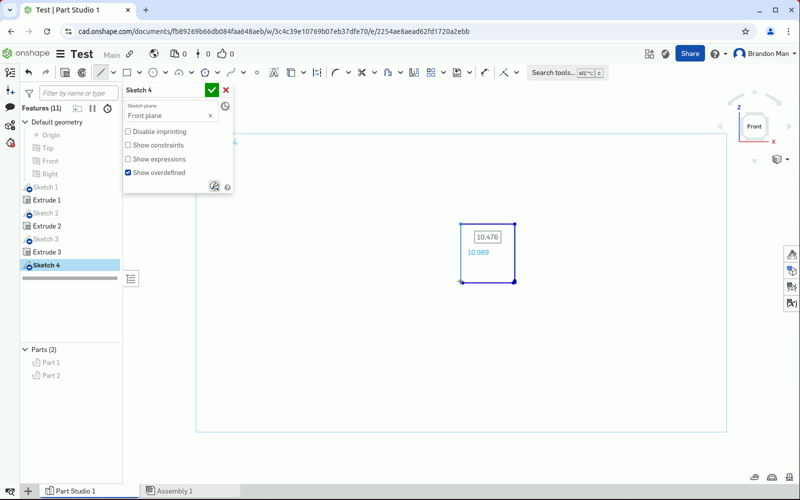
scroll(6)
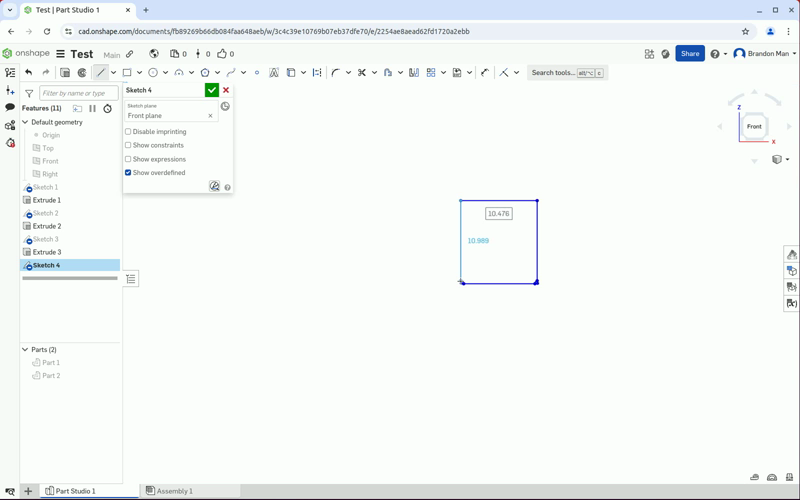
scroll(6)
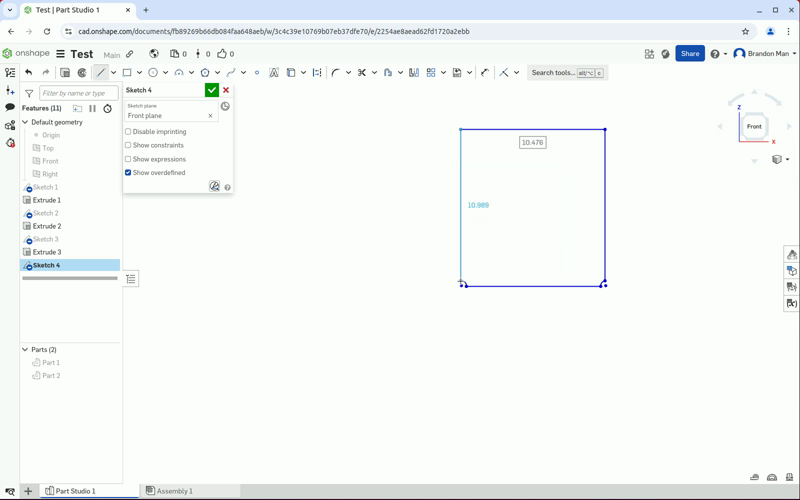
scroll(6)
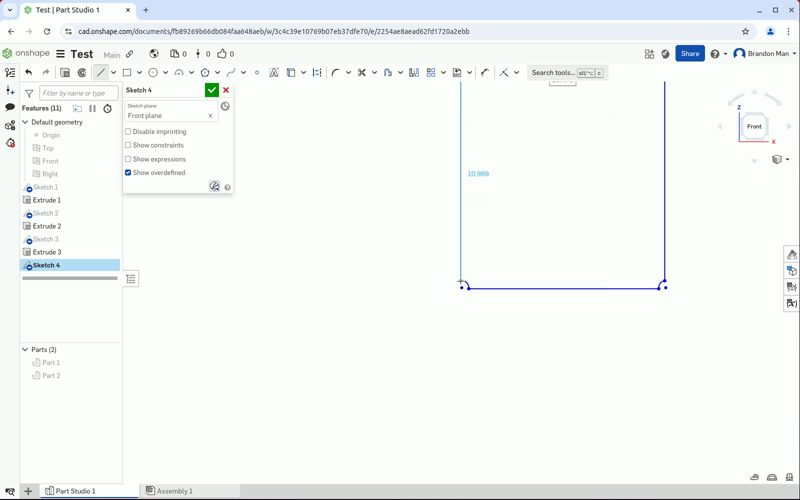
scroll(6)
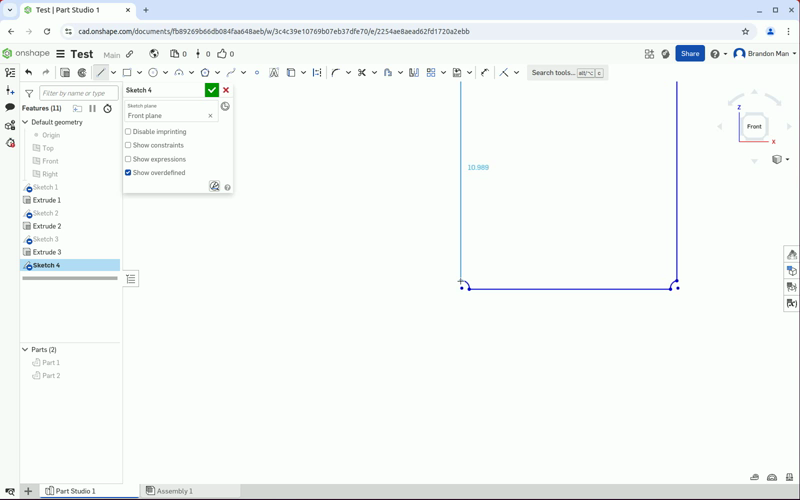
scroll(6)
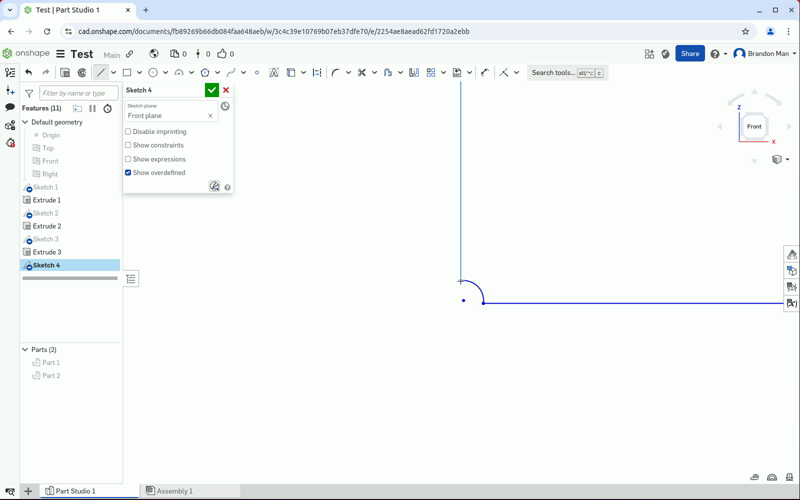
key_up(shift)
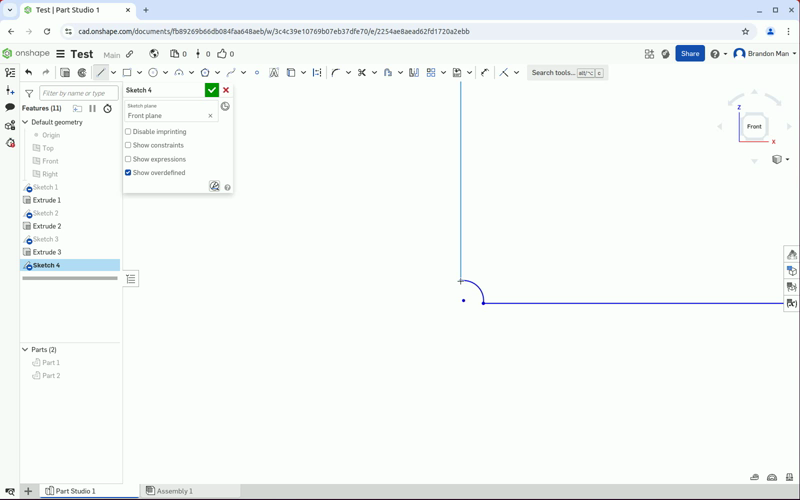
click(460, 280)
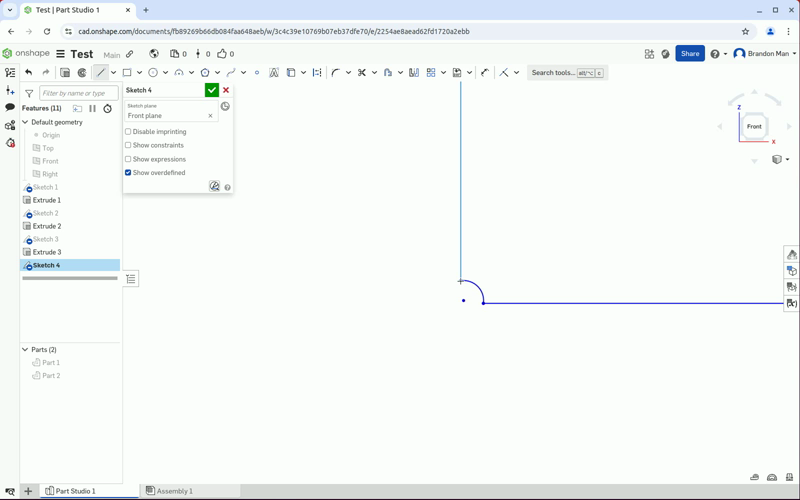
scroll(-6)
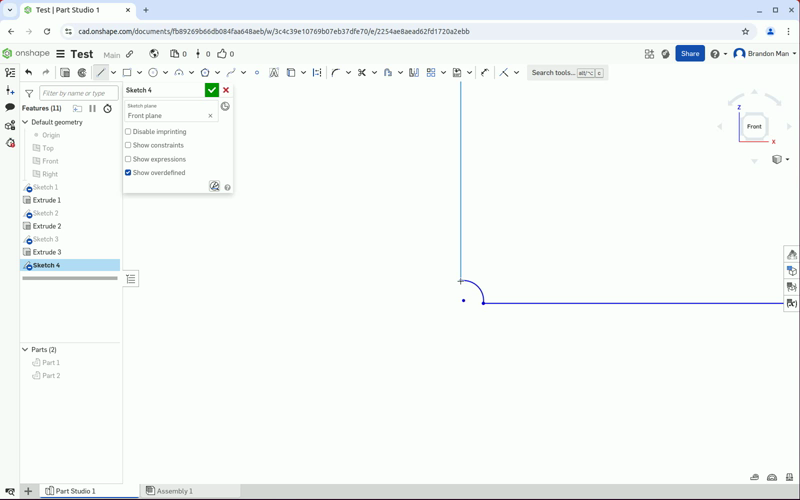
scroll(-6)
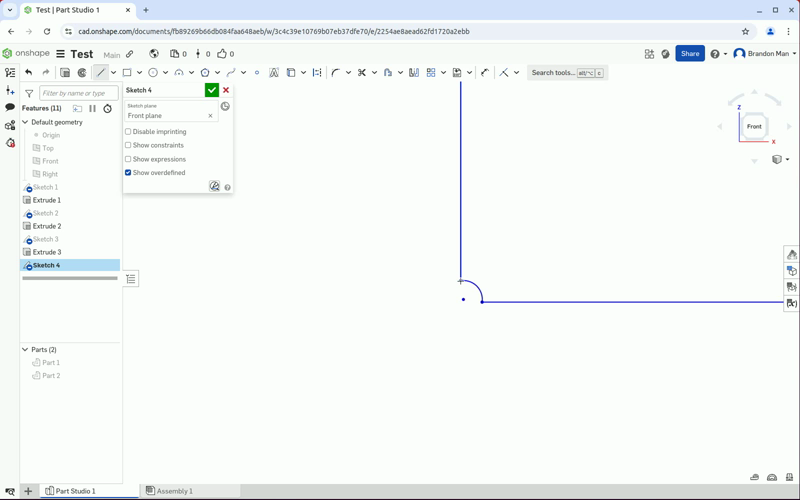
scroll(-6)
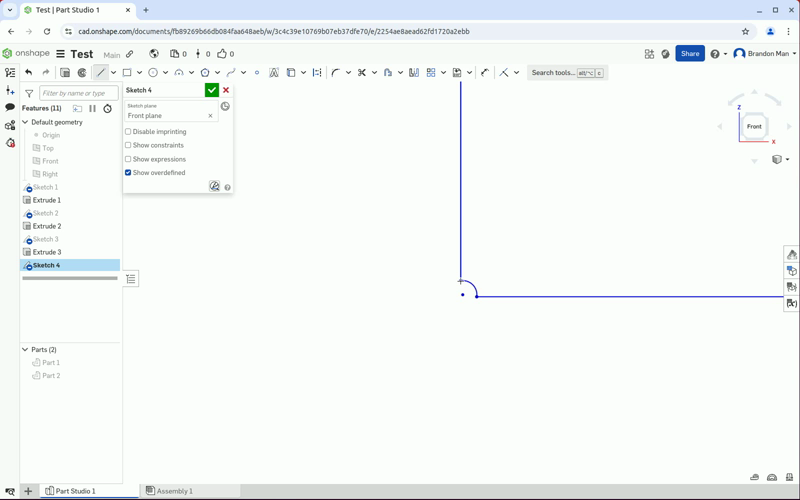
scroll(-6)
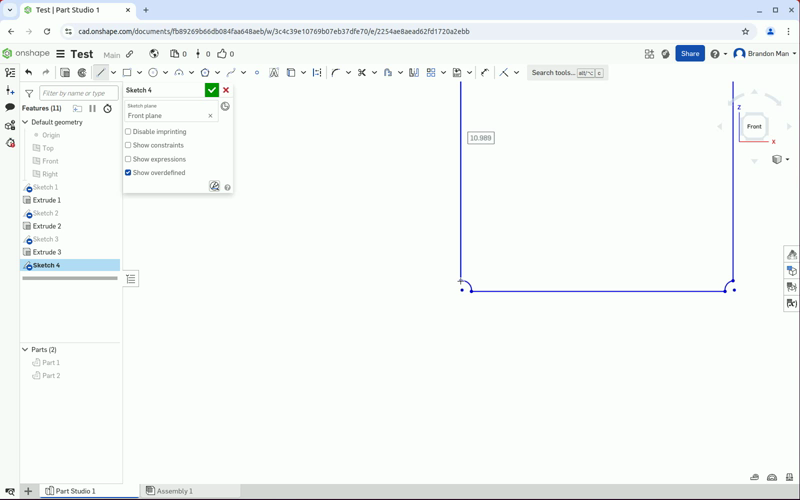
scroll(-6)
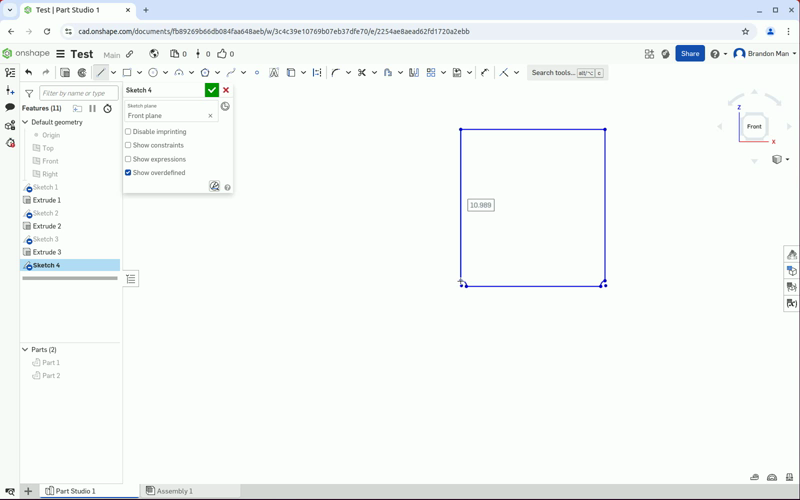
scroll(-6)
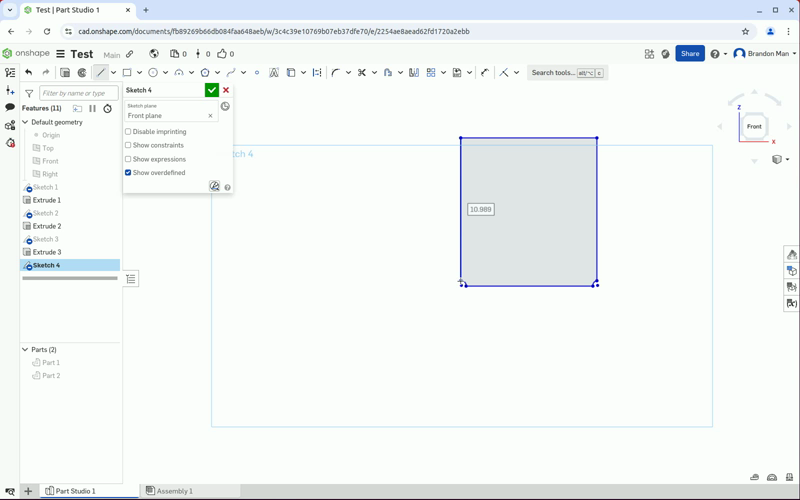
scroll(-6)
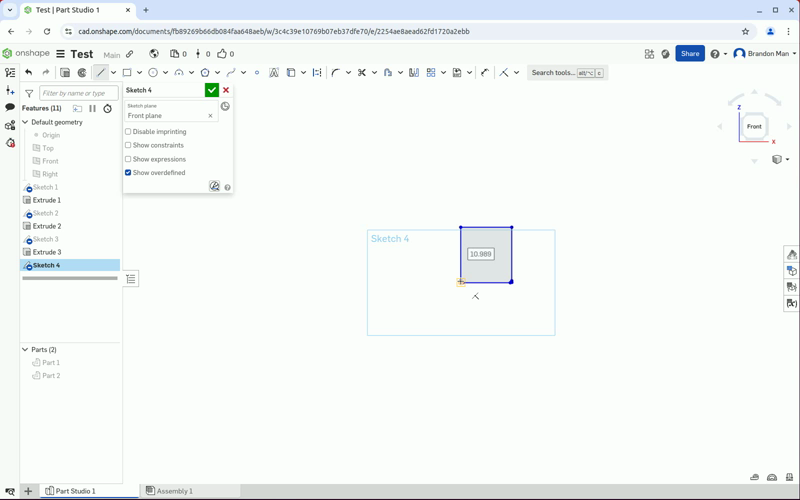
key(esc)
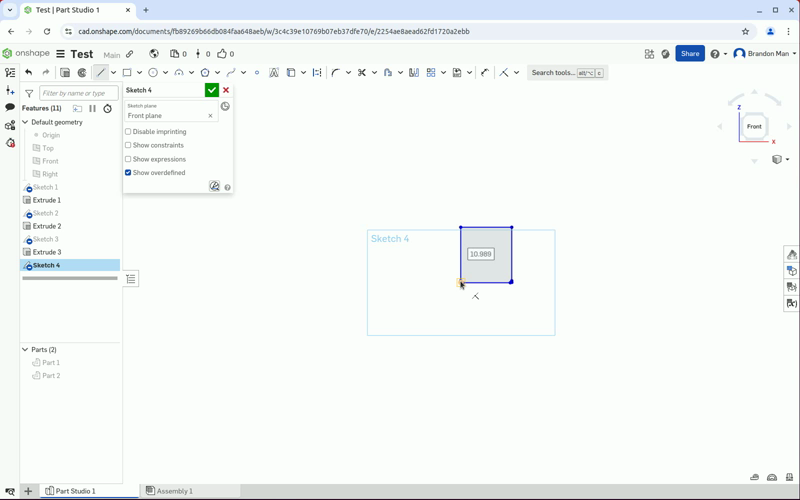
mouse_move(479, 234)
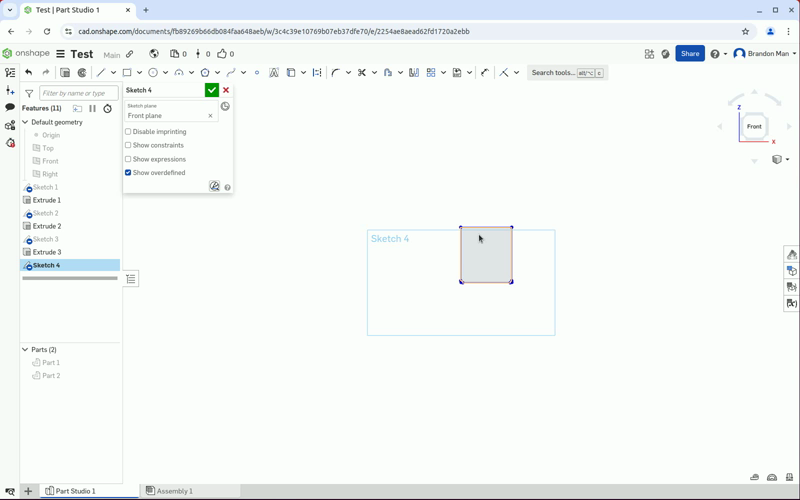
click(479, 234)
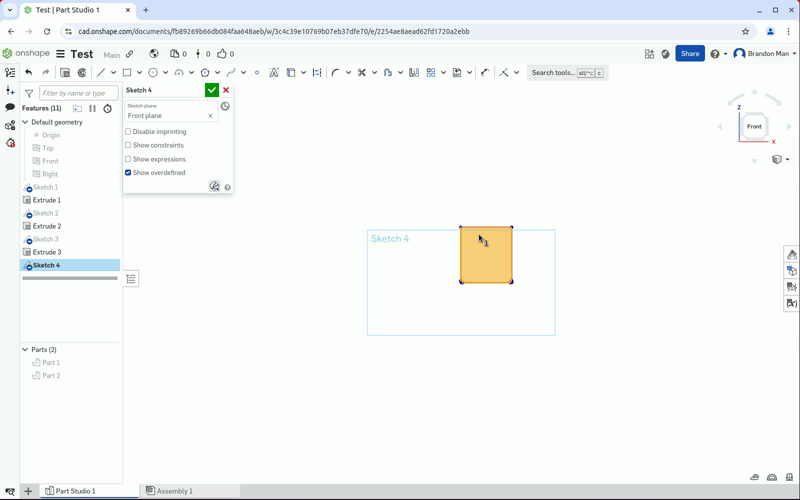
mouse_move(73, 352)
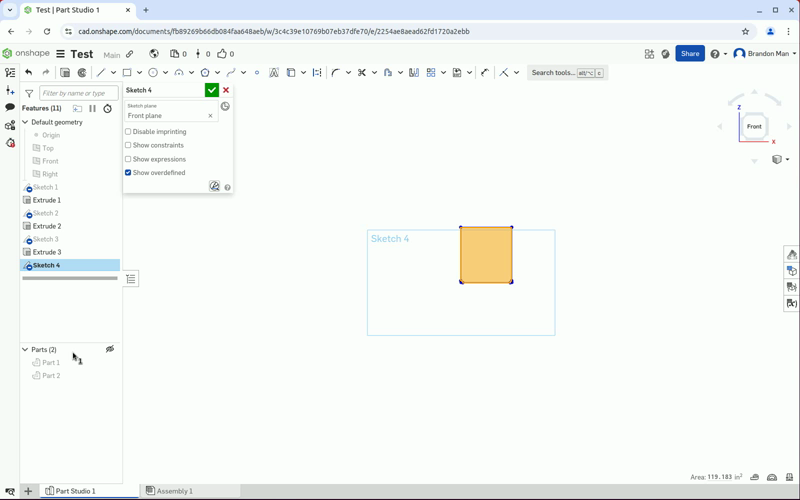
key(shift+y)
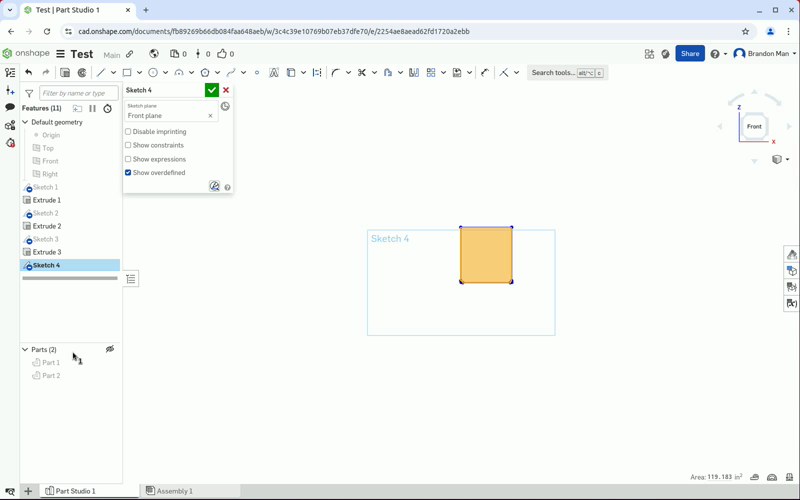
key(shift+e)
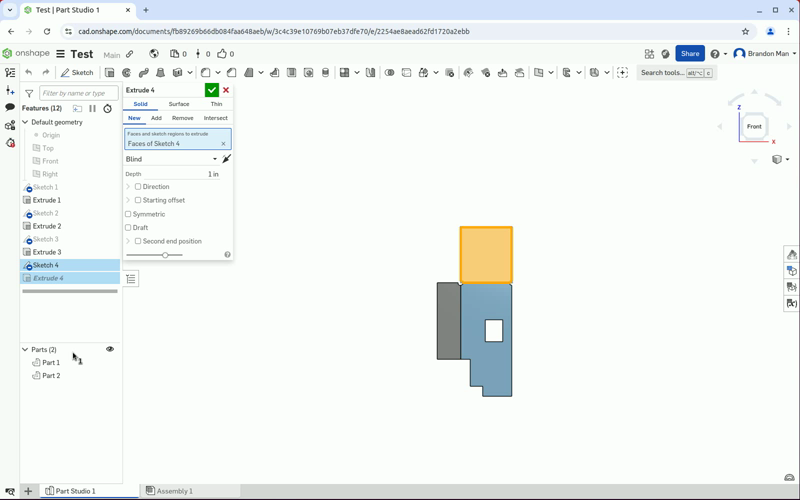
mouse_move(143, 106)
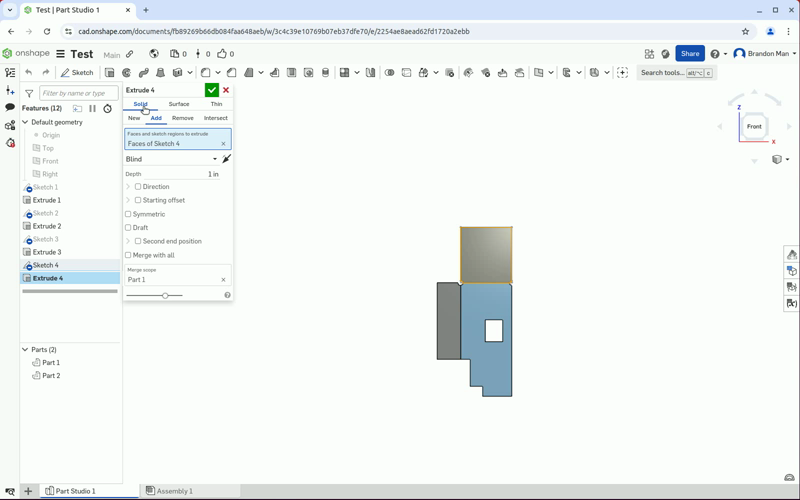
click(143, 106)
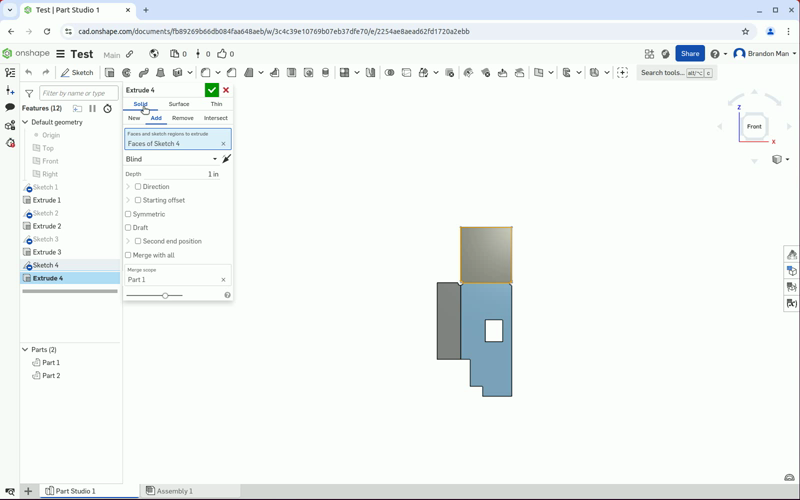
mouse_move(137, 120)
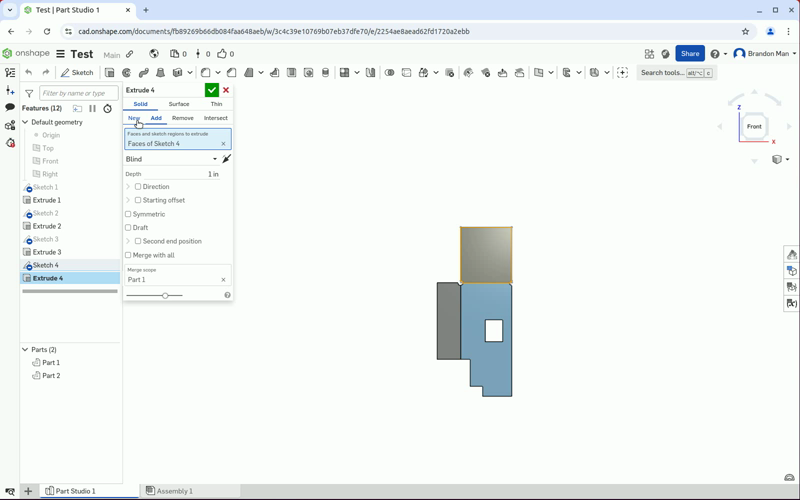
click(137, 120)
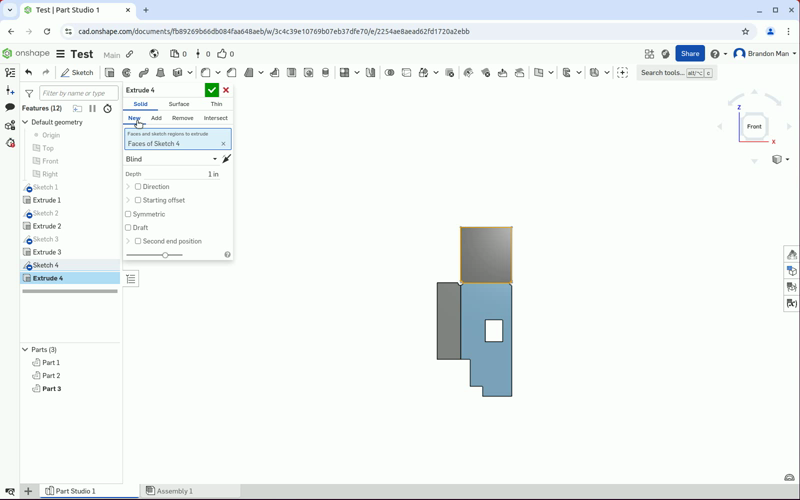
key(tab, 4)
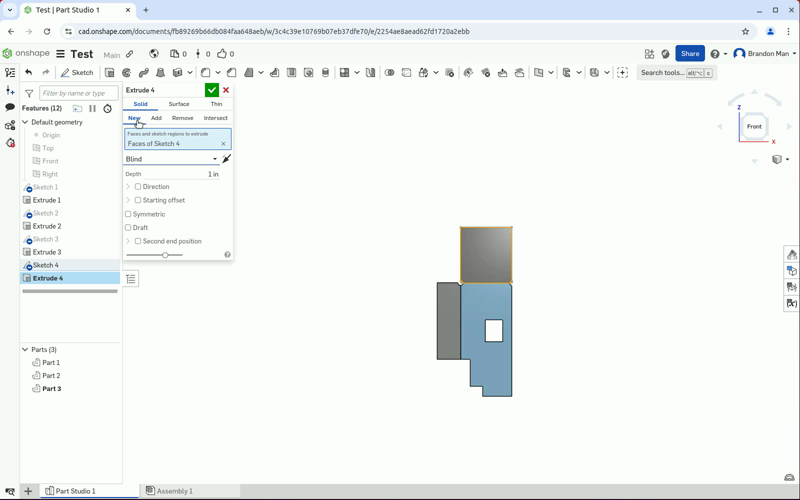
text(0.241)
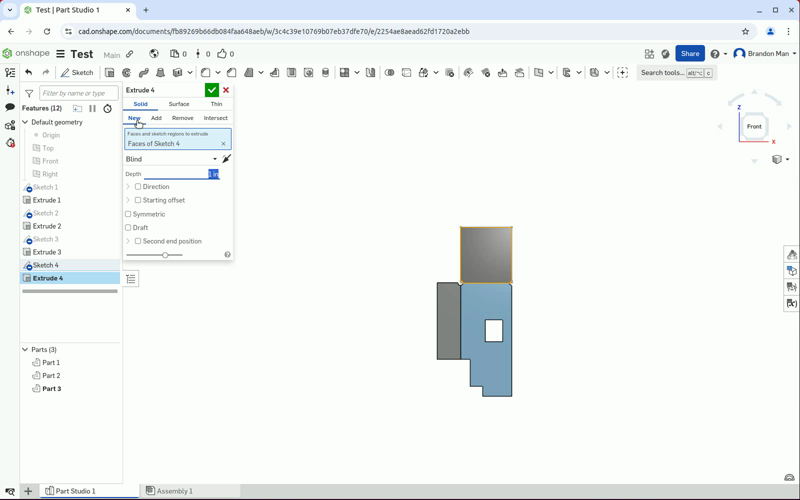
key(enter)
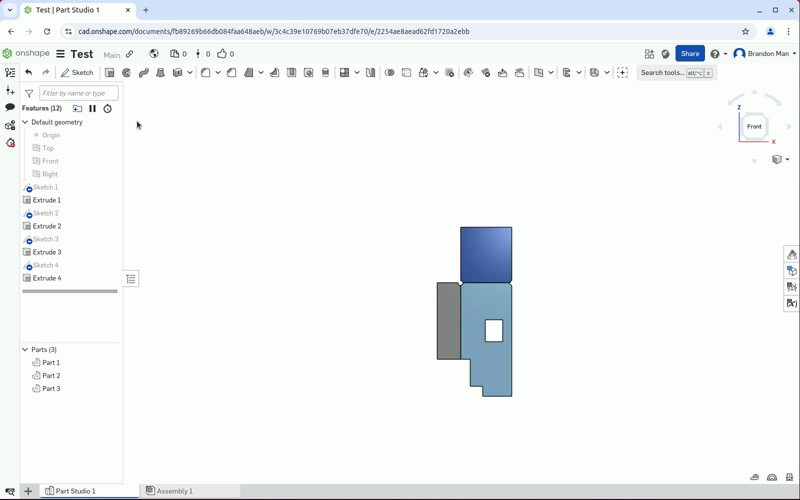
key(shift+h)
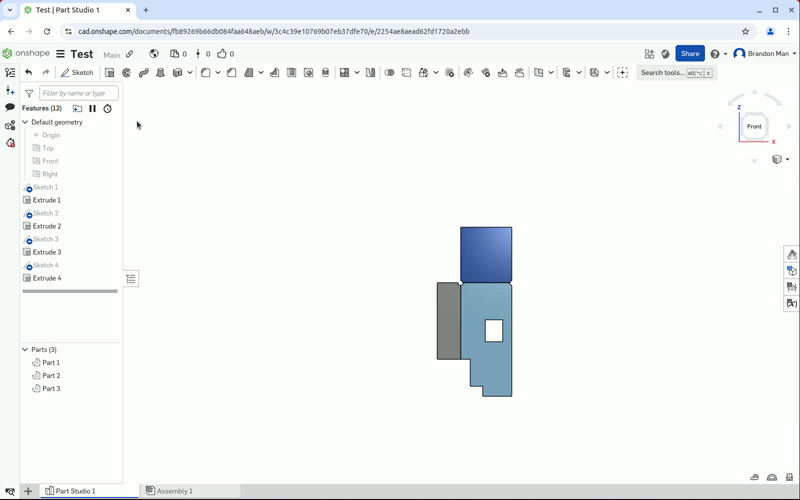
key(shift+h)
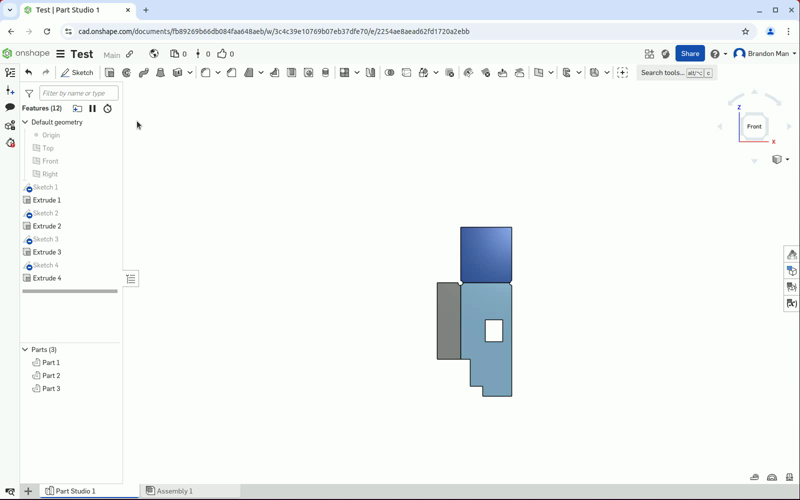
mouse_move(73, 189)
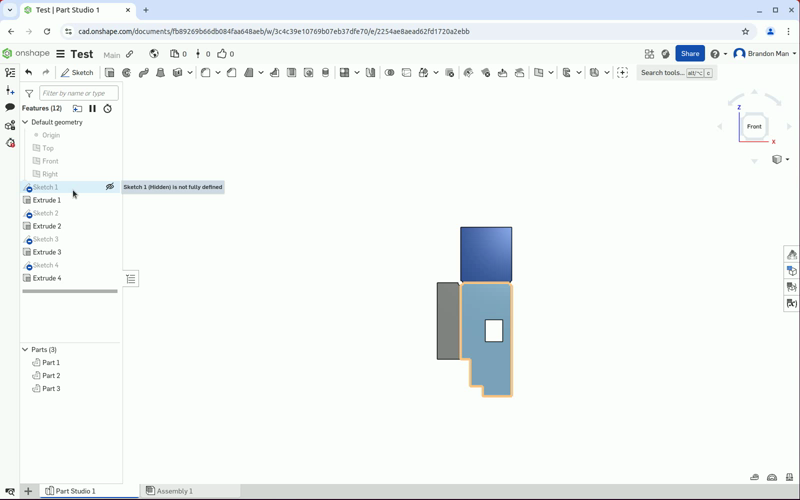
click(73, 189)
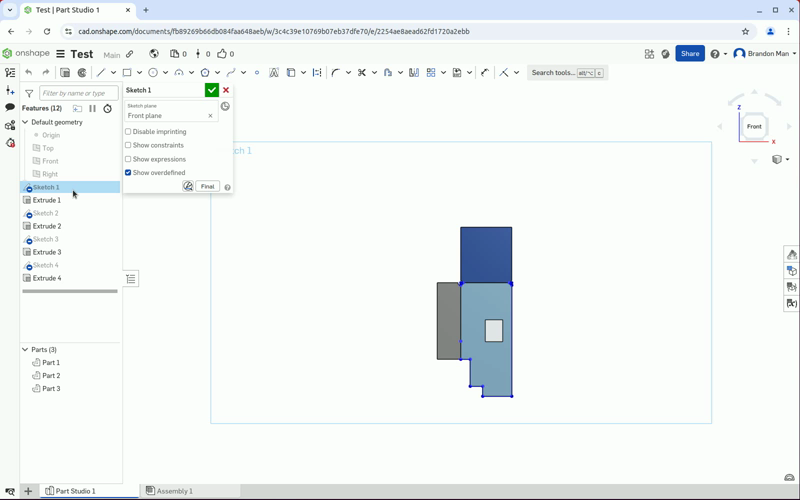
mouse_move(229, 92)
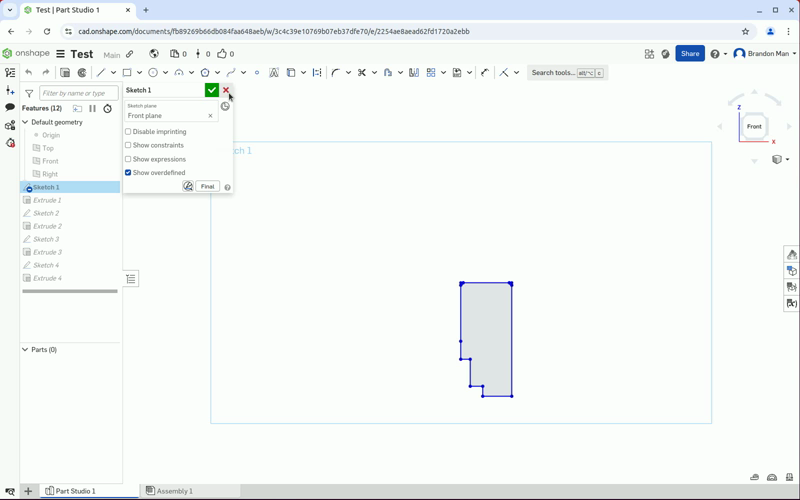
click(229, 92)
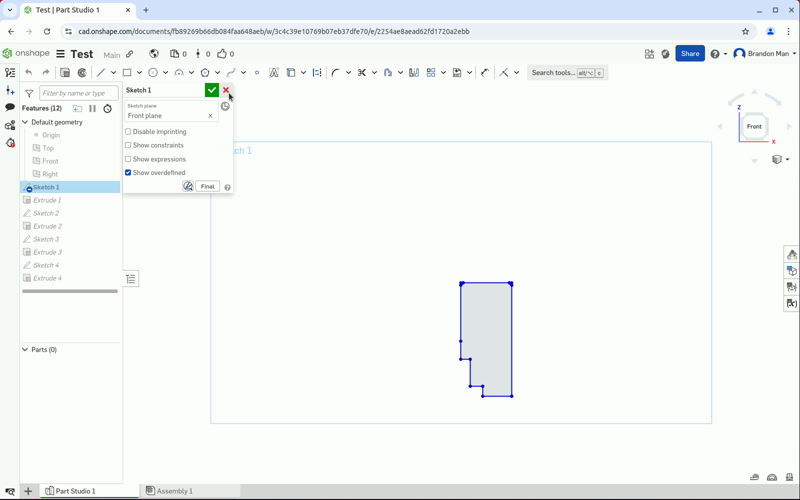
key(shift+s)
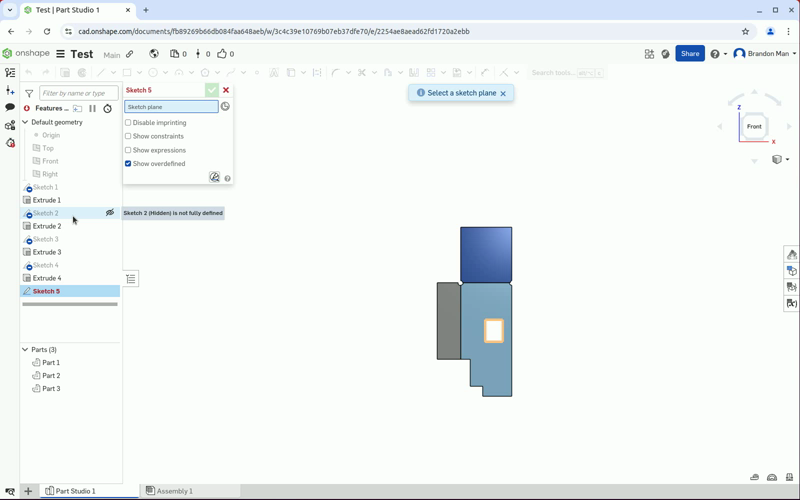
scroll(3)
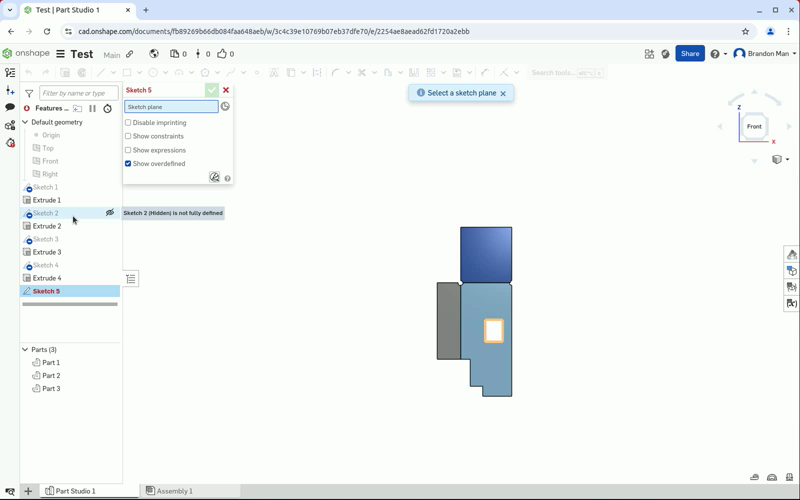
mouse_move(73, 163)
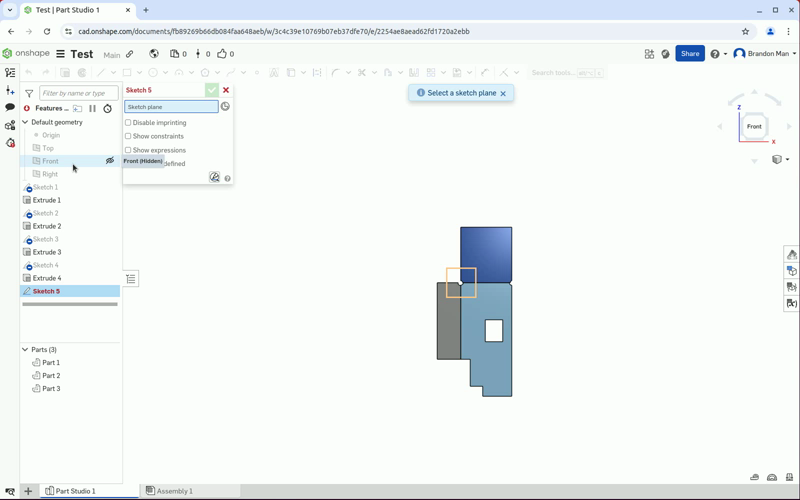
click(73, 163)
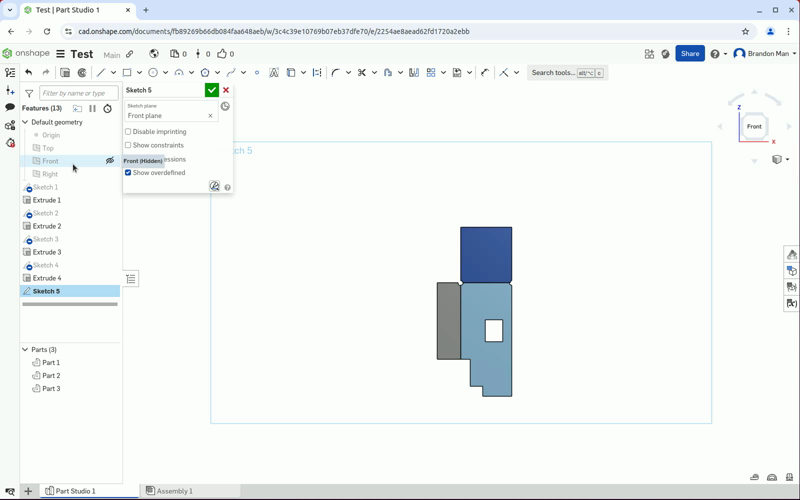
mouse_move(73, 352)
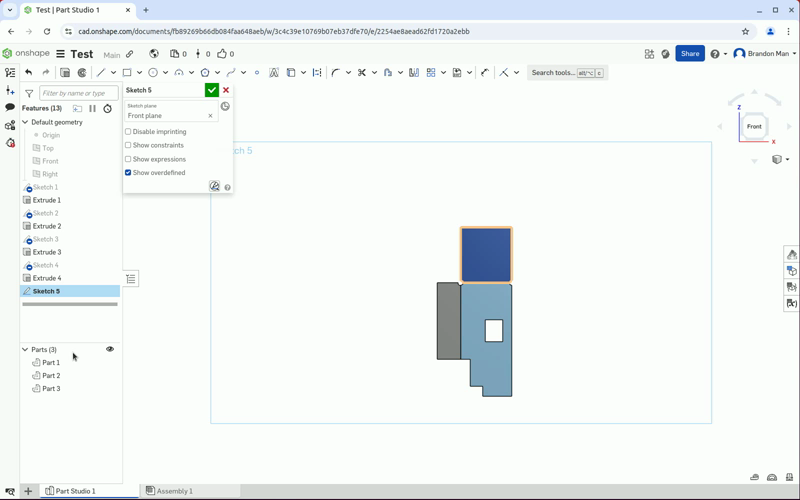
key(y)
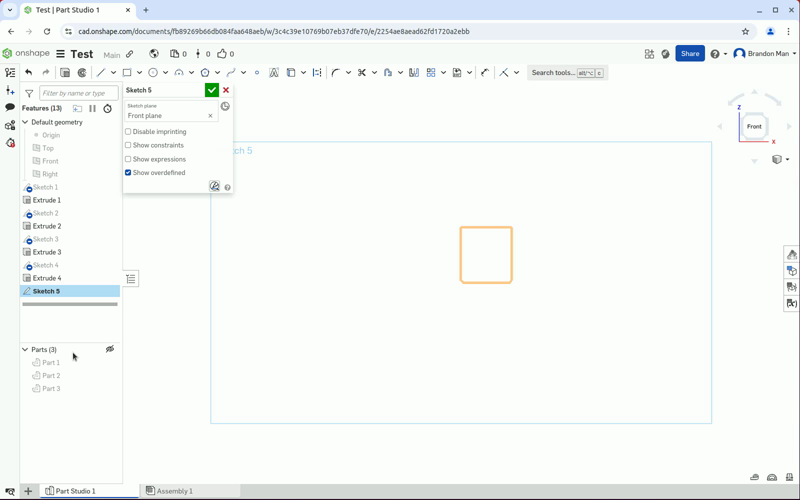
key(l)
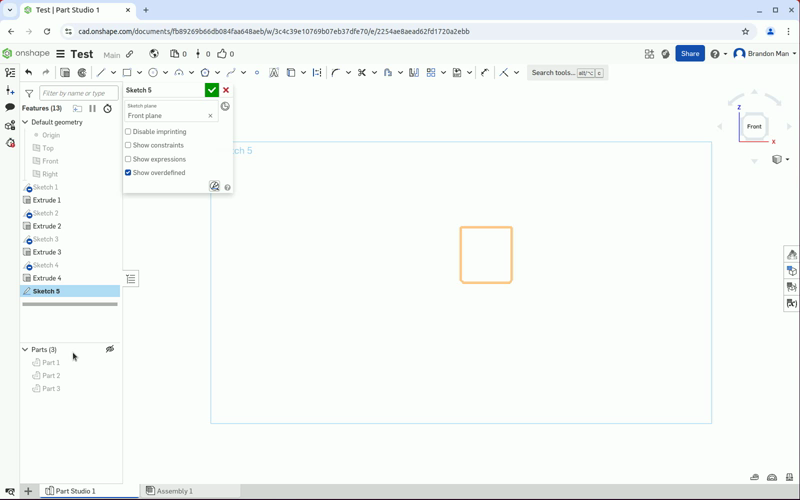
key_down(shift)
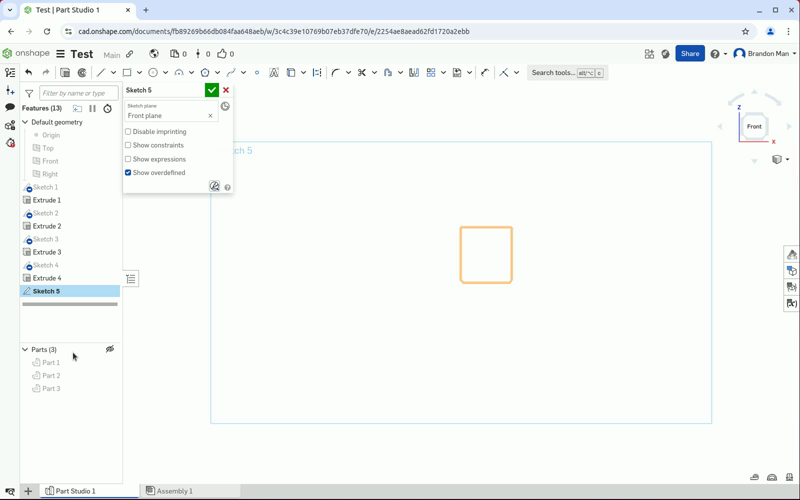
mouse_move(511, 395)
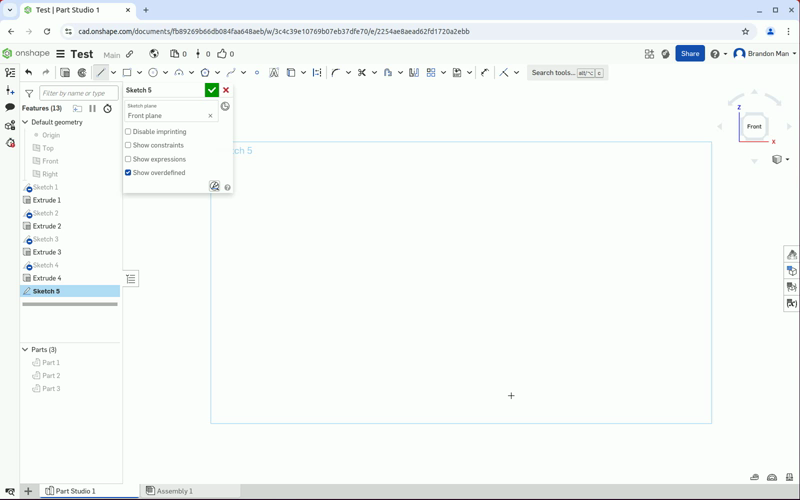
click(511, 395)
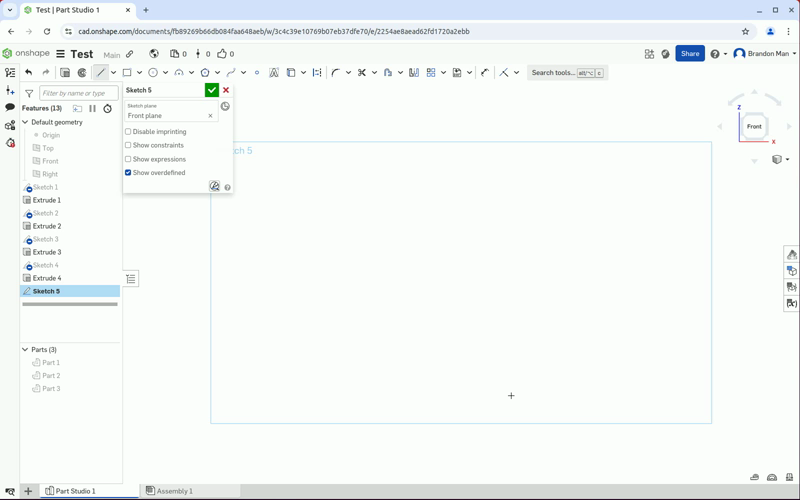
key_up(shift)
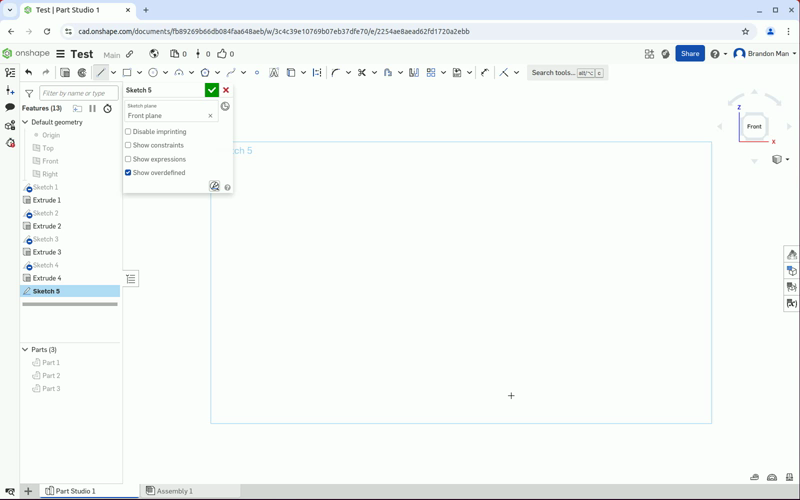
key_down(shift)
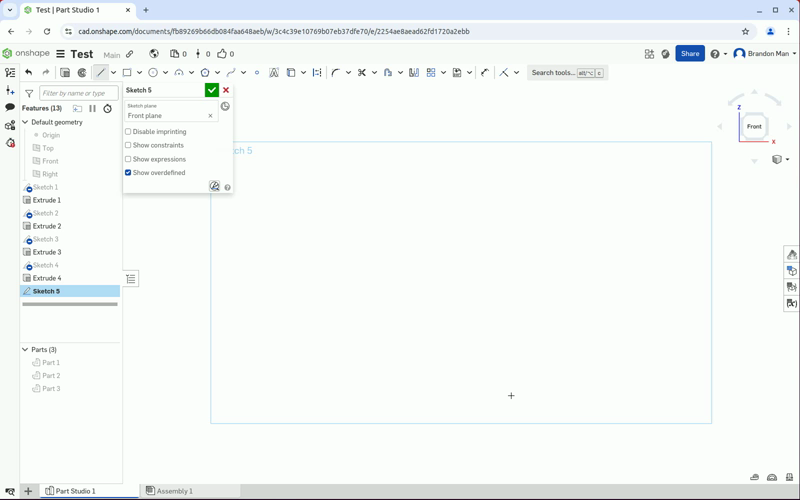
mouse_move(541, 395)
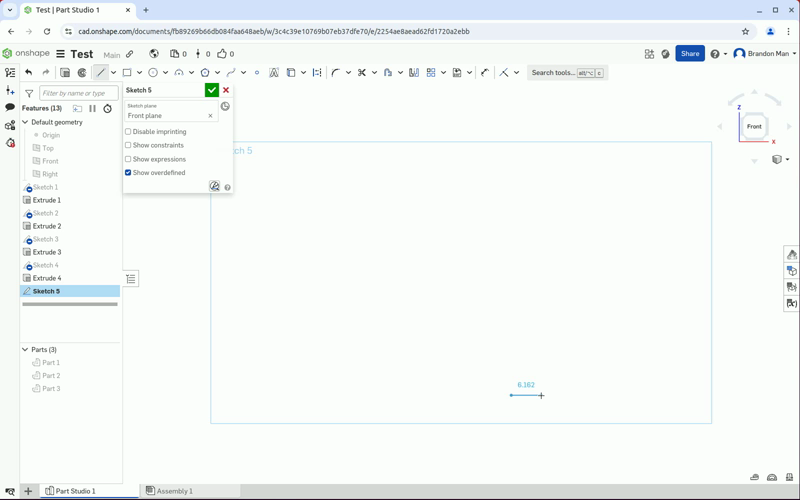
mouse_move(533, 395)
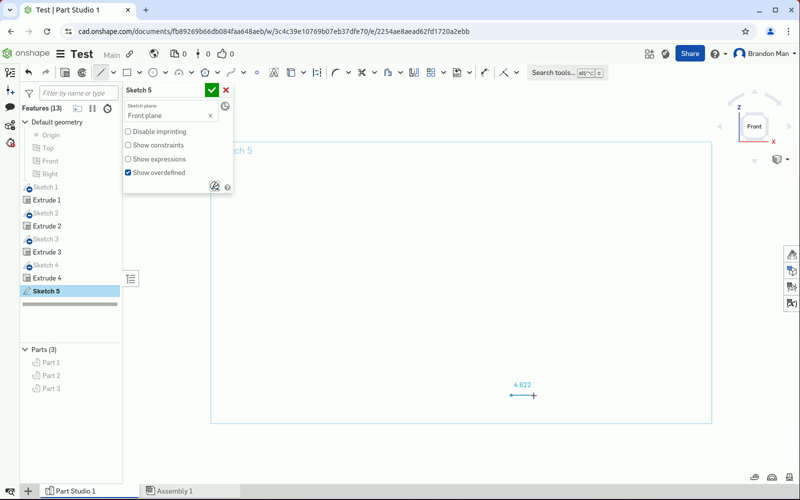
click(533, 395)
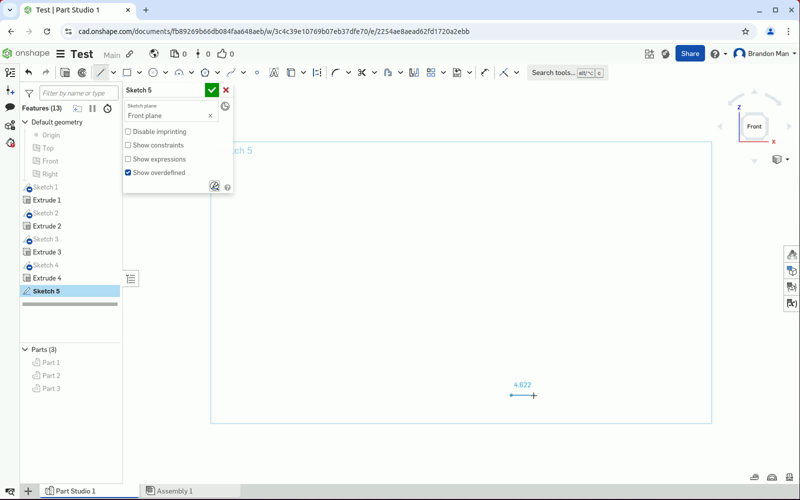
key_up(shift)
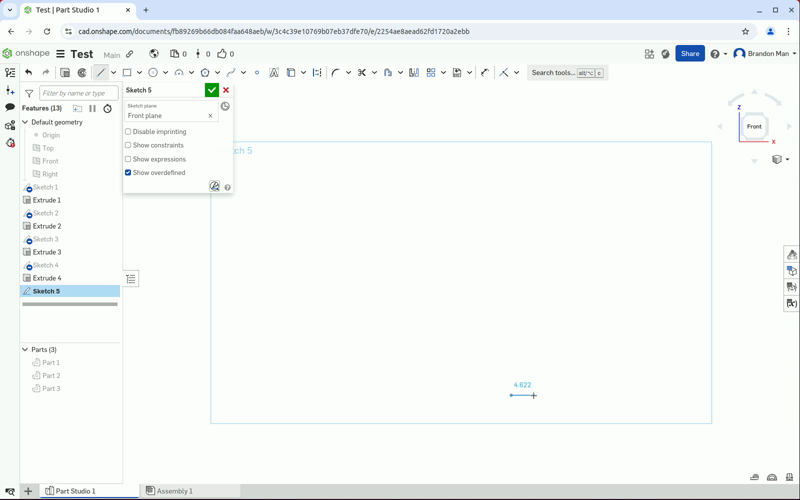
key_down(shift)
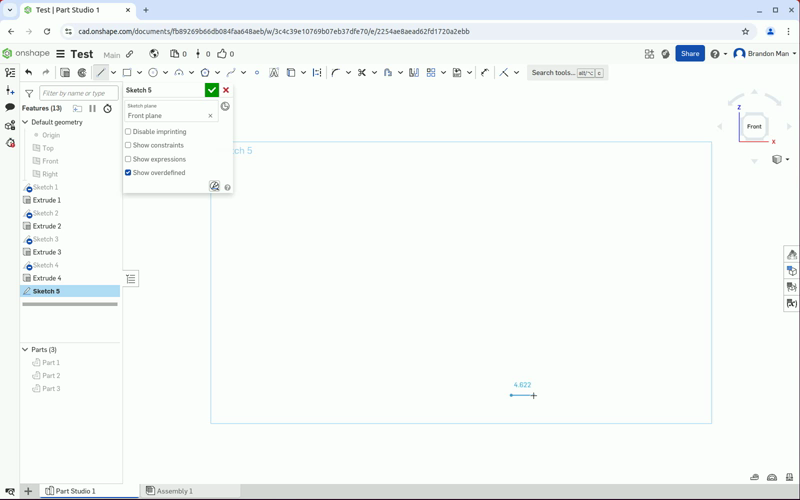
mouse_move(533, 282)
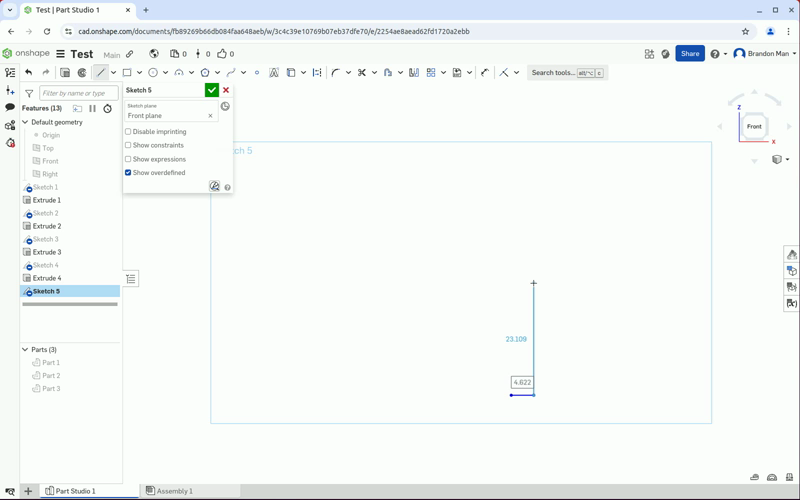
click(533, 282)
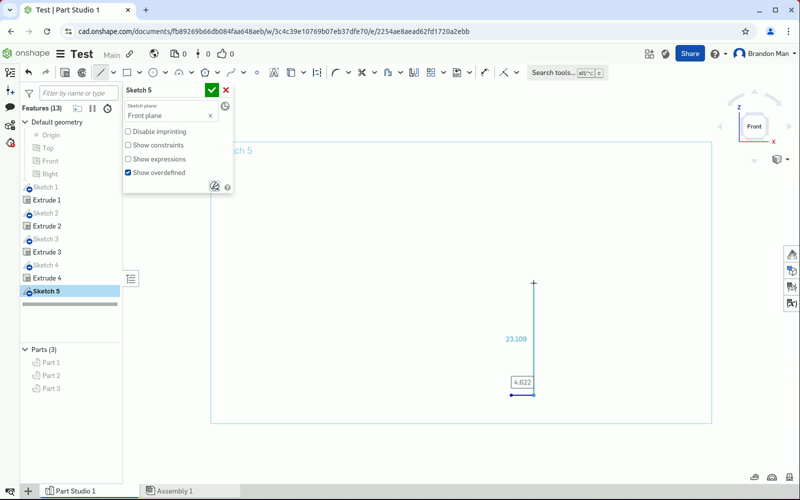
key_up(shift)
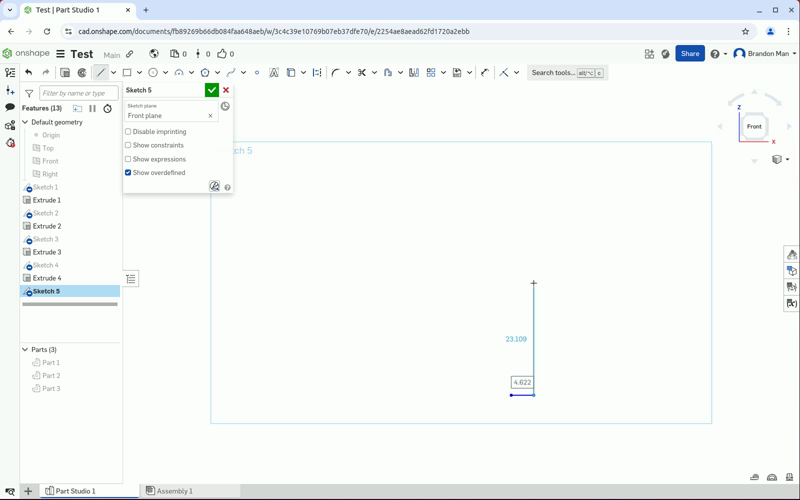
key_down(shift)
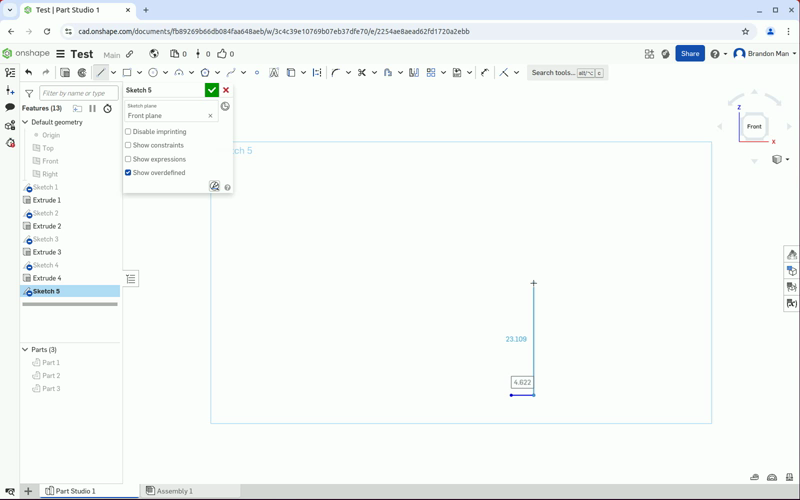
mouse_move(563, 282)
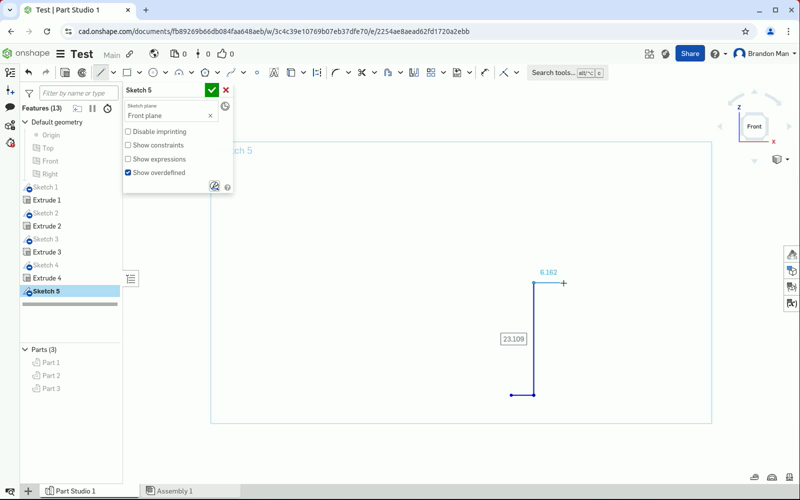
mouse_move(513, 282)
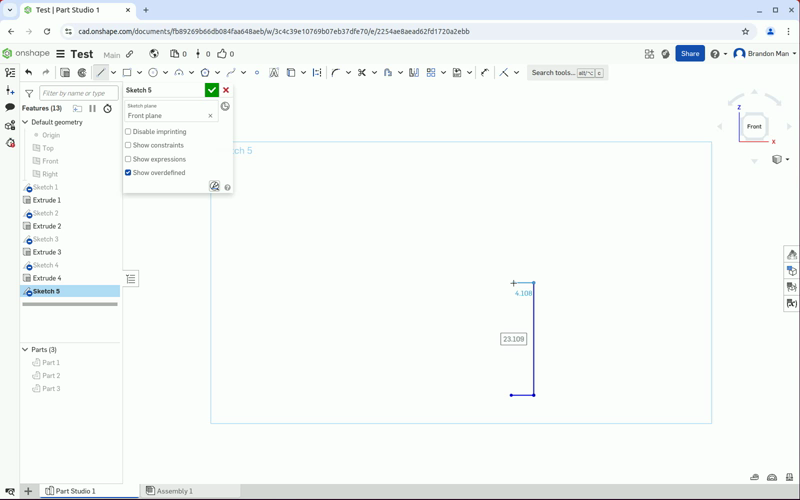
click(513, 282)
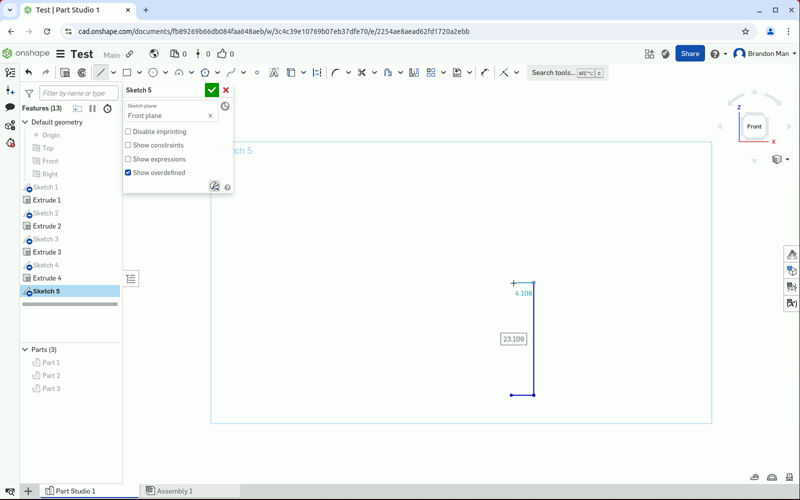
key_up(shift)
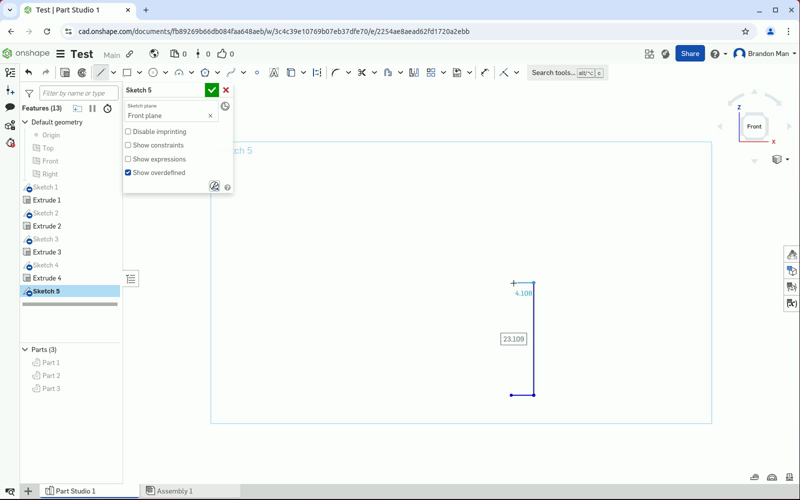
key(esc)
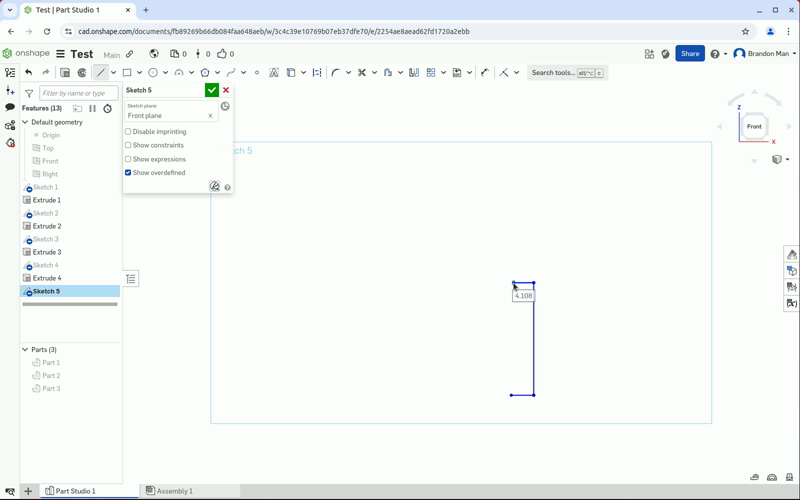
key(a)
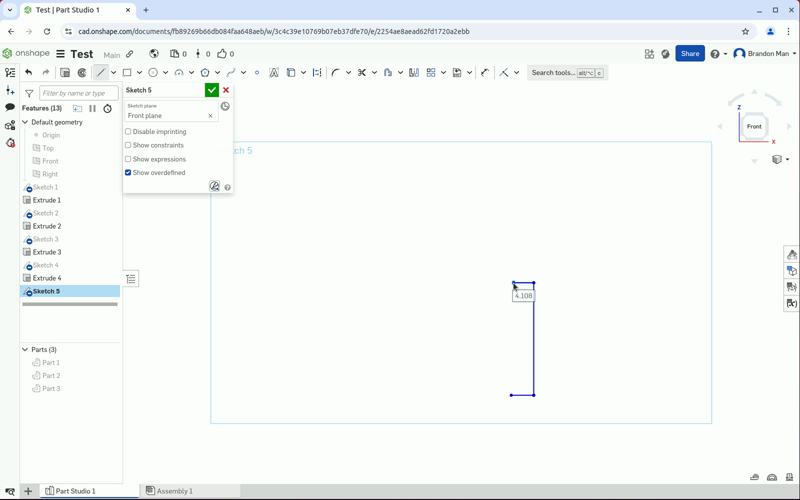
mouse_move(513, 282)
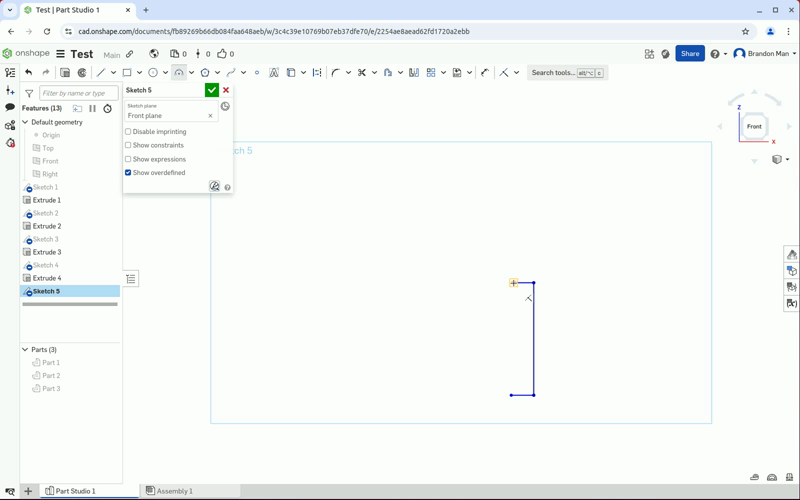
click(513, 282)
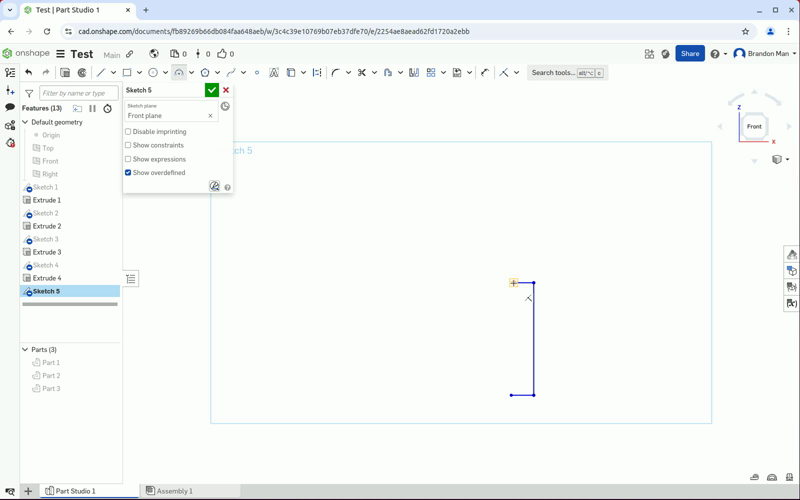
key_down(shift)
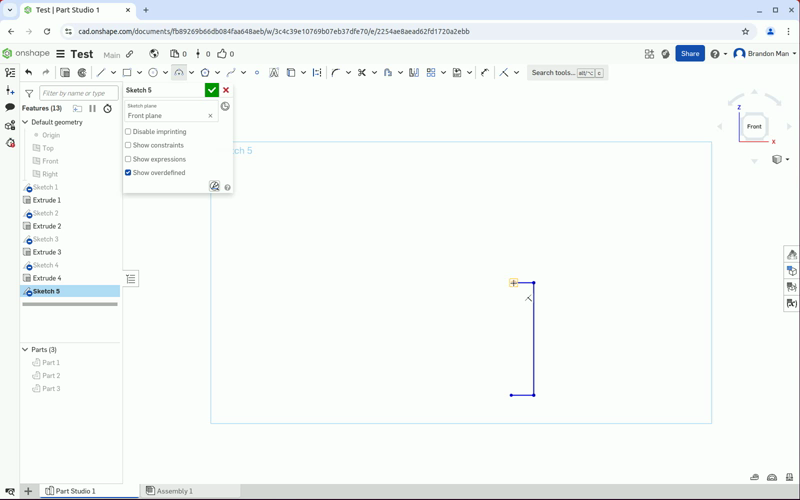
mouse_move(511, 285)
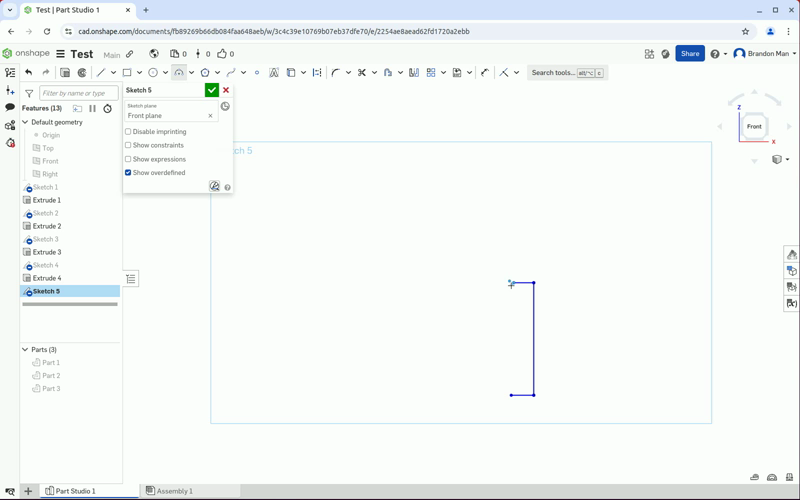
scroll(6)
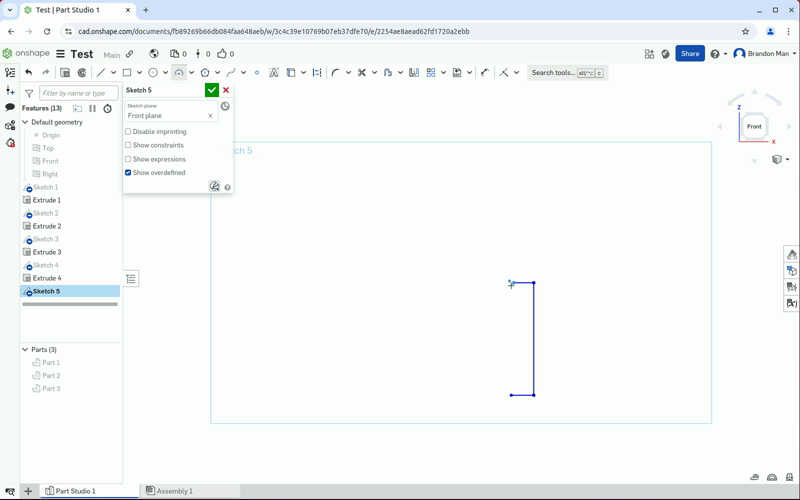
scroll(6)
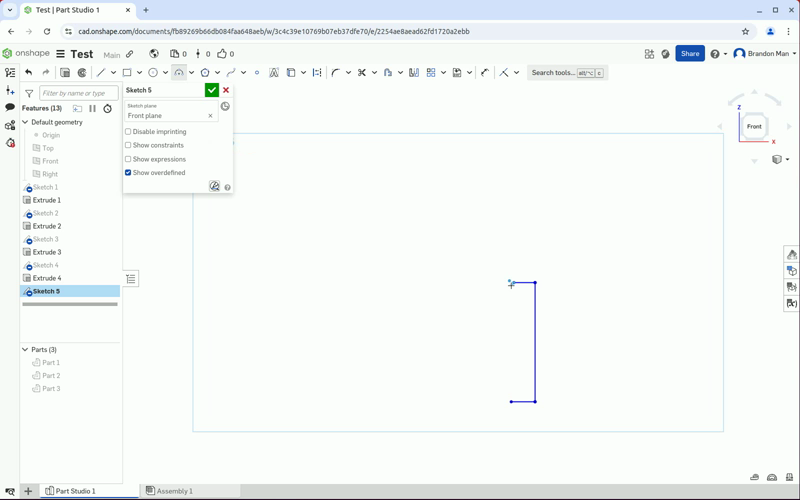
scroll(6)
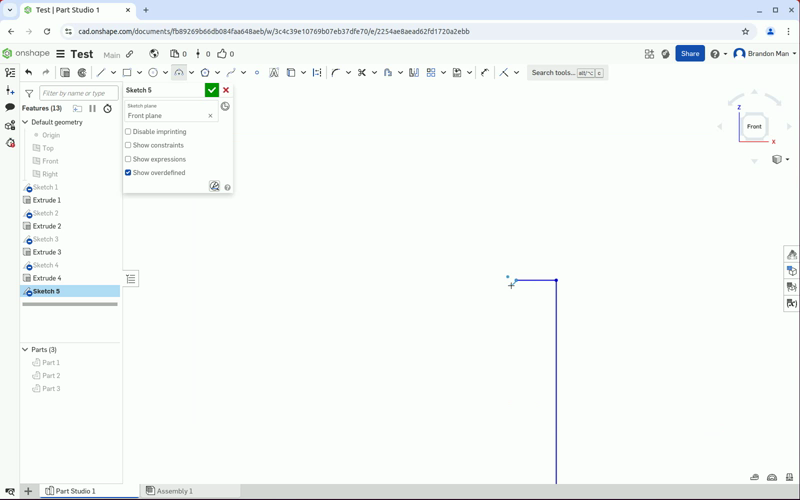
scroll(6)
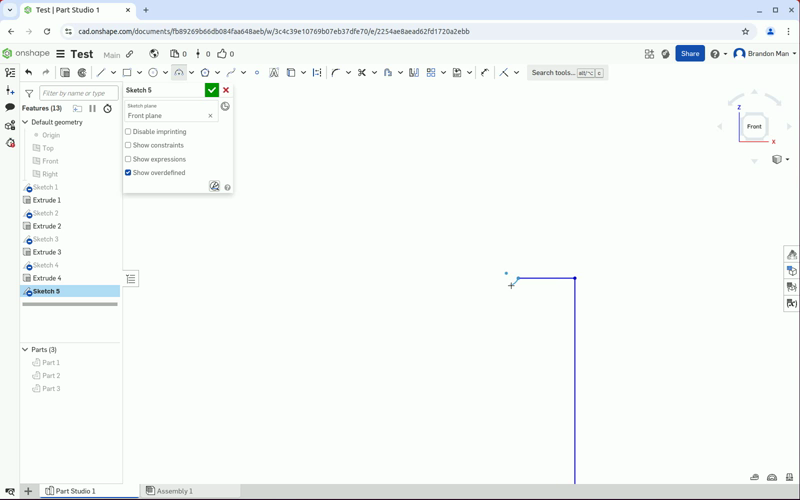
scroll(6)
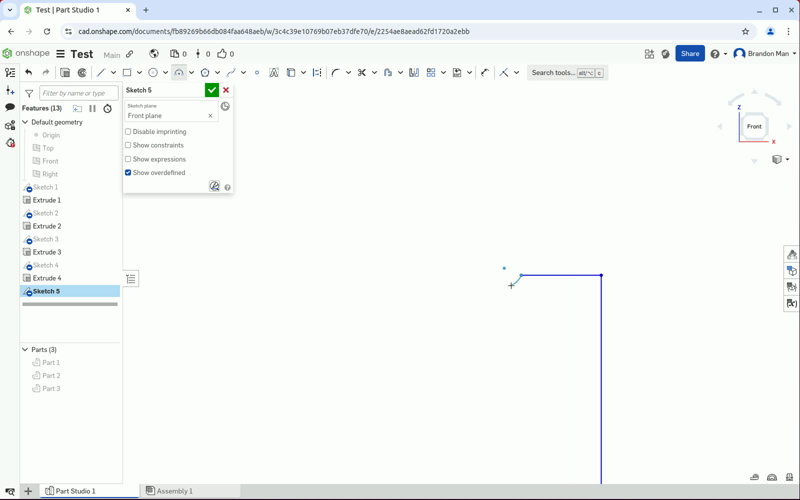
scroll(6)
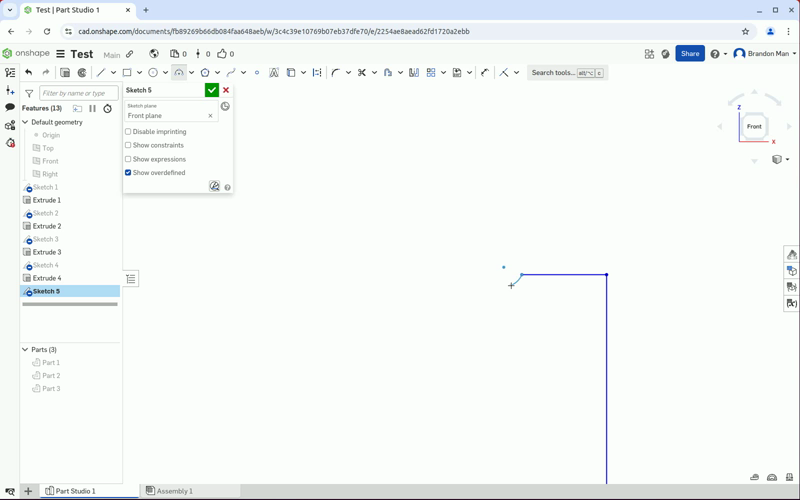
scroll(6)
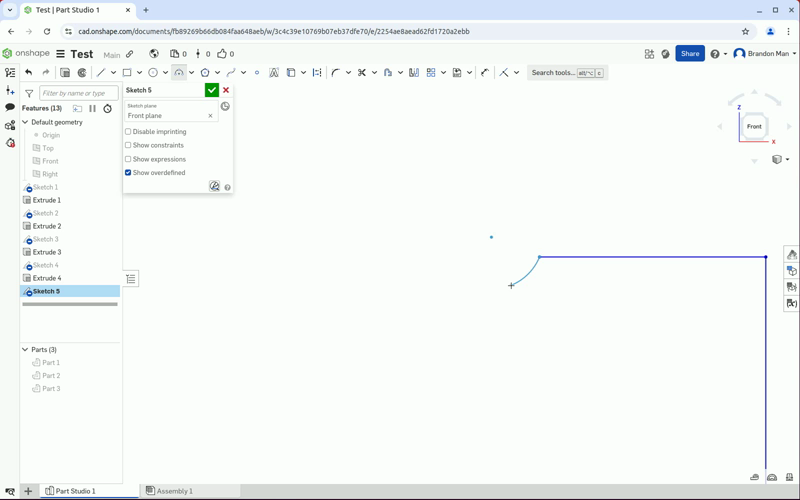
click(511, 285)
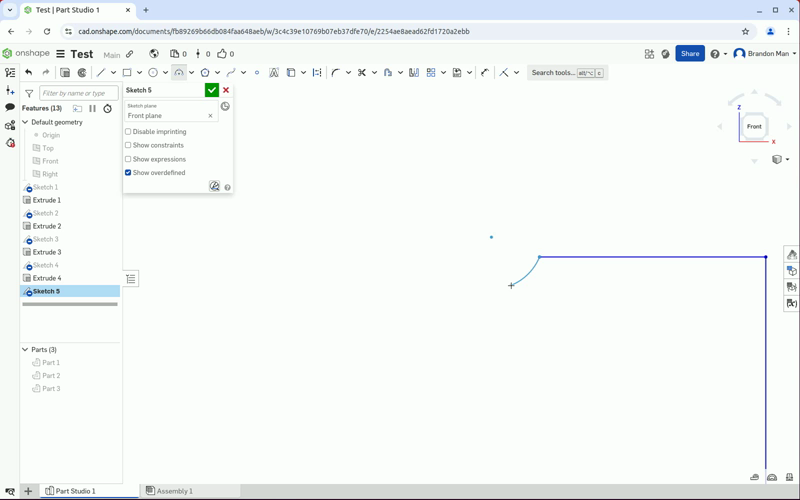
scroll(-6)
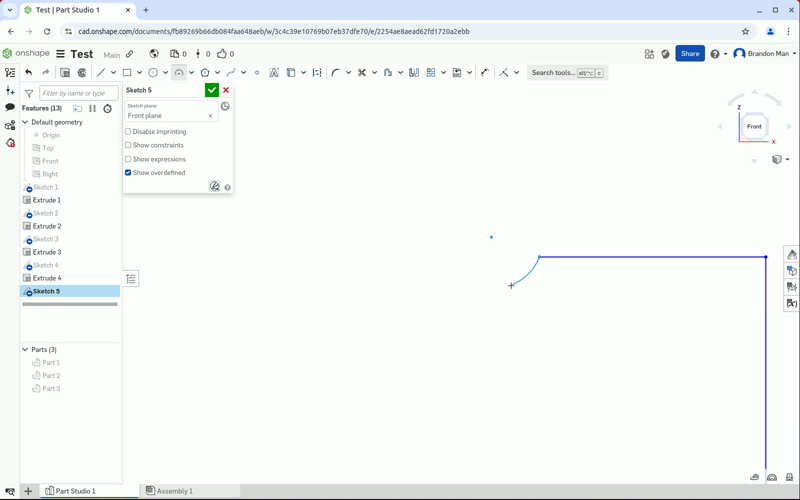
scroll(-6)
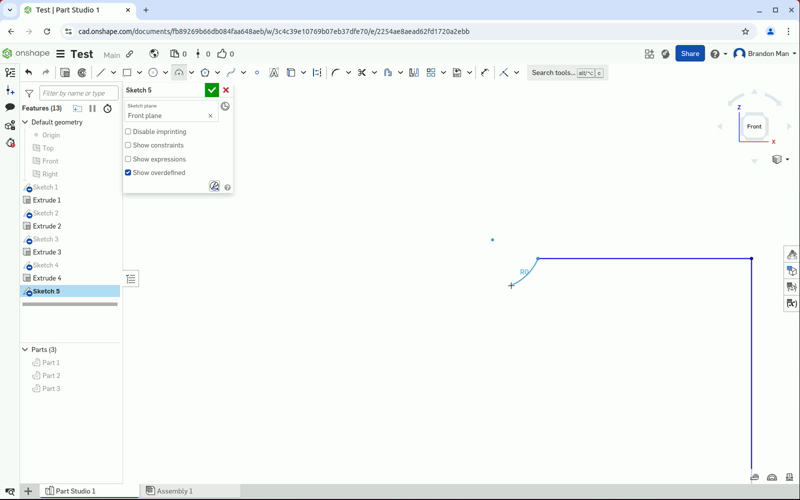
scroll(-6)
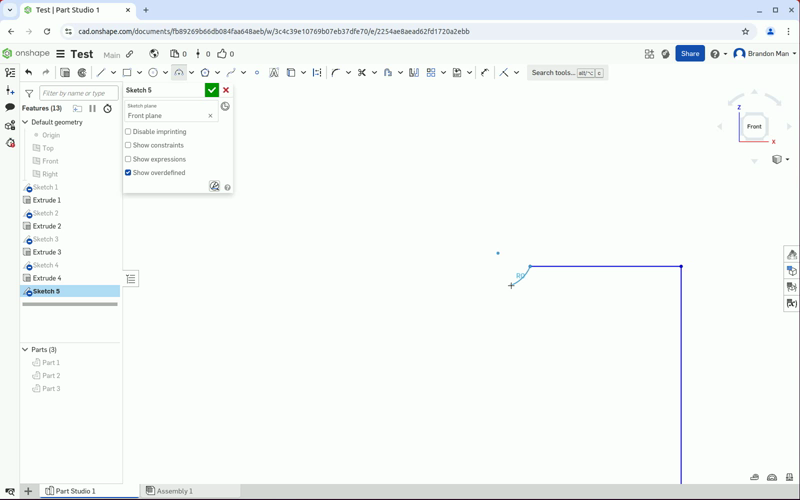
scroll(-6)
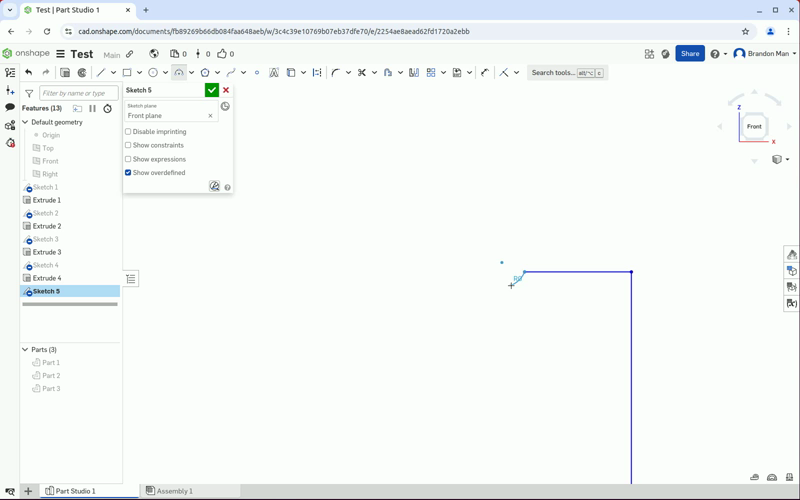
scroll(-6)
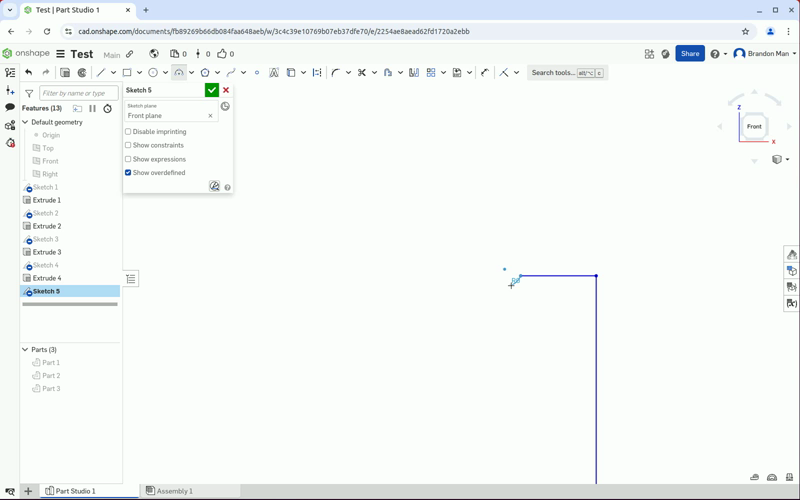
scroll(-6)
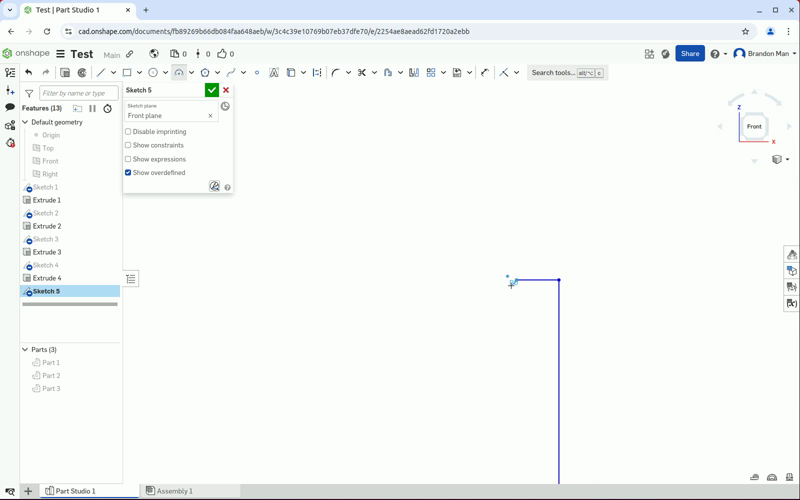
scroll(-6)
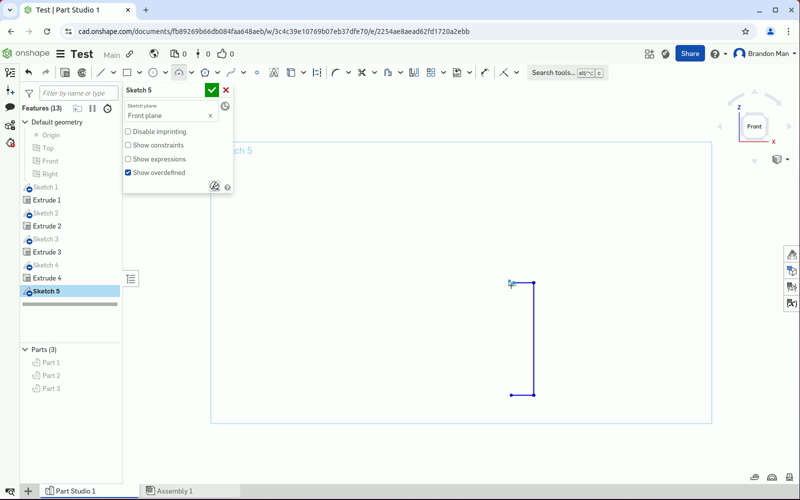
mouse_move(511, 283)
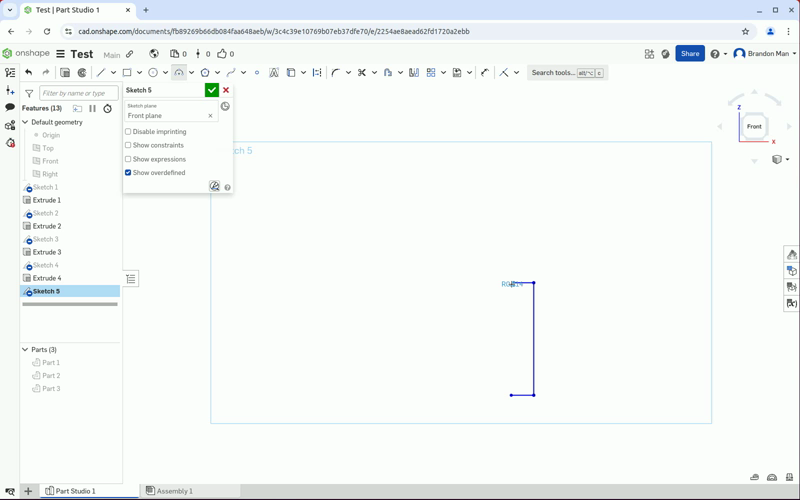
scroll(6)
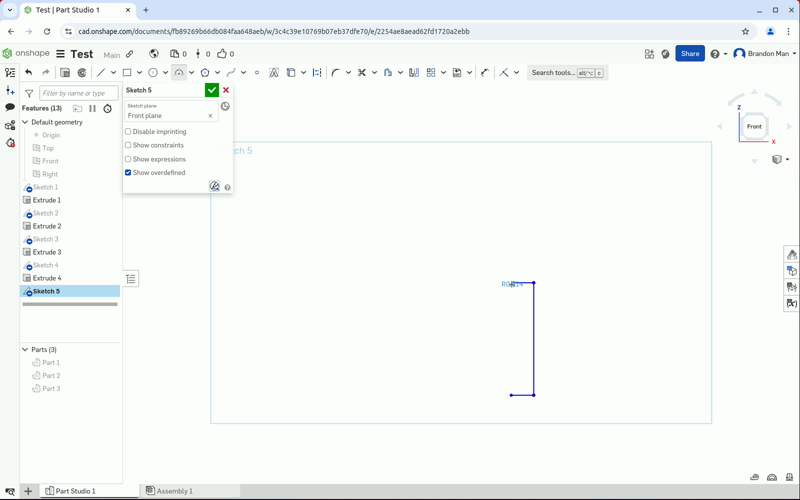
scroll(6)
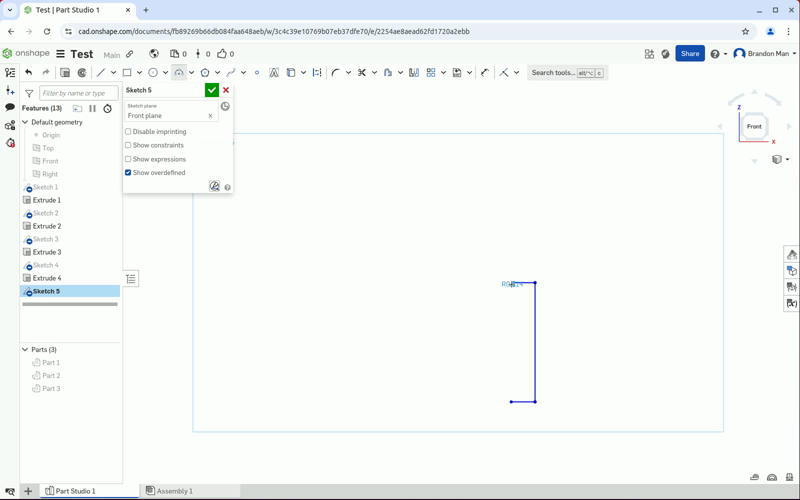
scroll(6)
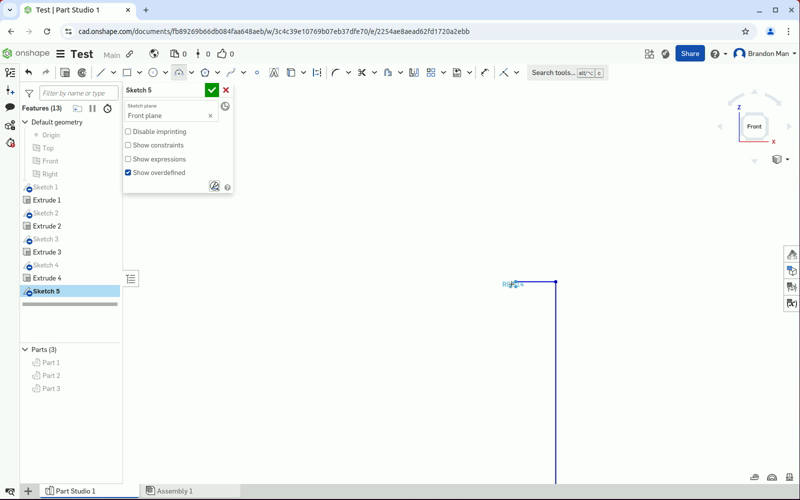
scroll(6)
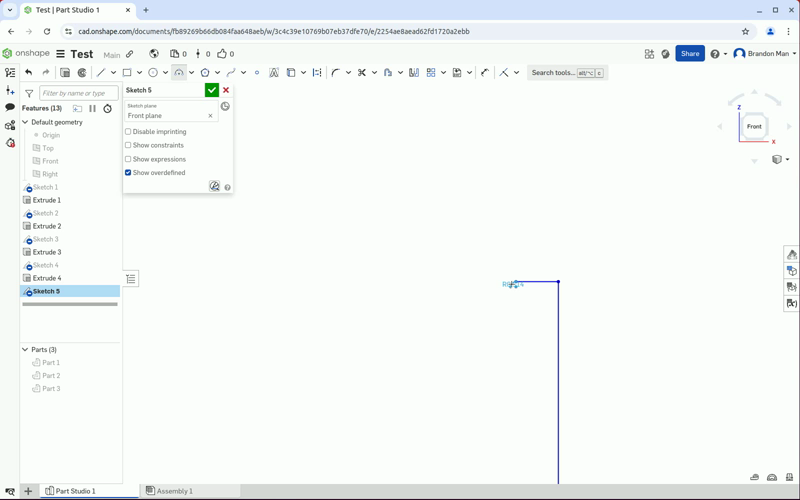
scroll(6)
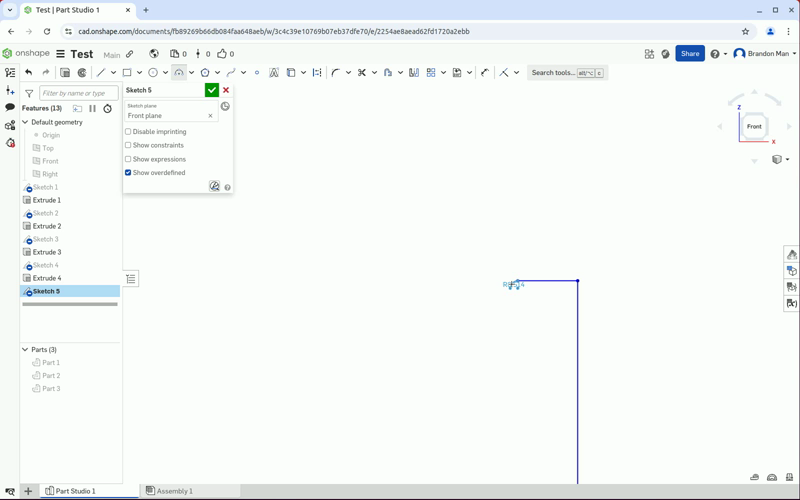
scroll(6)
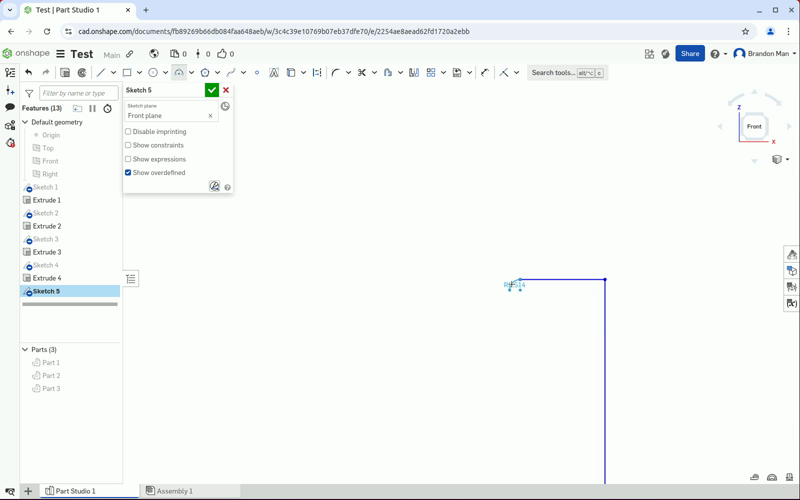
scroll(6)
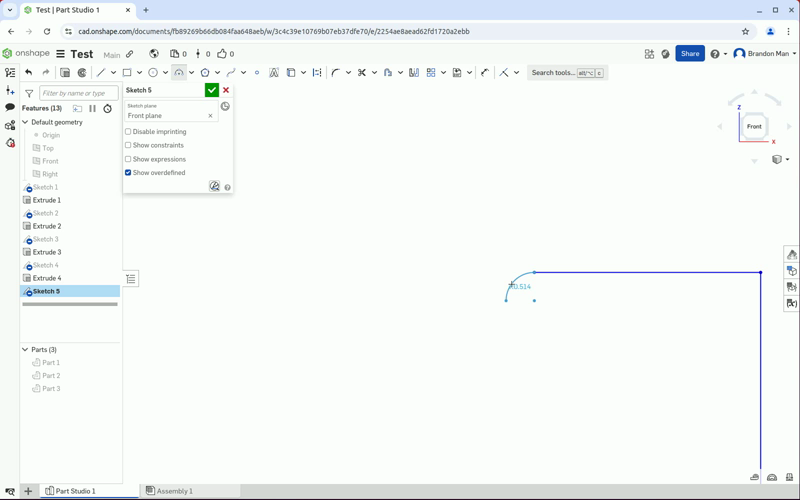
click(511, 283)
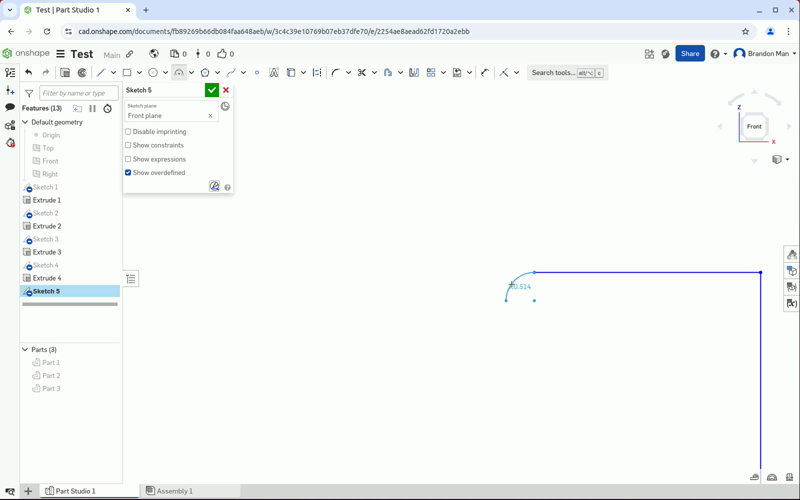
scroll(-6)
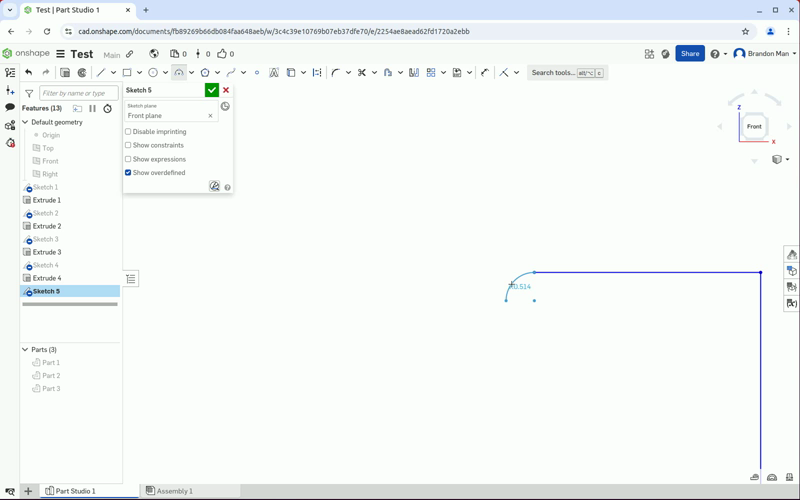
scroll(-6)
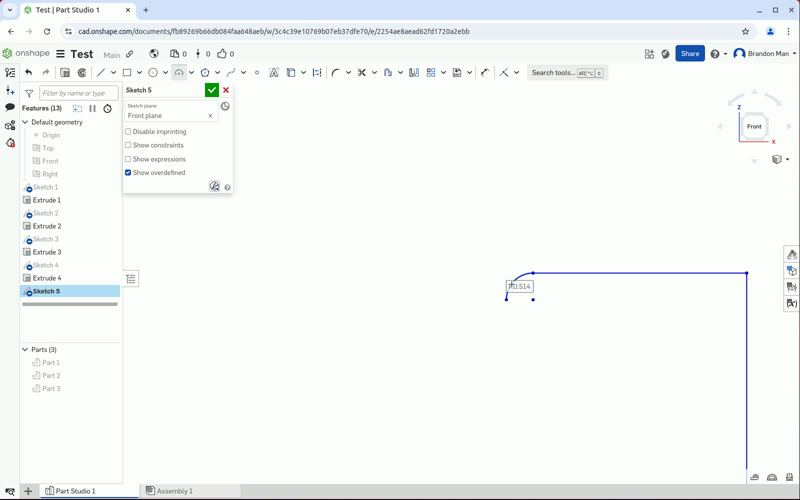
scroll(-6)
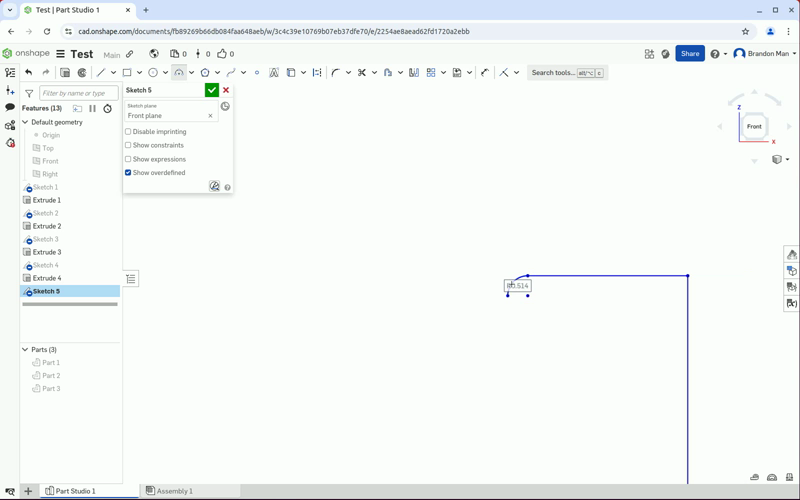
scroll(-6)
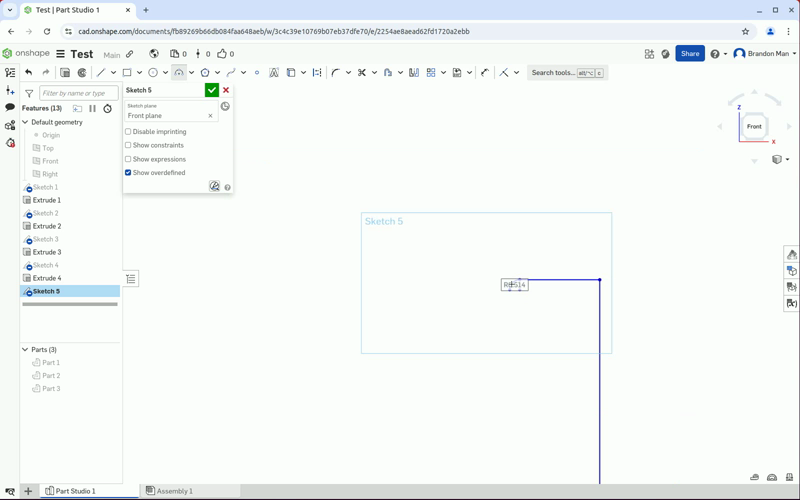
scroll(-6)
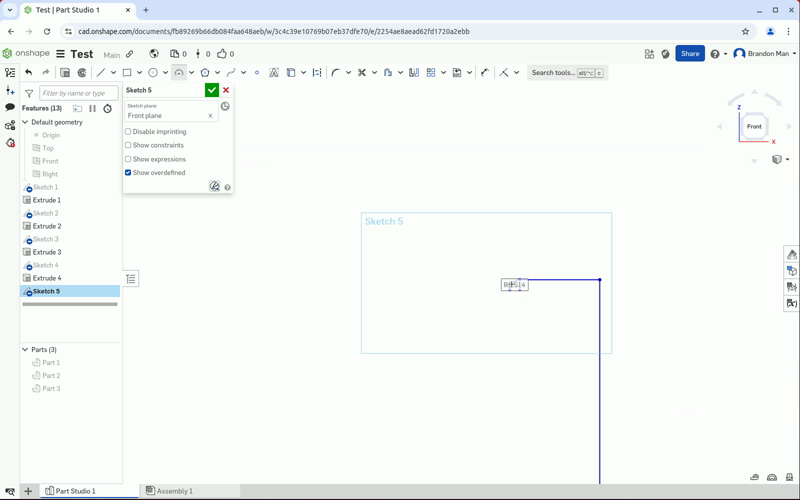
scroll(-6)
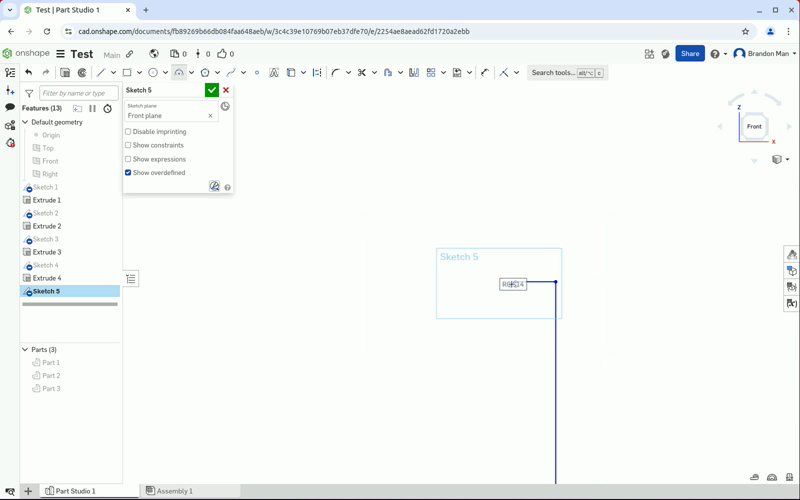
scroll(-6)
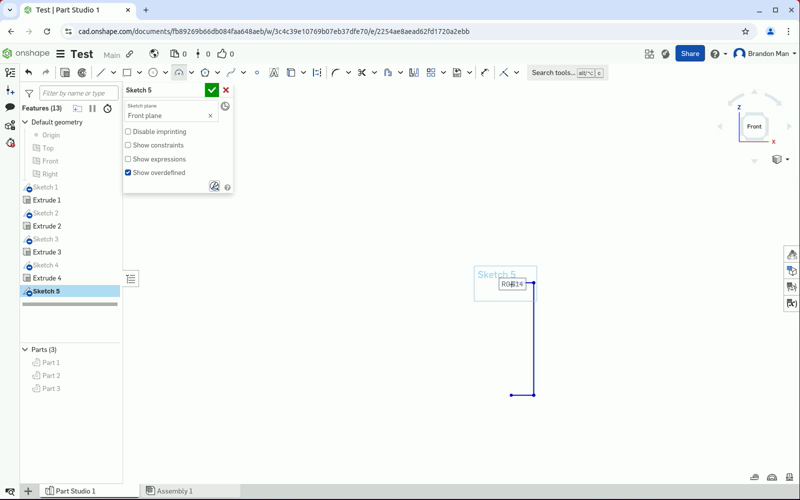
key_up(shift)
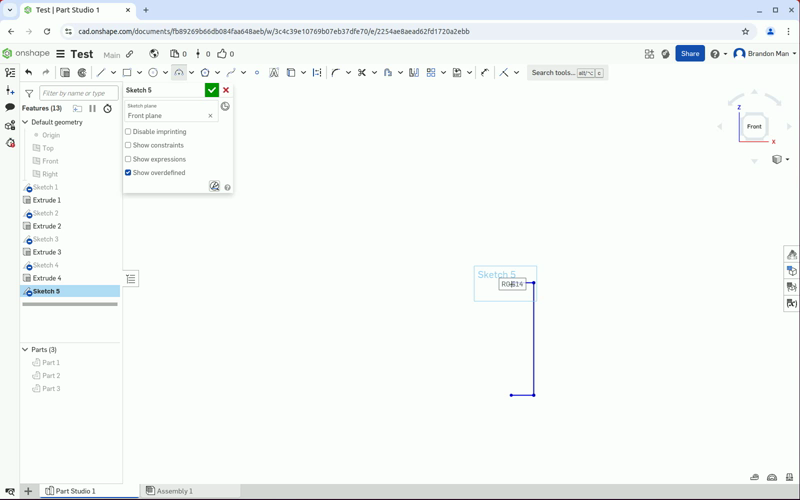
key(esc)
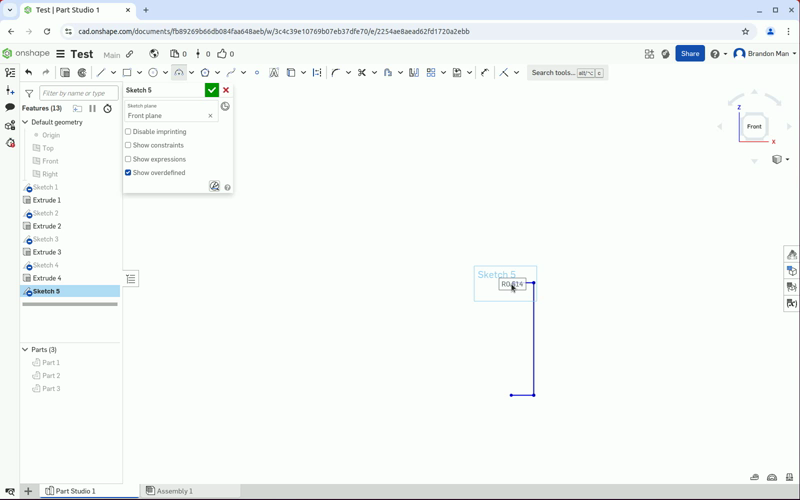
key(l)
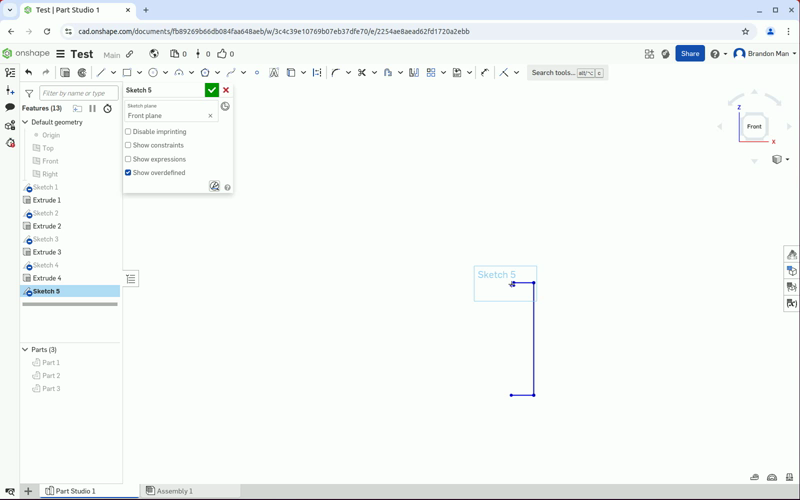
mouse_move(511, 285)
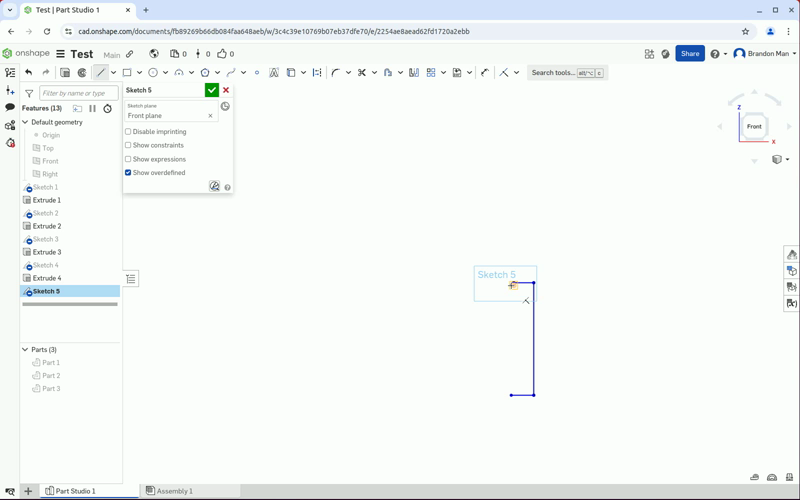
scroll(6)
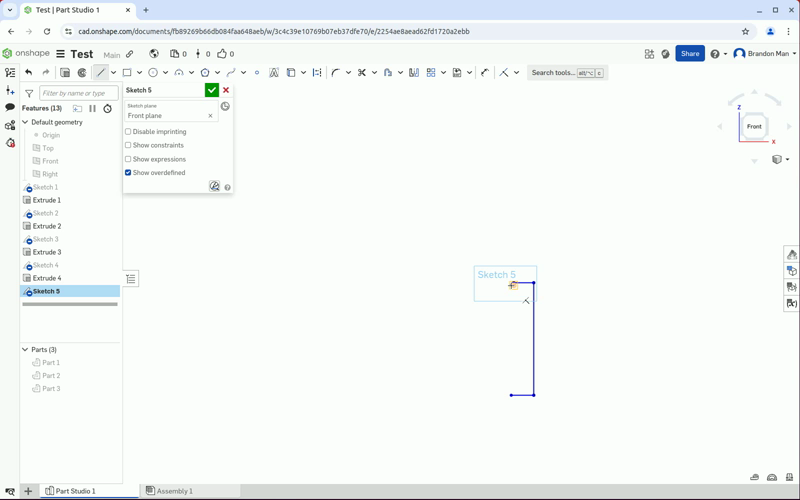
scroll(6)
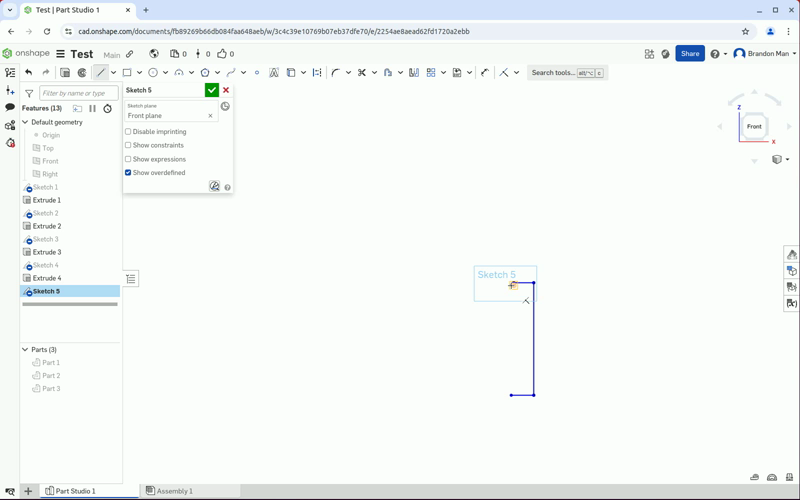
scroll(6)
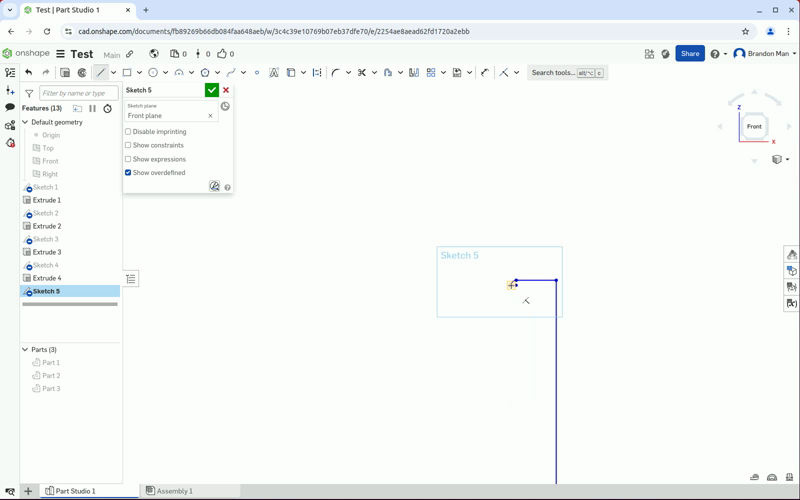
scroll(6)
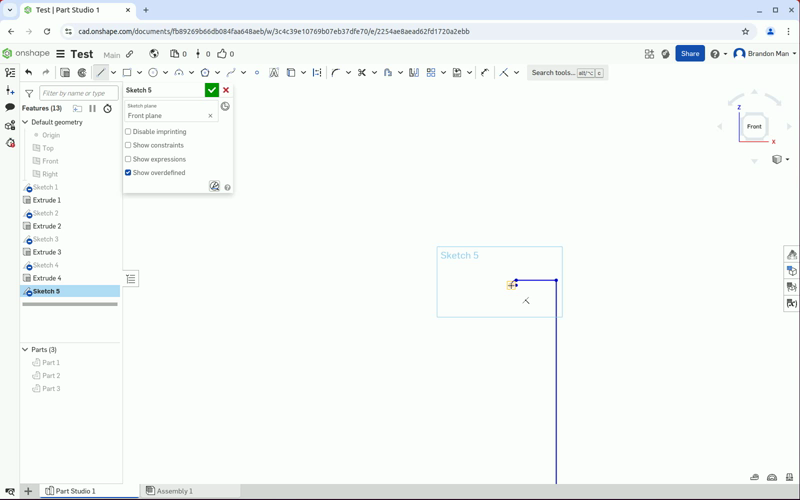
scroll(6)
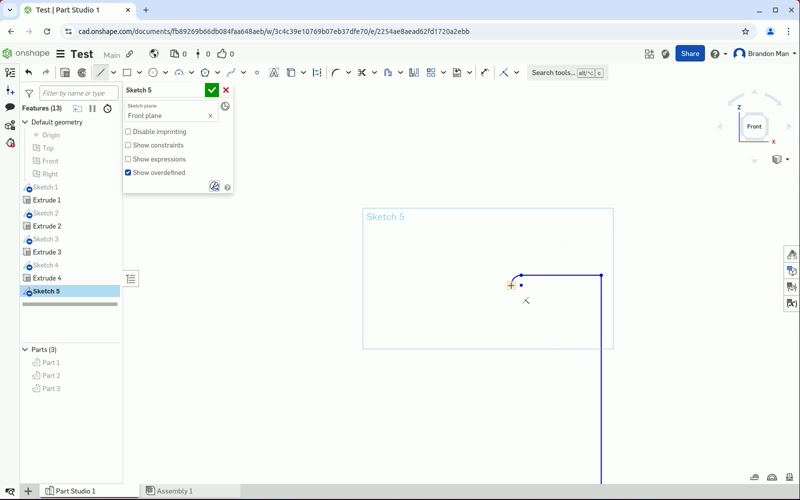
scroll(6)
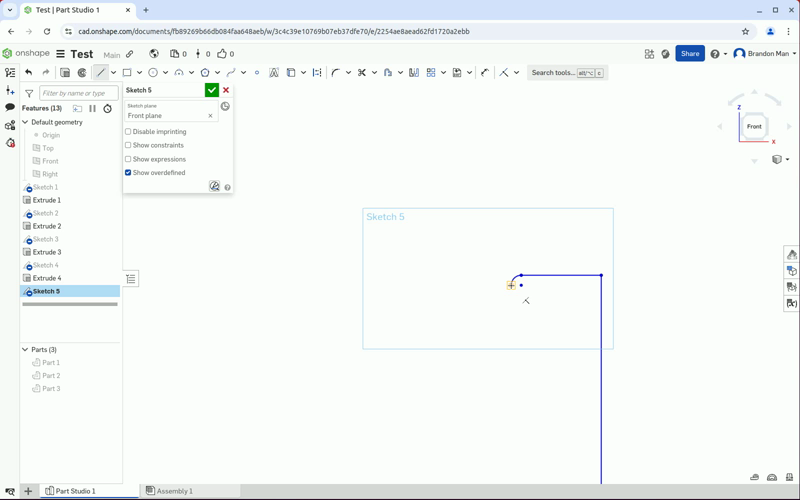
scroll(6)
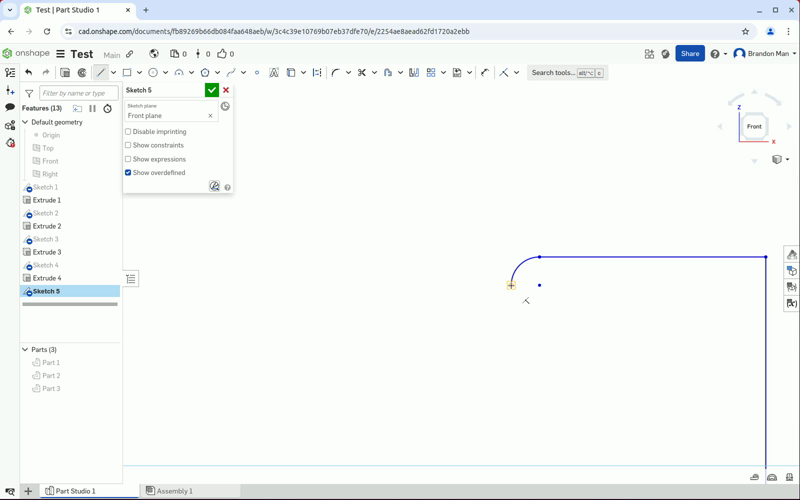
click(511, 285)
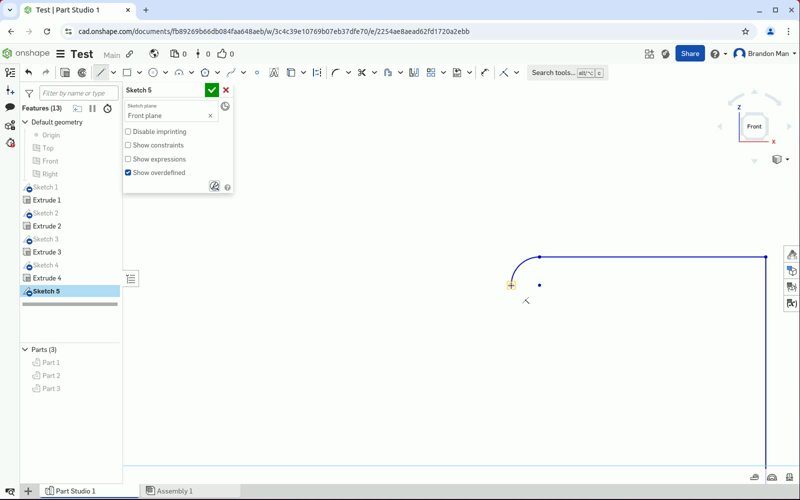
scroll(-6)
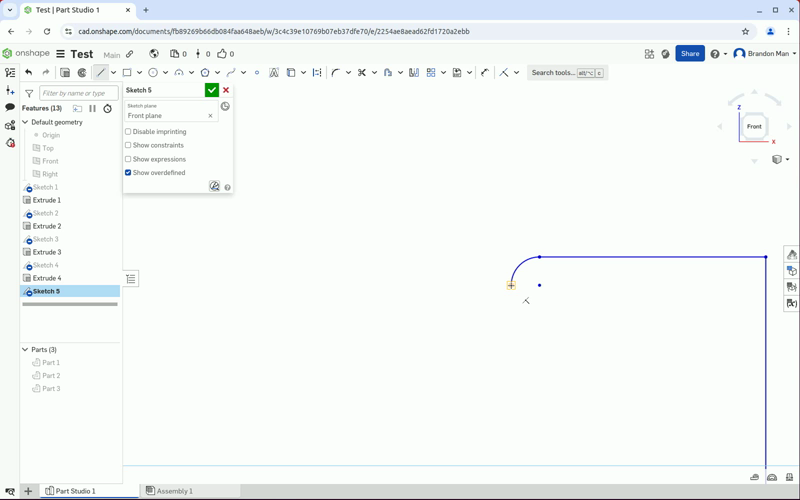
scroll(-6)
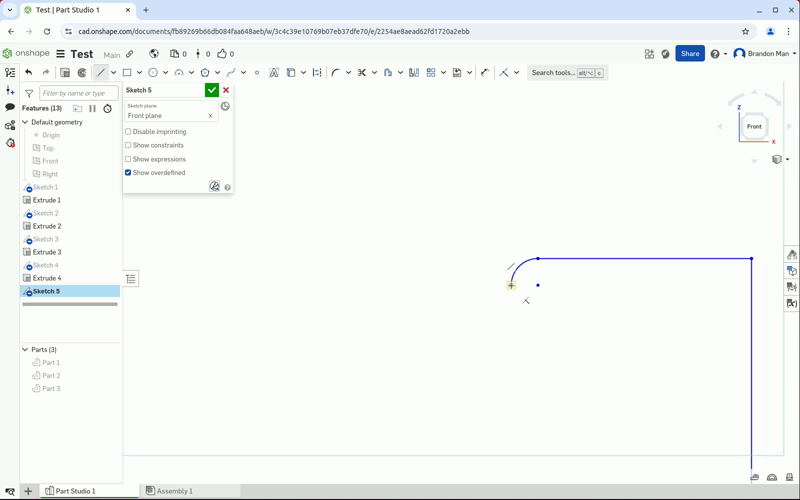
scroll(-6)
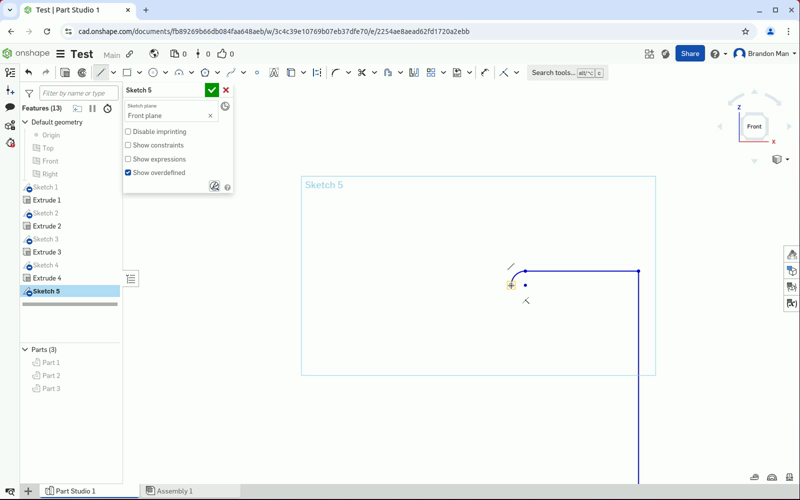
scroll(-6)
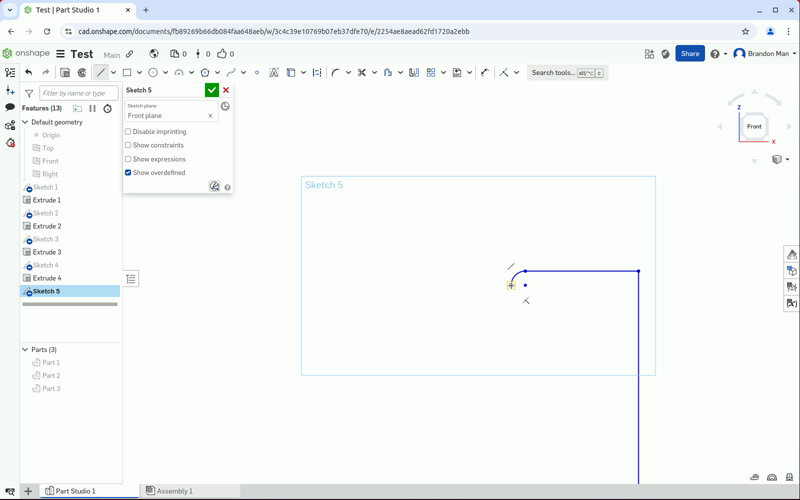
scroll(-6)
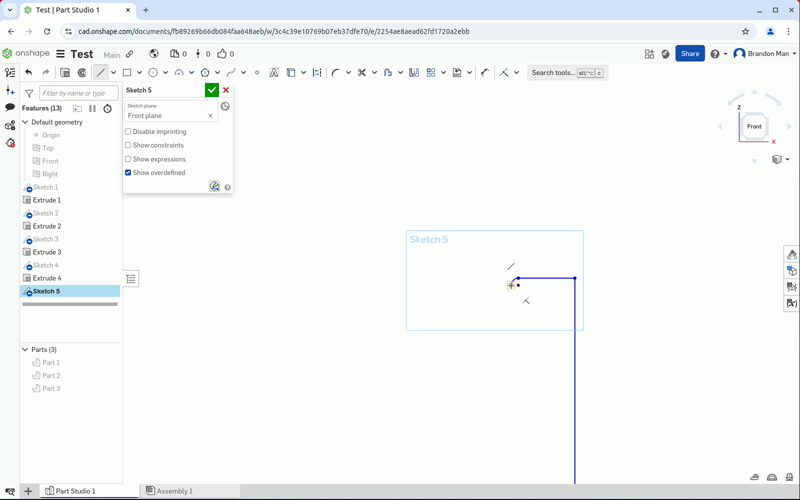
scroll(-6)
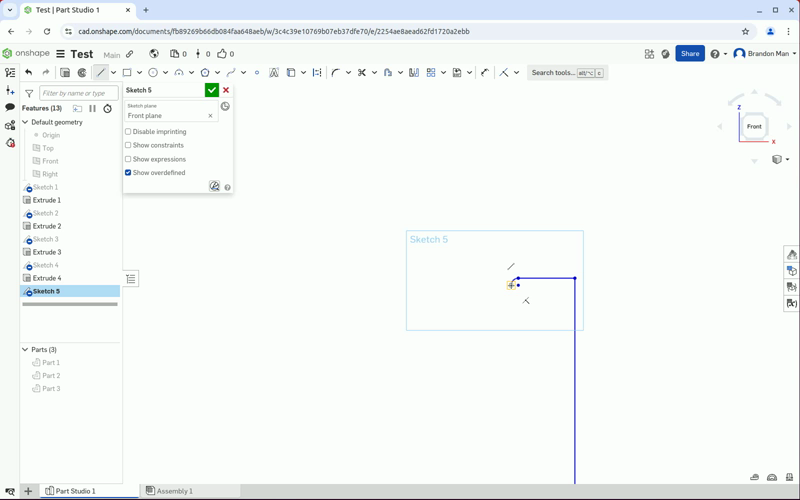
scroll(-6)
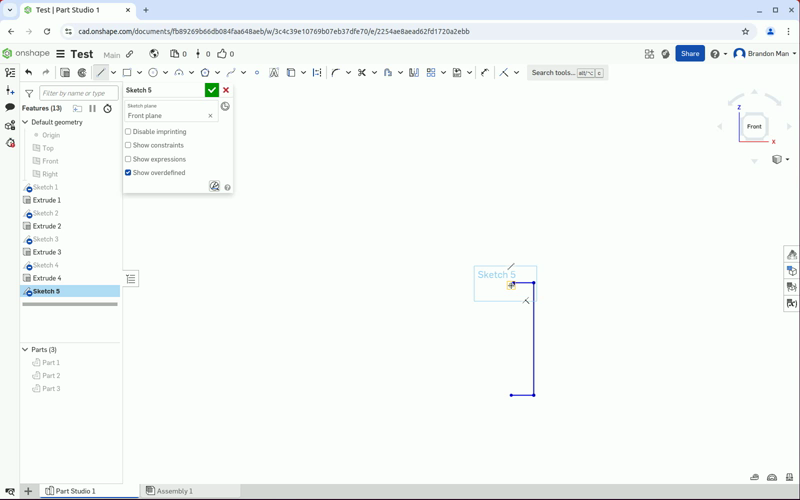
key_down(shift)
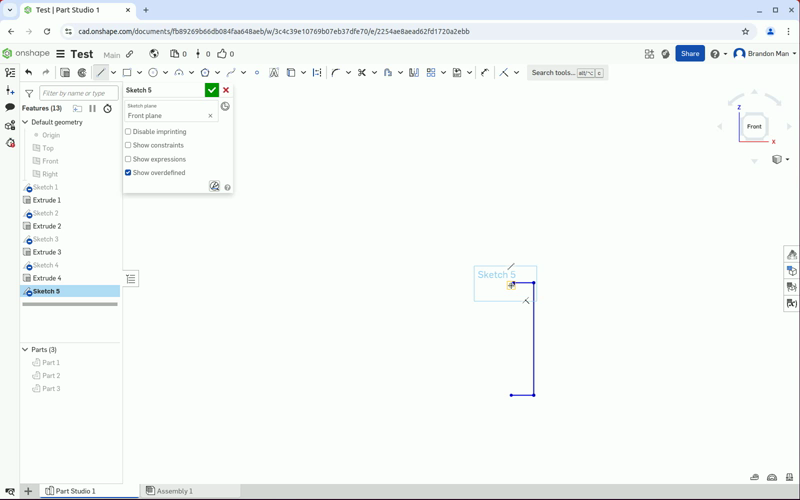
mouse_move(511, 395)
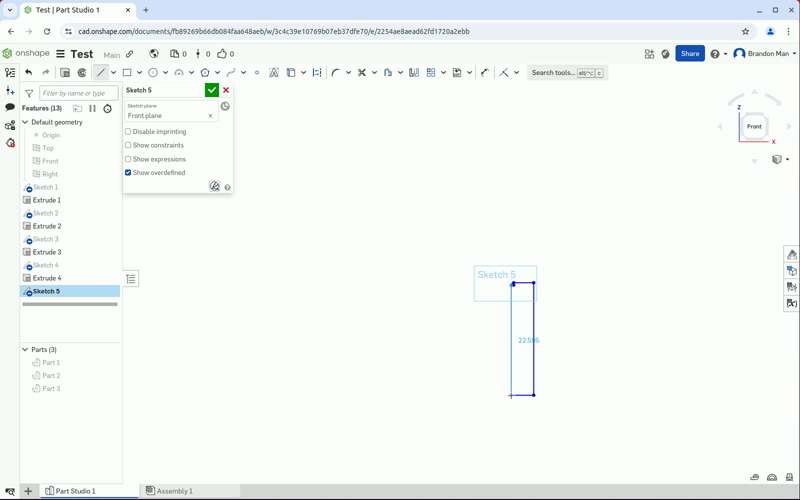
key_up(shift)
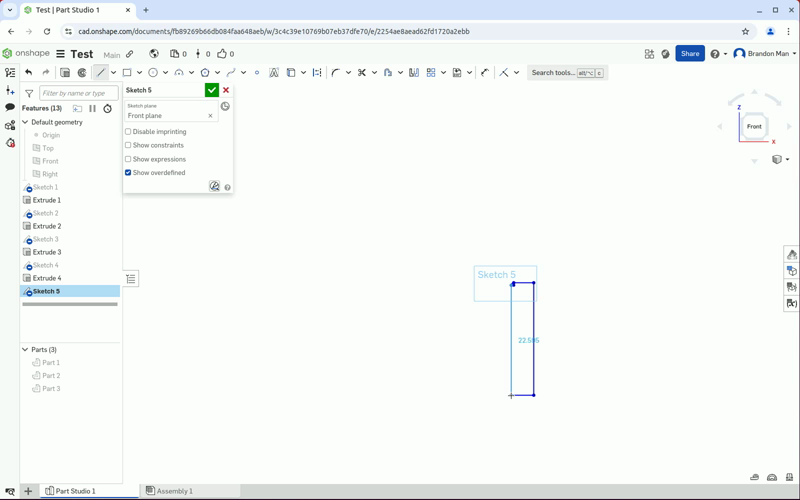
click(511, 395)
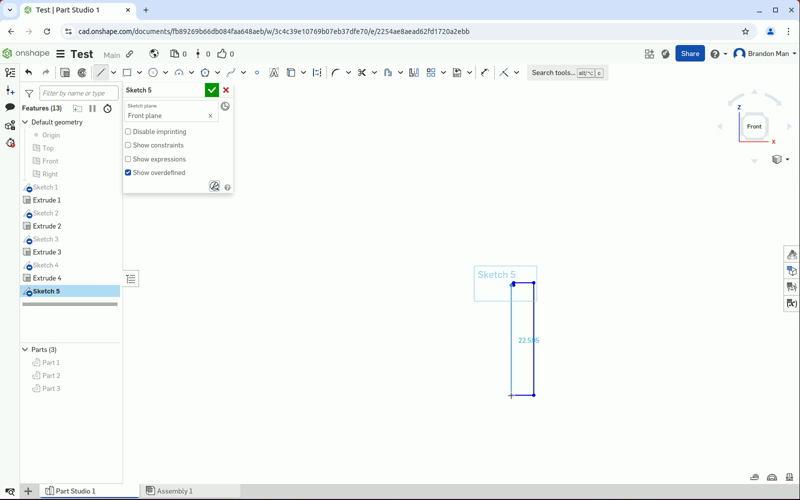
key(esc)
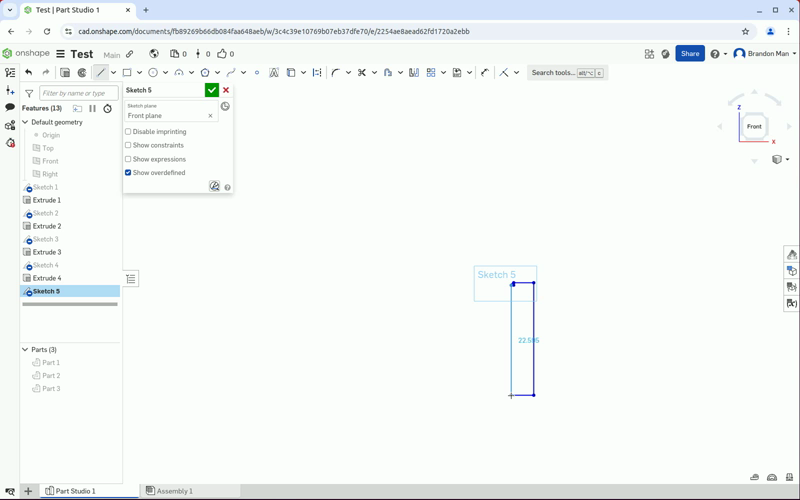
mouse_move(526, 375)
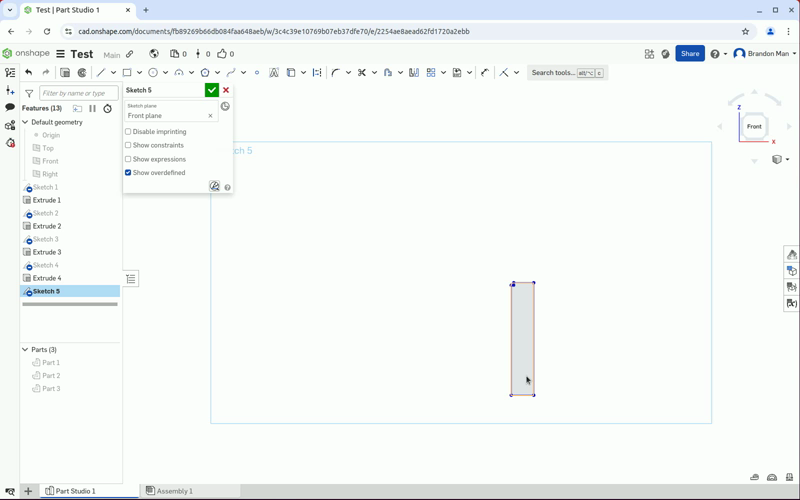
click(526, 375)
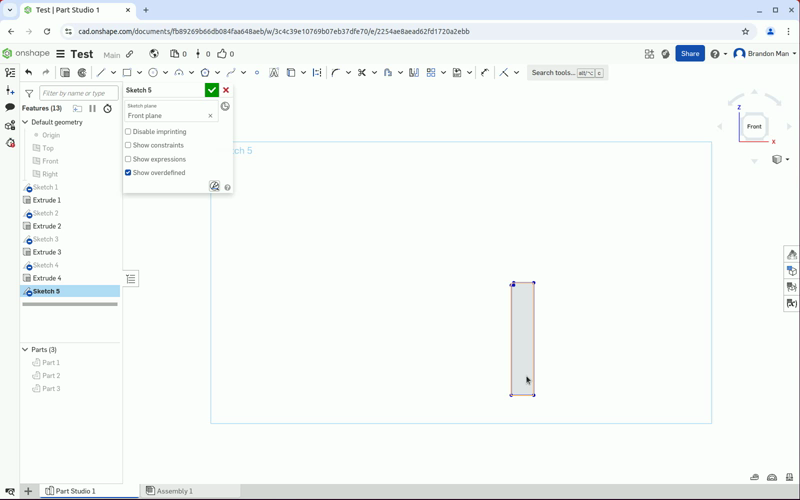
mouse_move(73, 352)
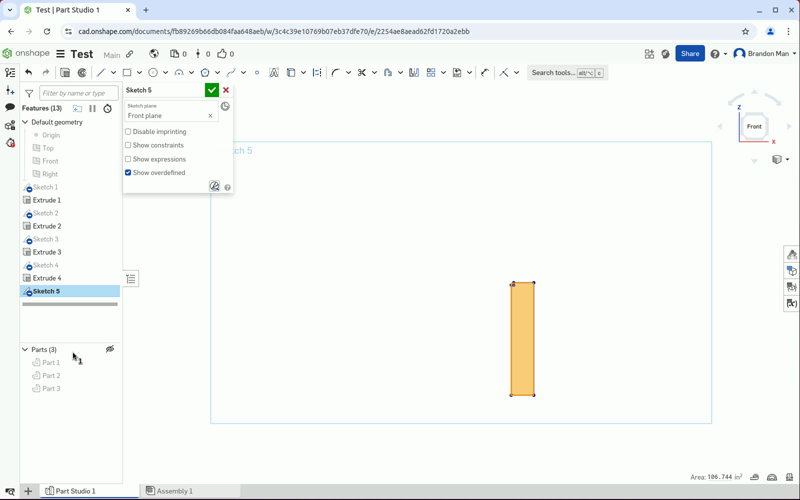
key(shift+y)
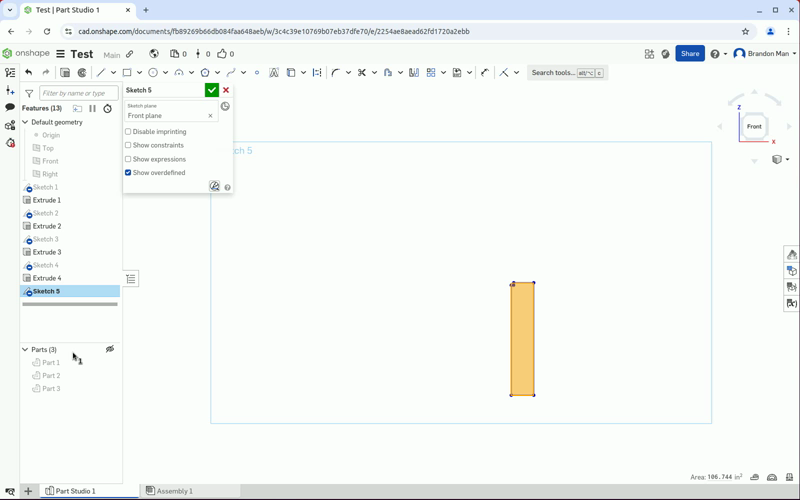
key(shift+e)
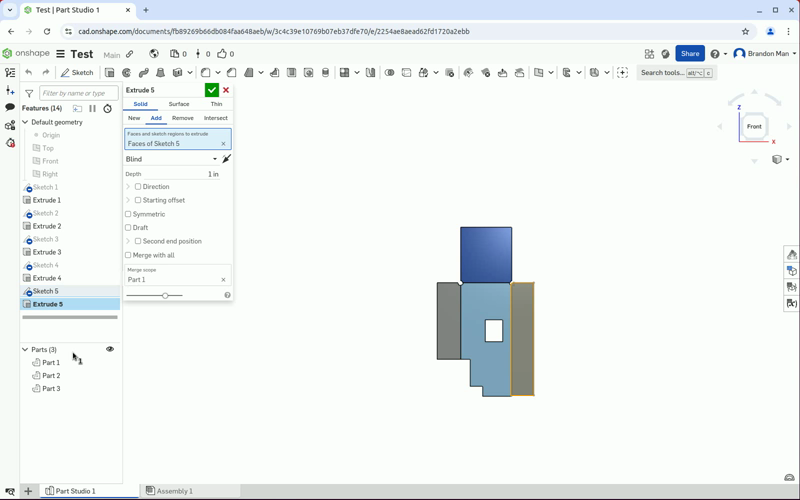
mouse_move(143, 106)
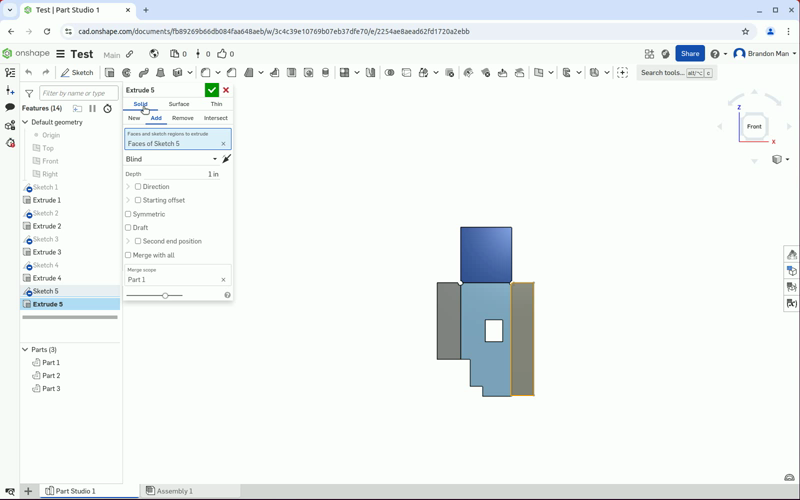
click(143, 106)
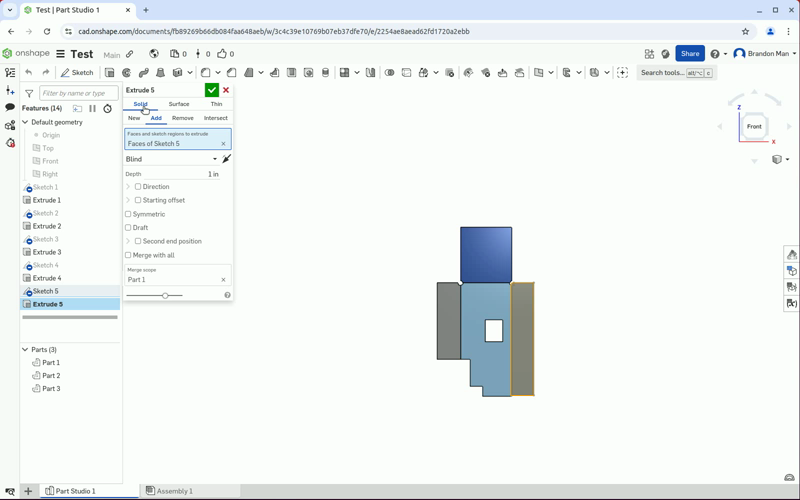
mouse_move(137, 120)
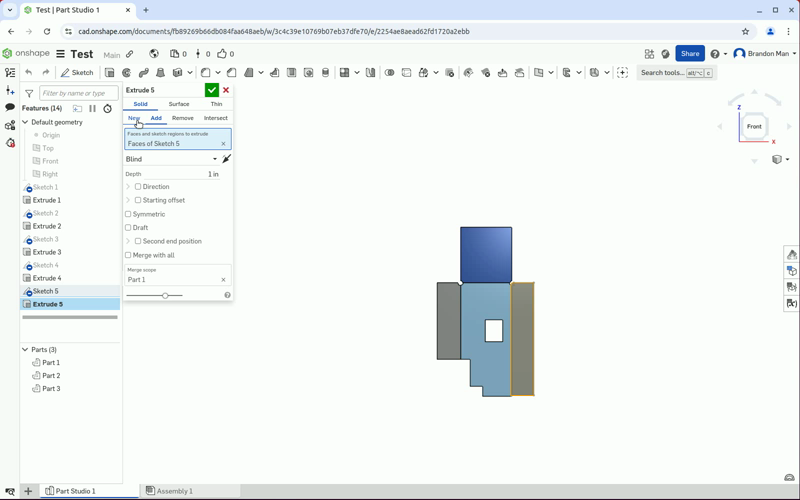
click(137, 120)
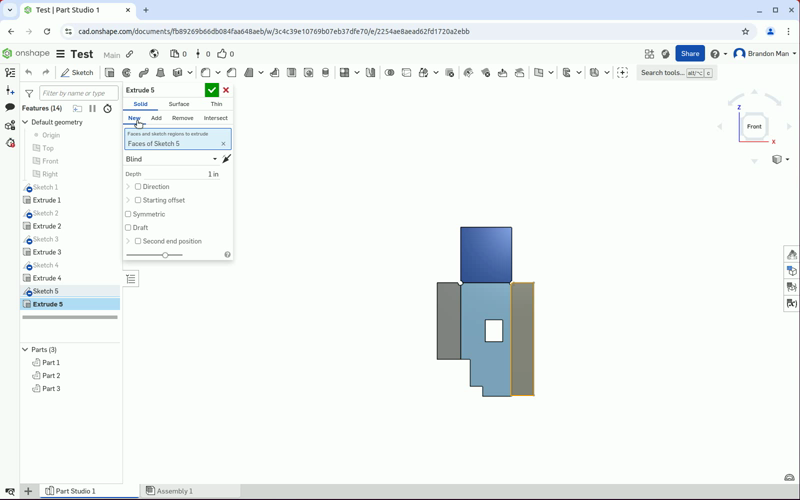
key(tab, 4)
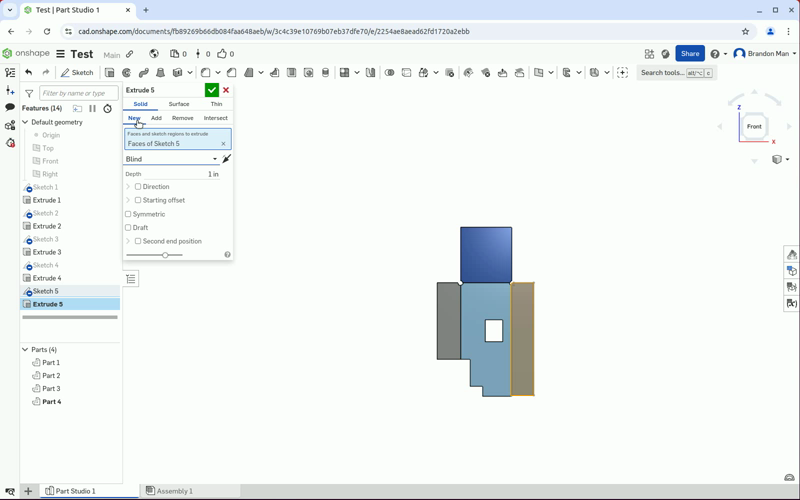
text(0.241)
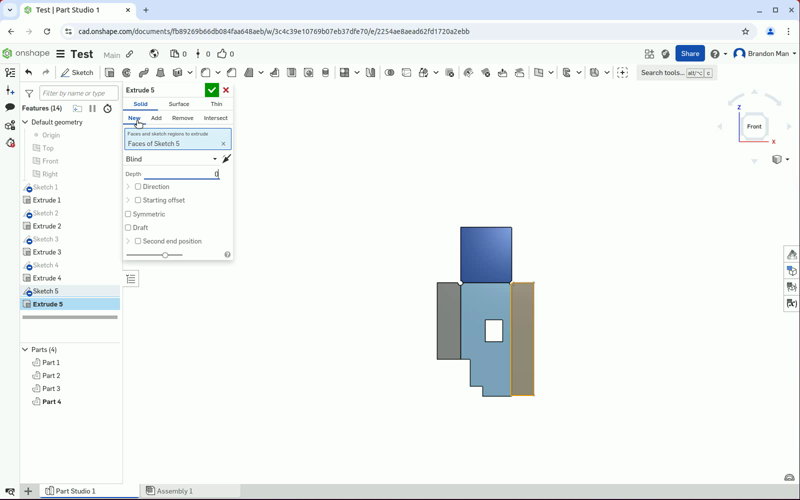
key(enter)
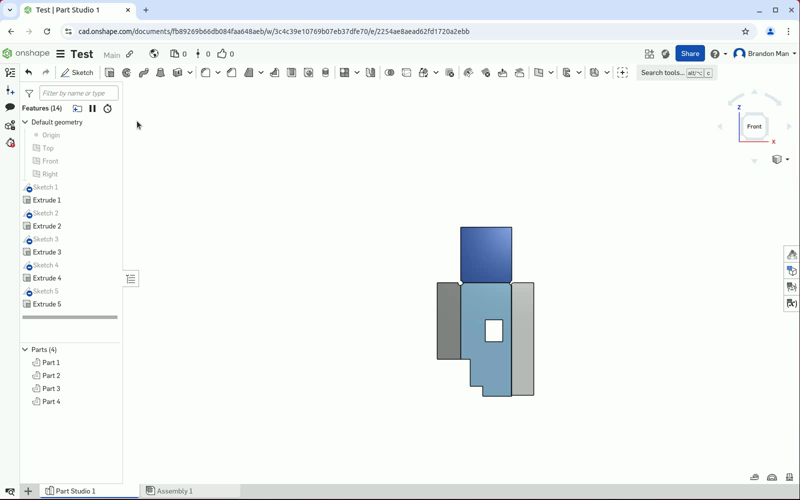
key(shift+h)
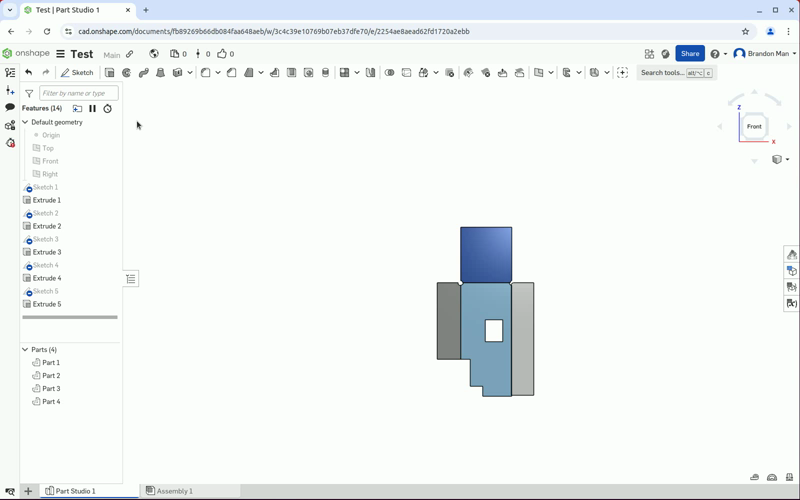
key(shift+h)
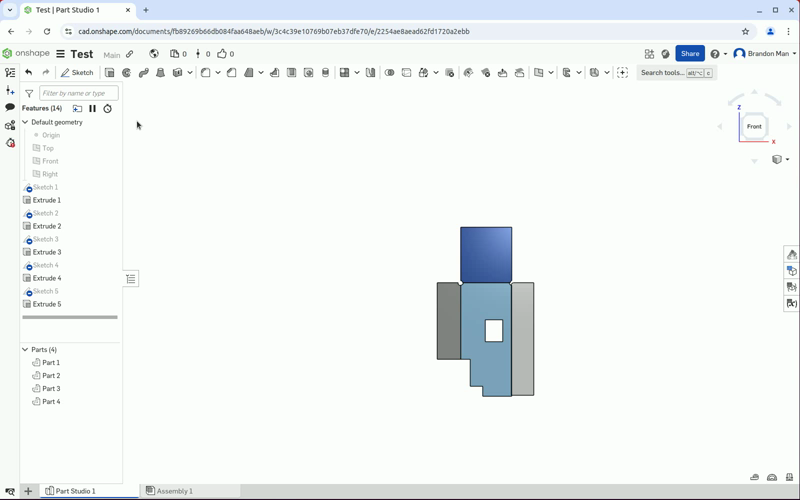
key(shift+7)
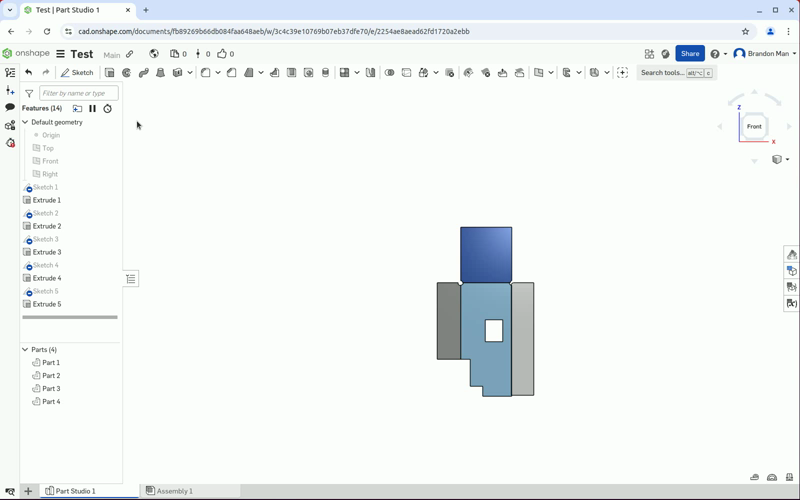
key(left, 2)
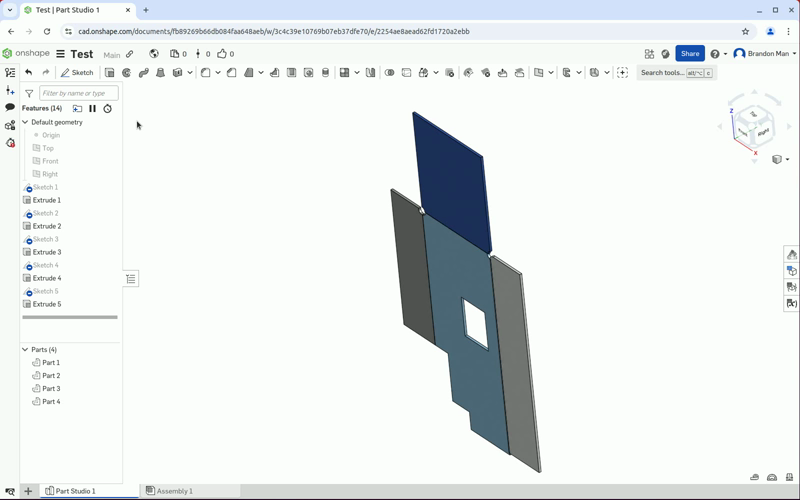
key(down, 2)
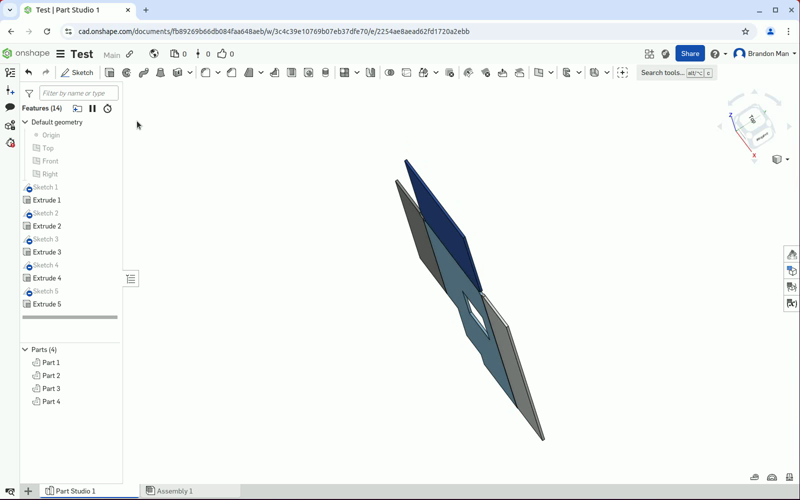
key(up, 2)
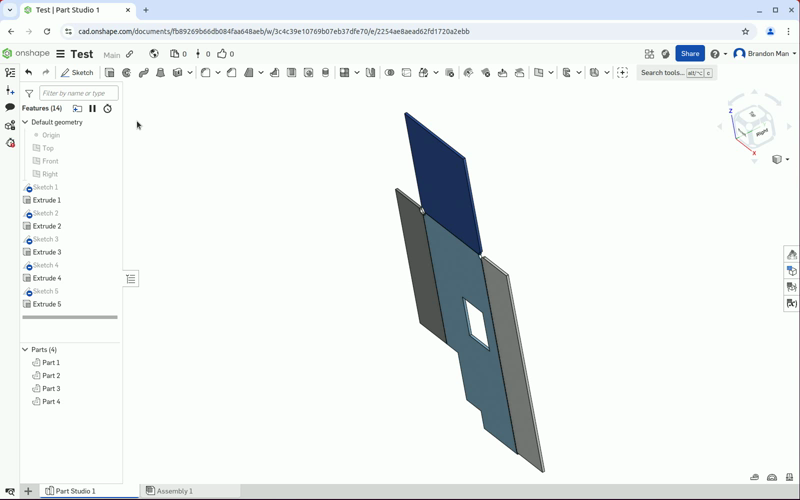
key(right, 2)
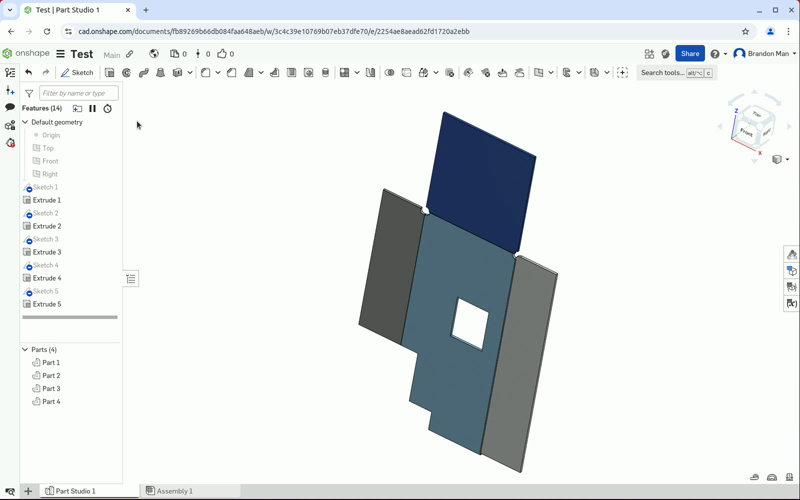
mouse_move(73, 189)
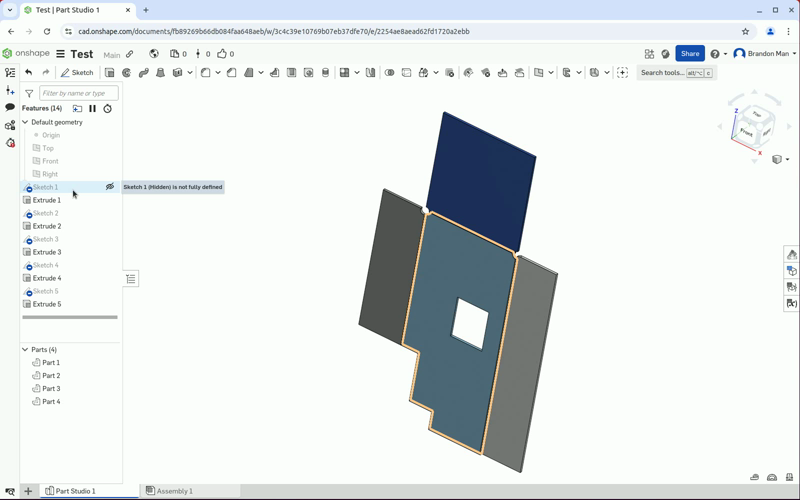
click(73, 189)